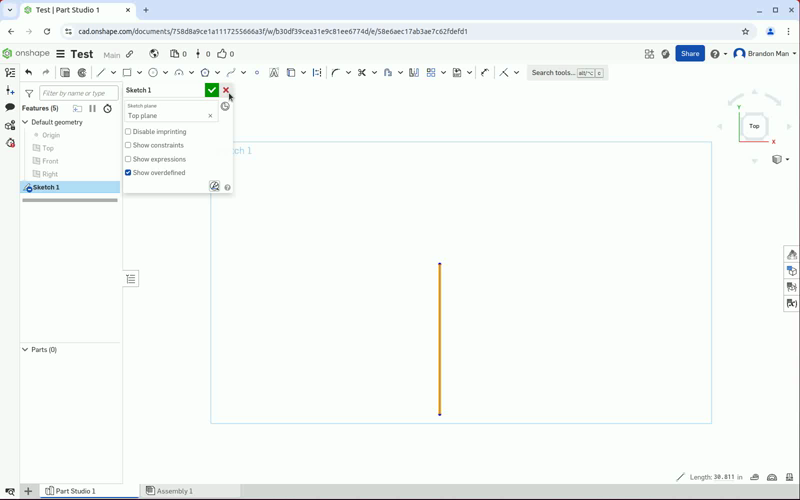
key(shift+h)
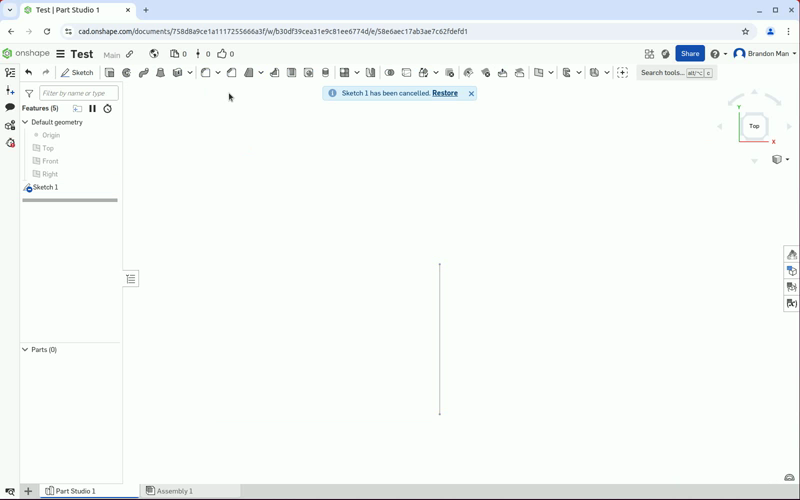
key(shift+s)
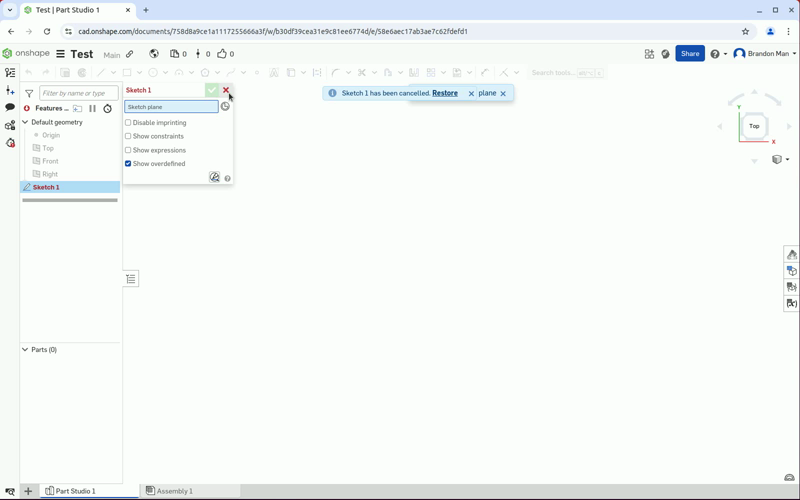
mouse_move(73, 150)
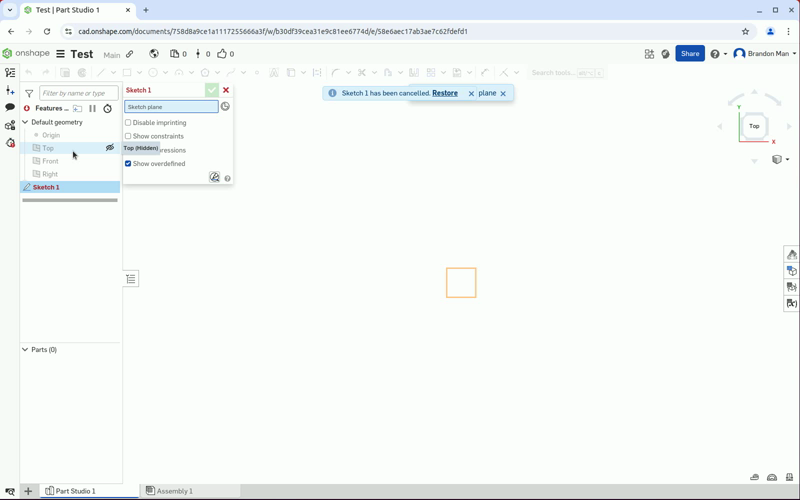
click(73, 150)
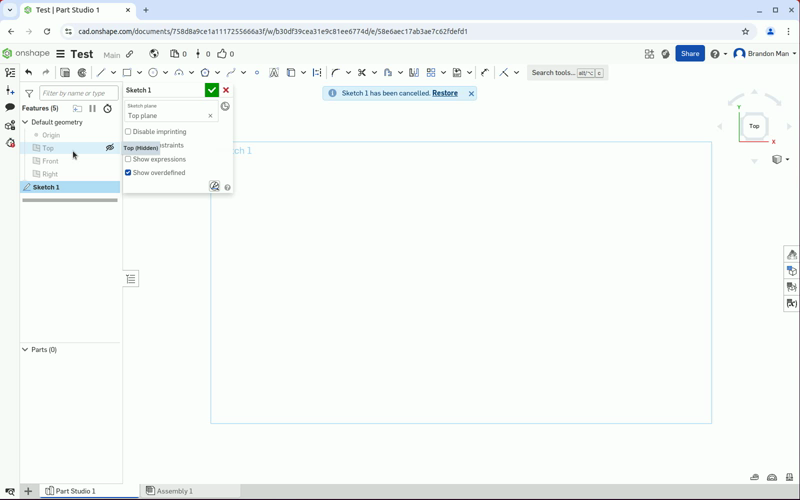
mouse_move(73, 352)
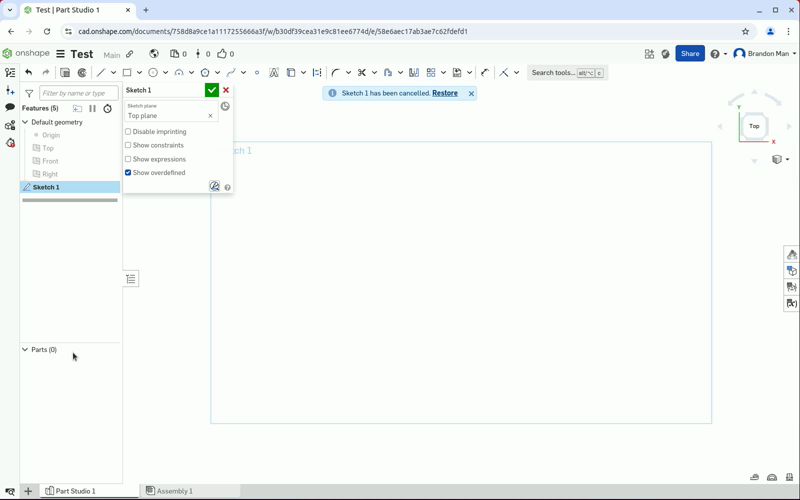
key(y)
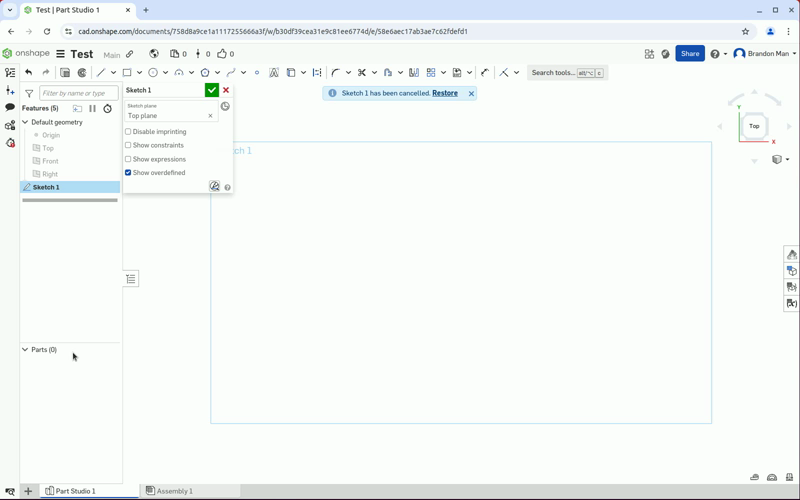
key(c)
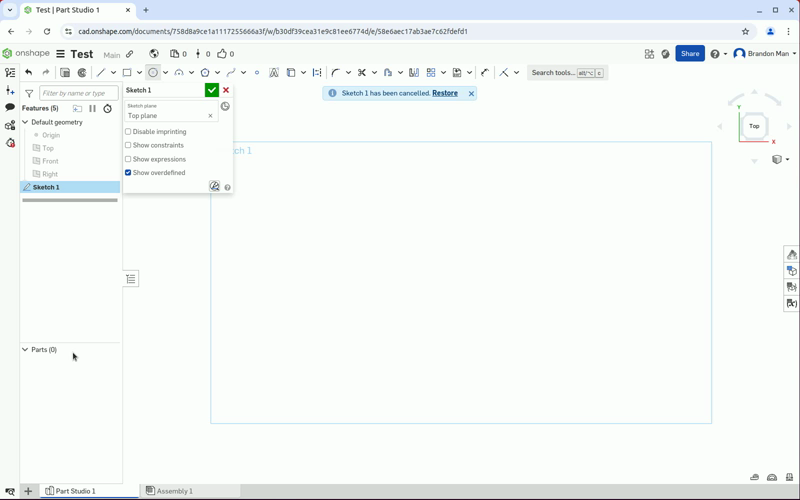
key_down(shift)
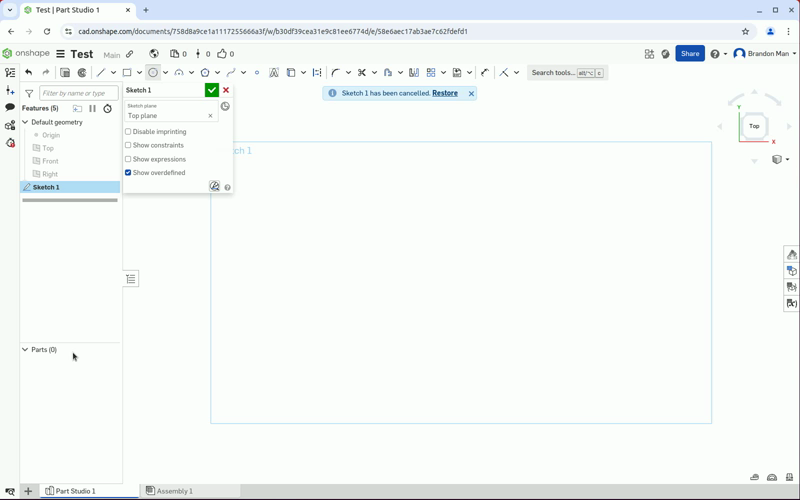
mouse_move(379, 282)
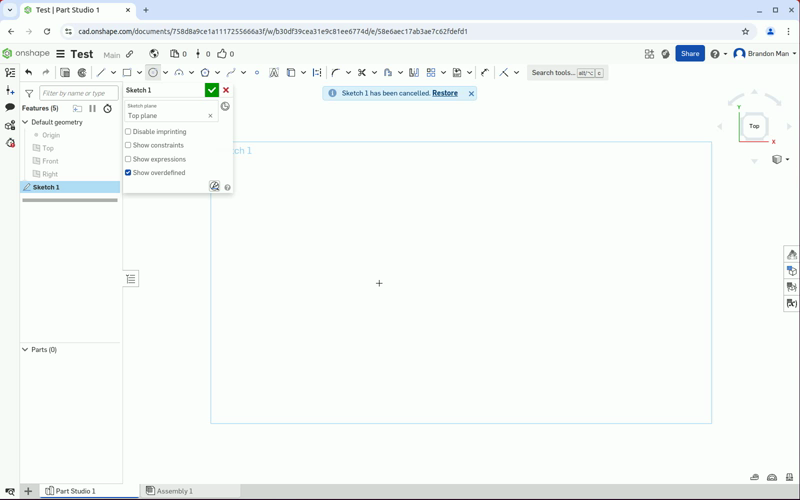
click(379, 282)
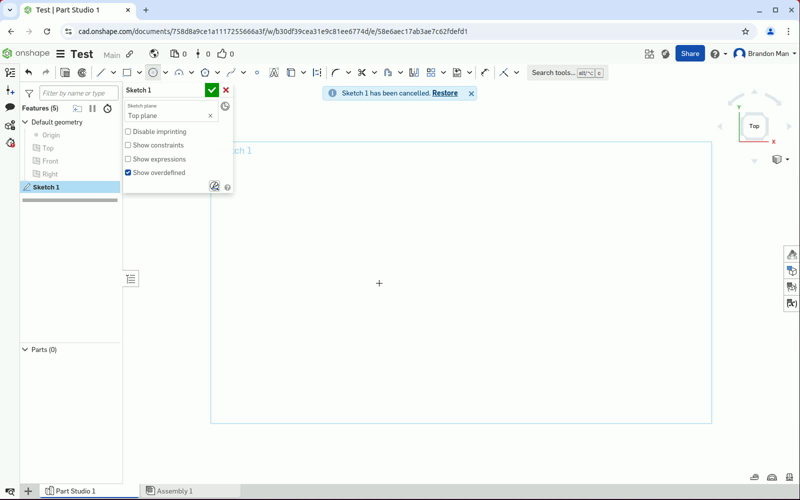
key_up(shift)
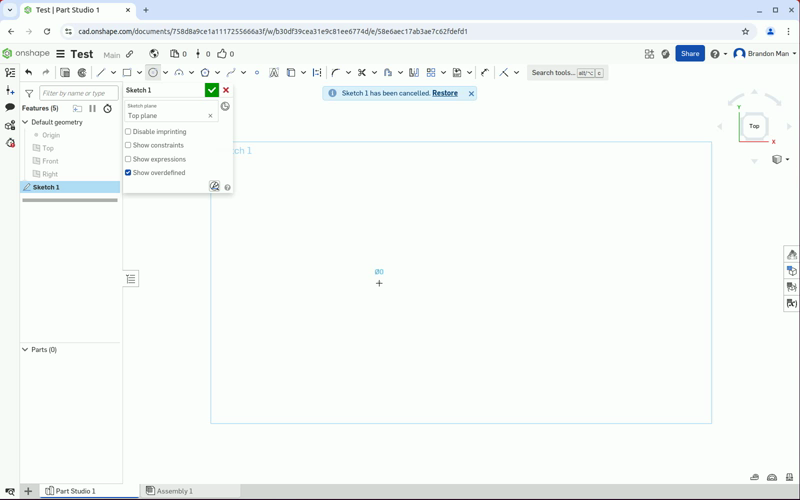
mouse_move(410, 282)
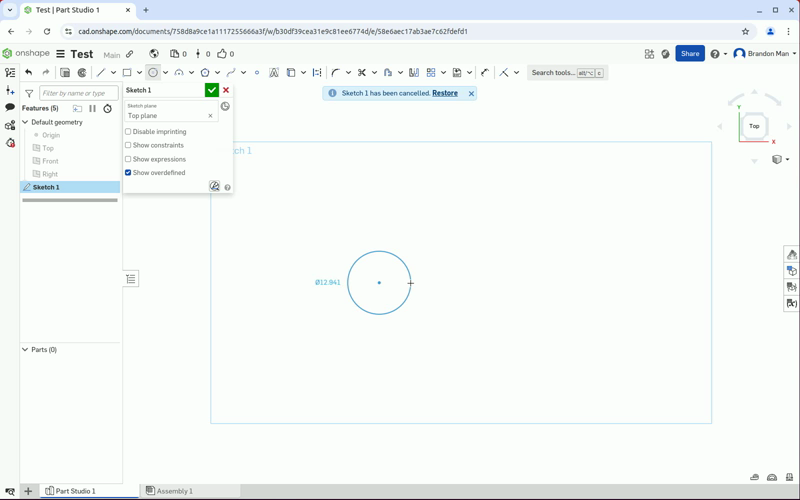
click(410, 282)
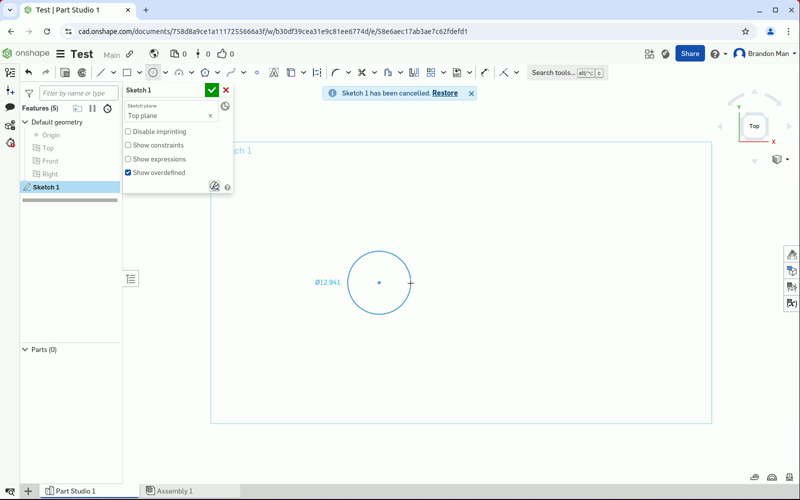
key(esc)
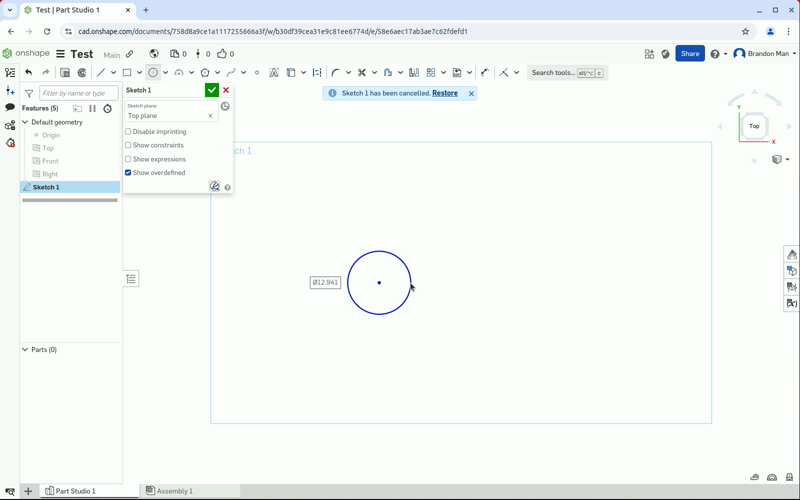
key(c)
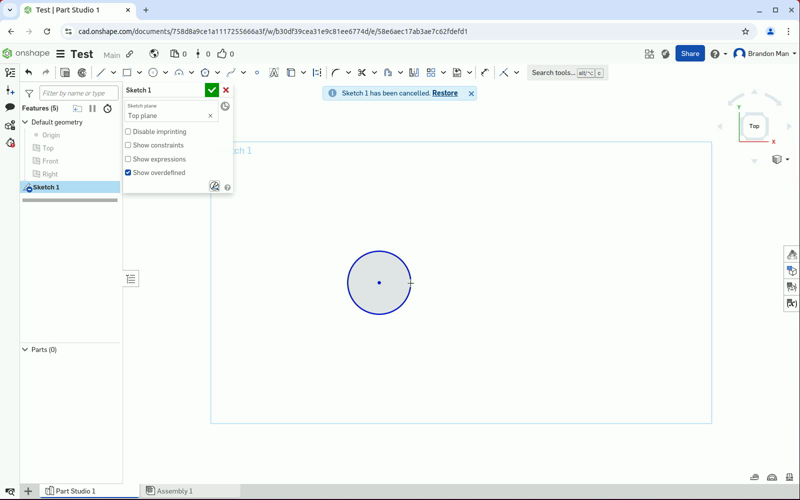
key_down(shift)
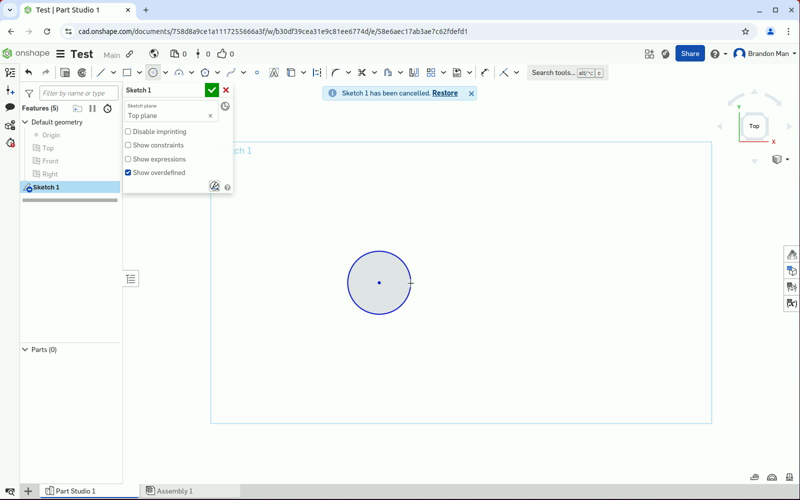
mouse_move(379, 282)
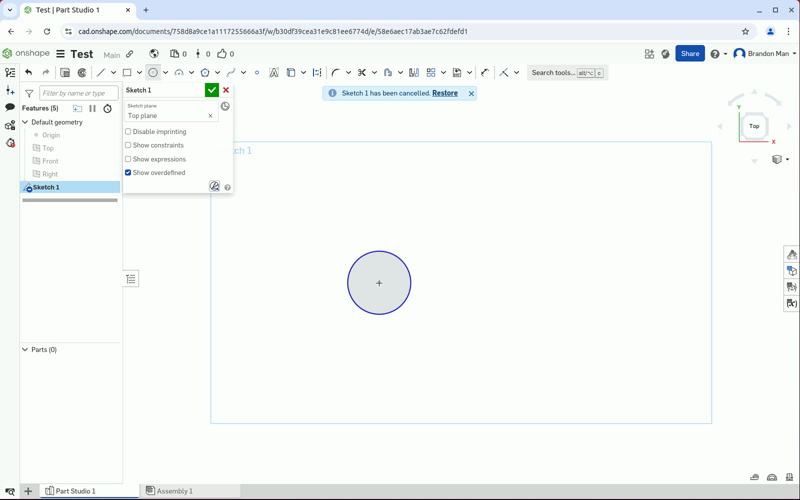
click(379, 282)
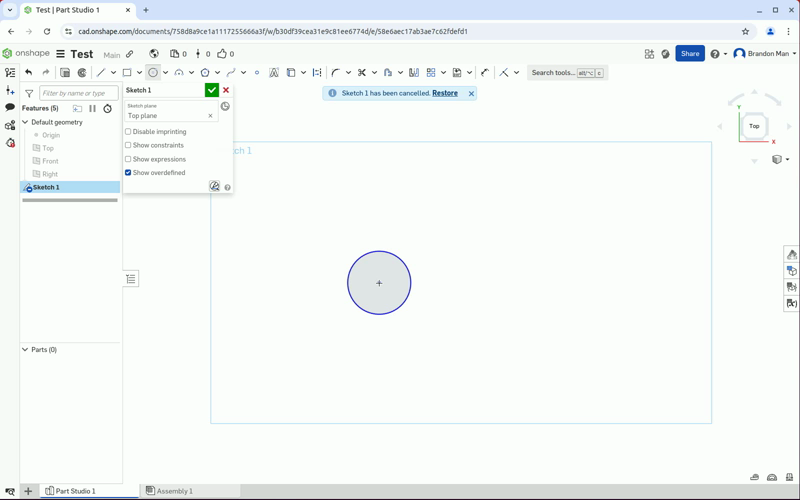
key_up(shift)
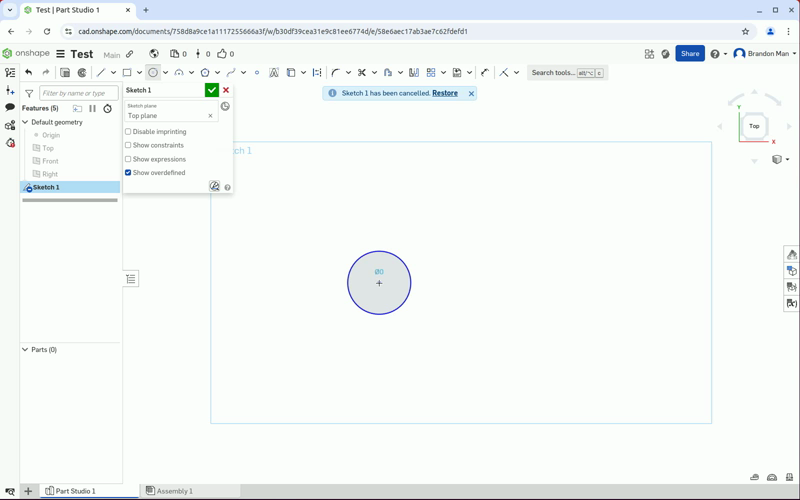
mouse_move(403, 282)
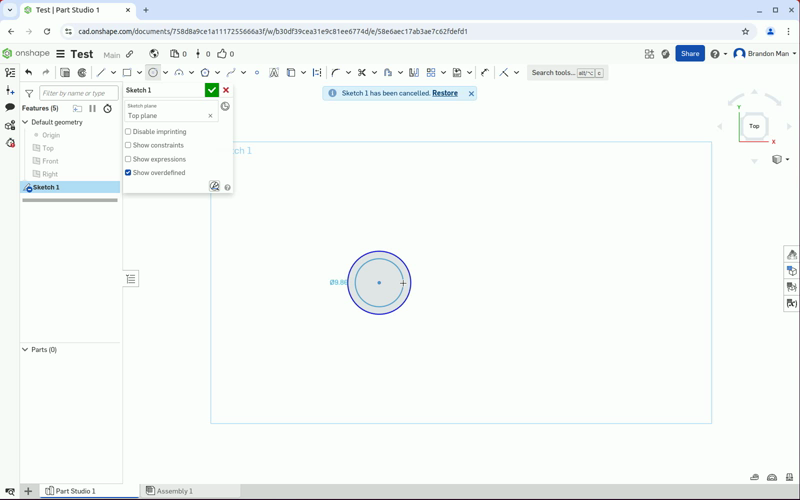
click(403, 282)
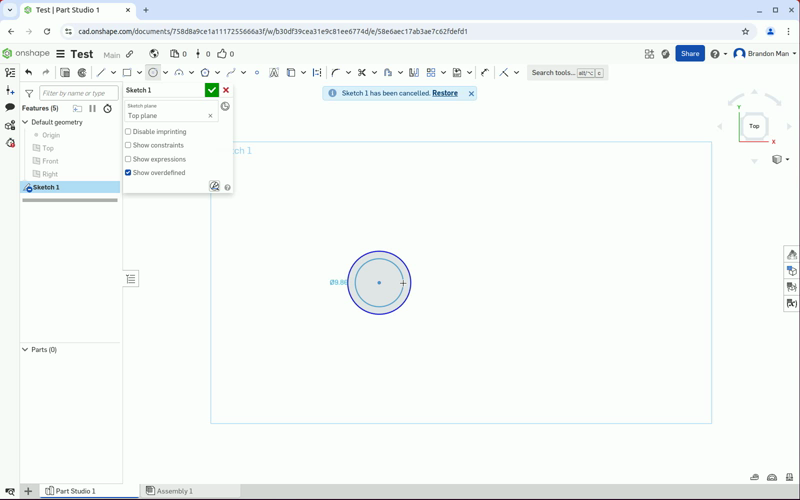
key(esc)
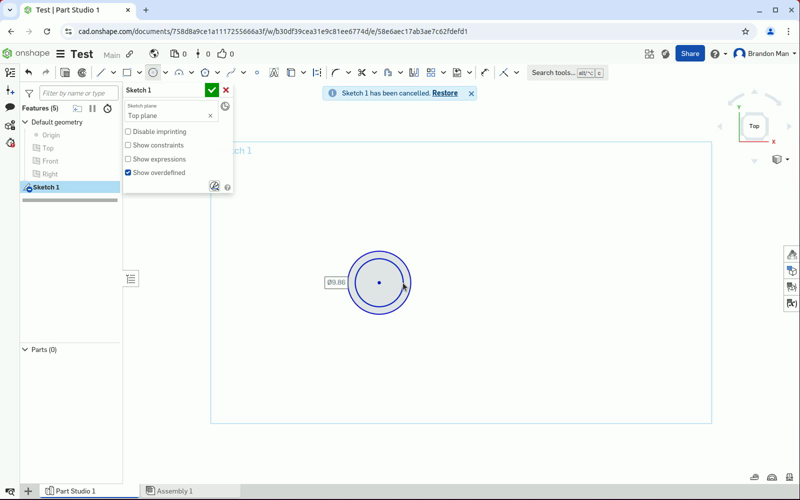
mouse_move(408, 279)
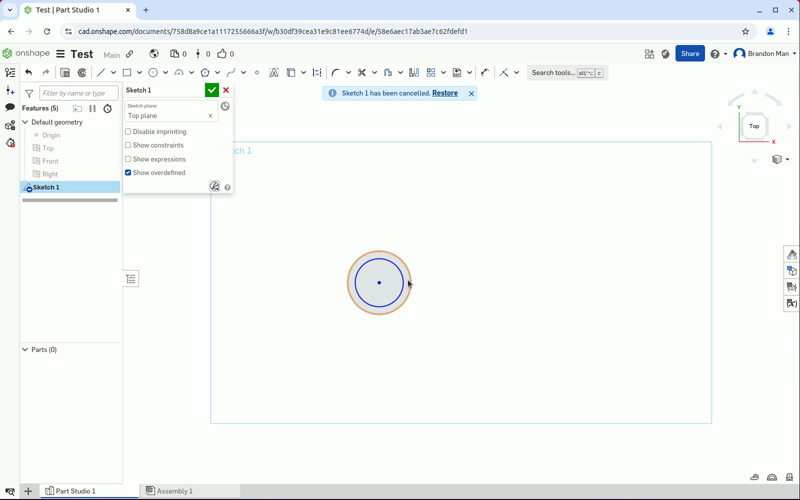
scroll(6)
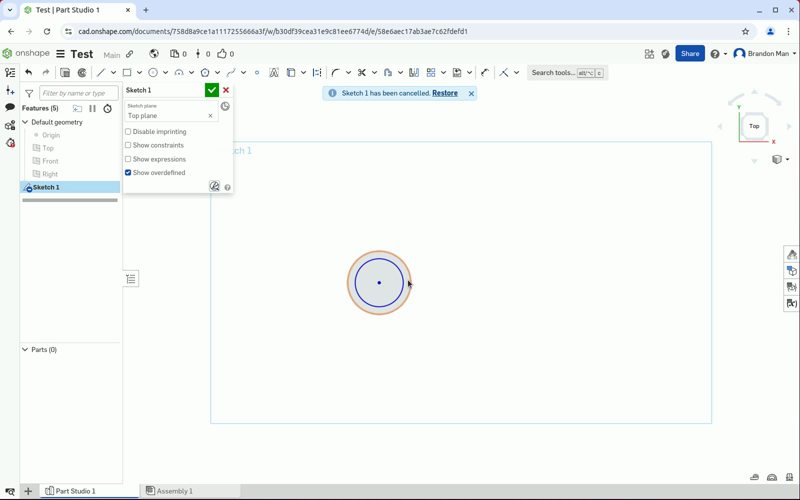
scroll(6)
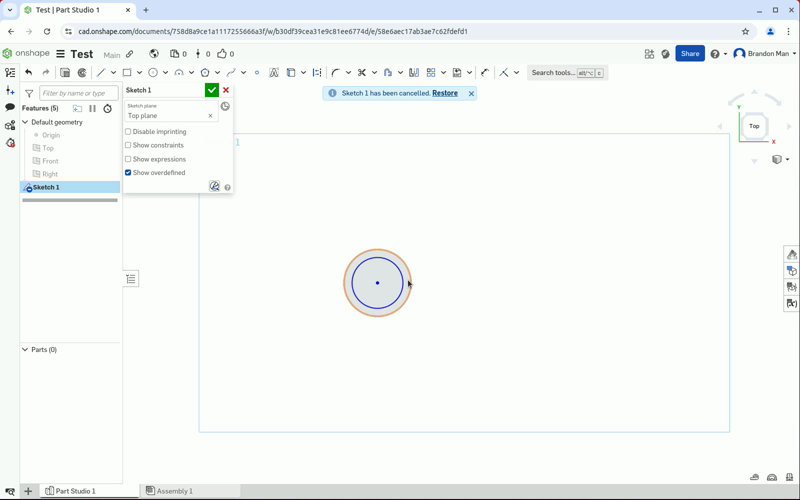
scroll(6)
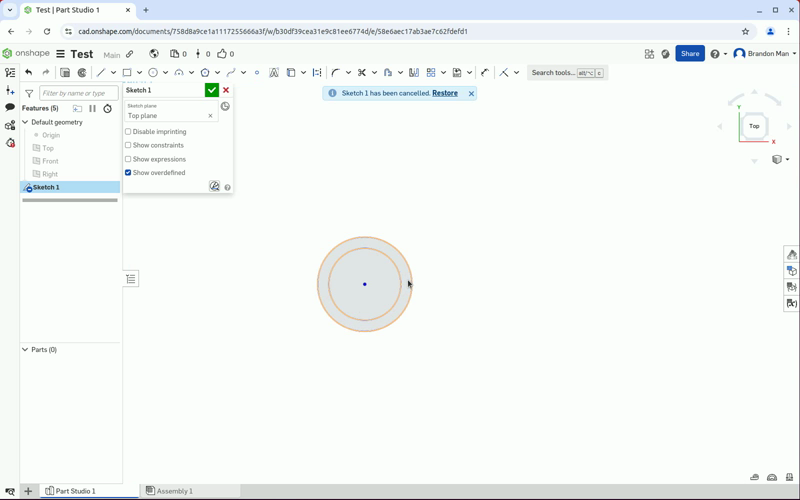
scroll(6)
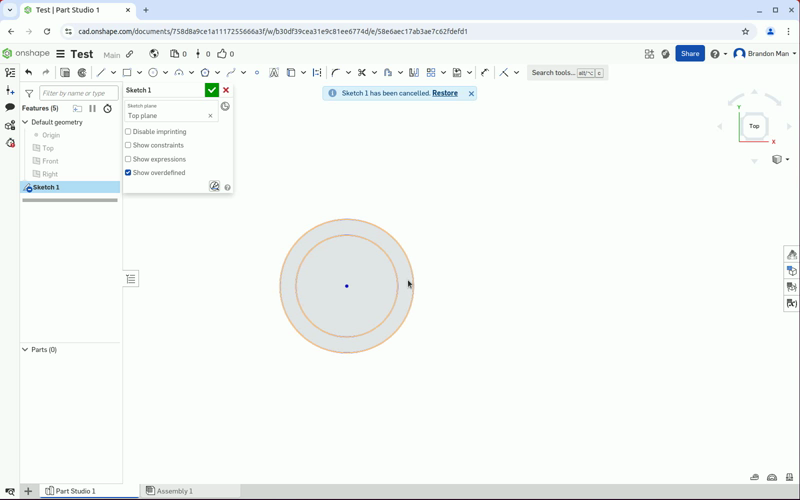
scroll(6)
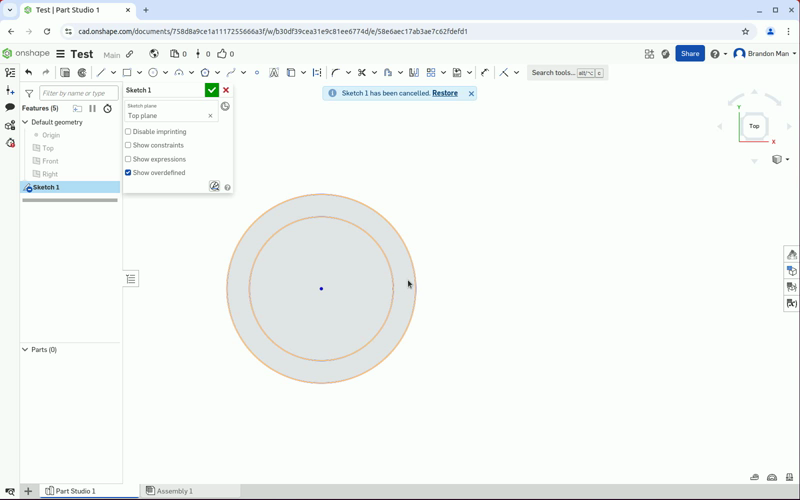
scroll(6)
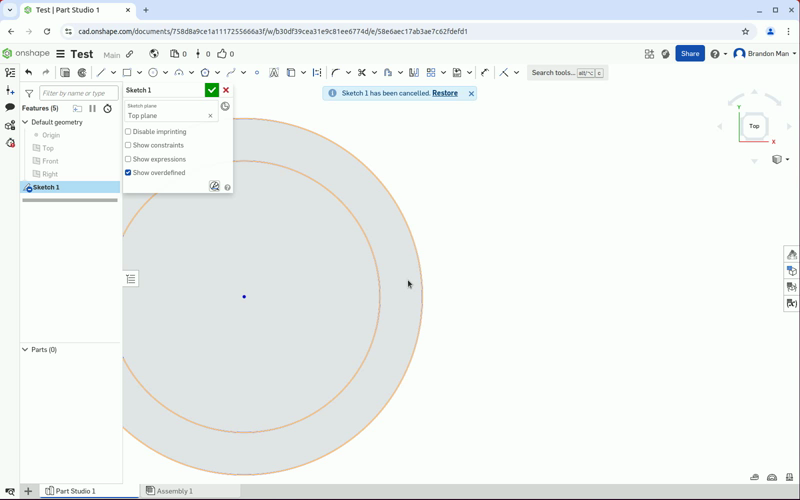
scroll(6)
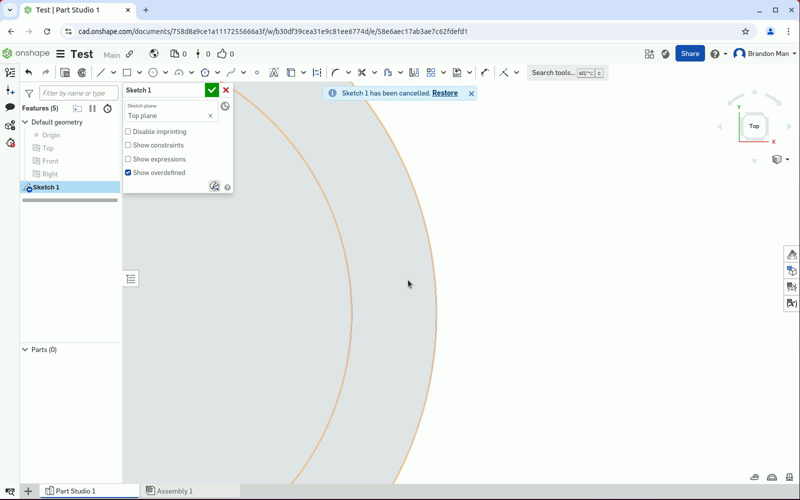
click(408, 279)
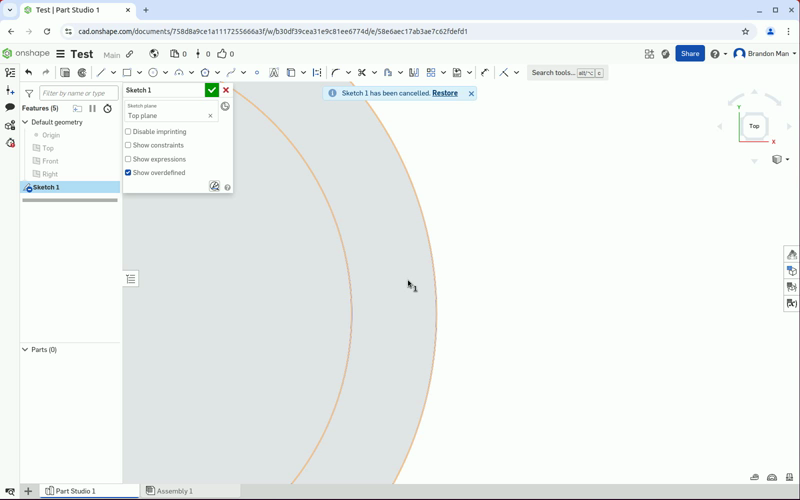
scroll(-6)
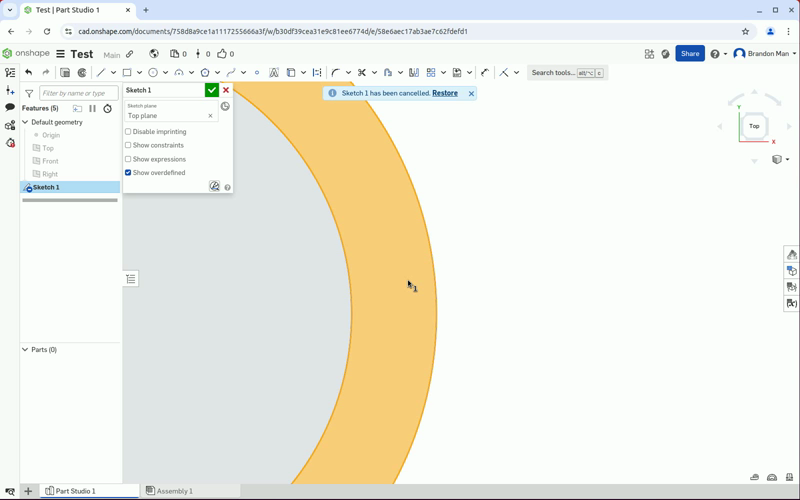
scroll(-6)
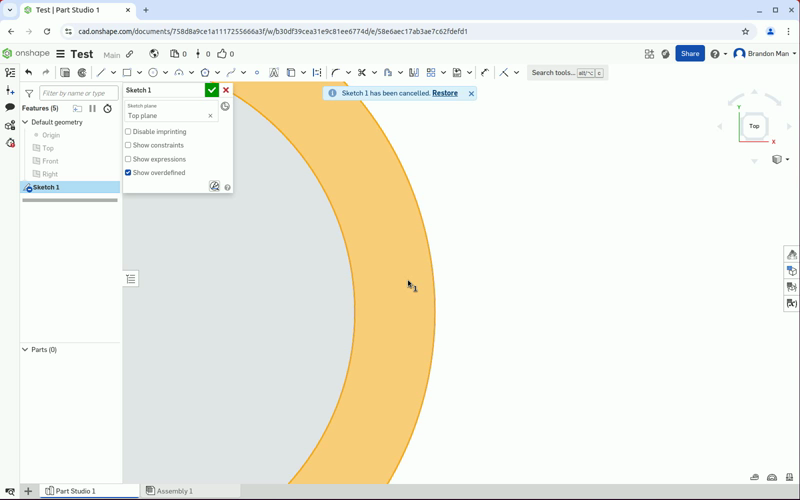
scroll(-6)
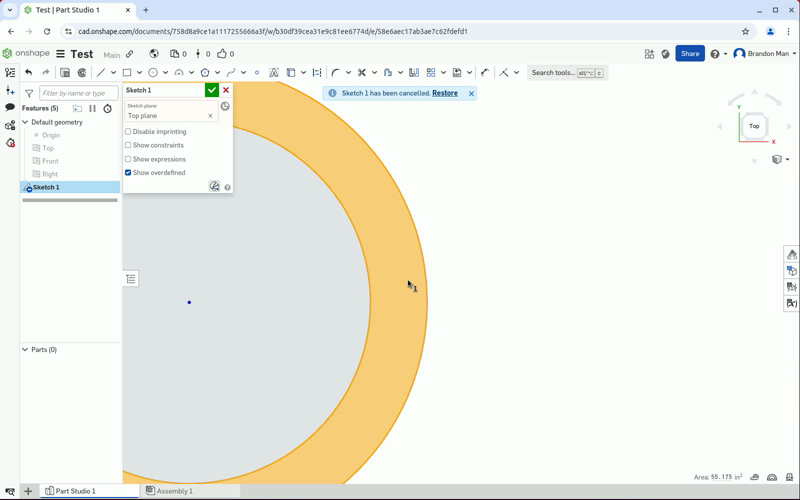
scroll(-6)
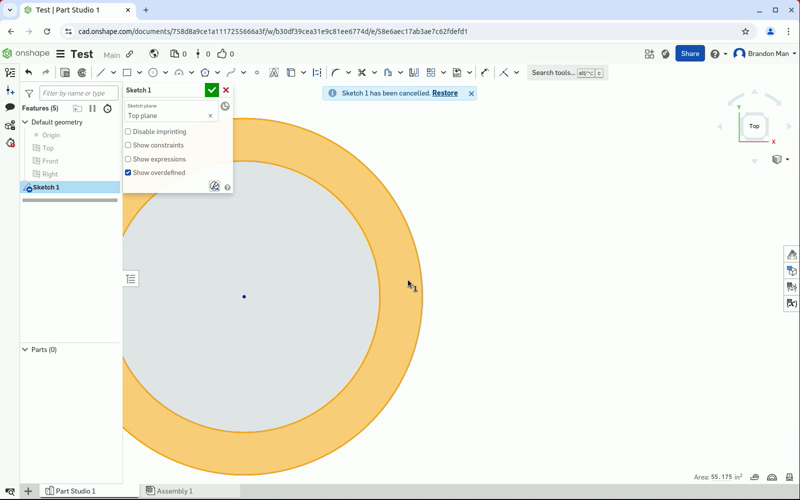
scroll(-6)
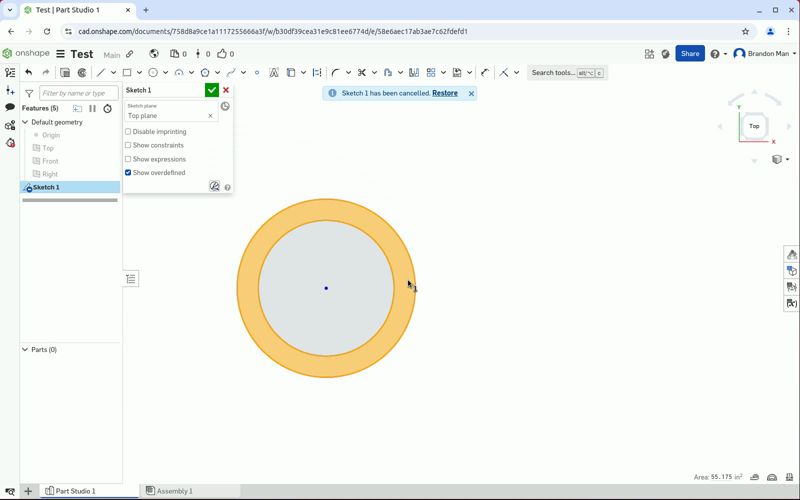
scroll(-6)
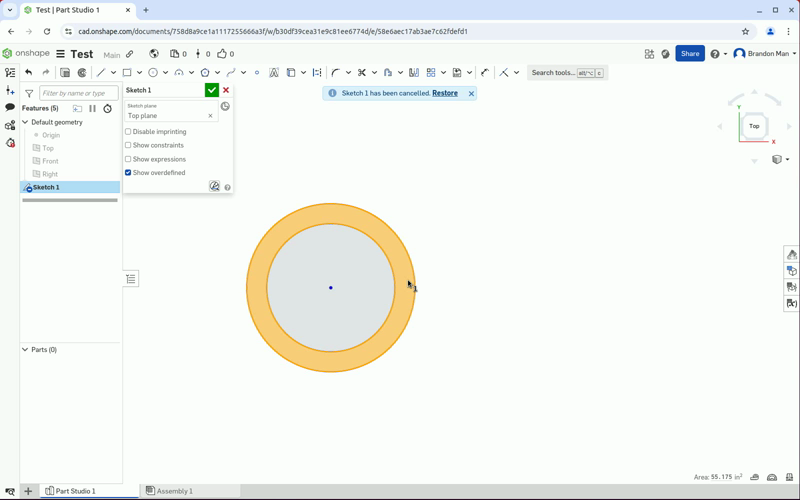
scroll(-6)
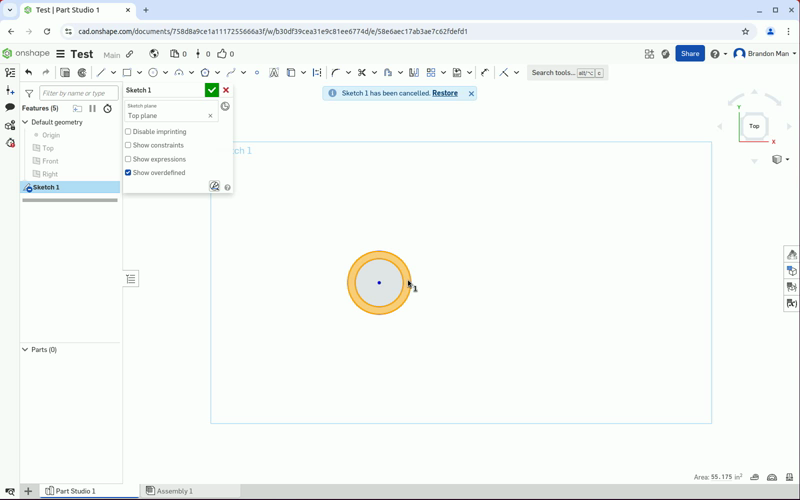
mouse_move(73, 352)
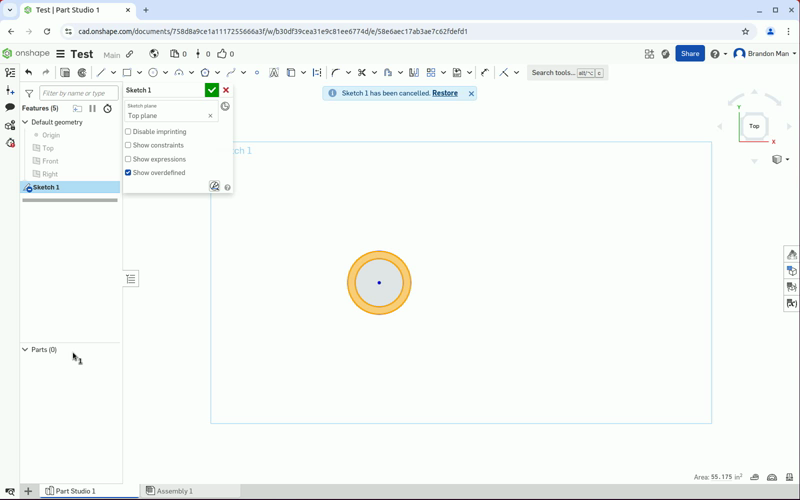
key(shift+y)
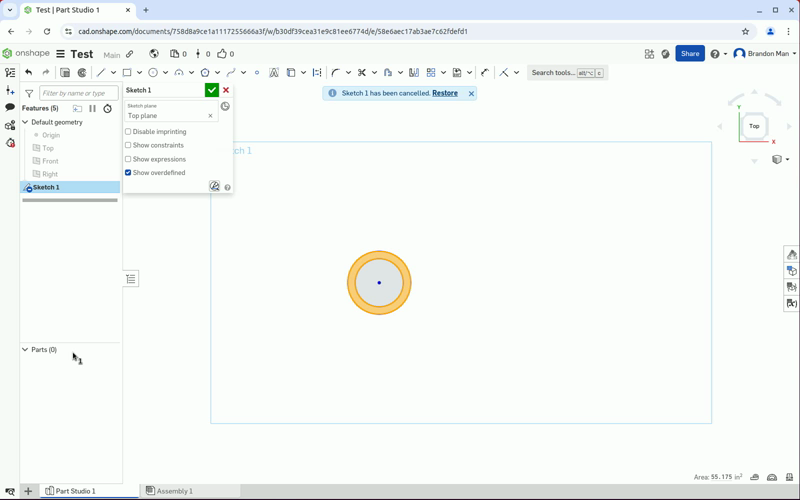
key(shift+e)
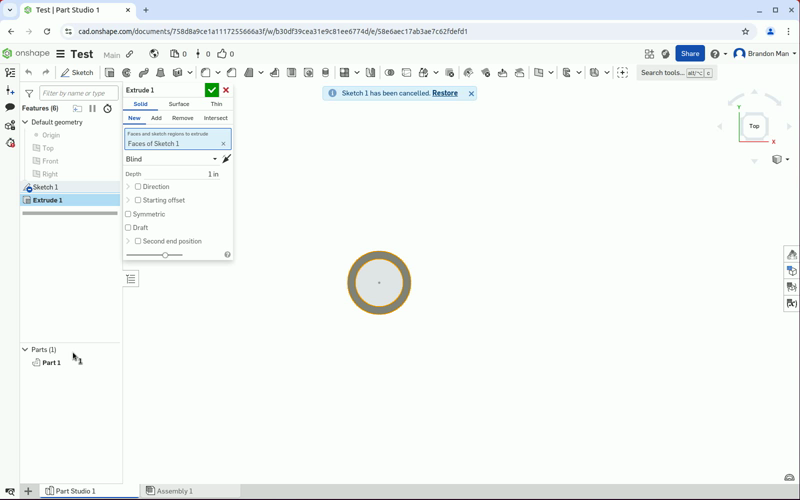
mouse_move(143, 106)
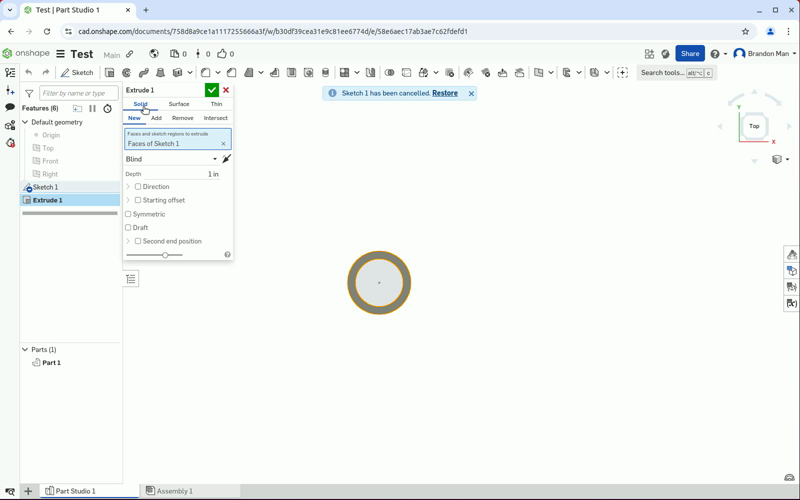
click(143, 106)
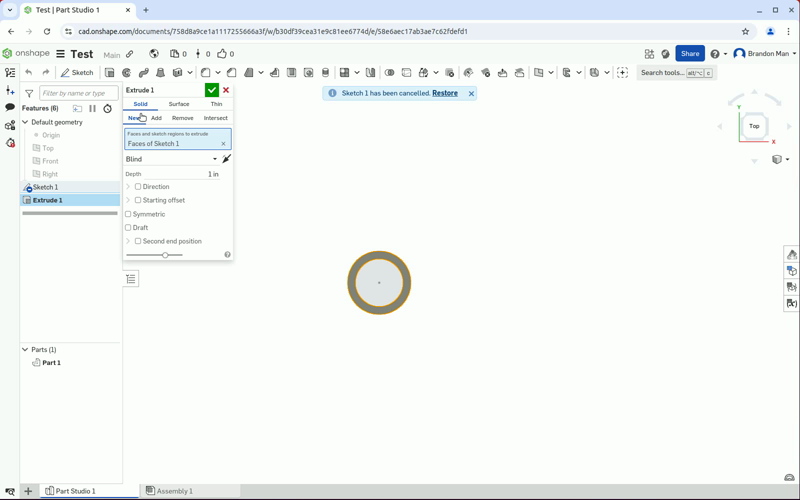
mouse_move(137, 120)
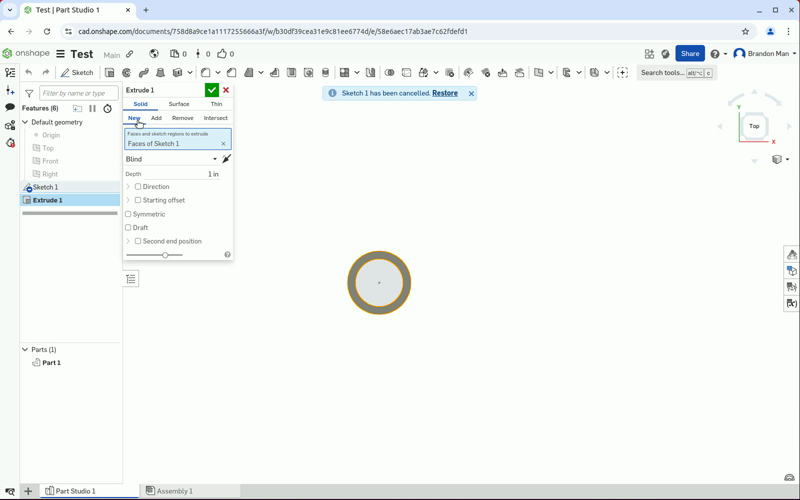
click(137, 120)
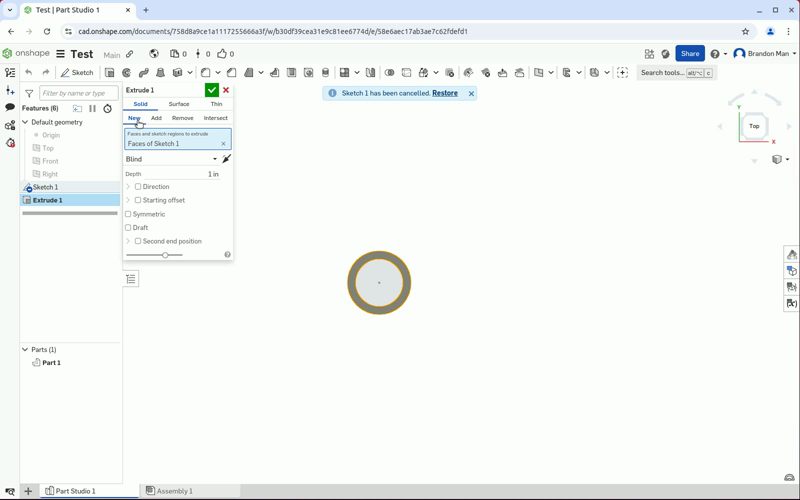
key(tab, 4)
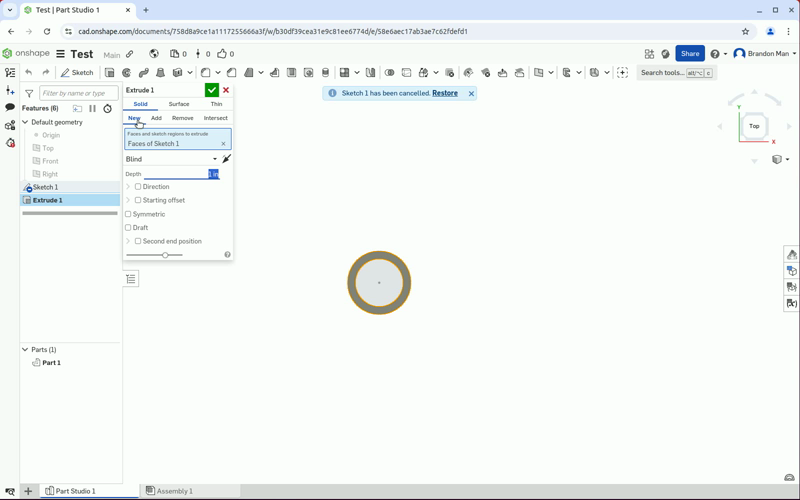
text(3.129)
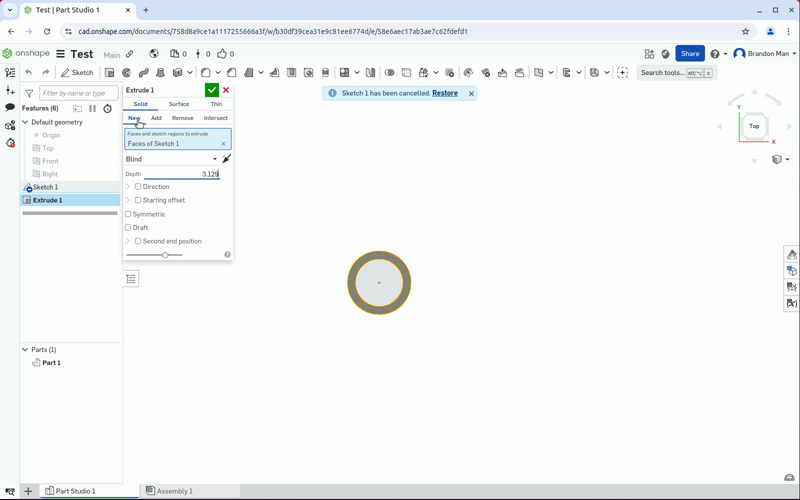
key(enter)
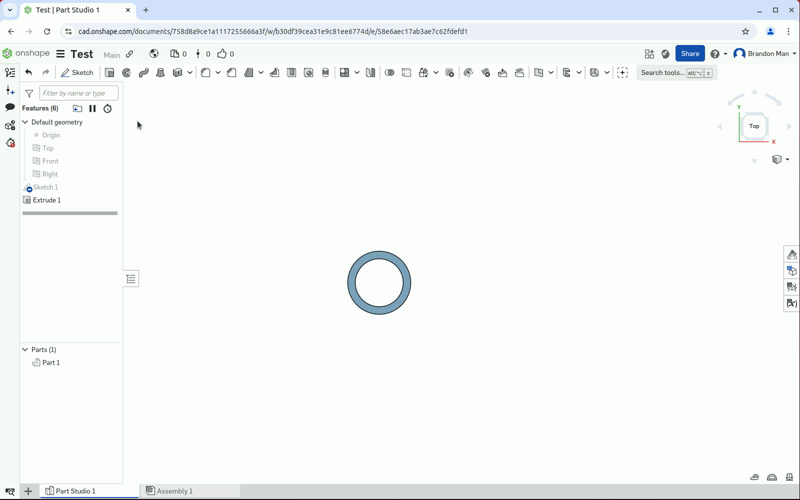
key(shift+h)
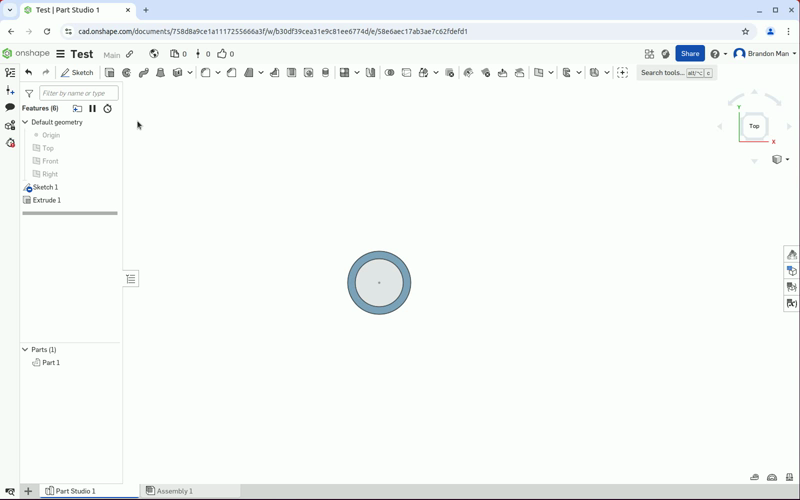
key(shift+h)
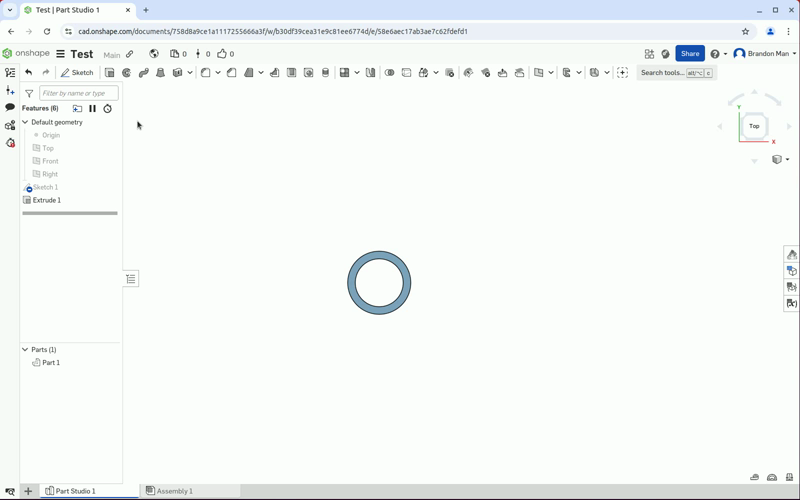
mouse_move(73, 189)
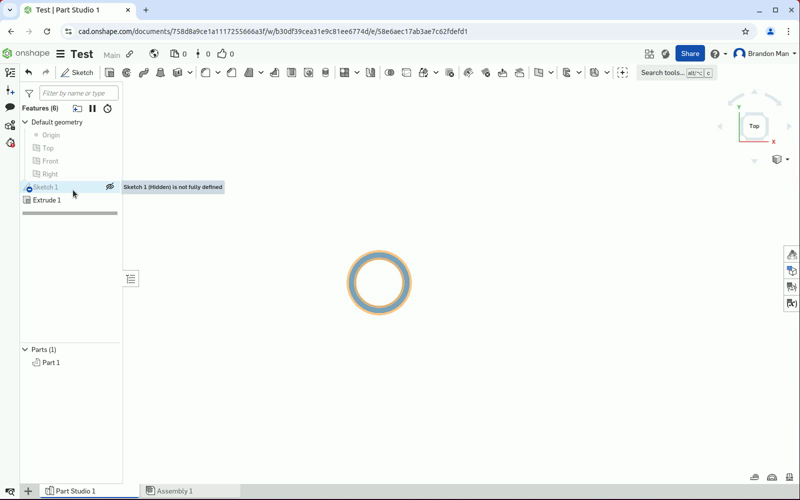
click(73, 189)
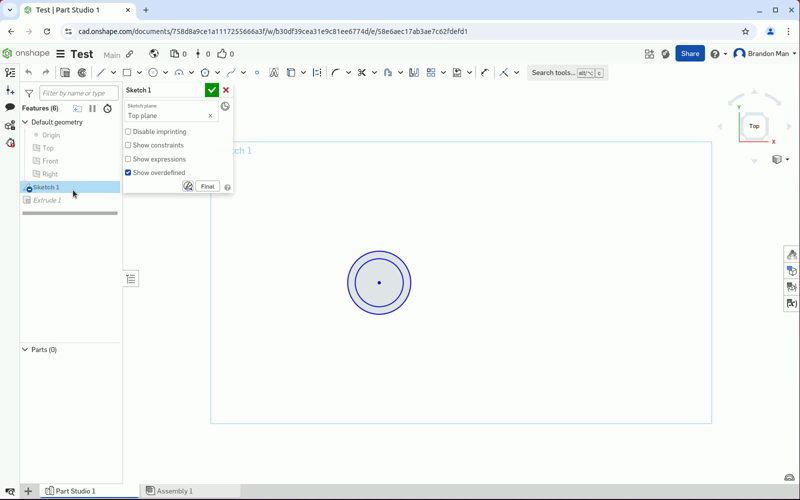
mouse_move(229, 92)
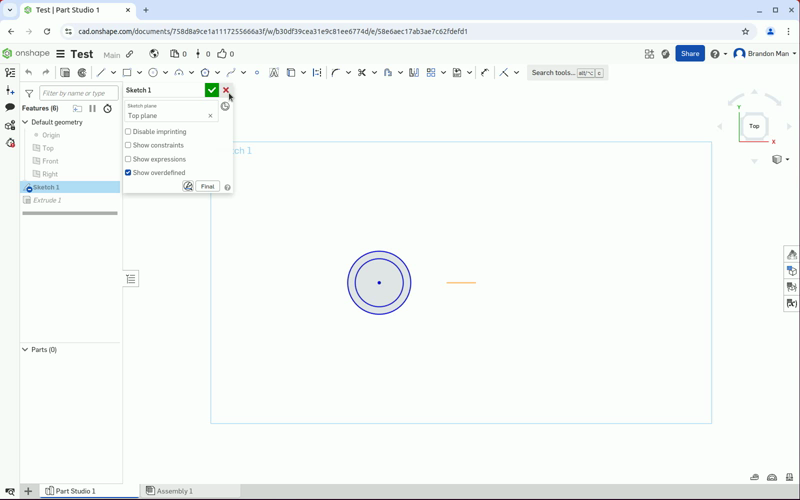
click(229, 92)
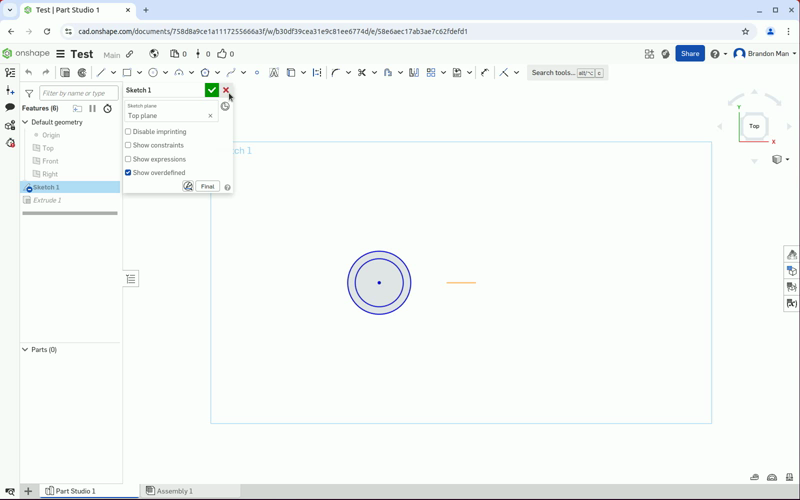
key(shift+s)
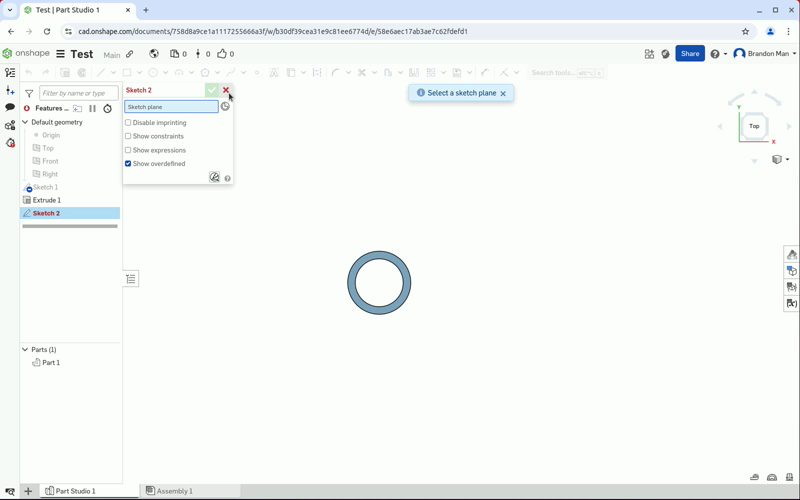
mouse_move(73, 150)
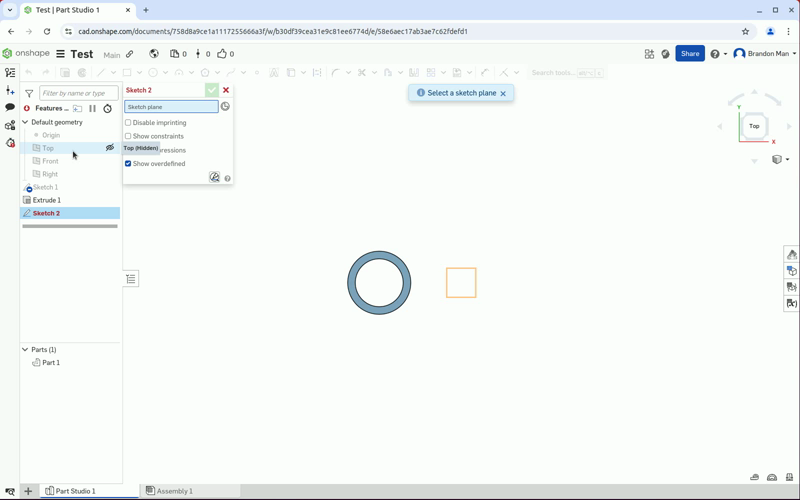
click(73, 150)
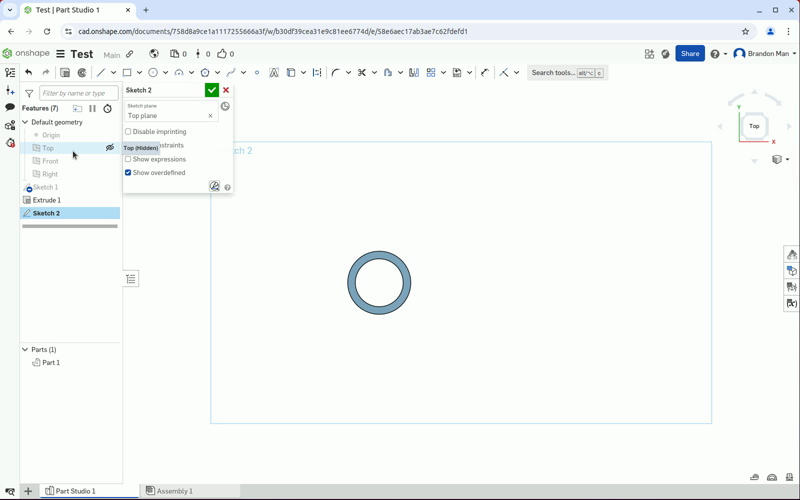
mouse_move(73, 352)
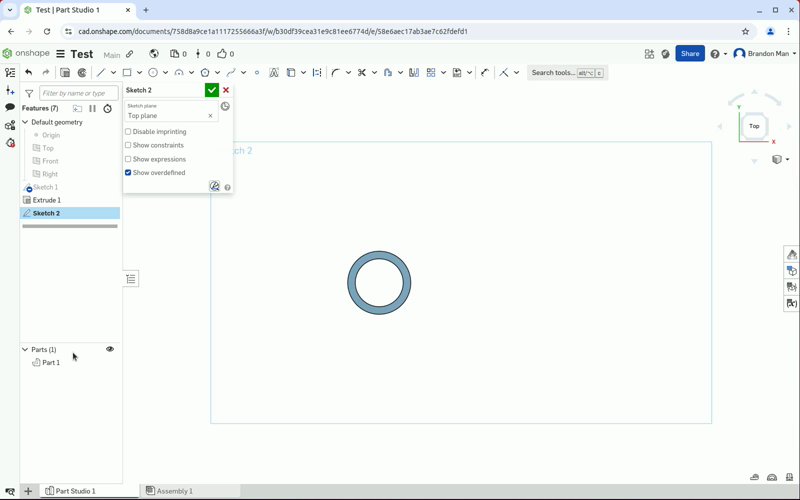
key(y)
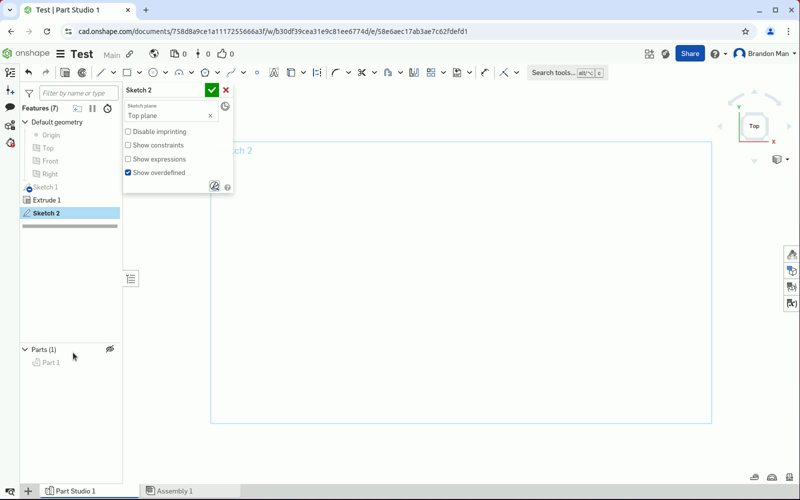
key(c)
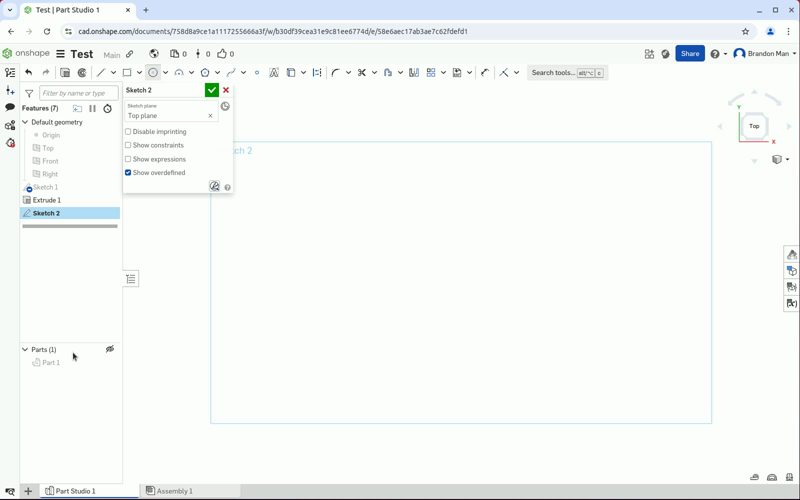
key_down(shift)
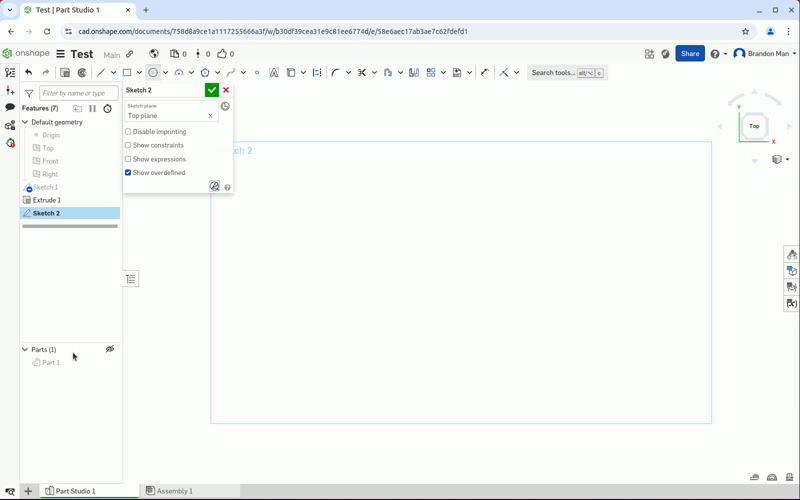
mouse_move(461, 282)
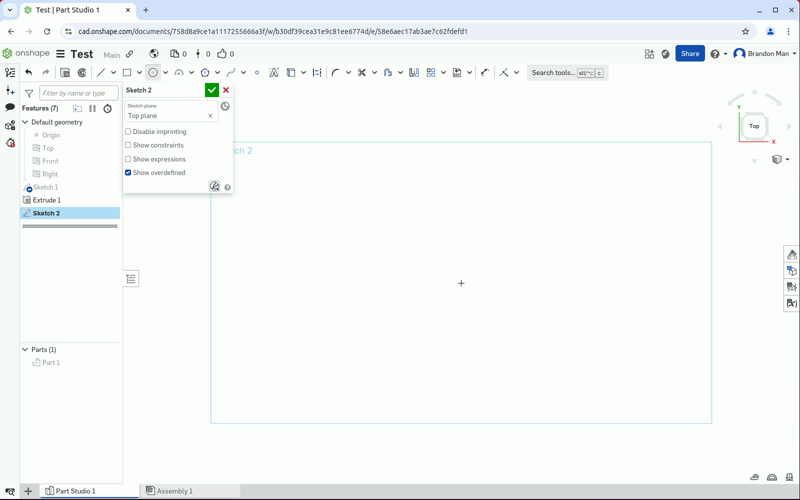
click(461, 282)
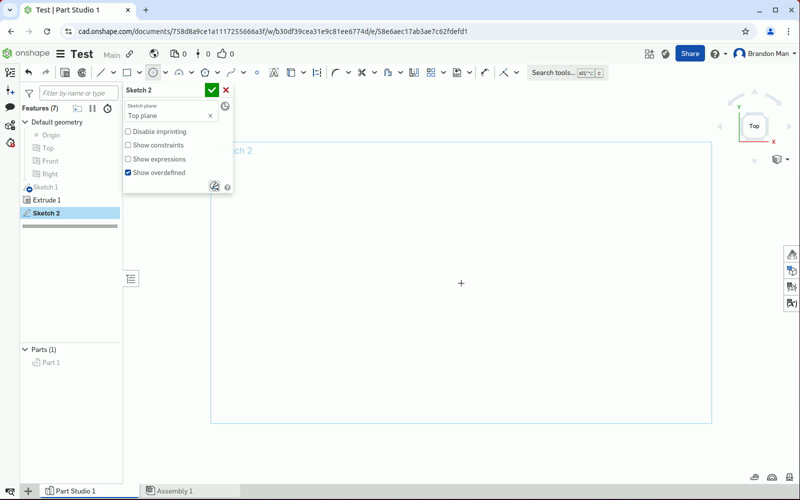
key_up(shift)
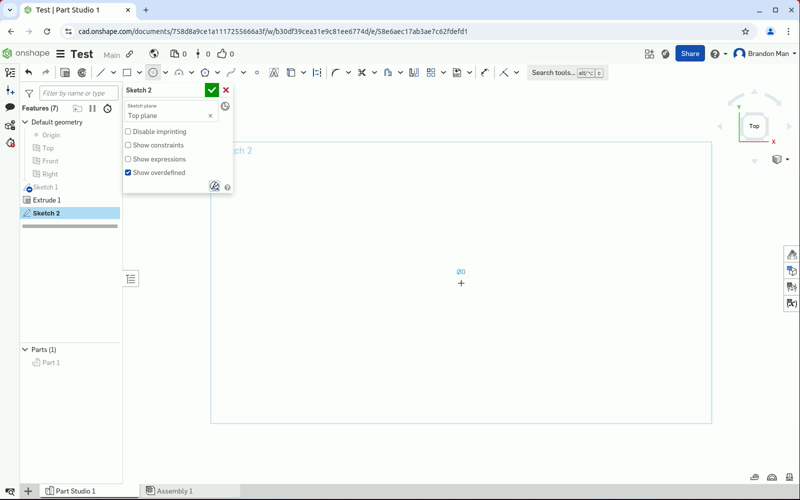
mouse_move(492, 282)
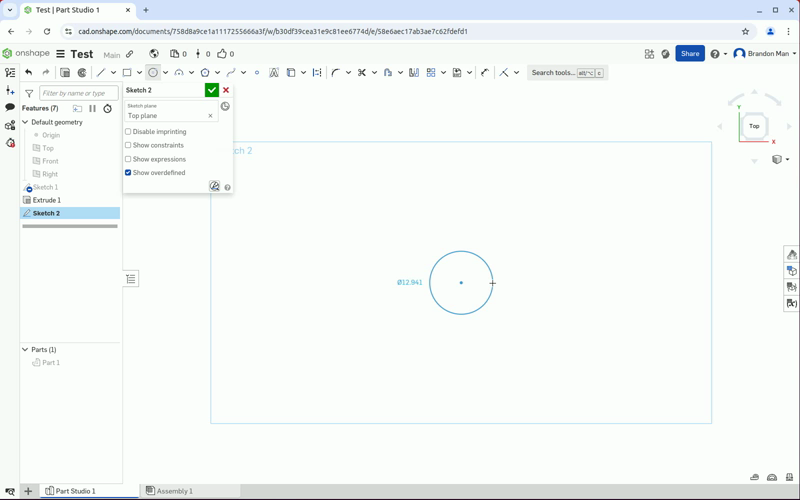
click(492, 282)
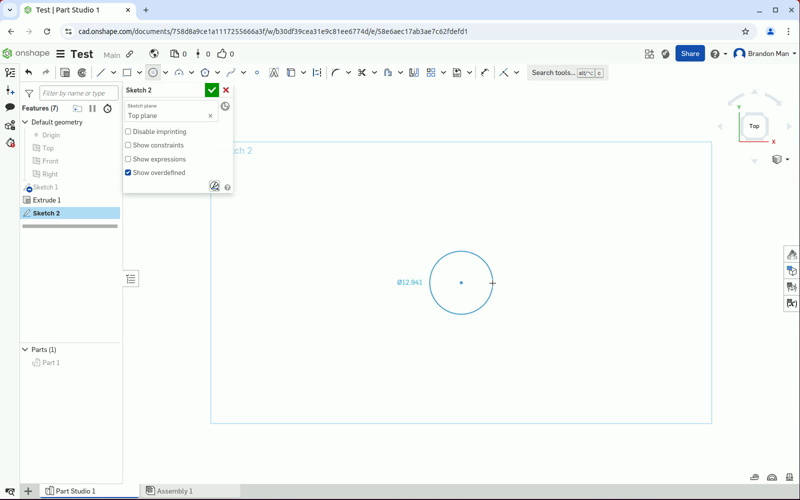
key(esc)
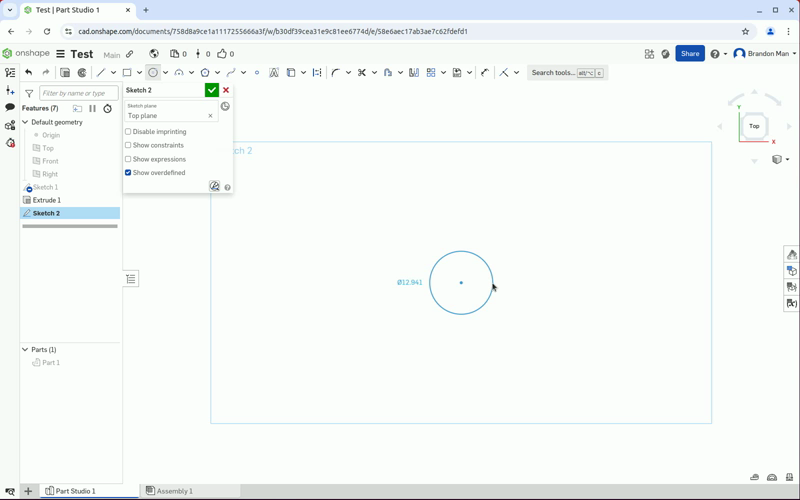
key(c)
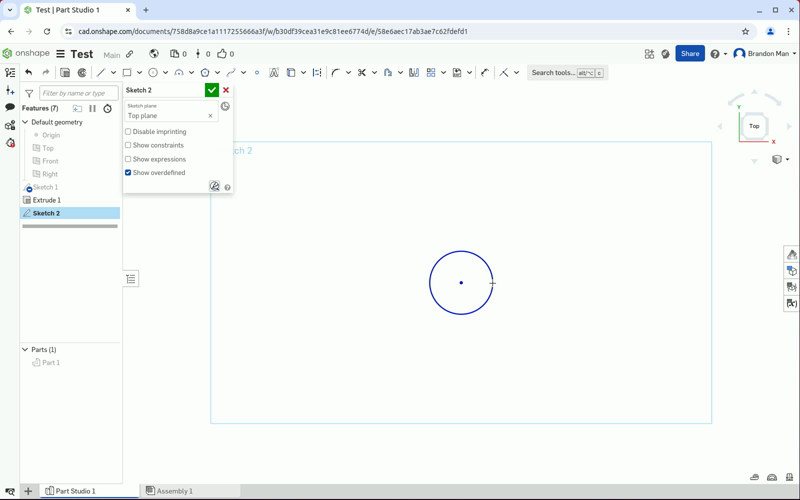
key_down(shift)
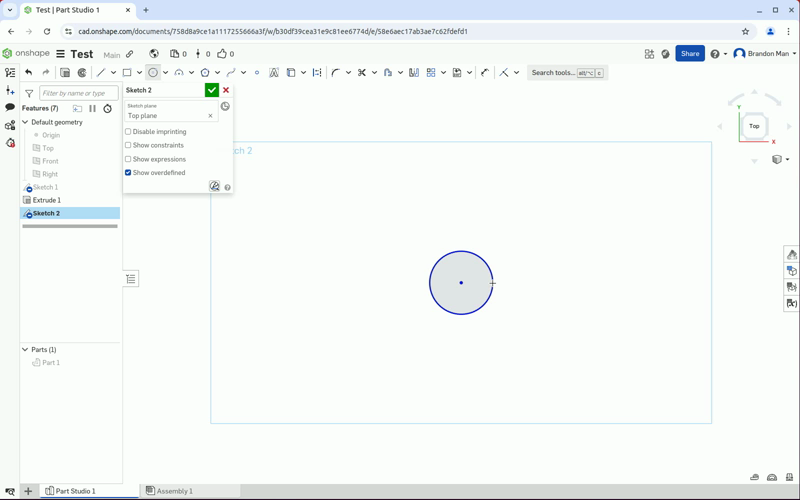
mouse_move(461, 282)
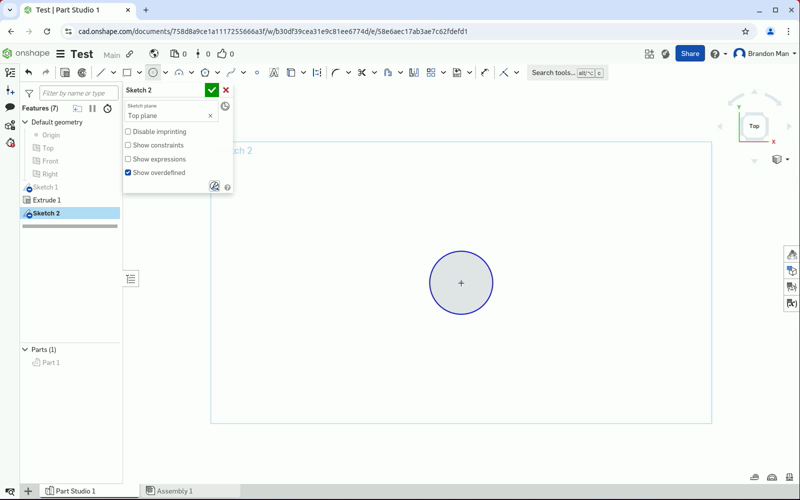
click(461, 282)
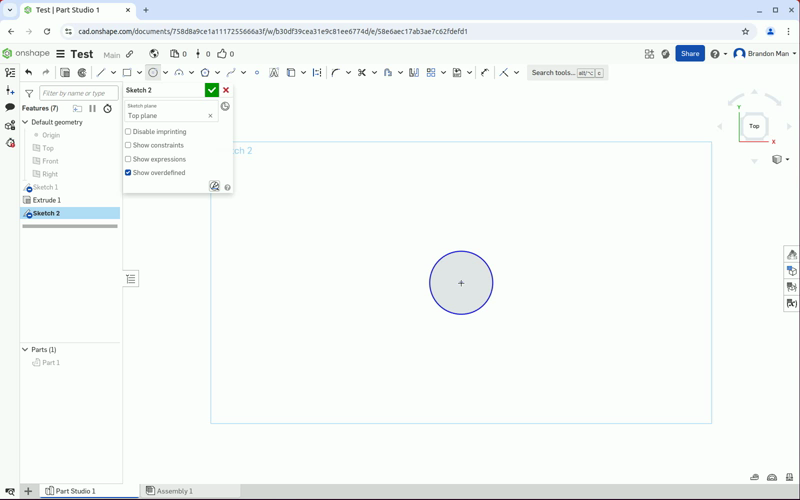
key_up(shift)
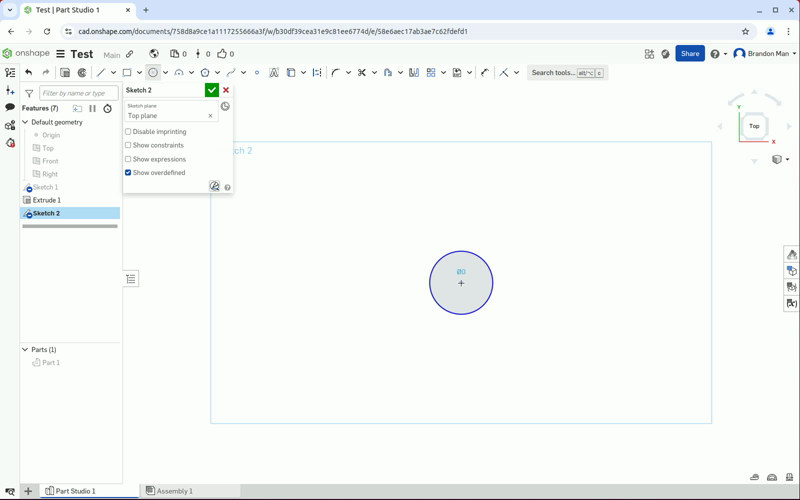
mouse_move(485, 282)
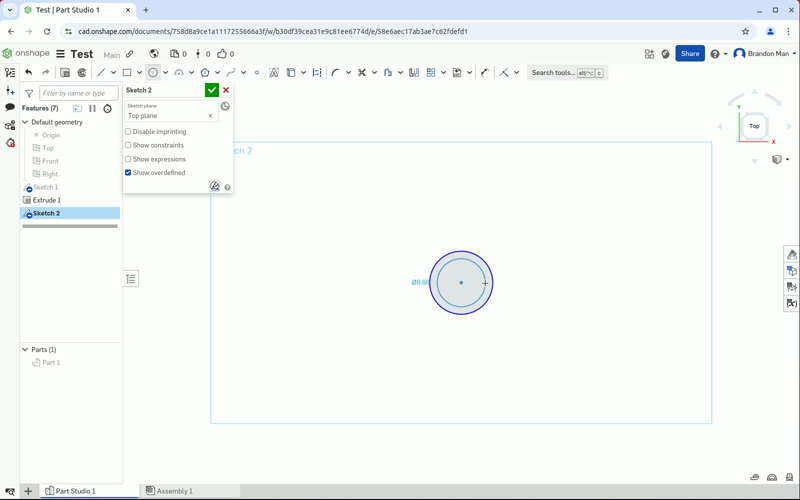
click(485, 282)
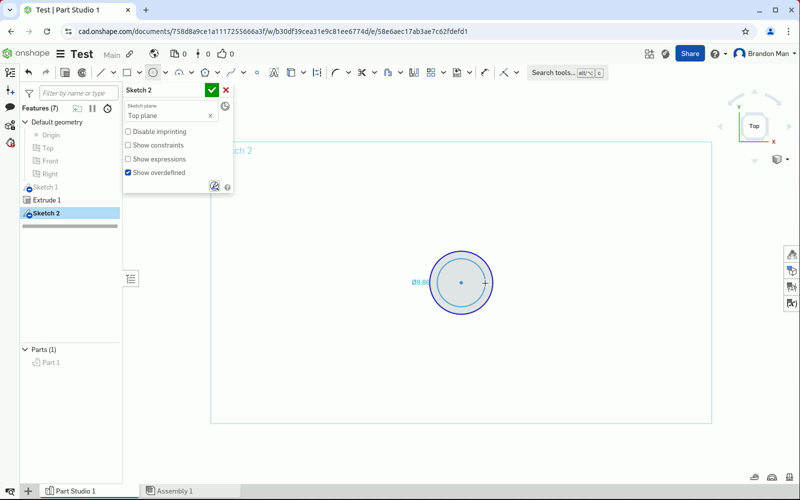
key(esc)
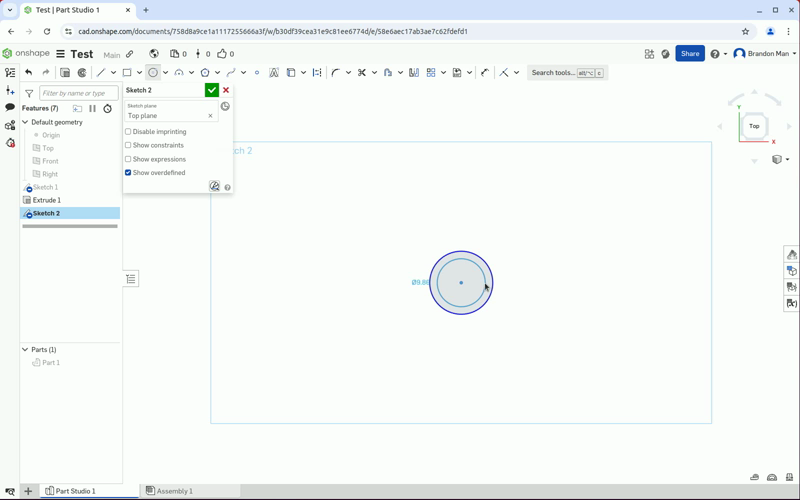
mouse_move(475, 305)
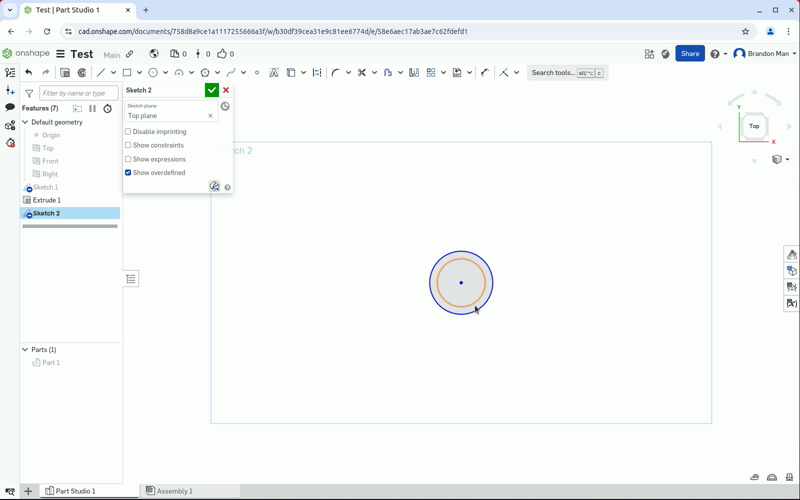
scroll(6)
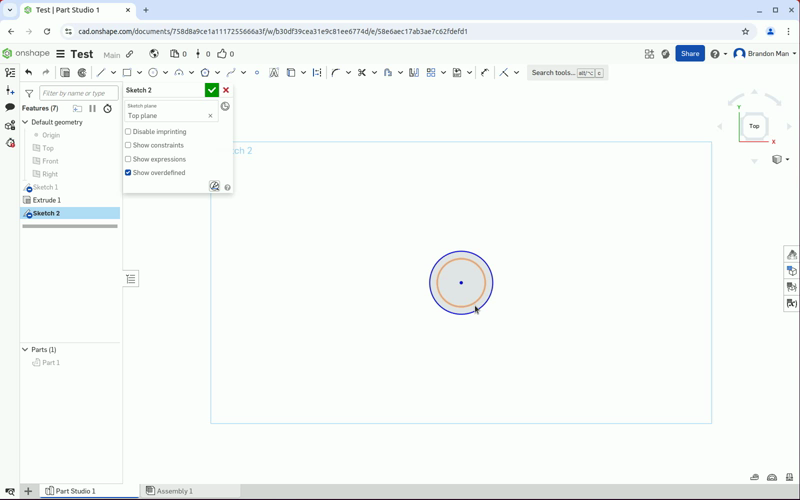
scroll(6)
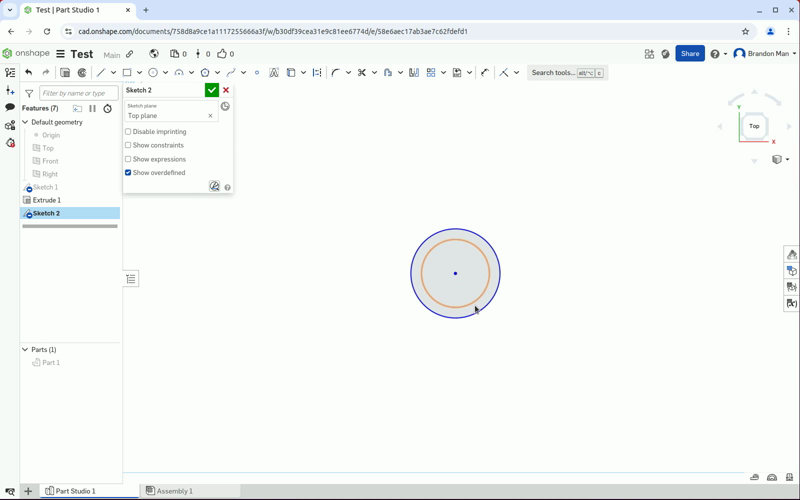
scroll(6)
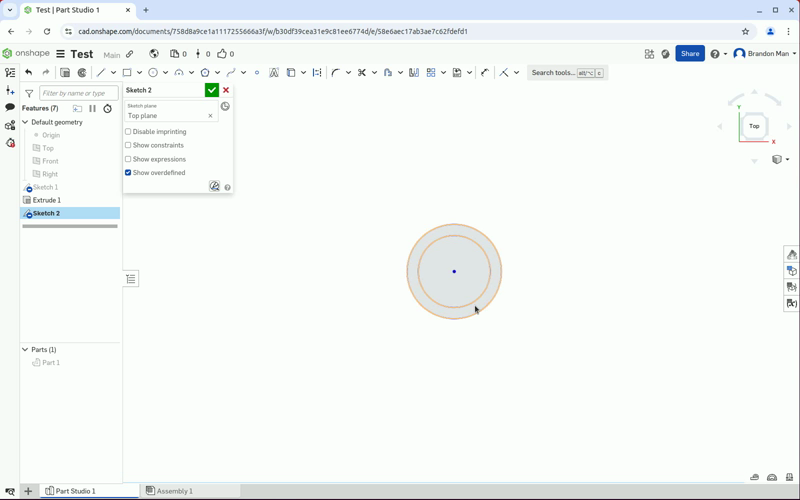
scroll(6)
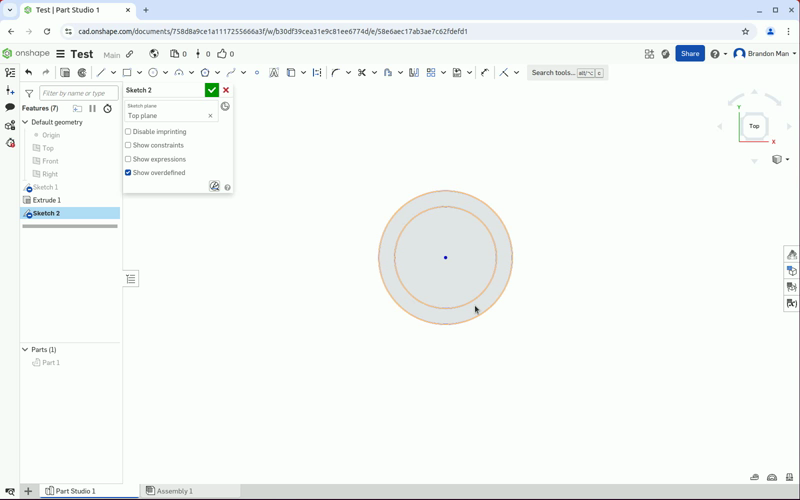
scroll(6)
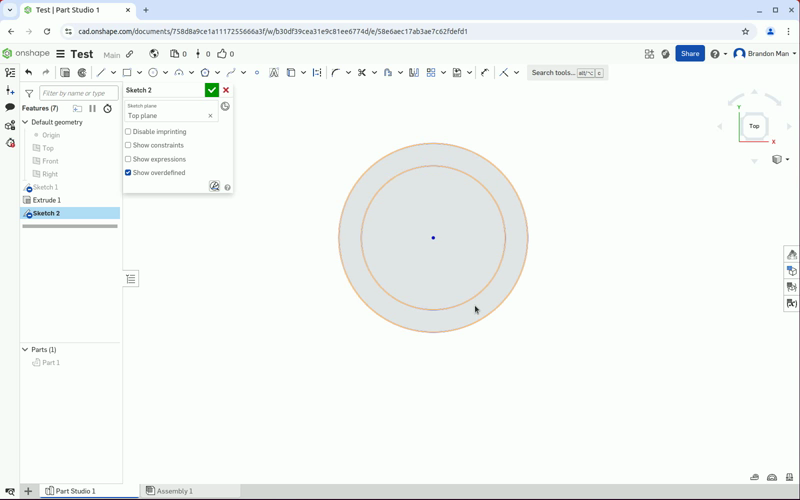
scroll(6)
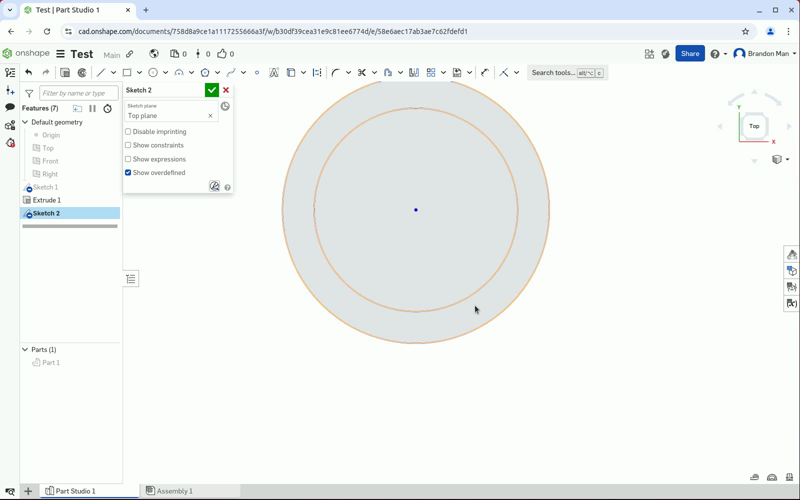
scroll(6)
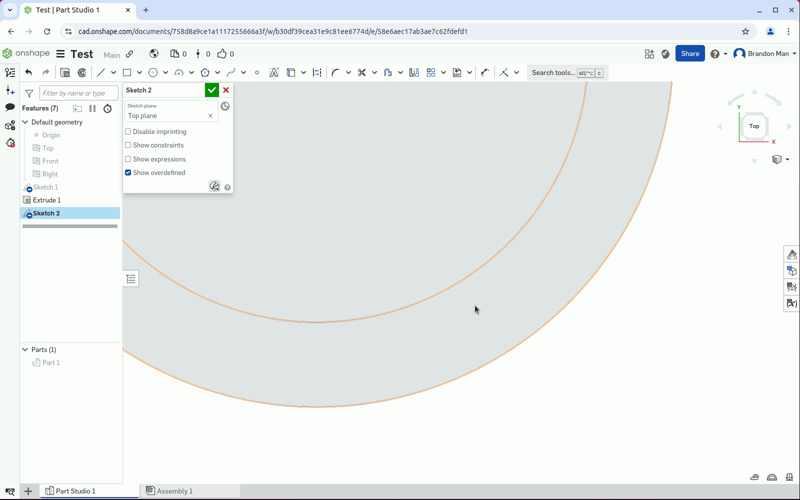
click(475, 305)
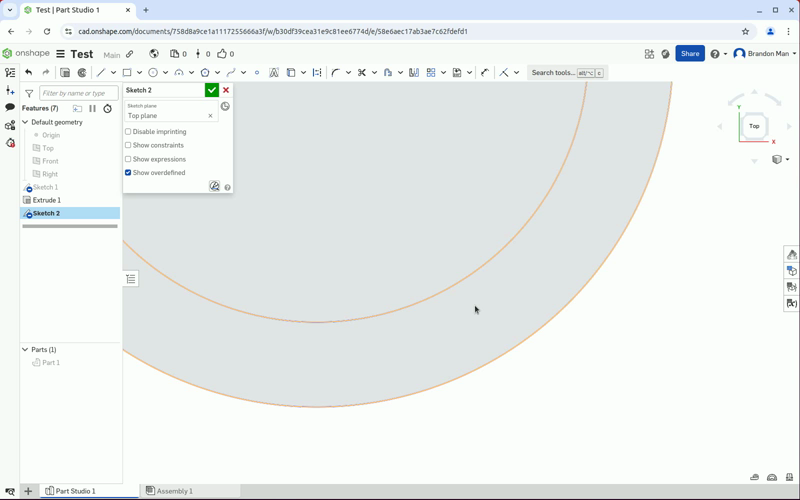
scroll(-6)
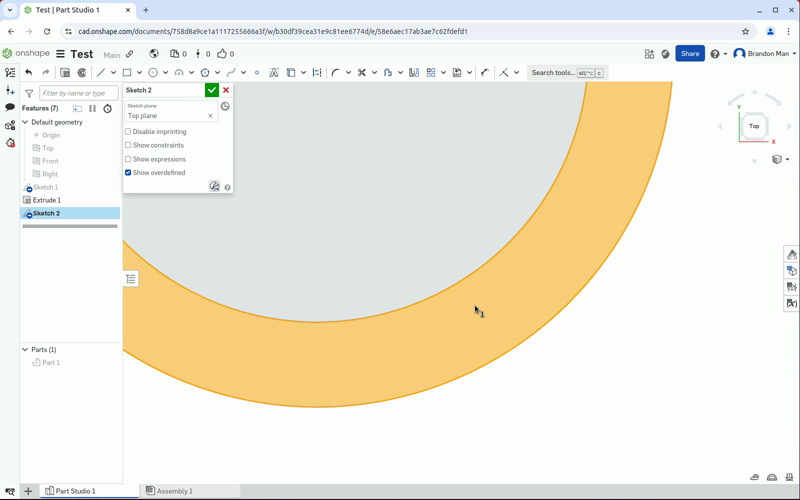
scroll(-6)
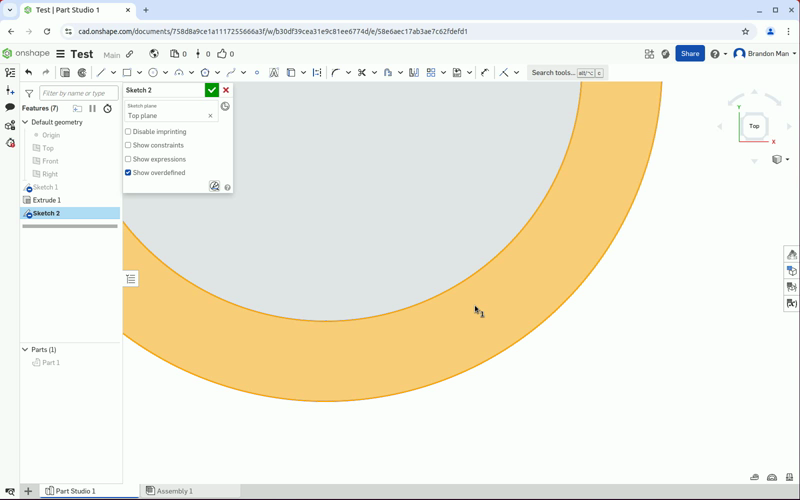
scroll(-6)
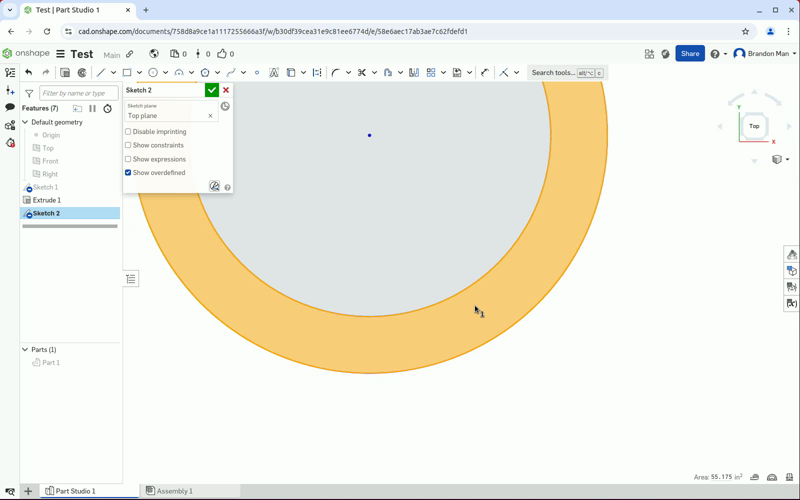
scroll(-6)
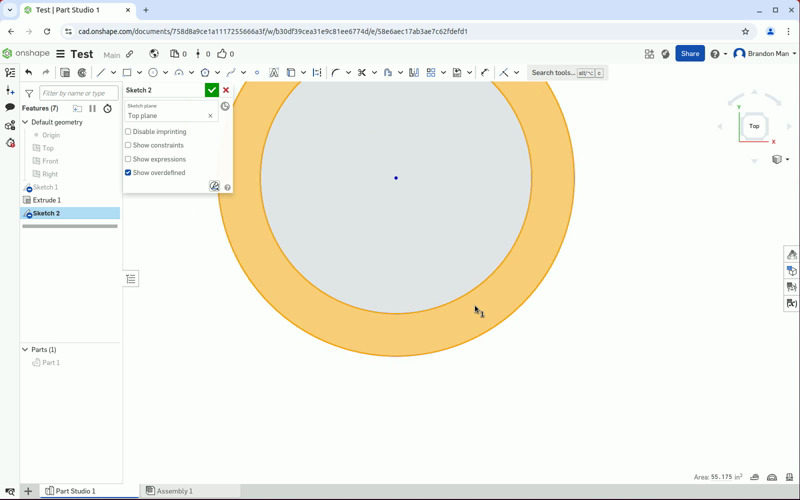
scroll(-6)
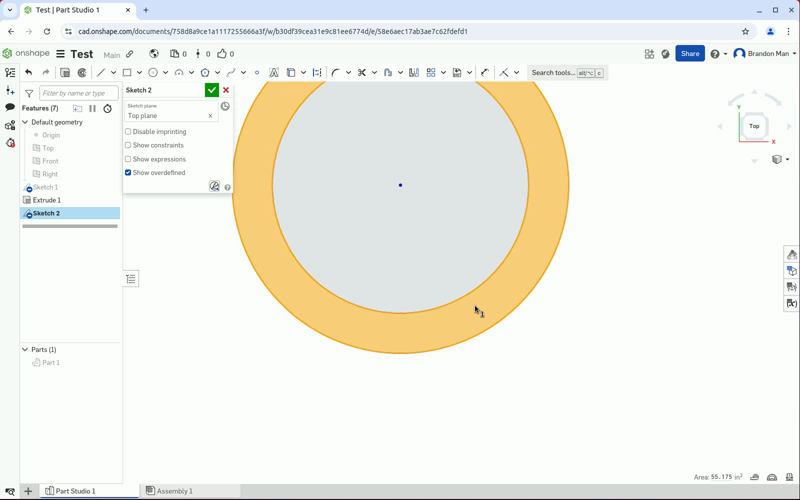
scroll(-6)
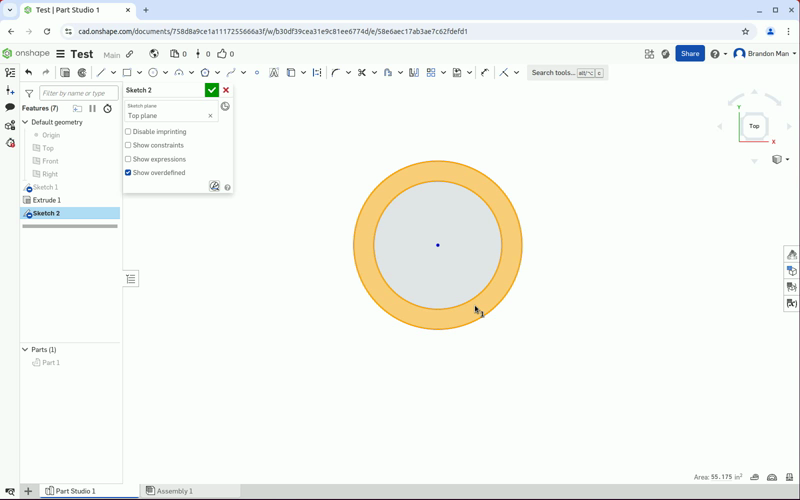
scroll(-6)
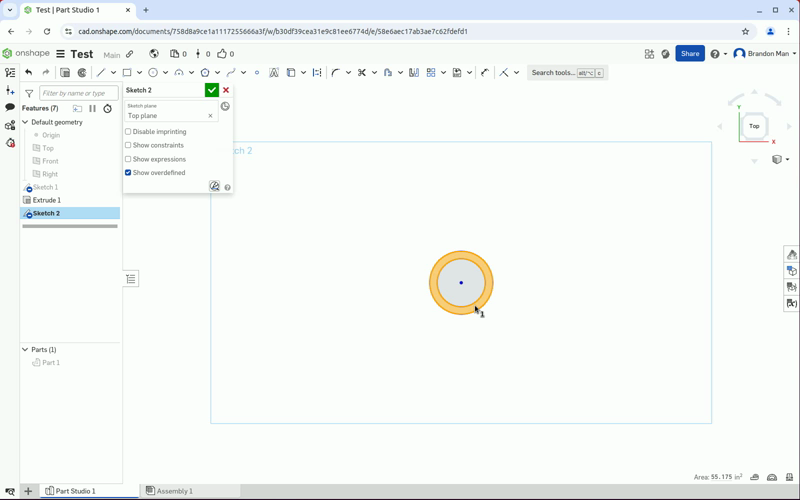
mouse_move(73, 352)
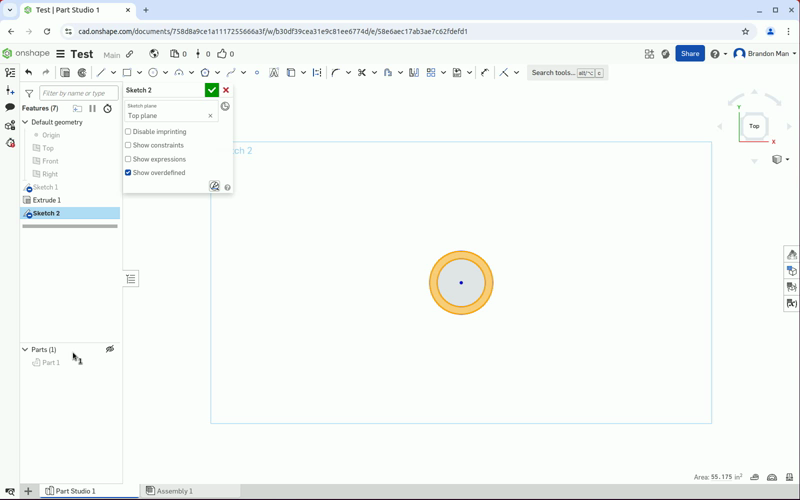
key(shift+y)
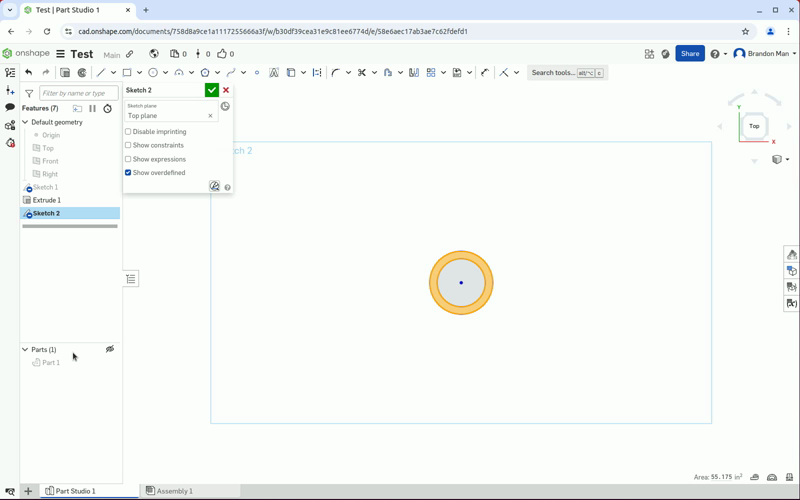
key(shift+e)
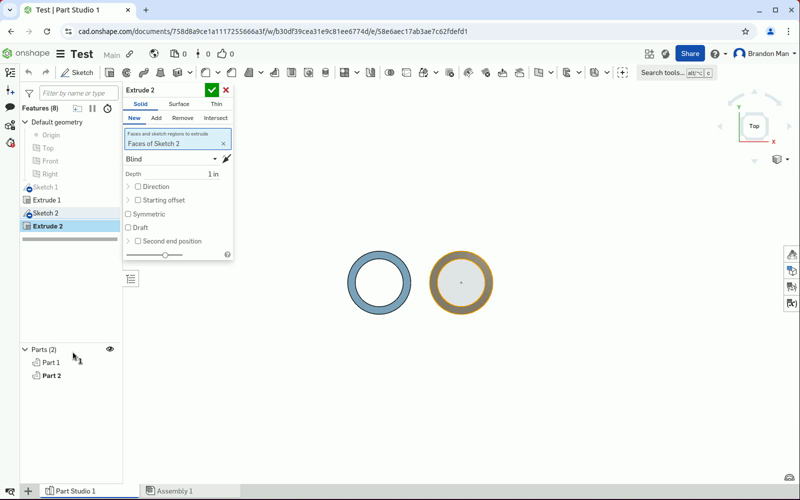
mouse_move(143, 106)
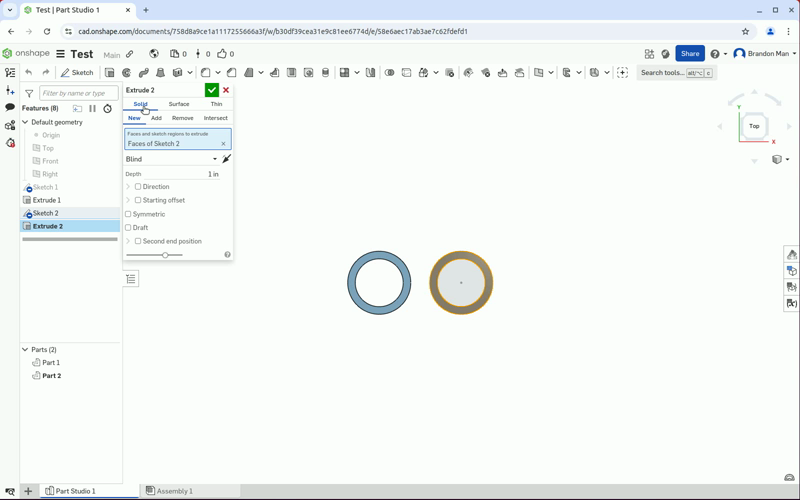
click(143, 106)
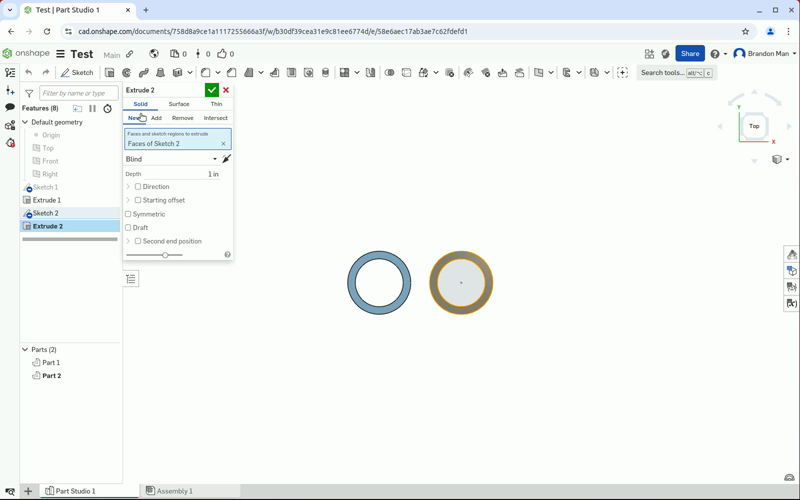
mouse_move(137, 120)
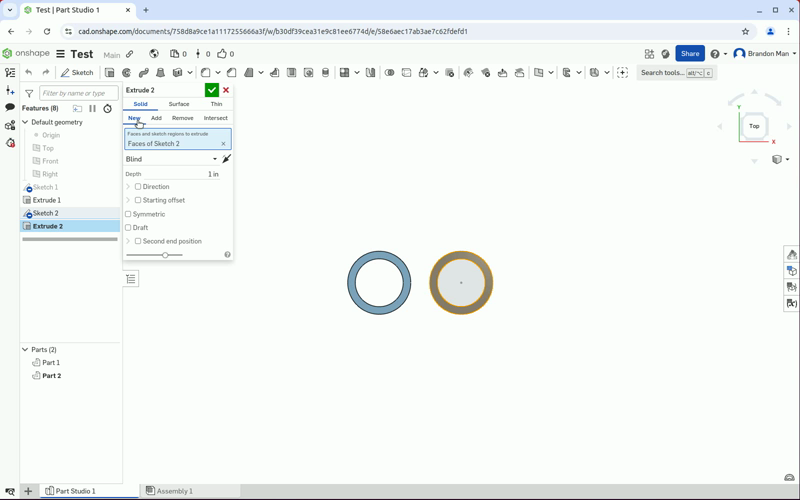
click(137, 120)
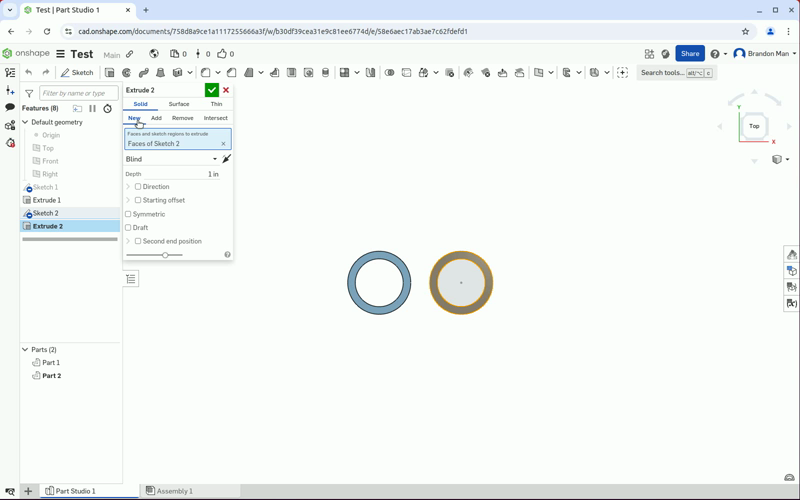
key(tab, 4)
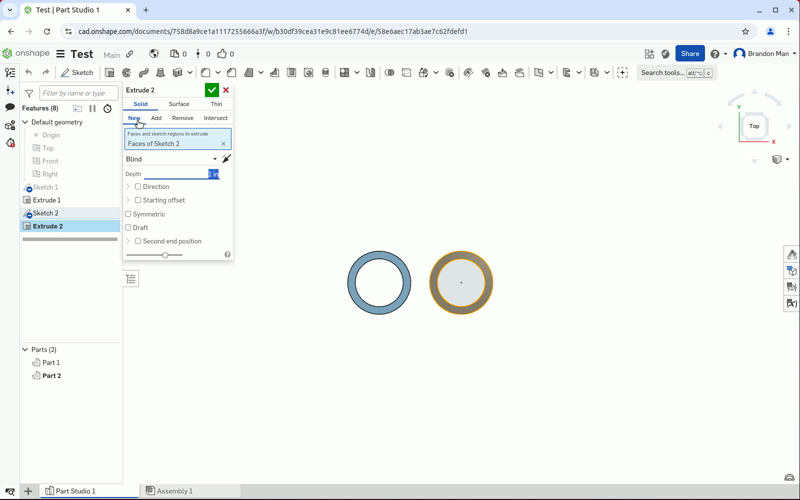
text(3.129)
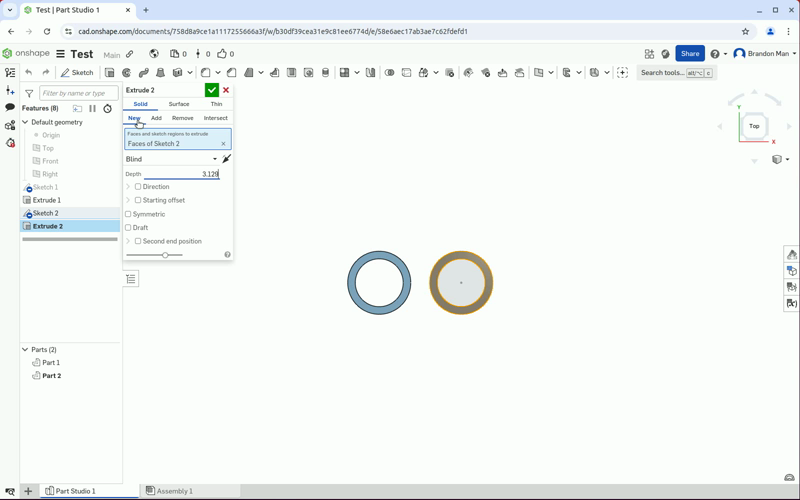
key(enter)
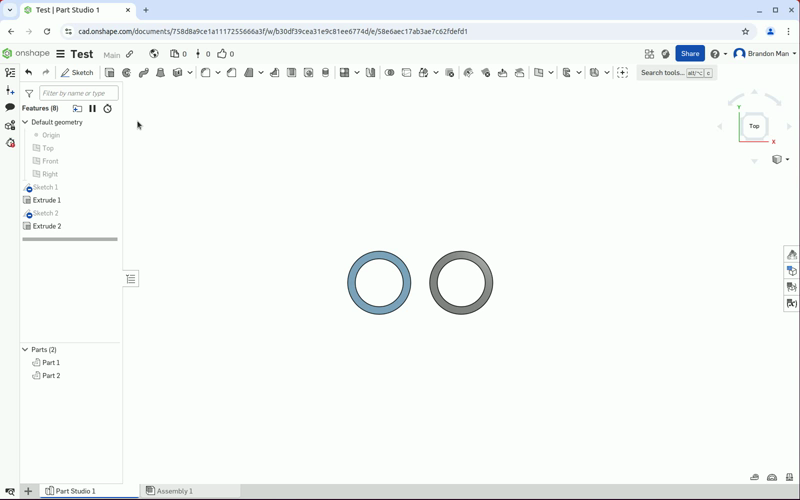
key(shift+h)
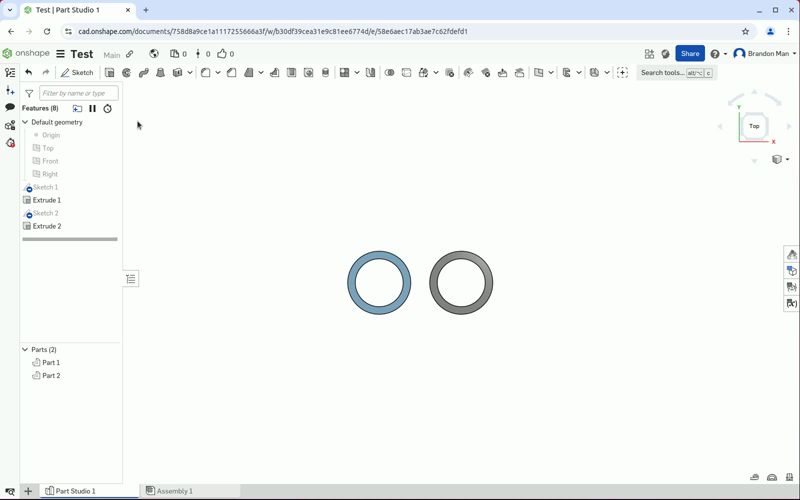
key(shift+h)
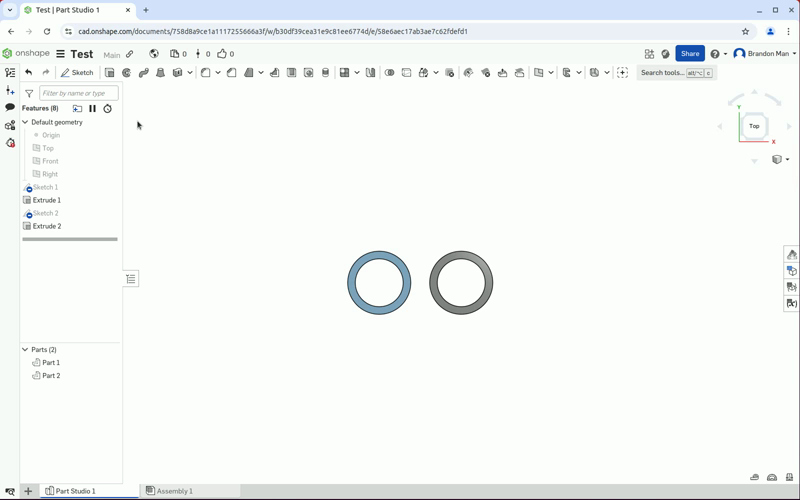
mouse_move(73, 189)
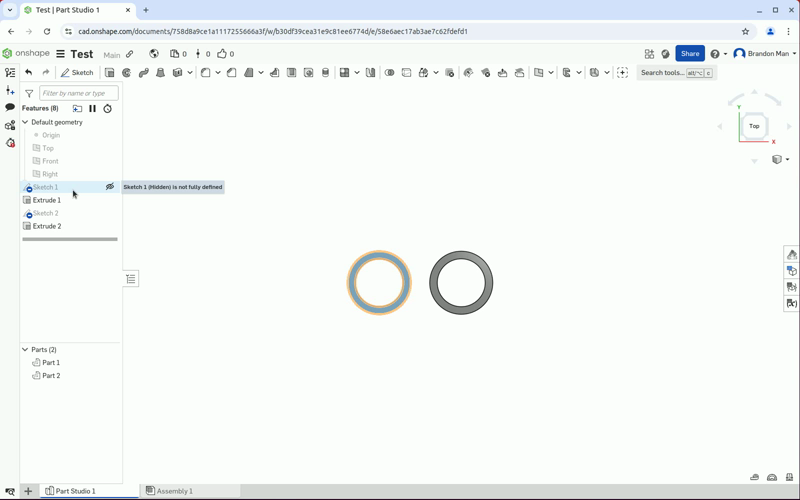
click(73, 189)
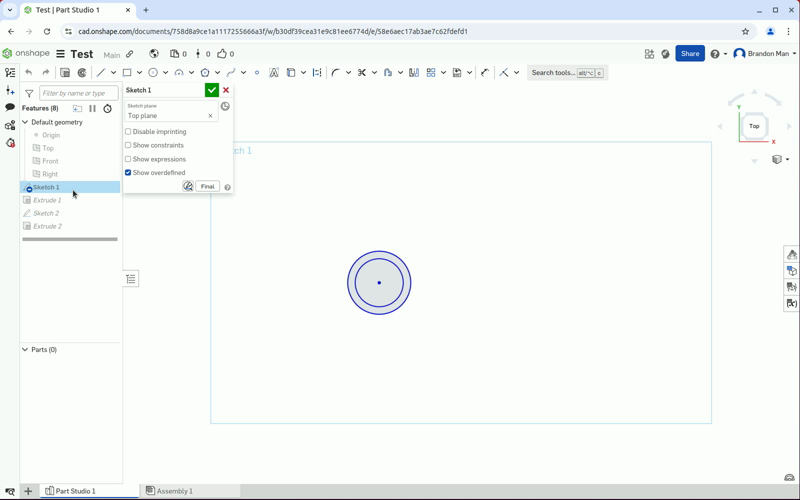
mouse_move(229, 92)
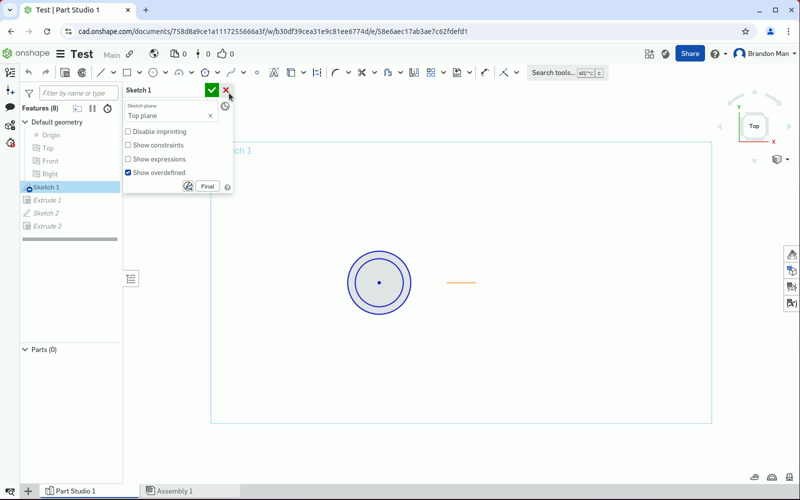
click(229, 92)
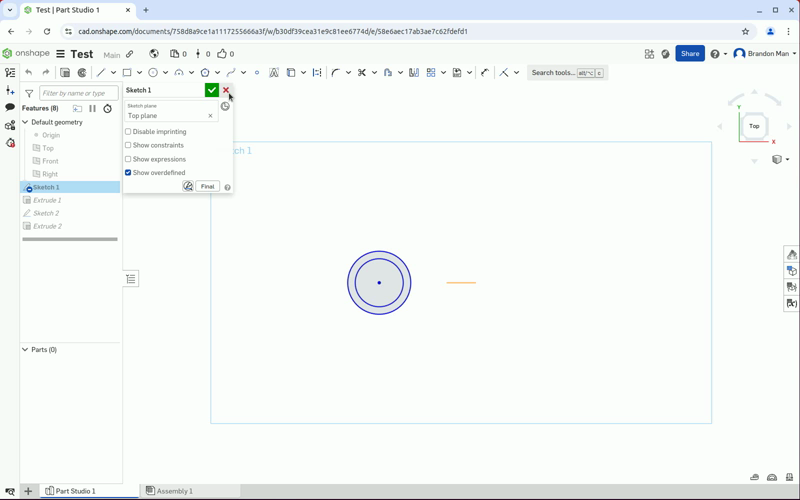
key(shift+s)
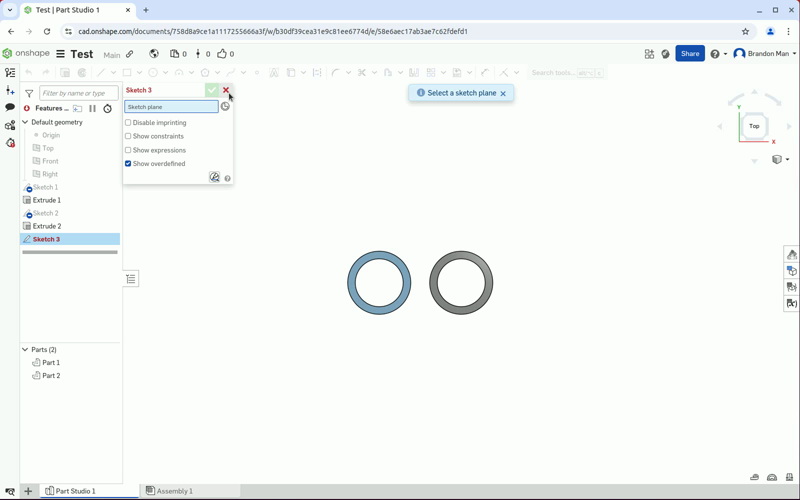
mouse_move(73, 150)
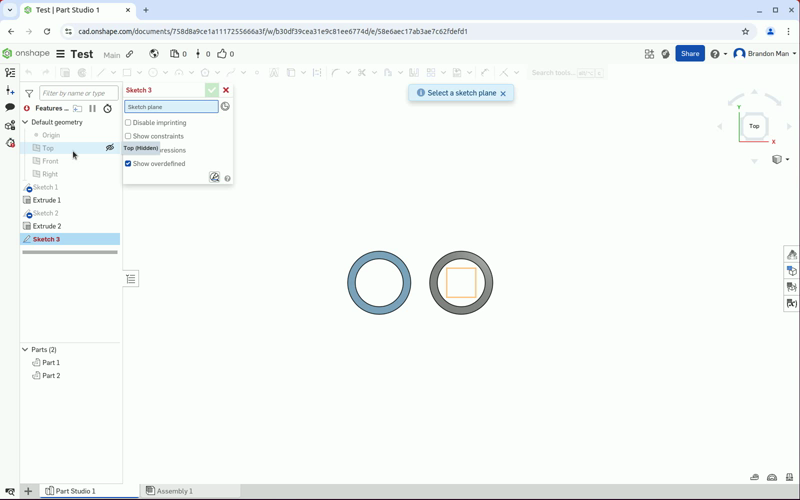
click(73, 150)
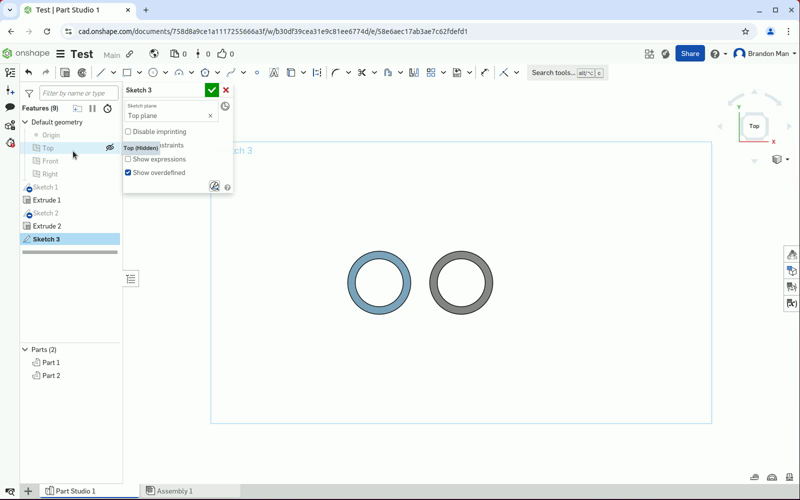
mouse_move(73, 352)
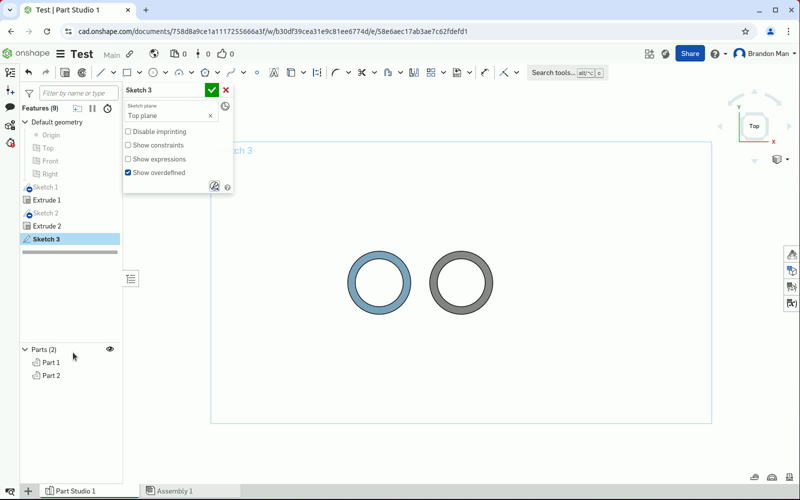
key(y)
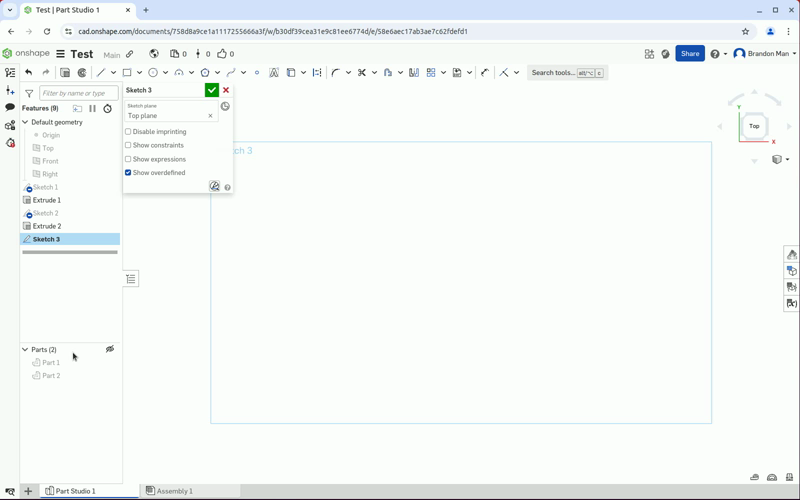
key(c)
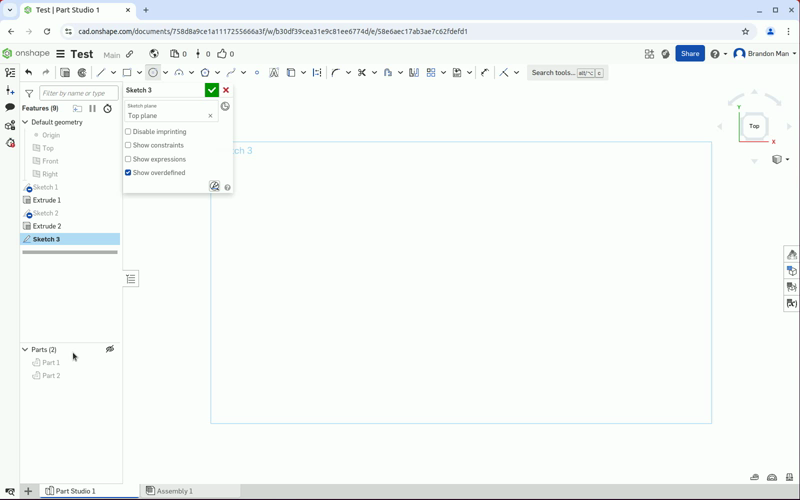
key_down(shift)
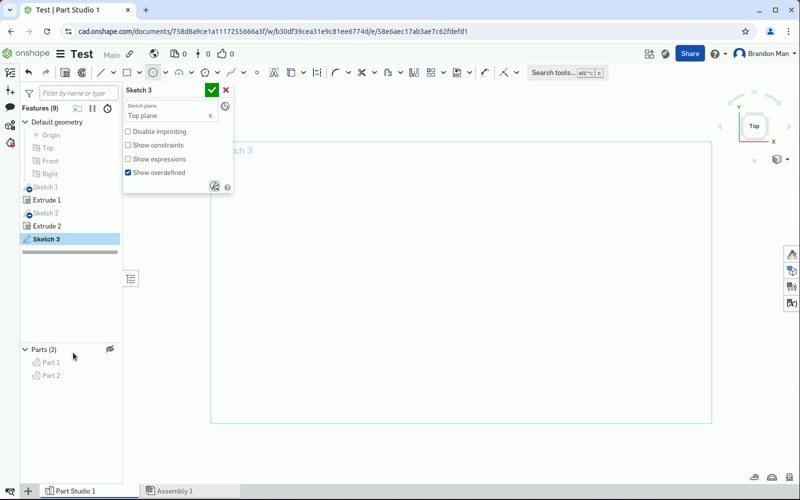
mouse_move(543, 282)
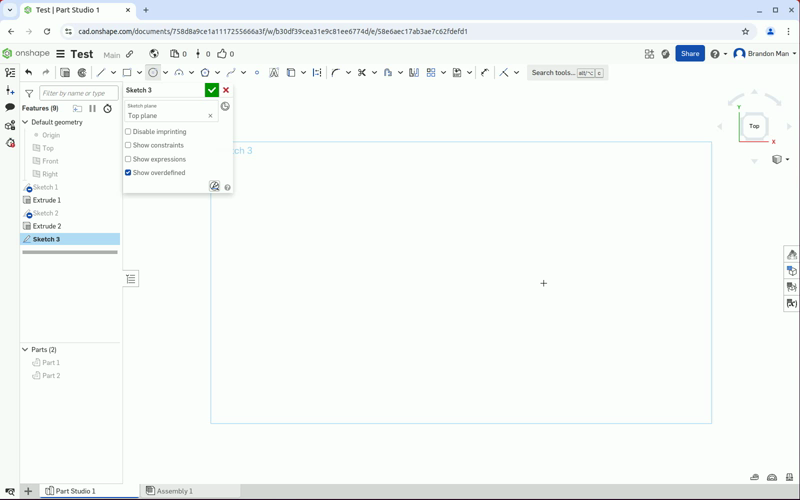
click(543, 282)
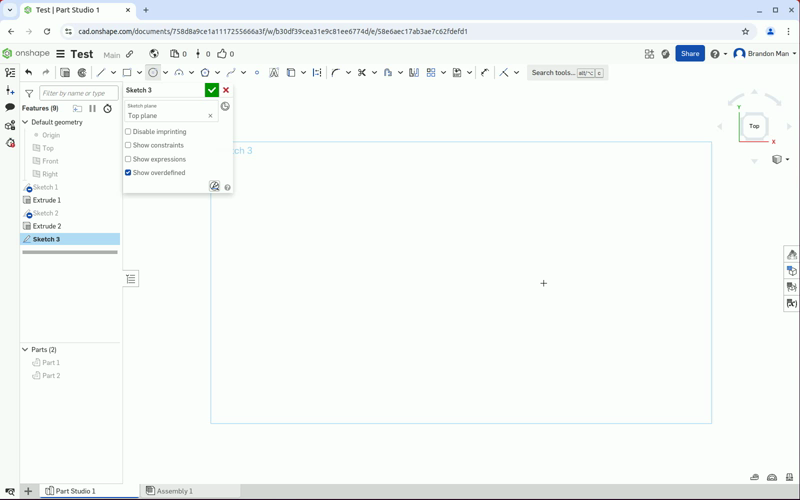
key_up(shift)
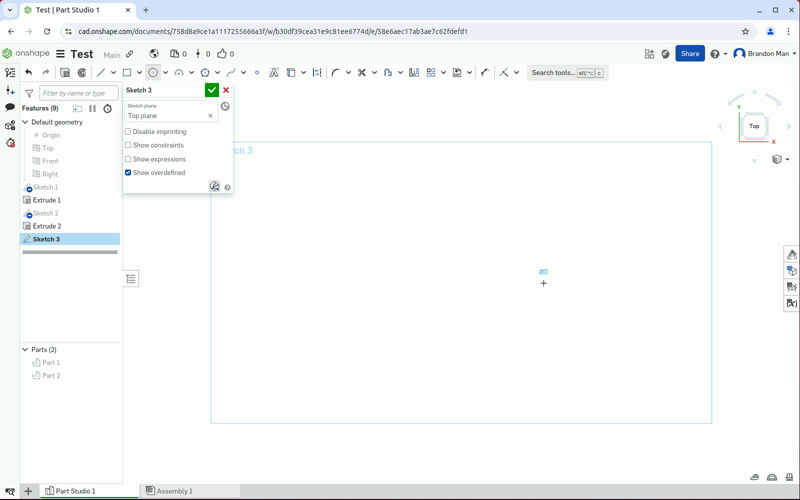
mouse_move(574, 282)
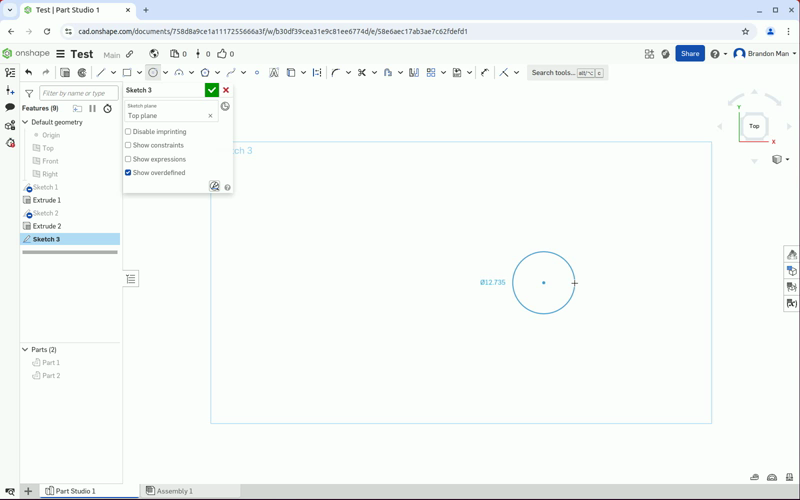
click(574, 282)
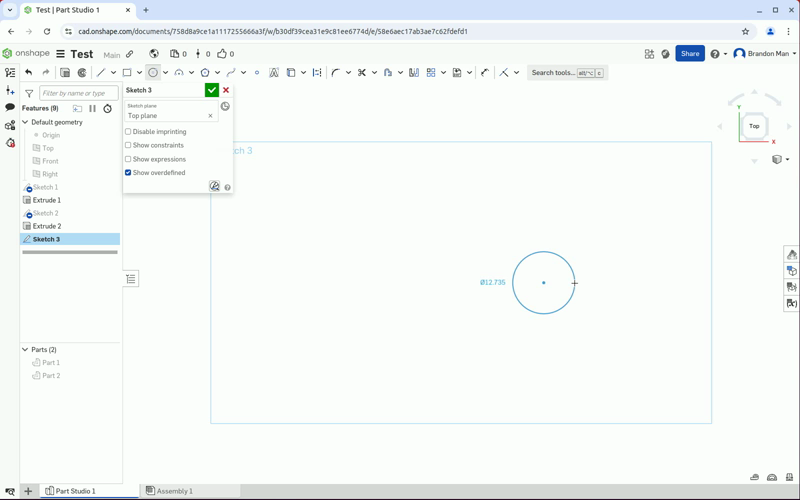
key(esc)
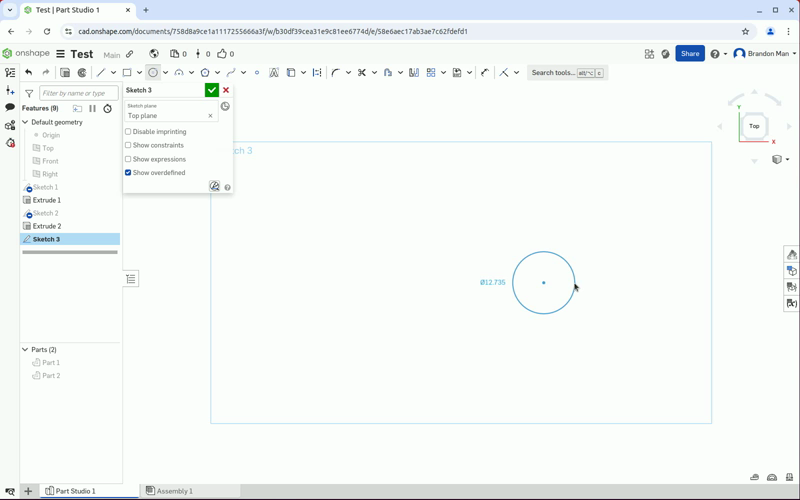
key(c)
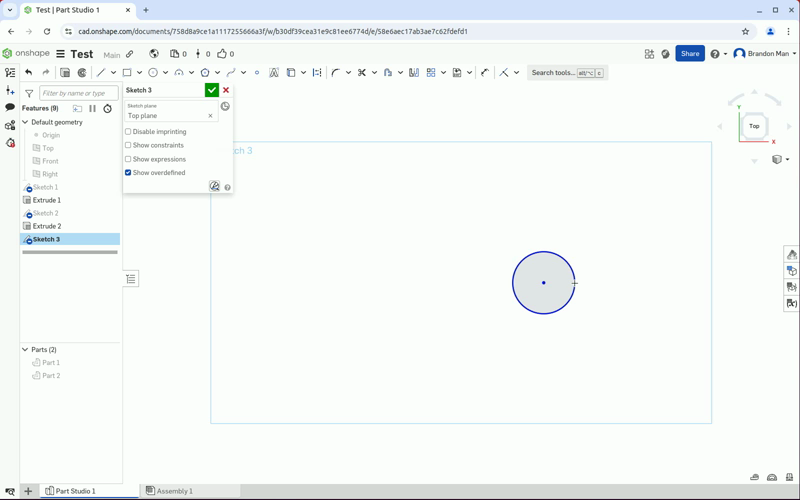
key_down(shift)
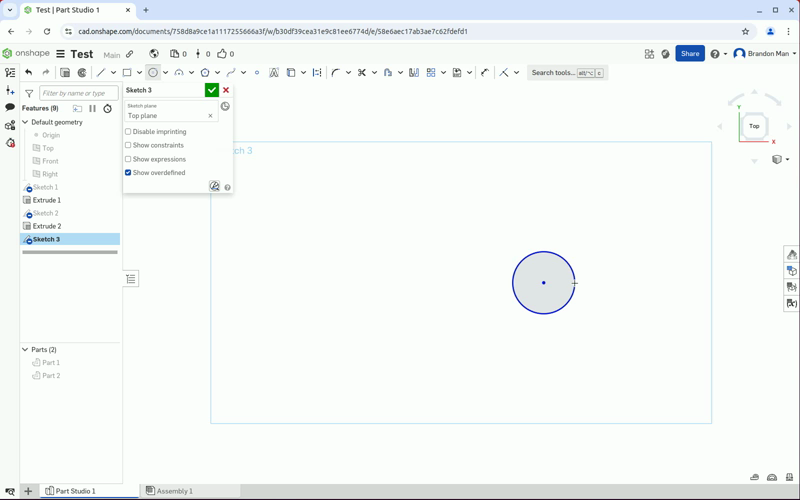
mouse_move(543, 282)
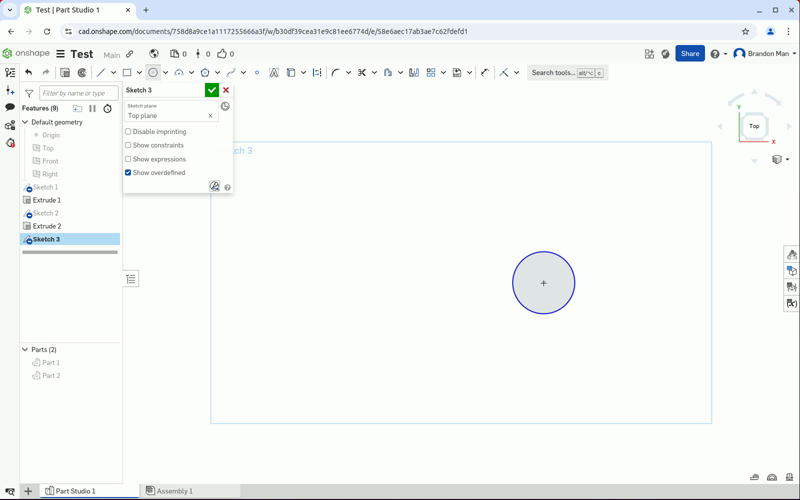
click(543, 282)
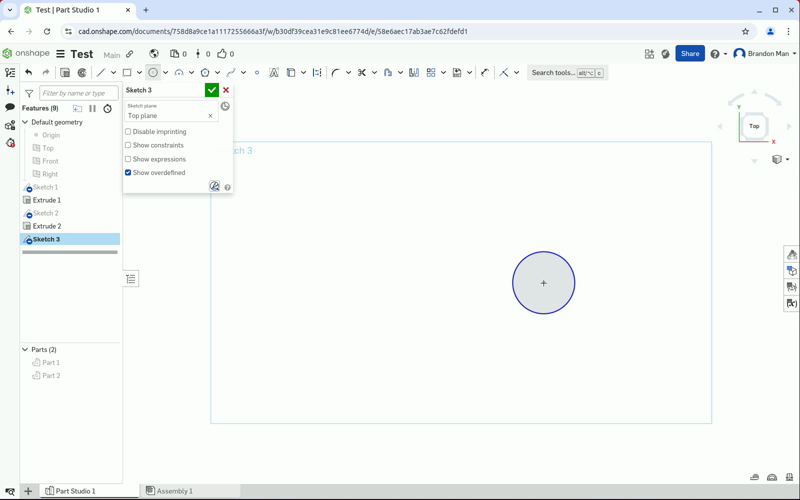
key_up(shift)
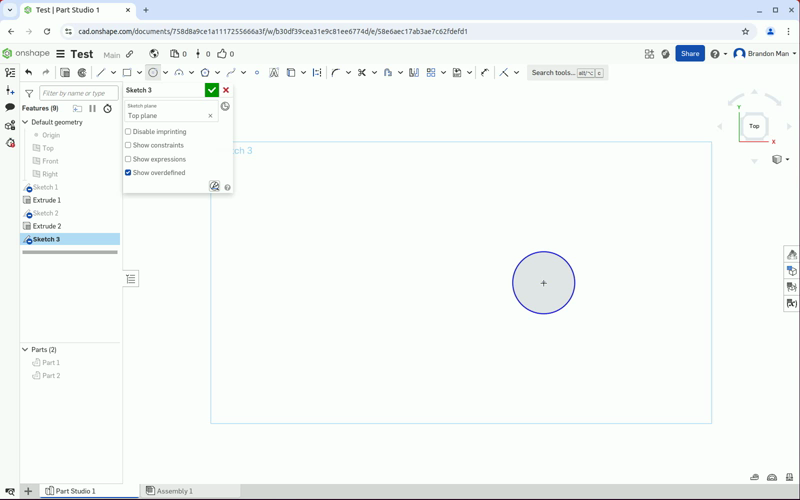
mouse_move(567, 282)
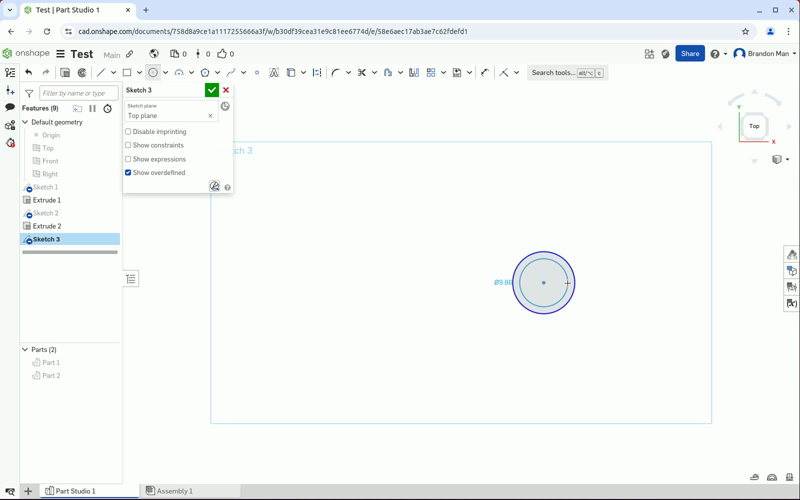
click(567, 282)
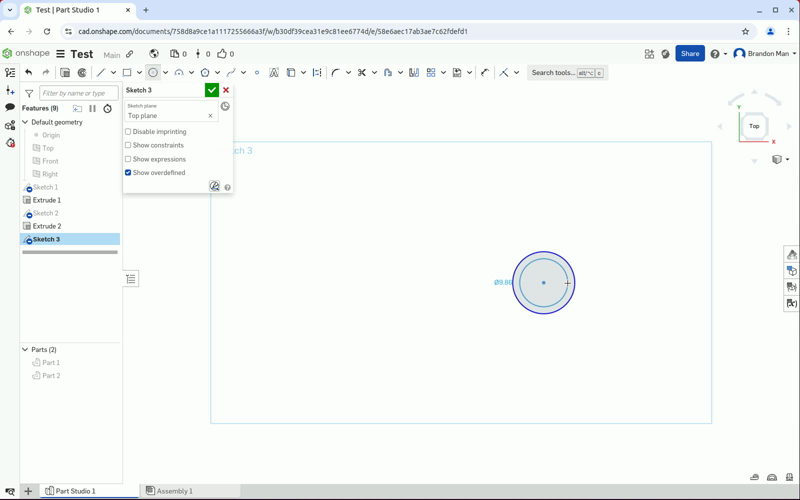
key(esc)
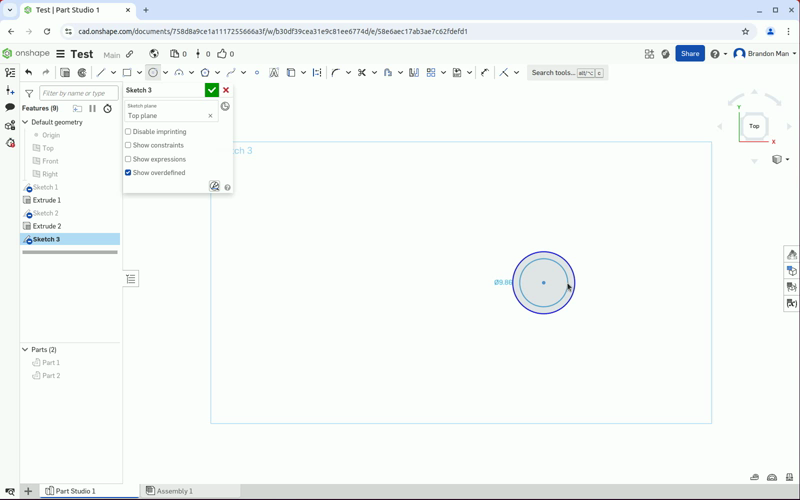
mouse_move(556, 258)
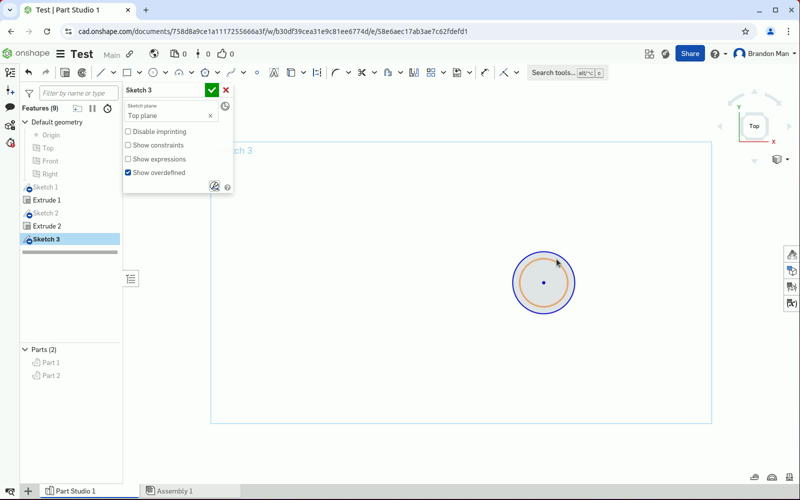
scroll(6)
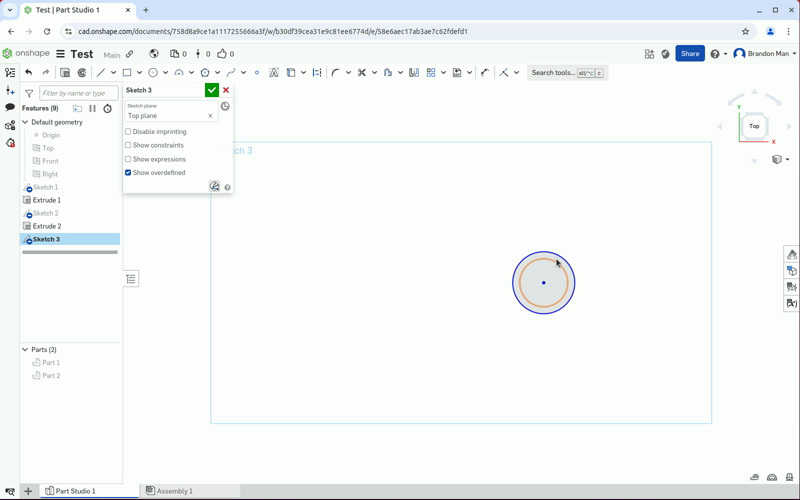
scroll(6)
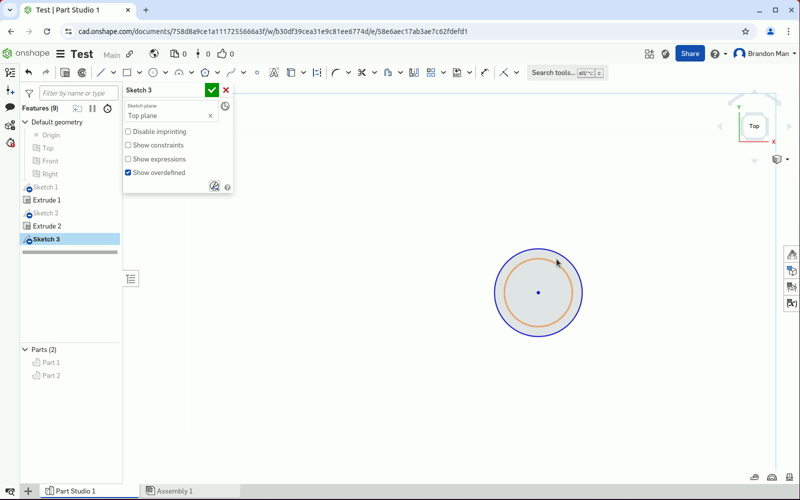
scroll(6)
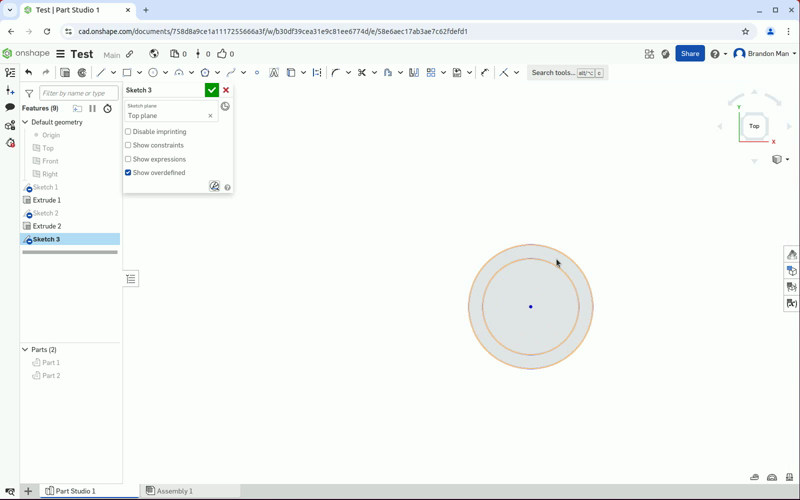
scroll(6)
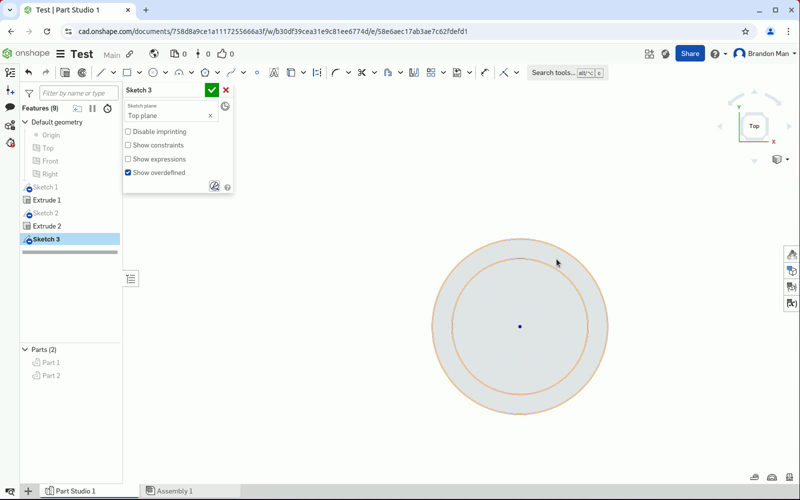
scroll(6)
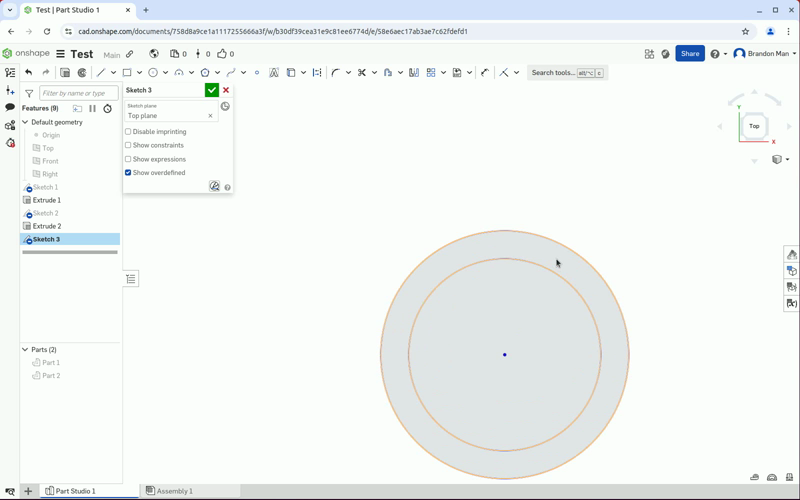
scroll(6)
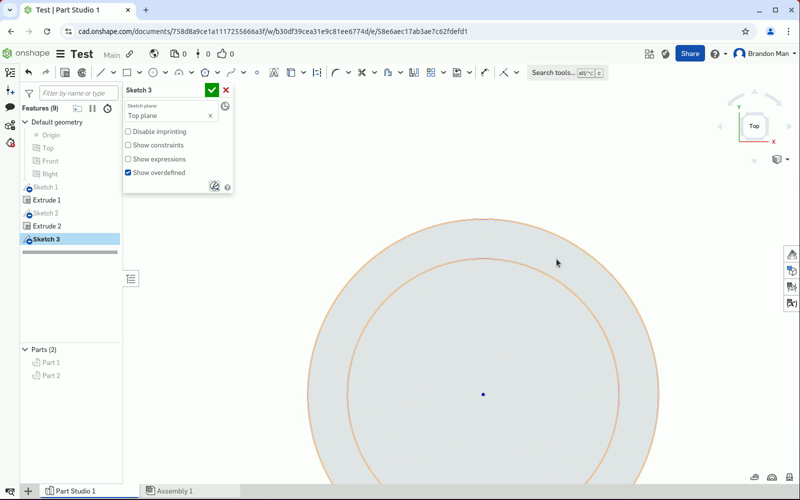
scroll(6)
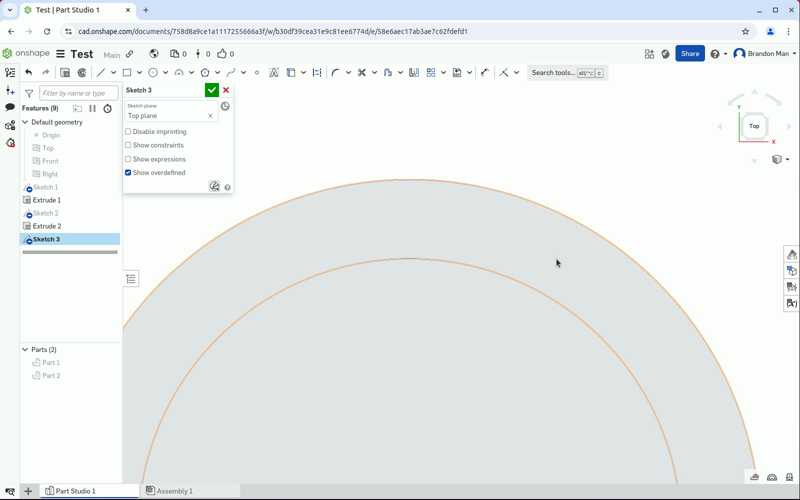
click(556, 258)
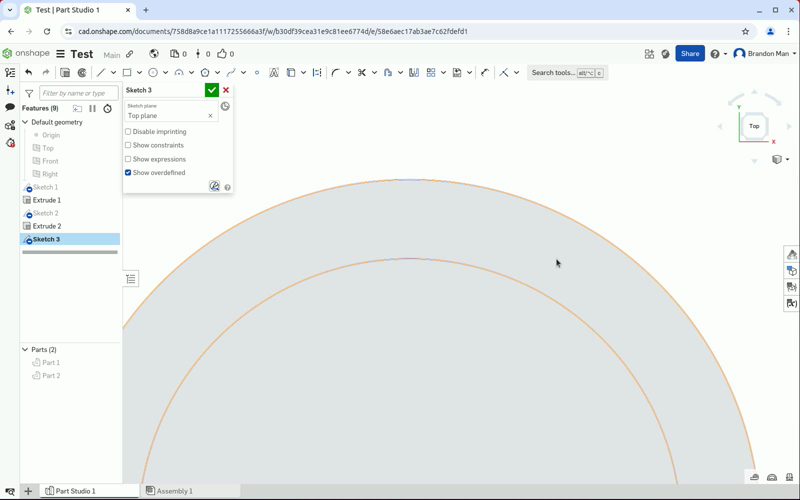
scroll(-6)
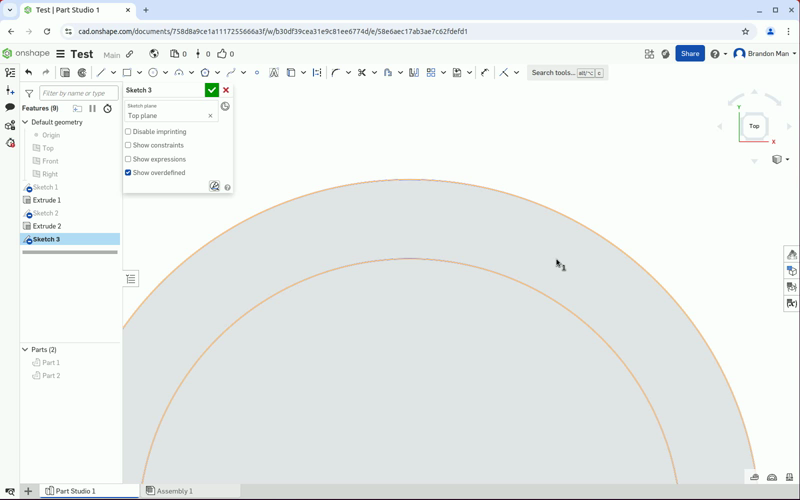
scroll(-6)
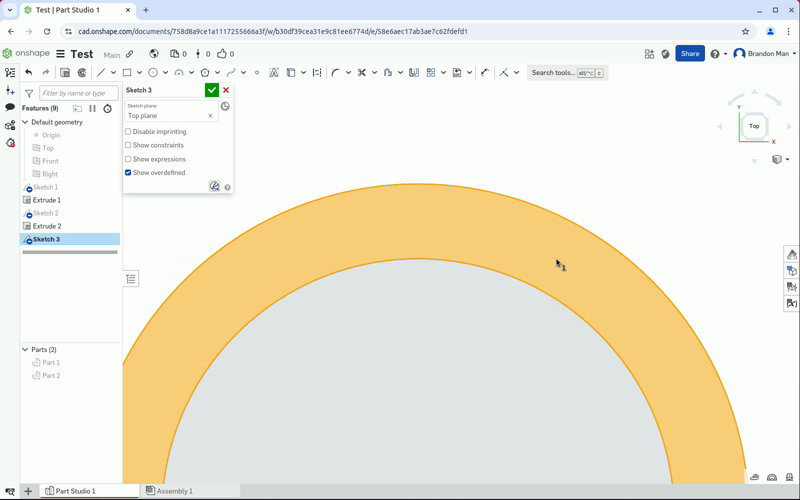
scroll(-6)
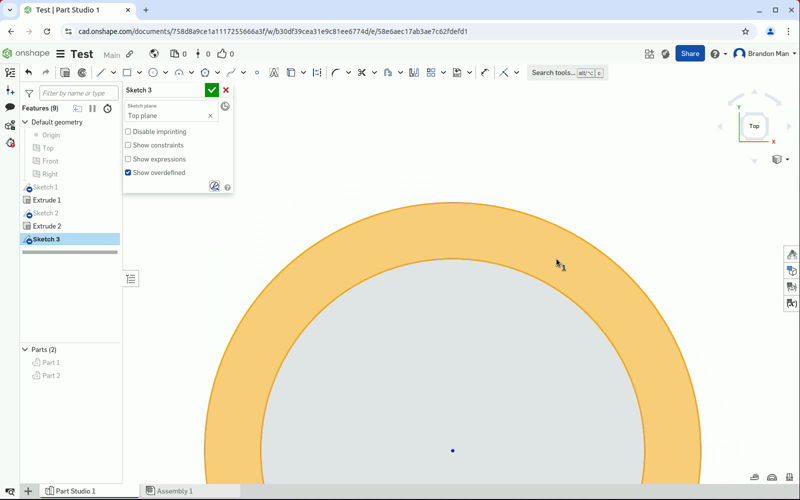
scroll(-6)
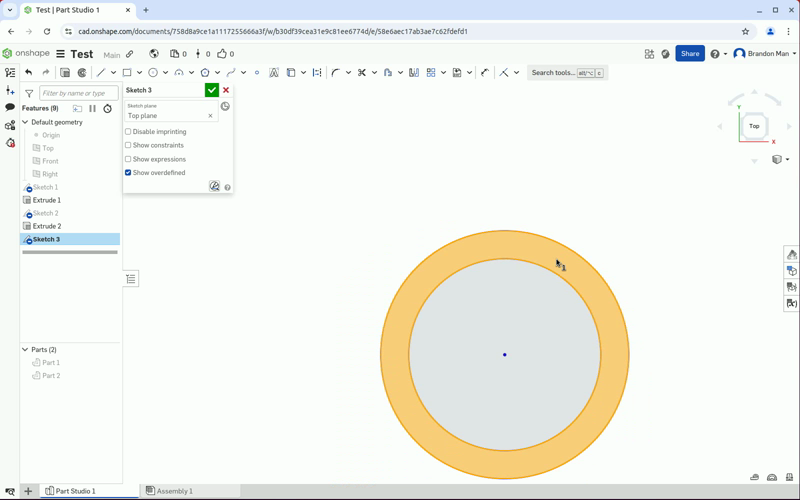
scroll(-6)
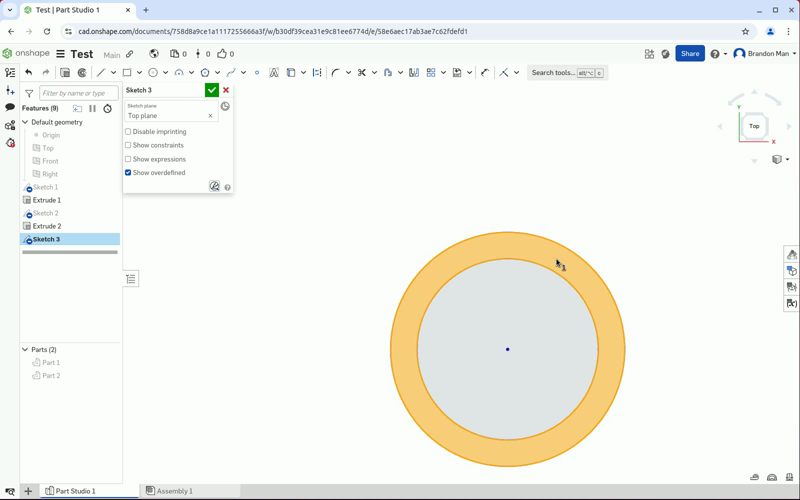
scroll(-6)
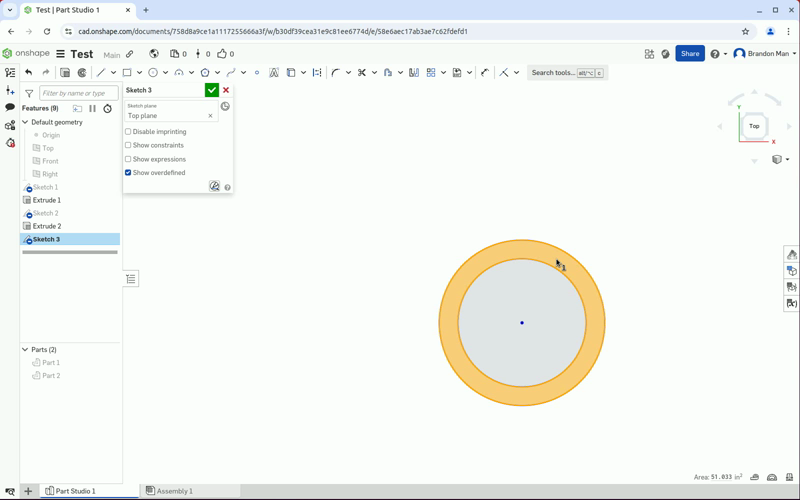
scroll(-6)
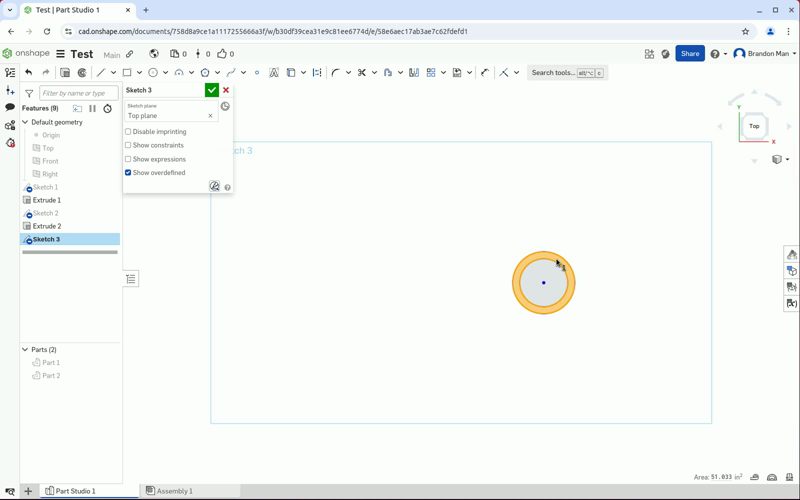
mouse_move(73, 352)
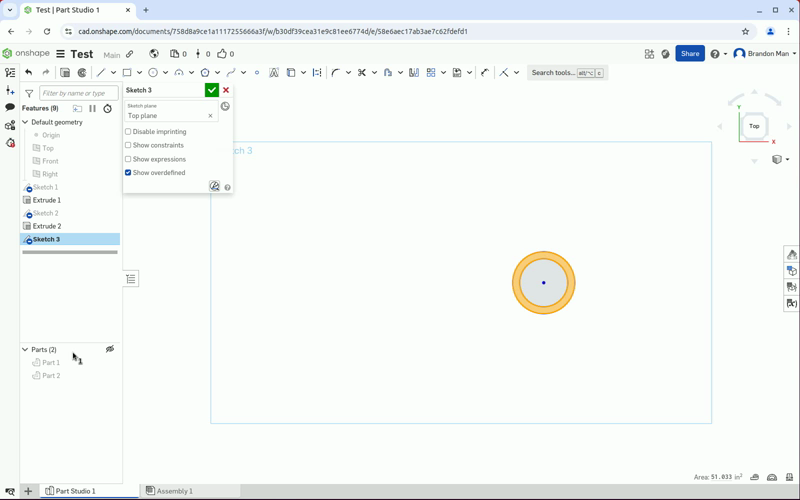
key(shift+y)
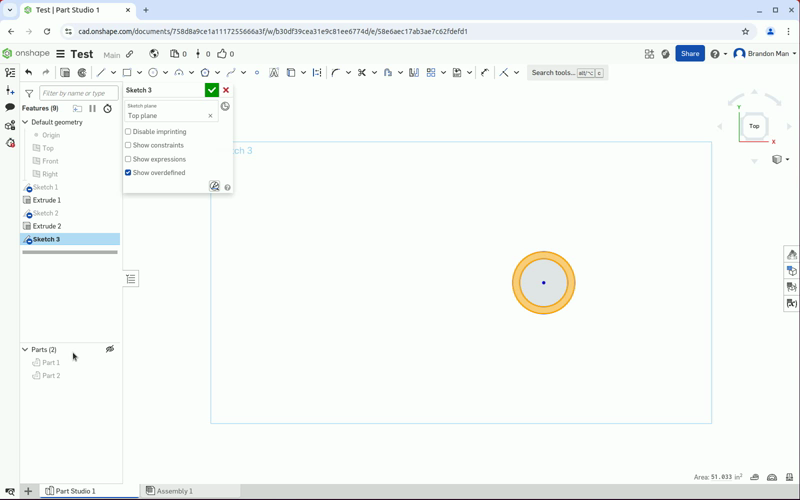
key(shift+e)
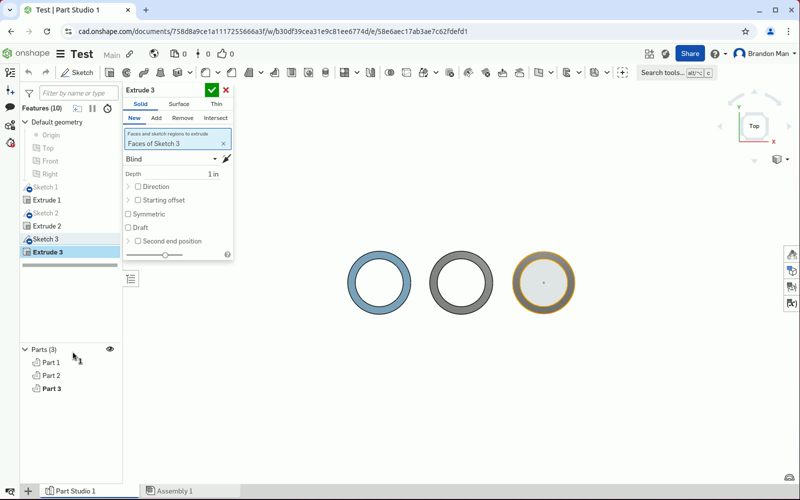
mouse_move(143, 106)
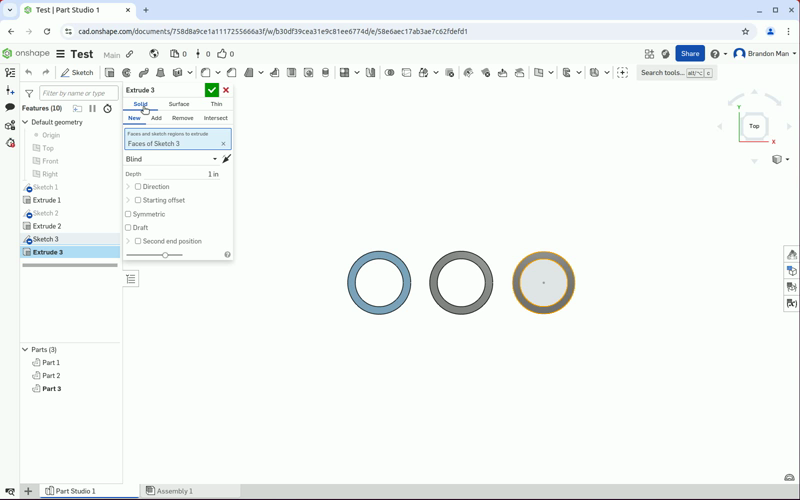
click(143, 106)
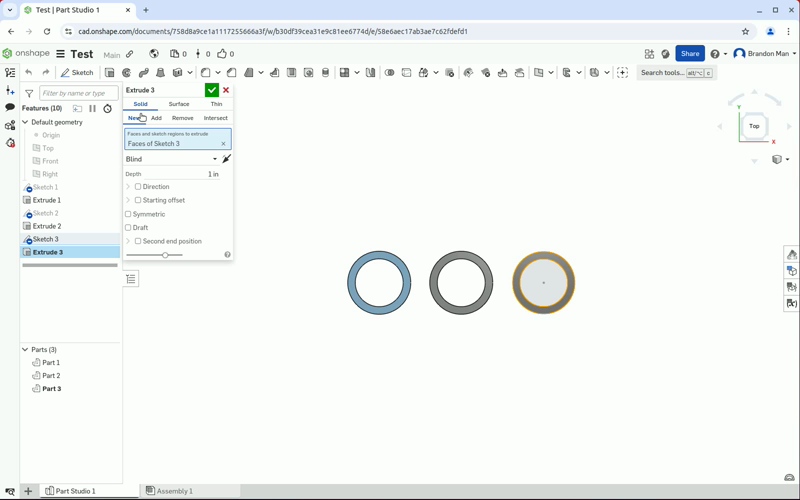
mouse_move(137, 120)
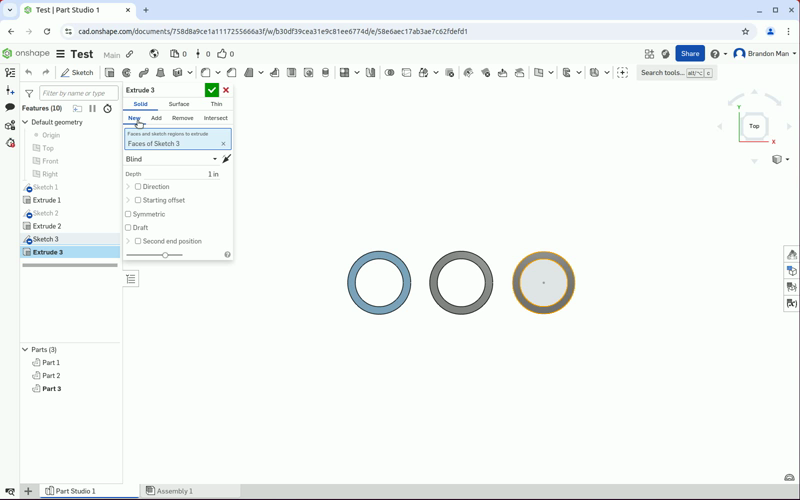
click(137, 120)
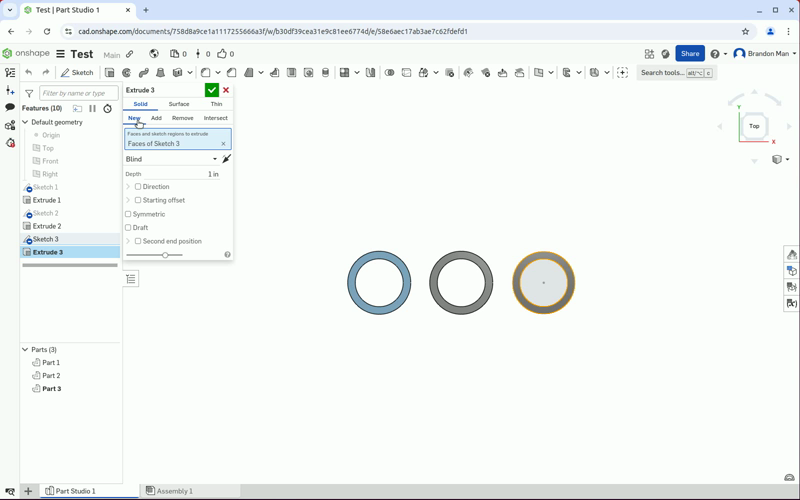
key(tab, 4)
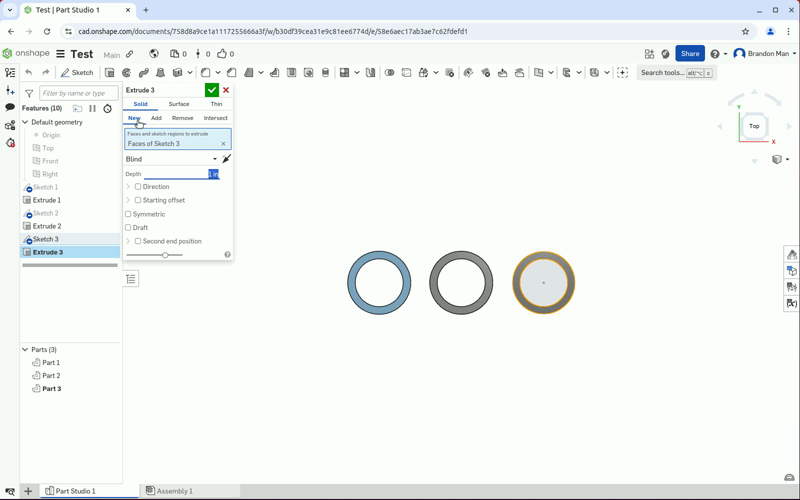
text(3.129)
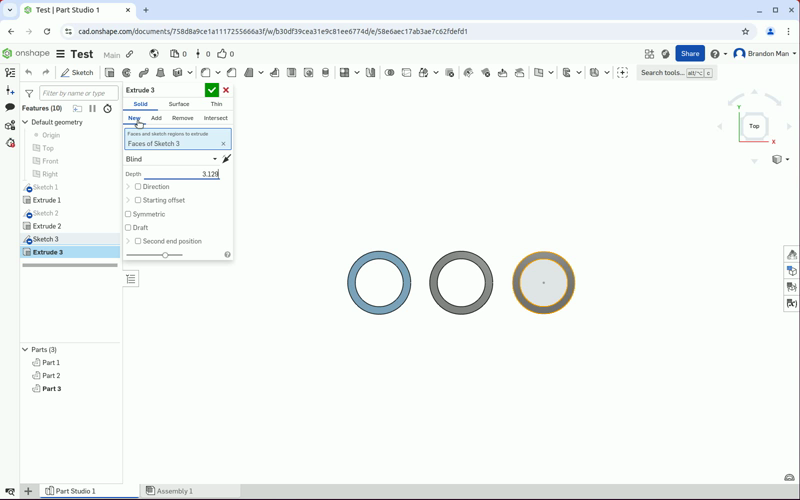
key(enter)
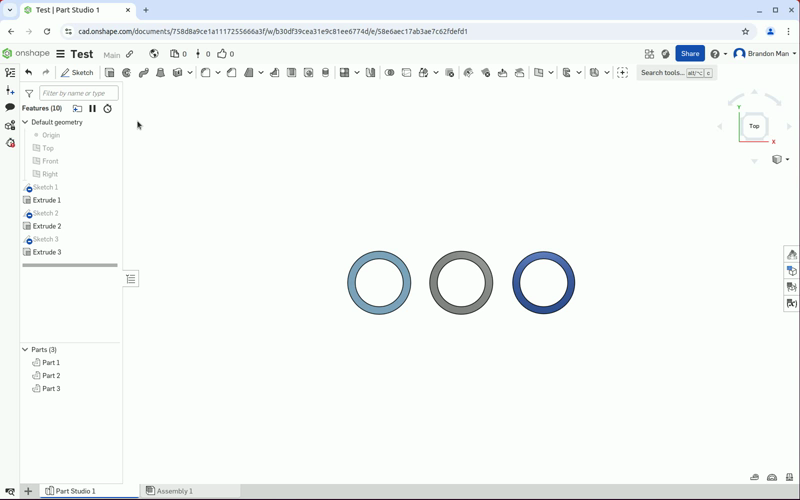
key(shift+h)
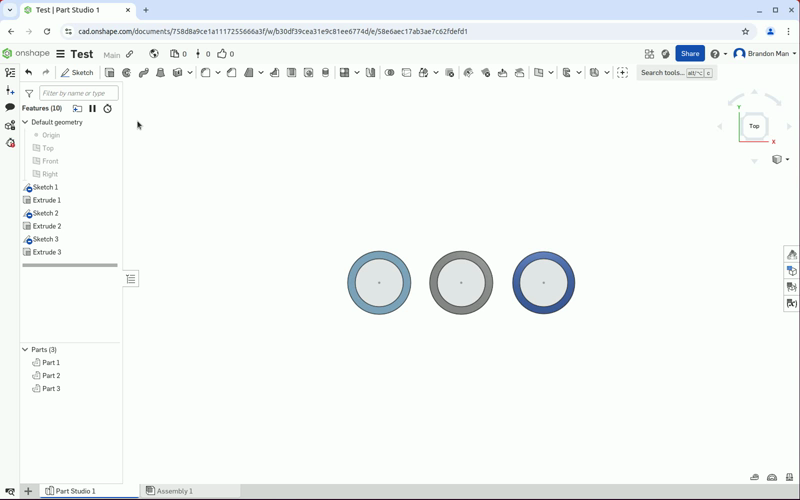
key(shift+h)
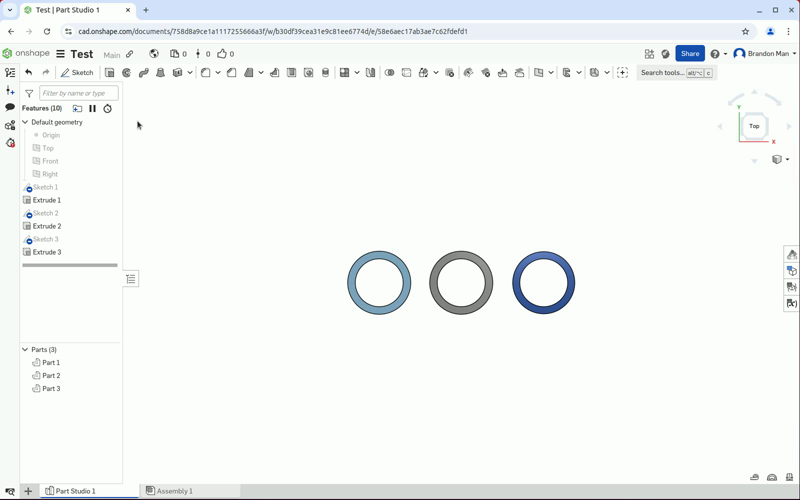
mouse_move(73, 189)
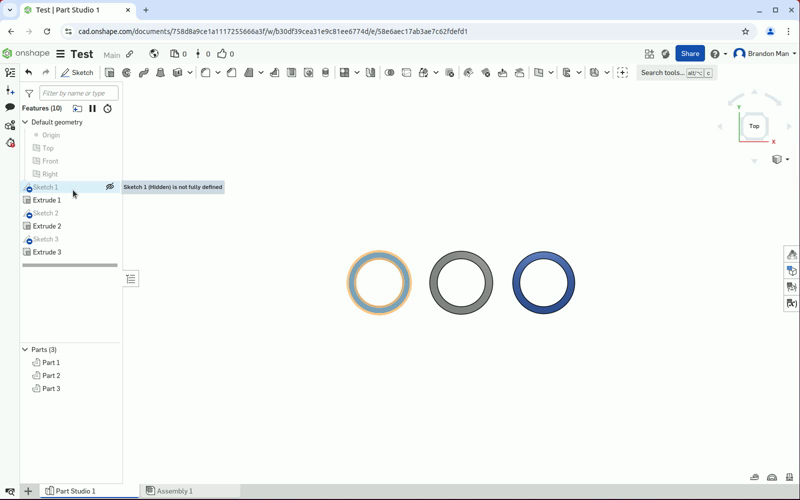
click(73, 189)
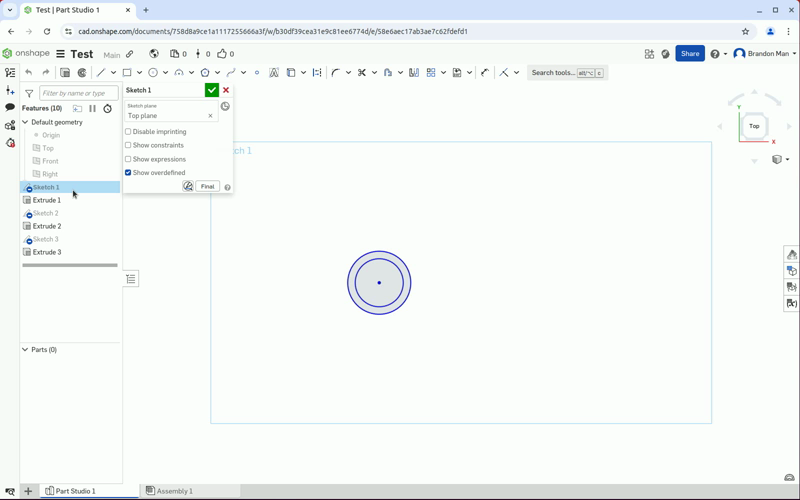
mouse_move(229, 92)
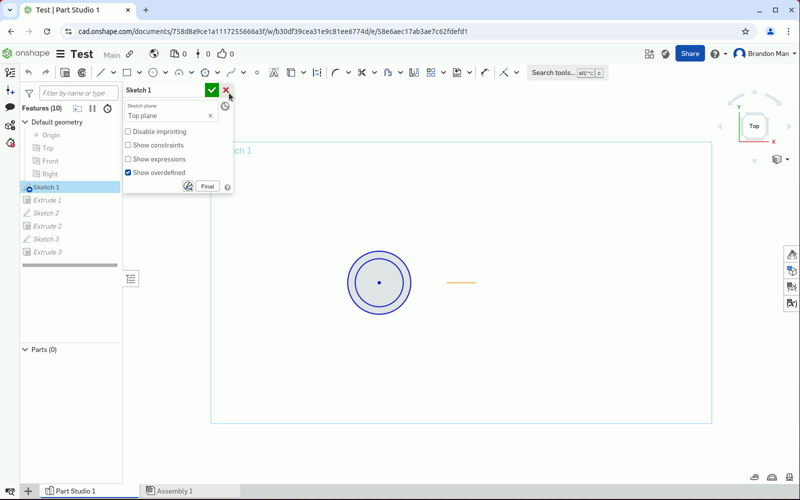
click(229, 92)
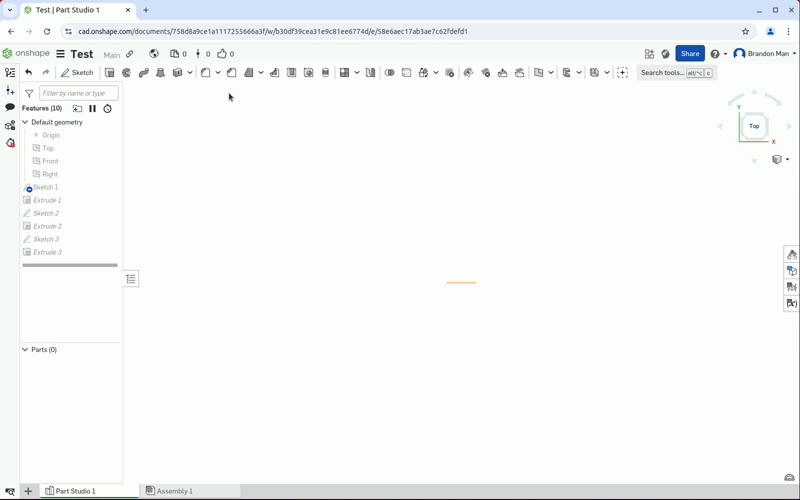
mouse_move(73, 352)
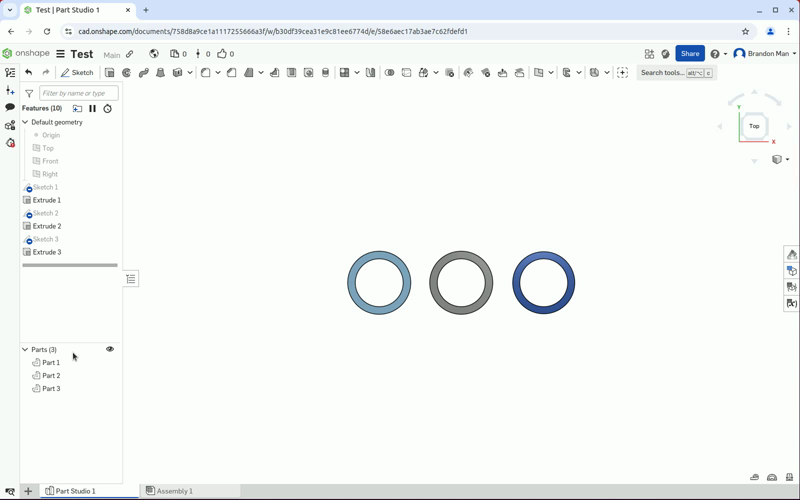
key(y)
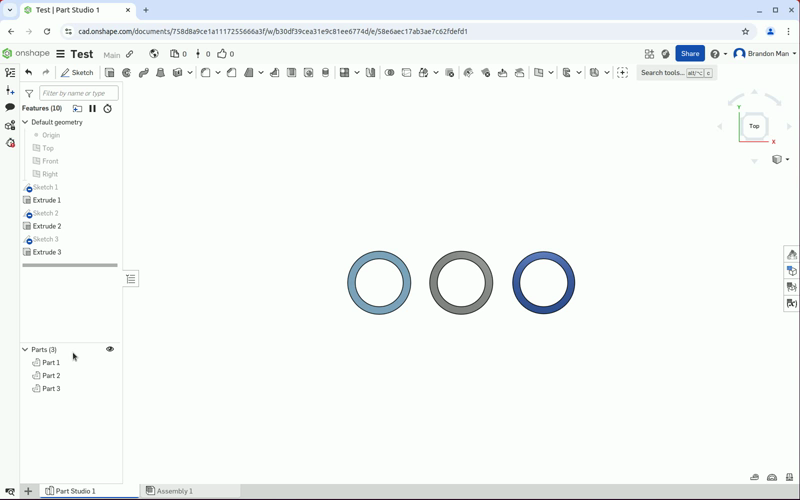
key(shift+p)
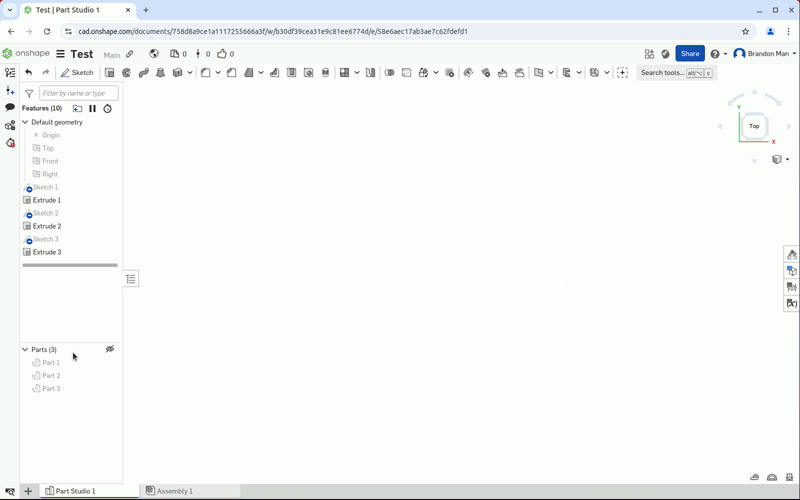
key(space)
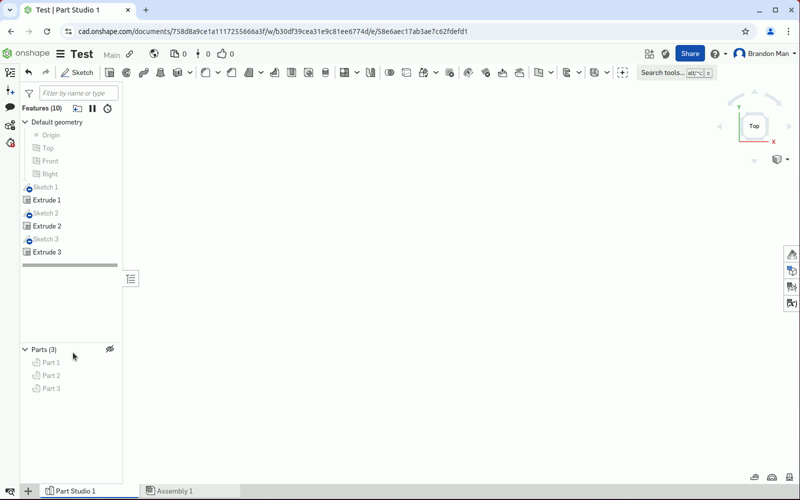
key_down(shift)
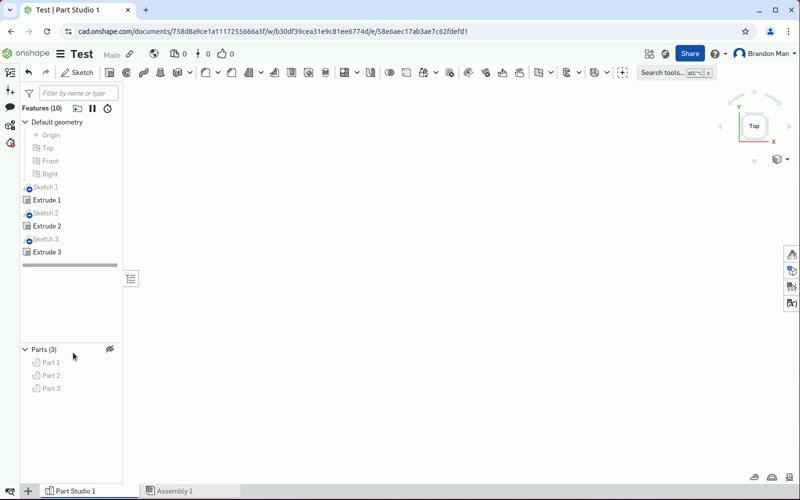
key(up)
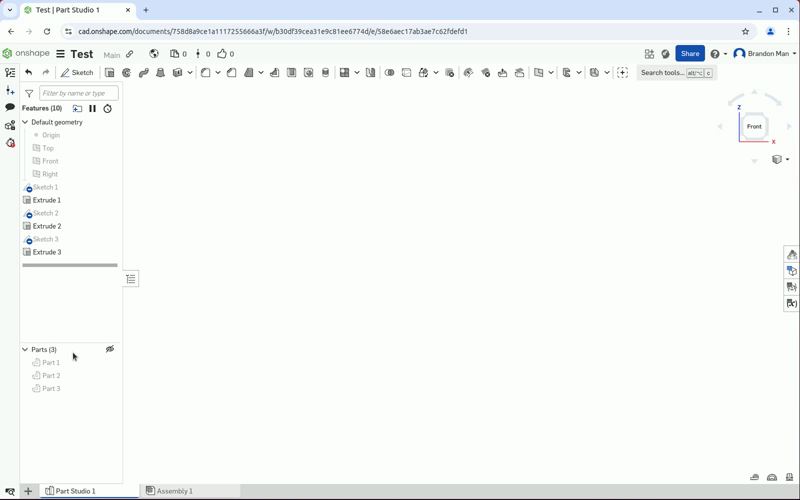
key_up(shift)
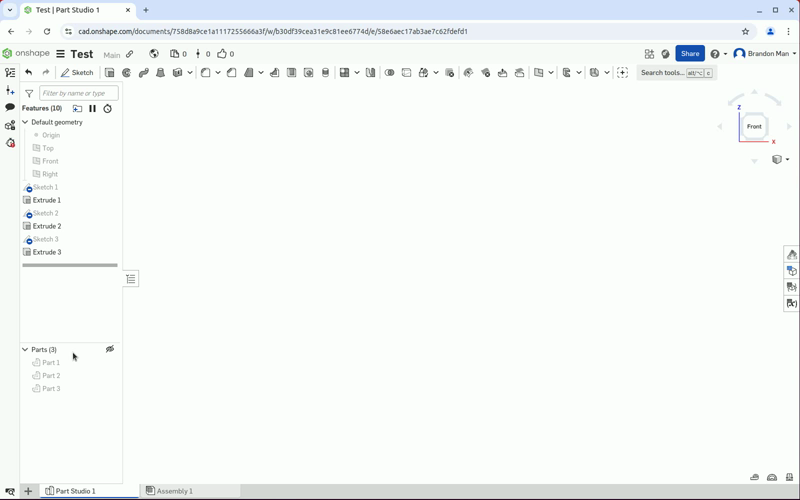
key(space)
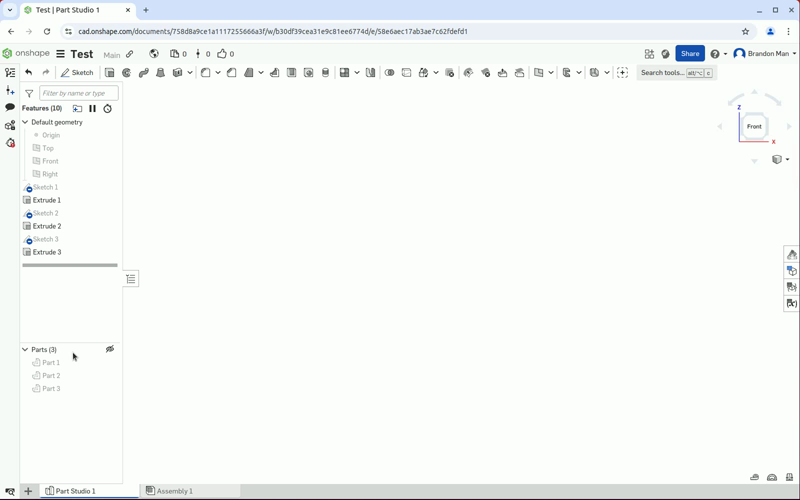
key_down(shift)
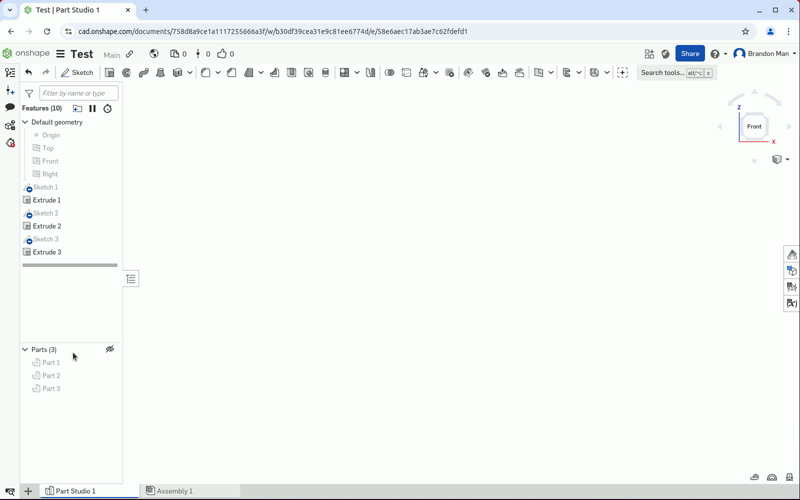
key(left)
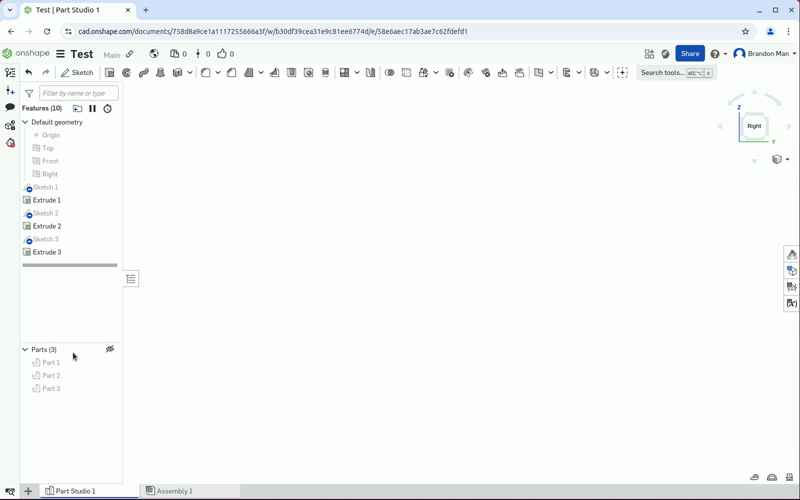
key_up(shift)
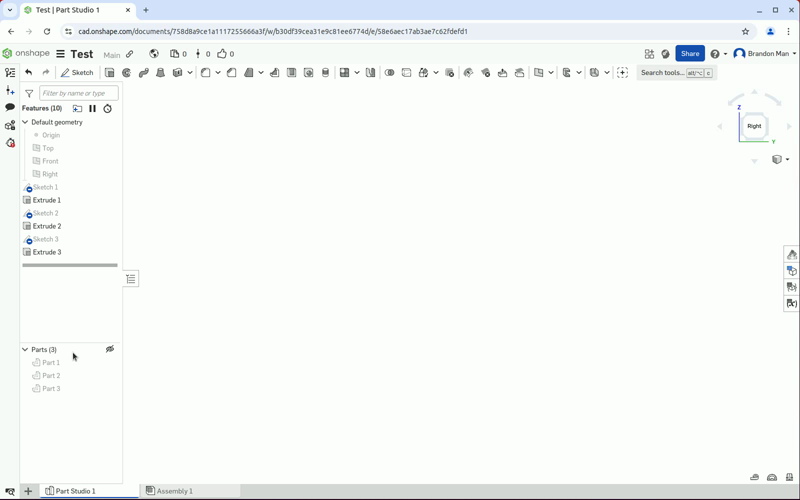
mouse_move(73, 352)
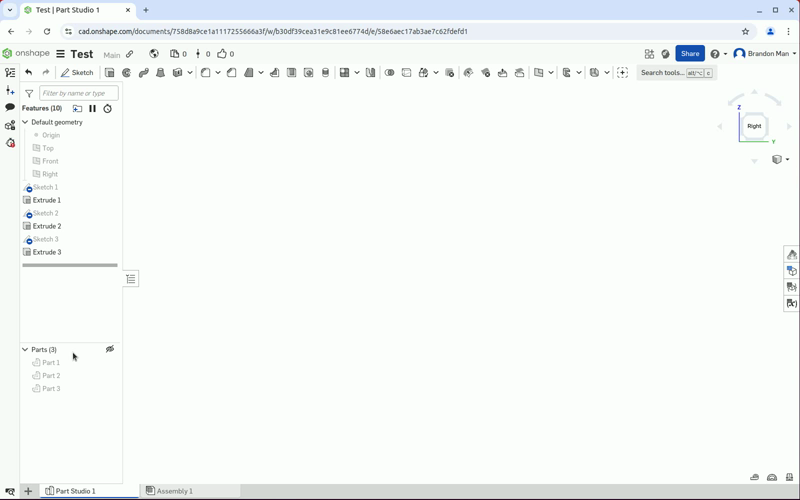
key(shift+y)
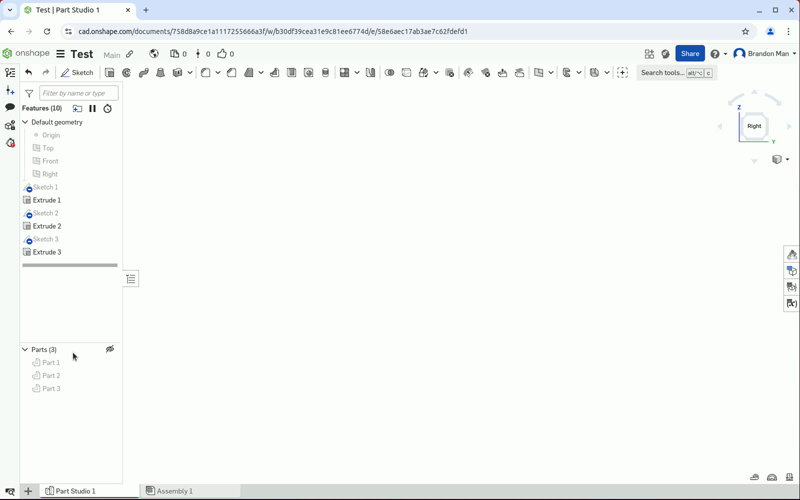
key(shift+s)
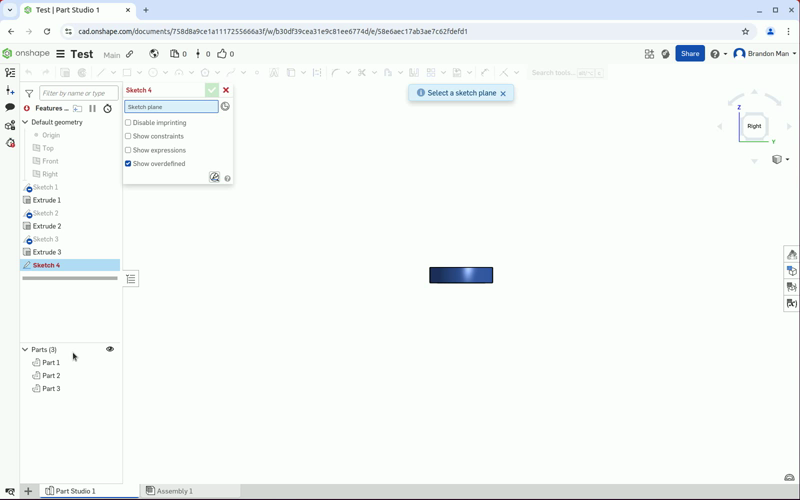
mouse_move(73, 176)
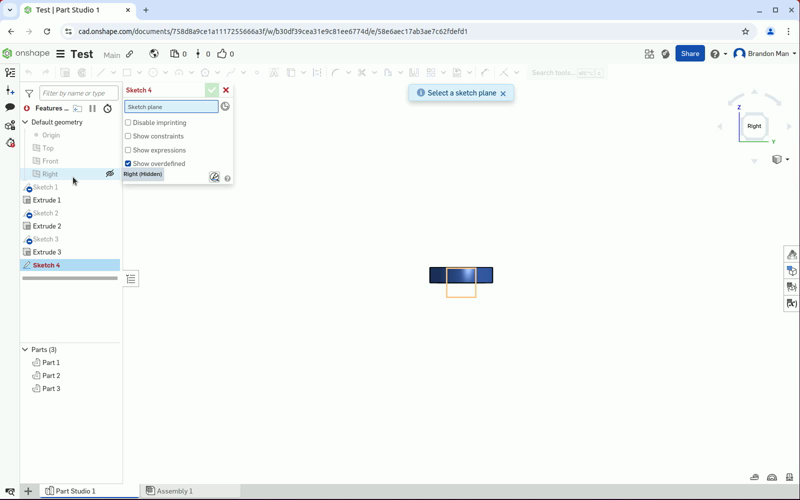
click(73, 176)
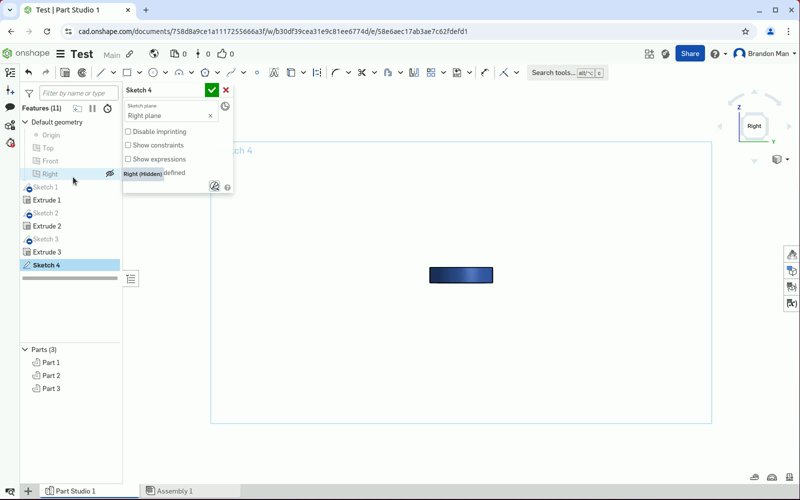
mouse_move(73, 352)
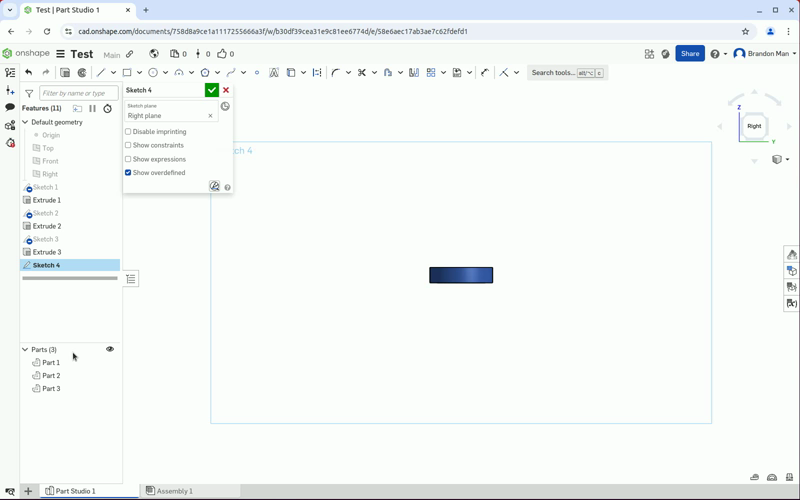
key(y)
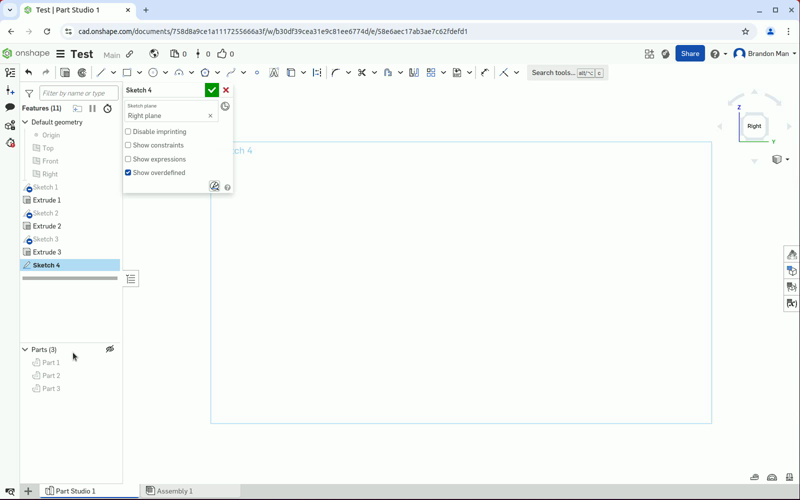
key(c)
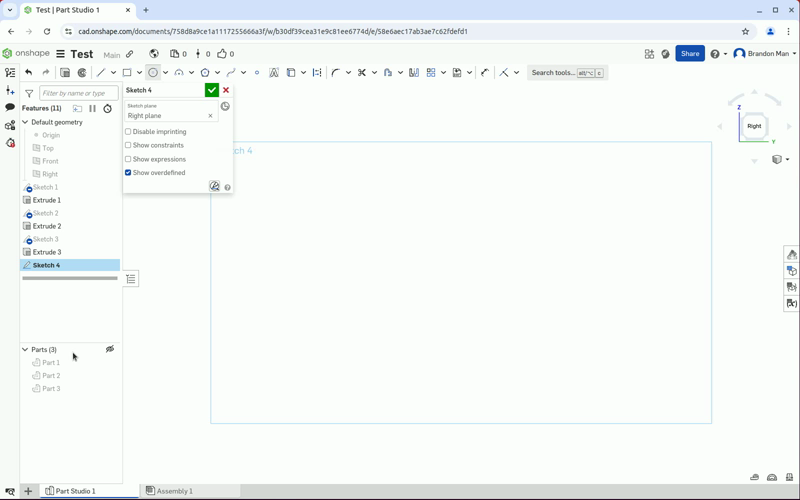
key_down(shift)
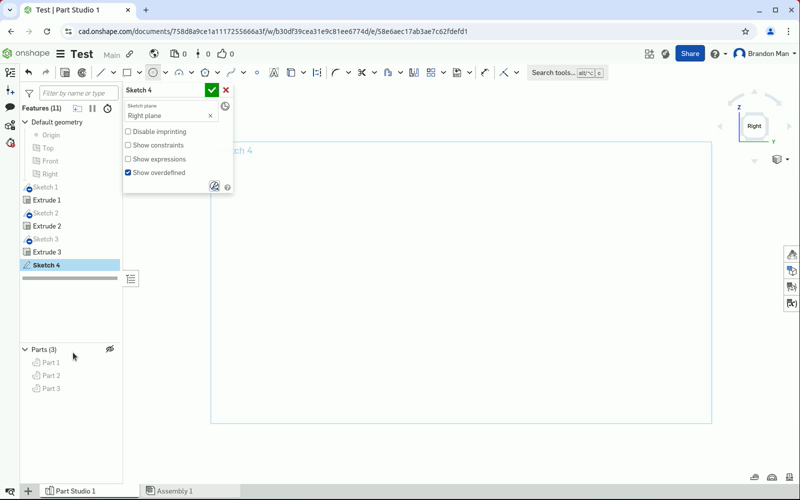
mouse_move(445, 275)
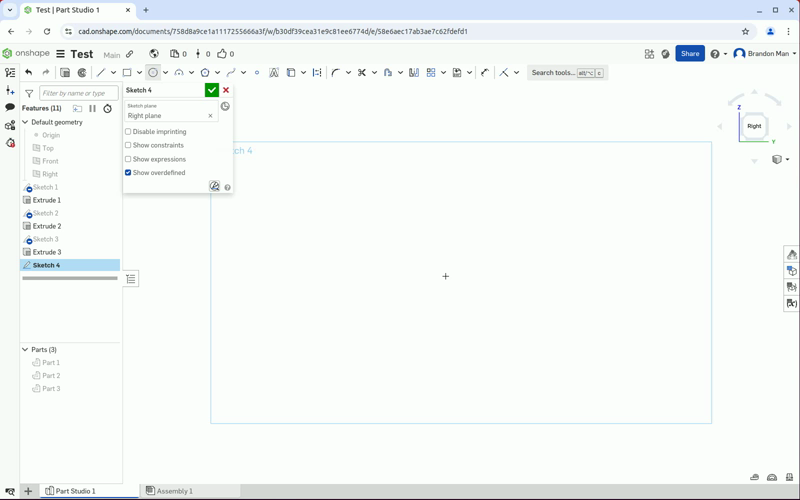
click(445, 275)
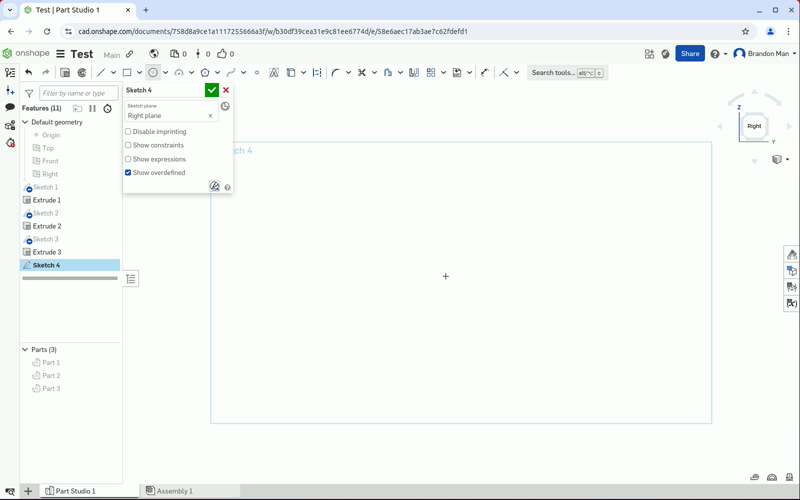
key_up(shift)
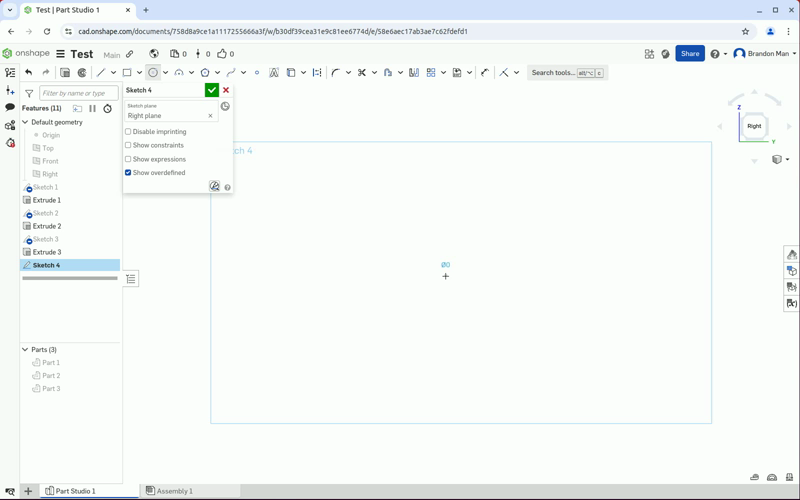
mouse_move(451, 275)
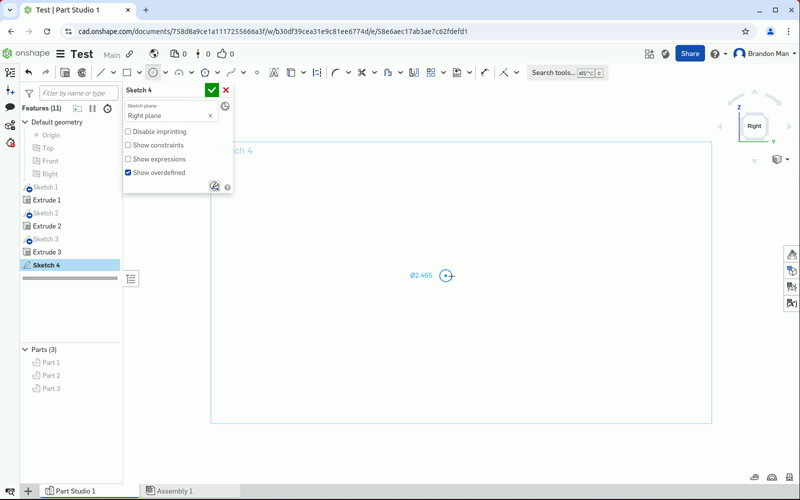
click(451, 275)
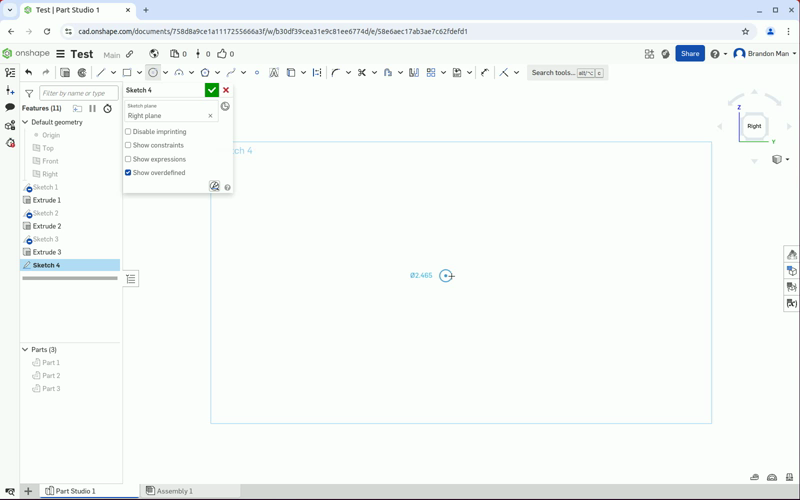
key(esc)
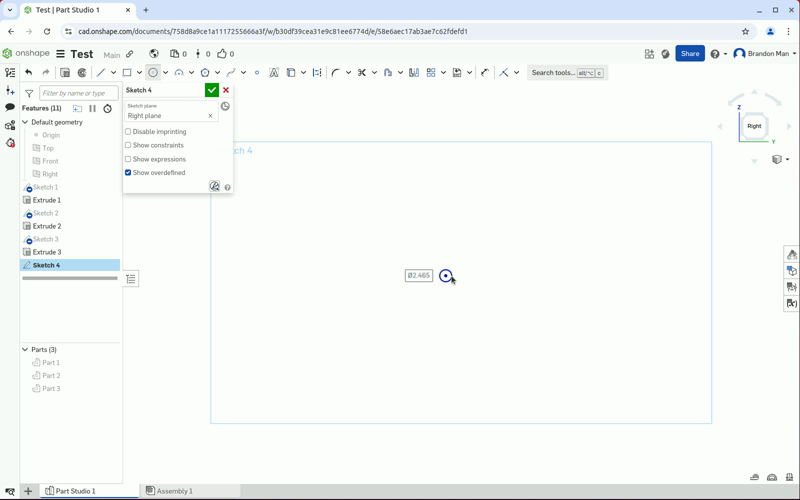
mouse_move(443, 275)
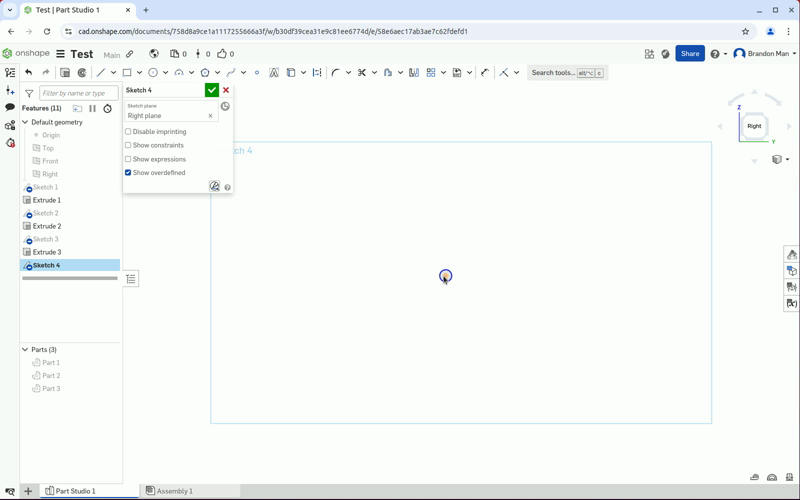
scroll(6)
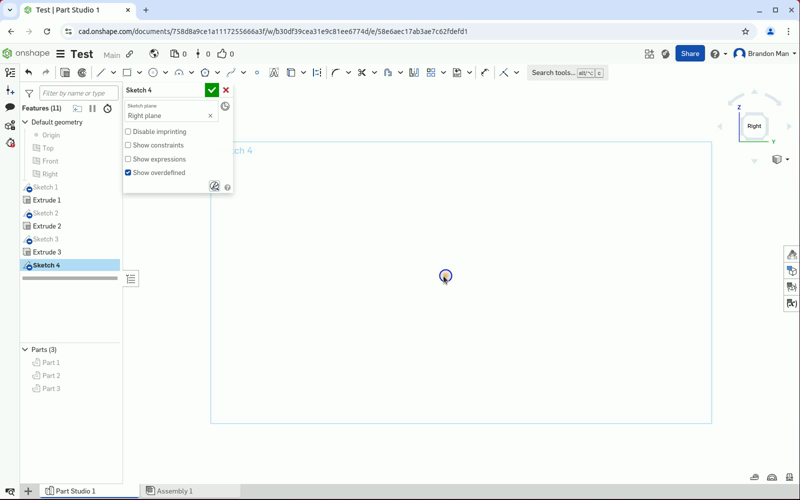
scroll(6)
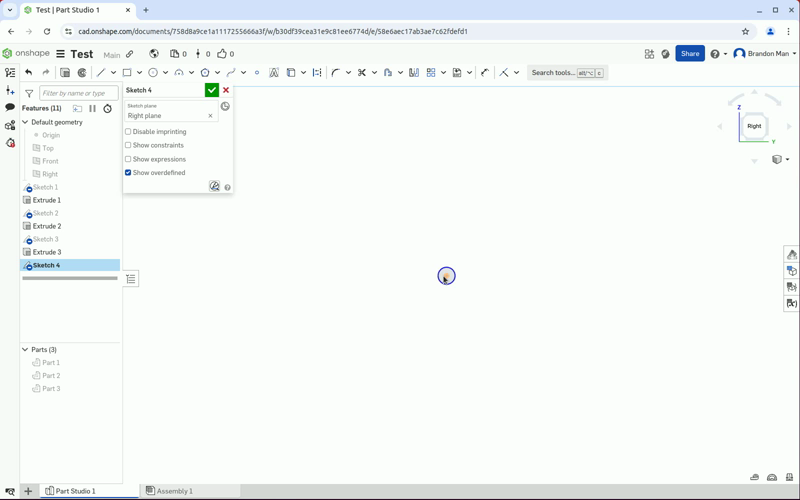
scroll(6)
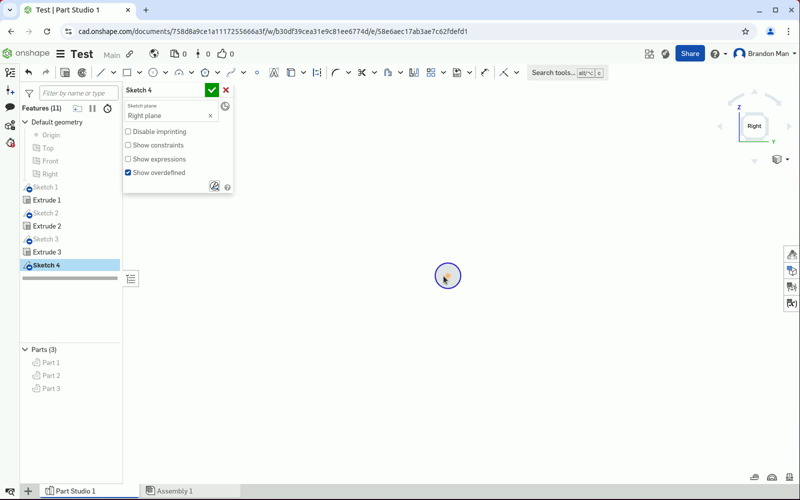
scroll(6)
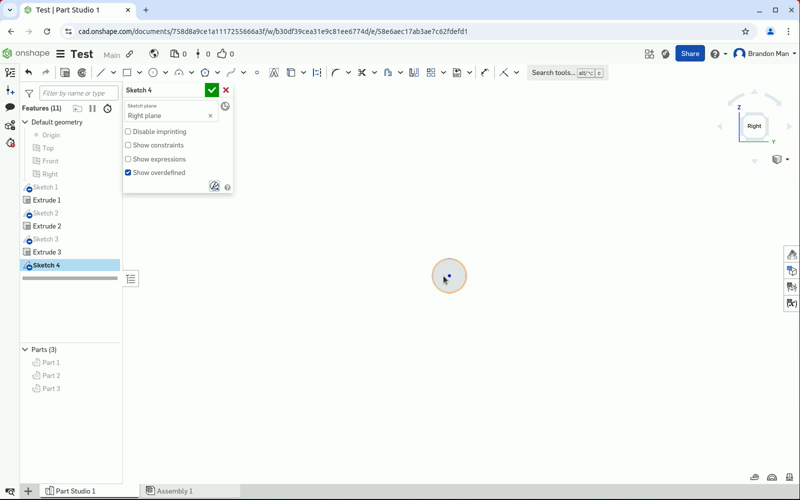
scroll(6)
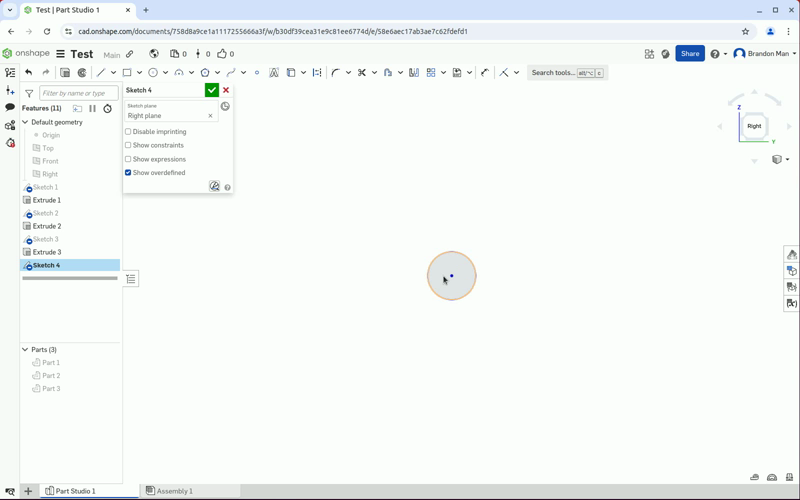
scroll(6)
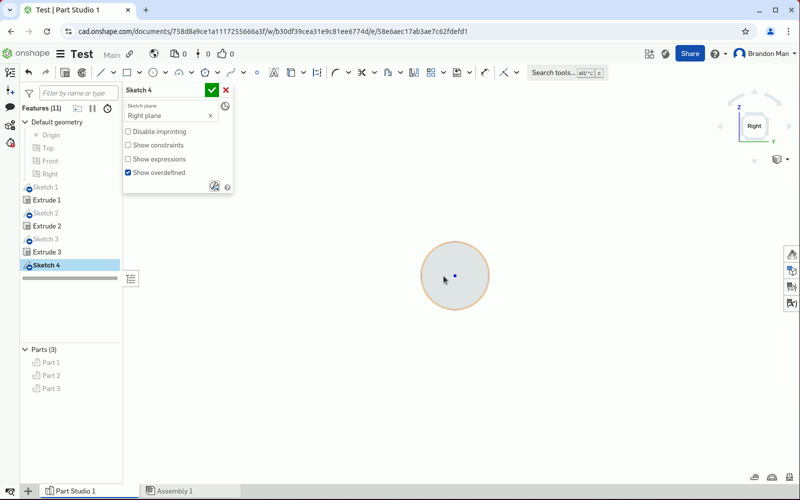
scroll(6)
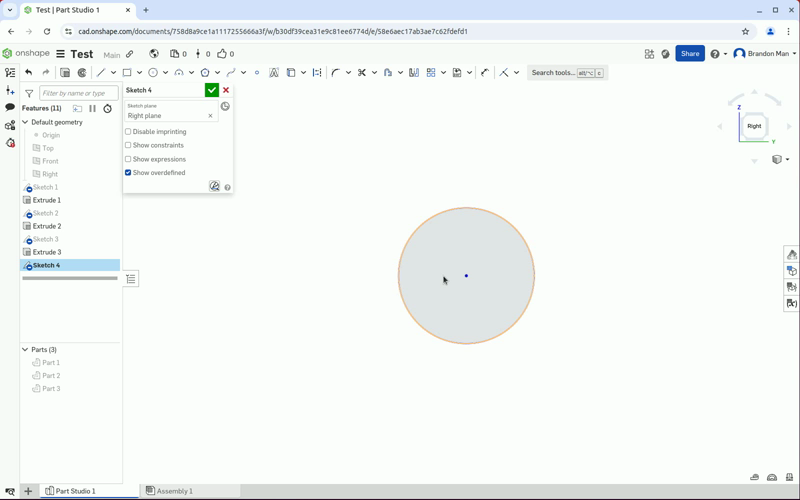
click(443, 275)
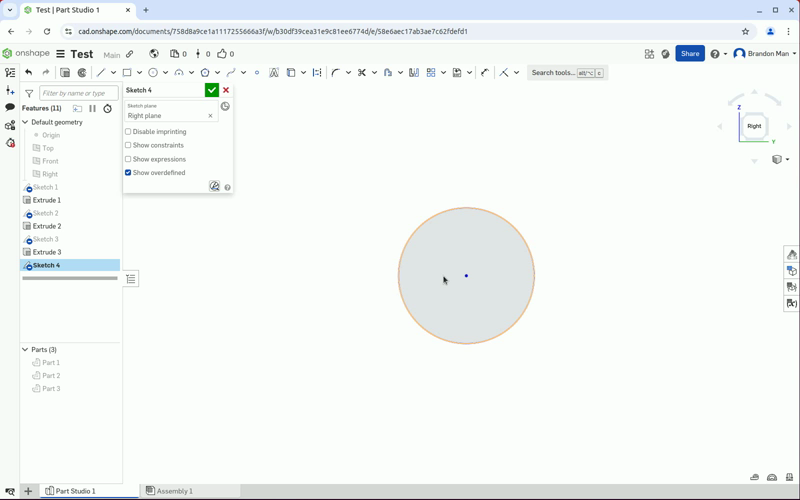
scroll(-6)
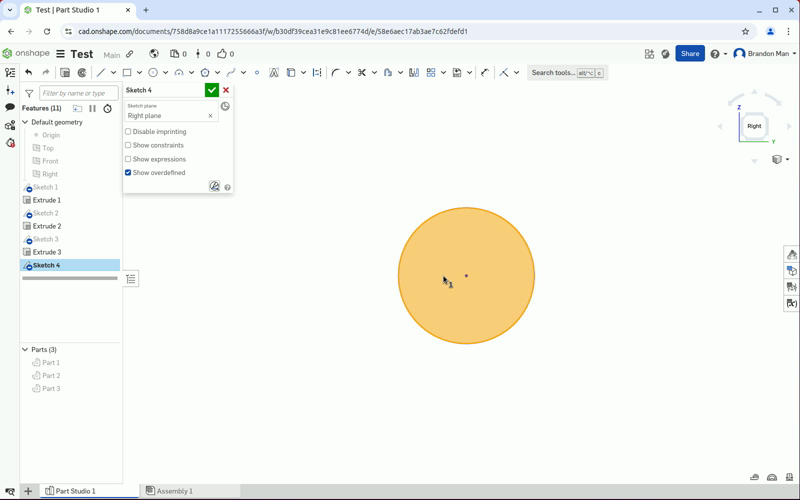
scroll(-6)
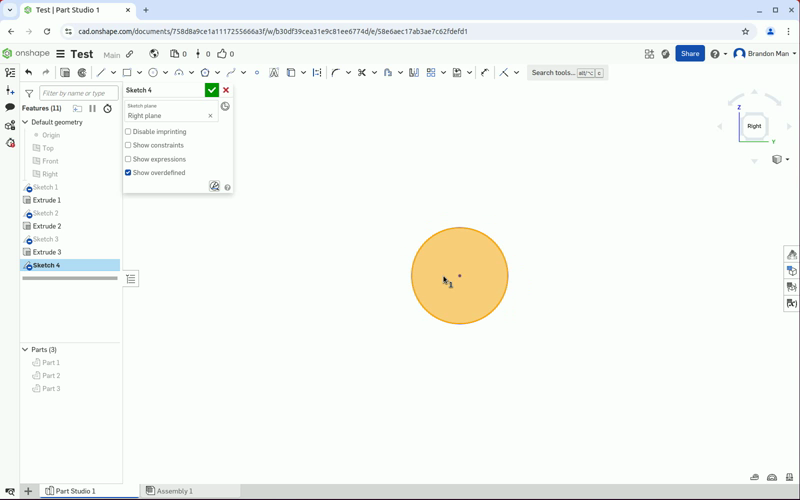
scroll(-6)
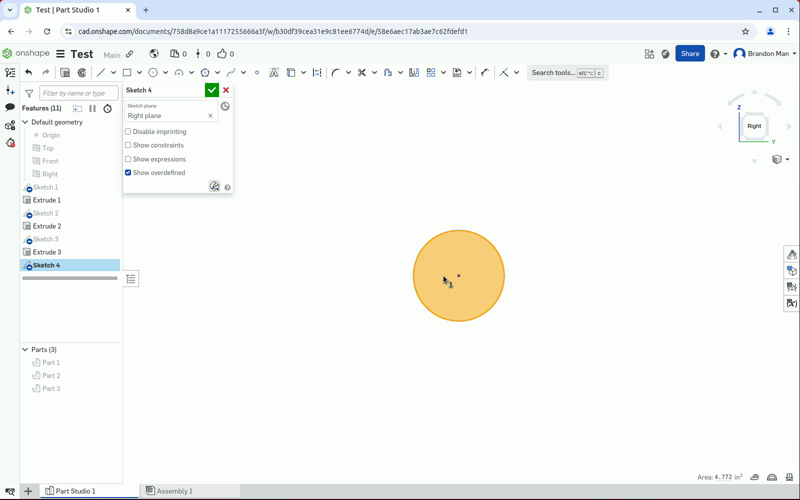
scroll(-6)
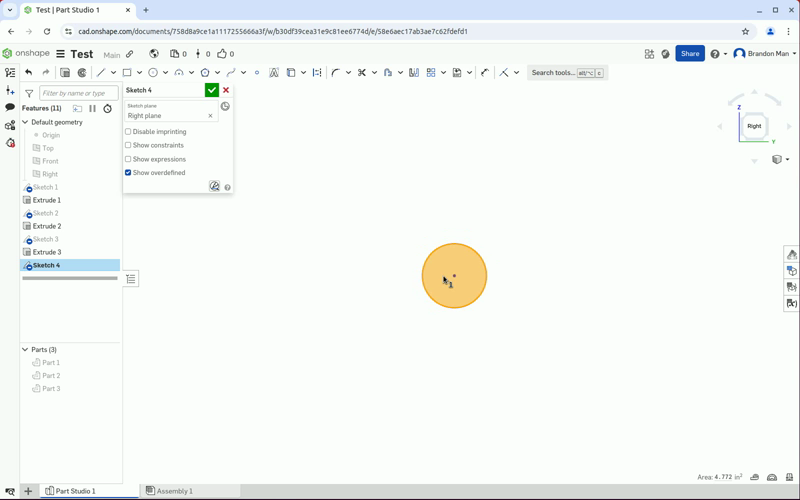
scroll(-6)
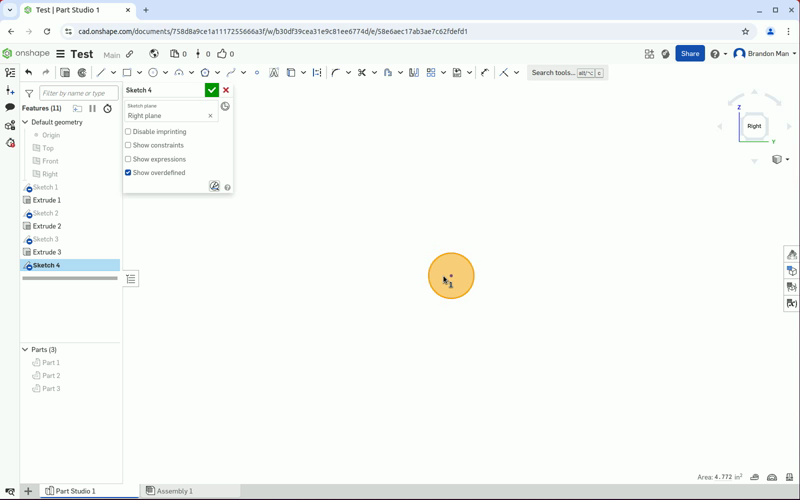
scroll(-6)
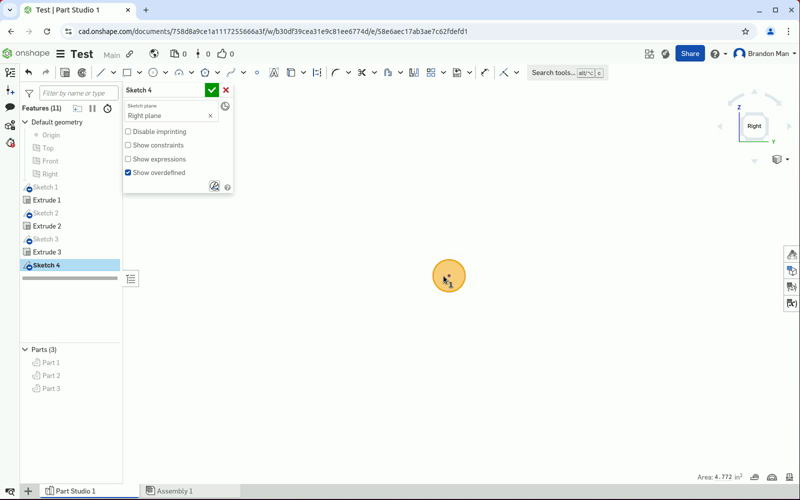
scroll(-6)
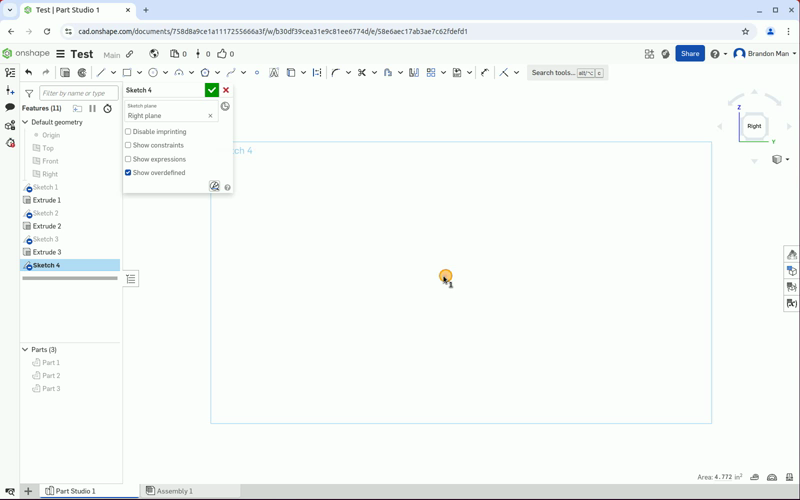
mouse_move(73, 352)
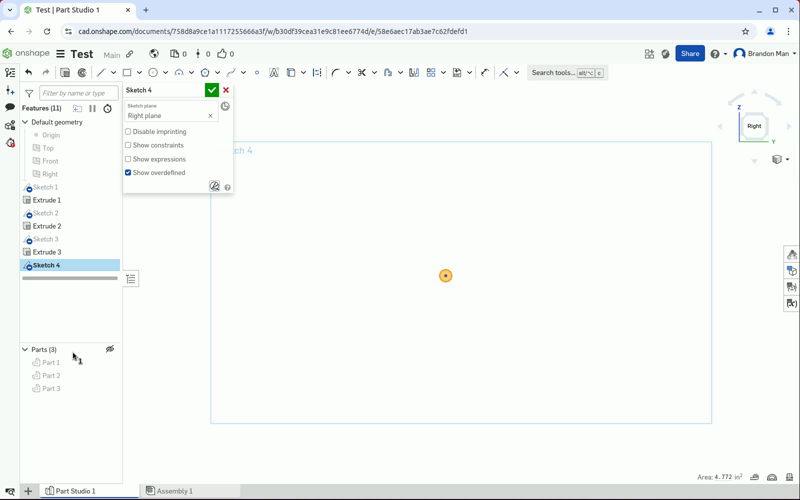
key(shift+y)
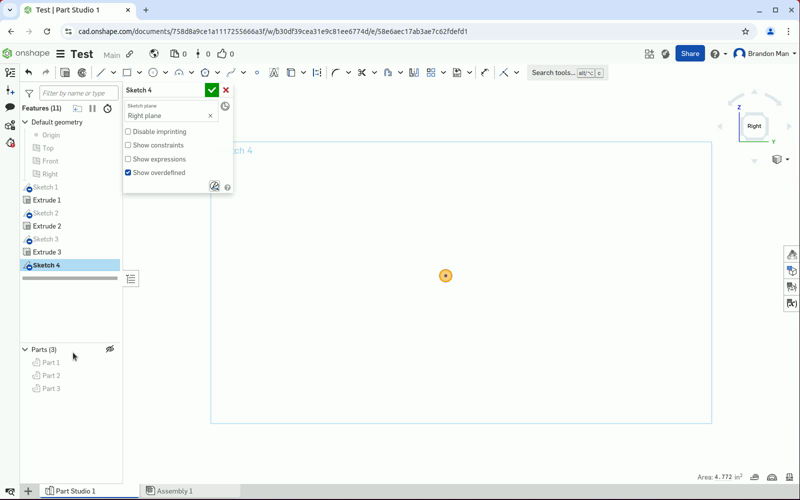
key(shift+e)
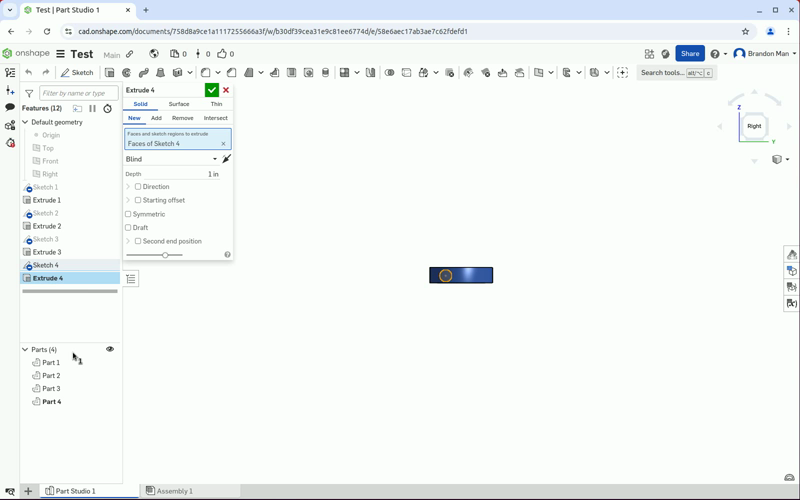
mouse_move(143, 106)
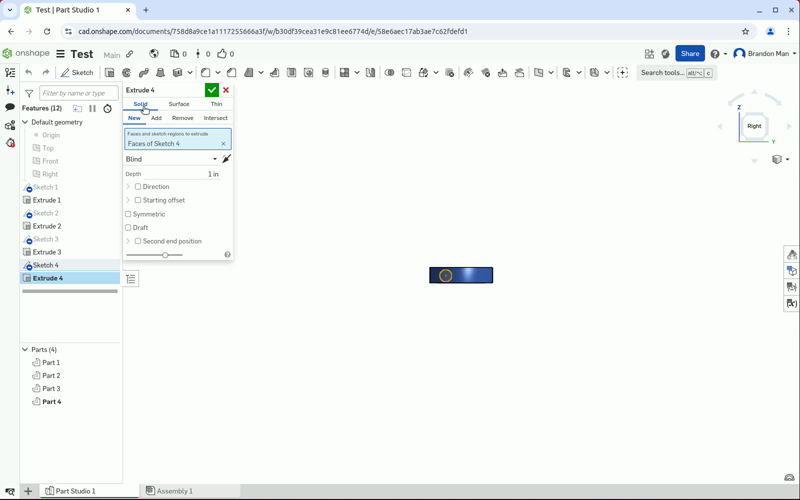
click(143, 106)
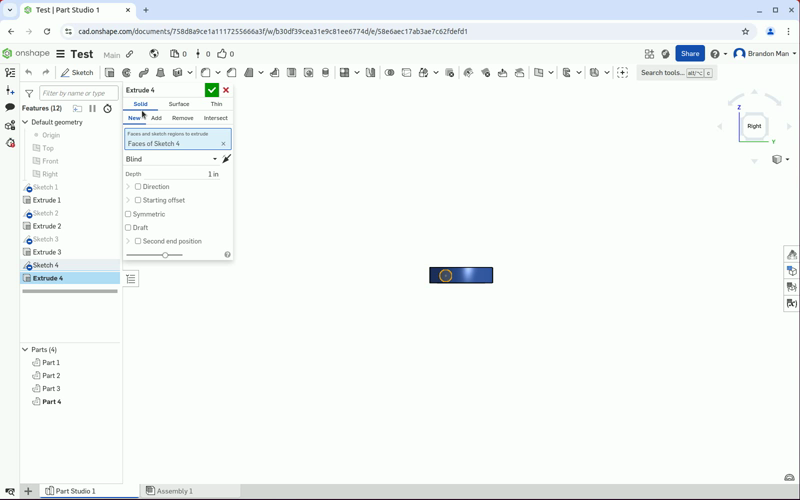
mouse_move(137, 120)
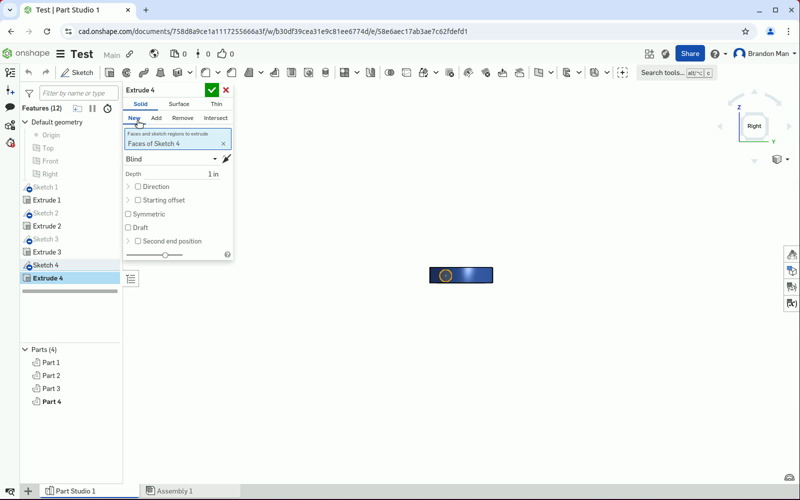
click(137, 120)
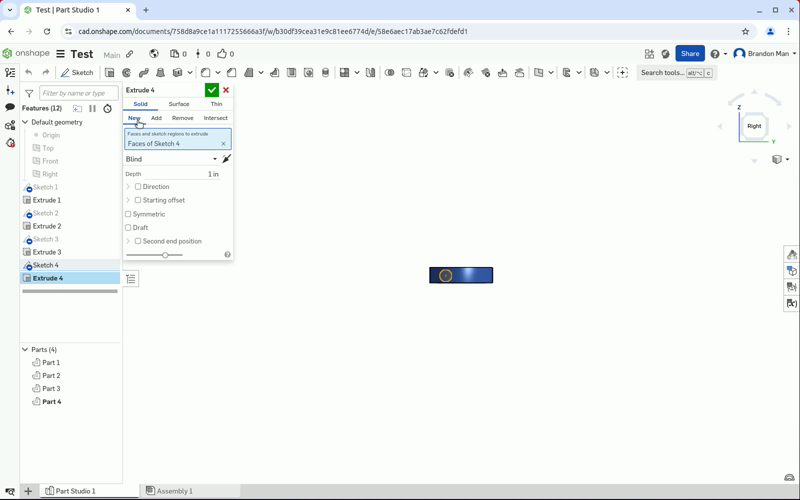
key(tab, 4)
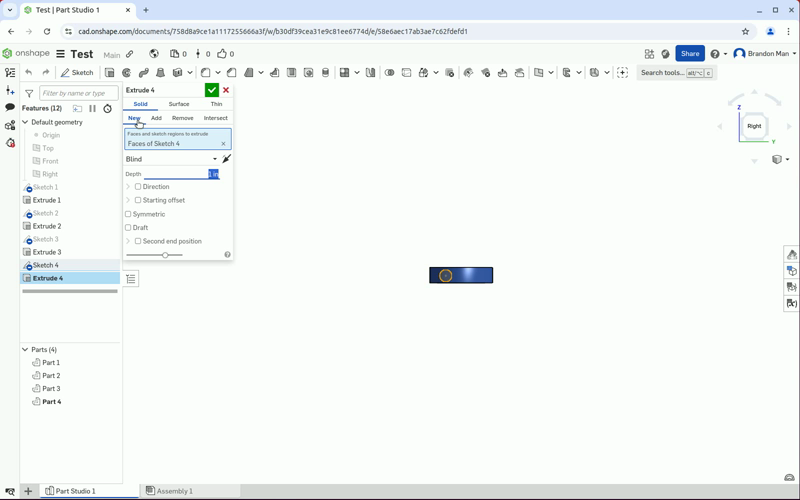
text(33.7)
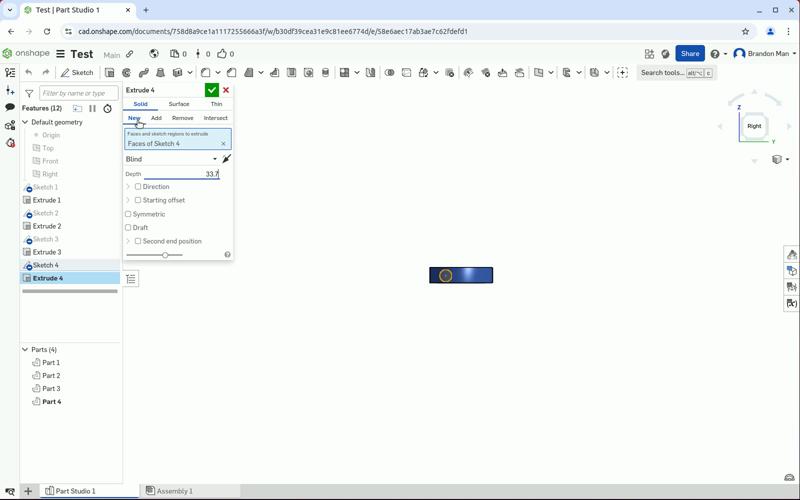
key(tab, 3)
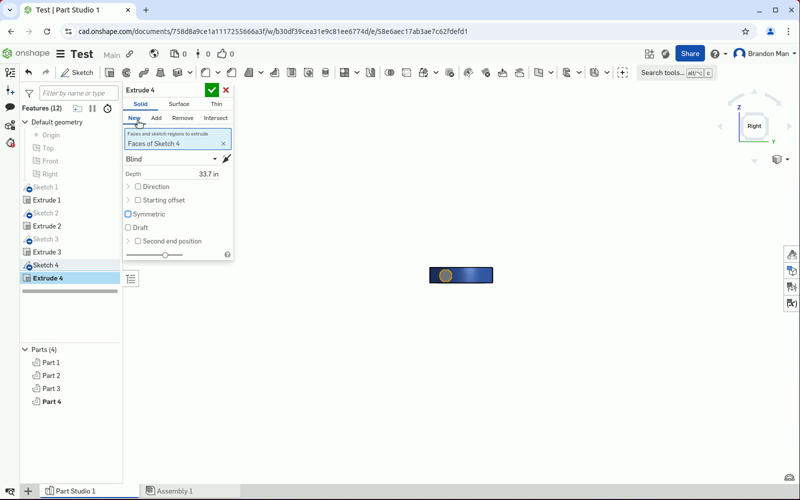
key(space)
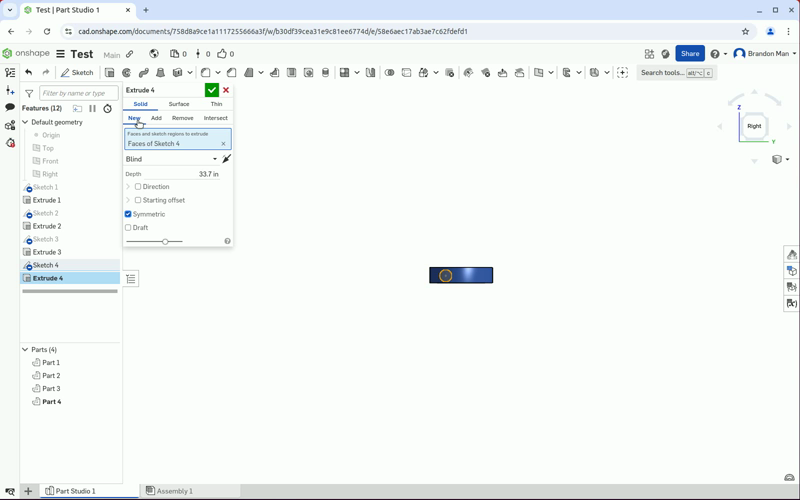
key(enter)
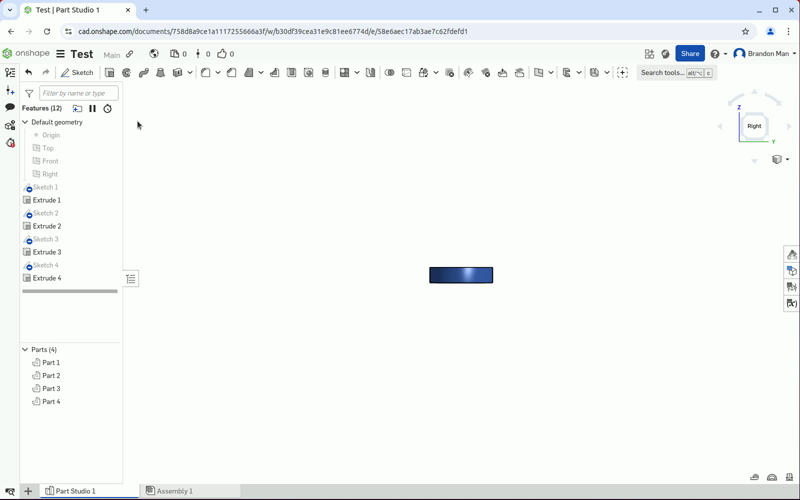
key(shift+h)
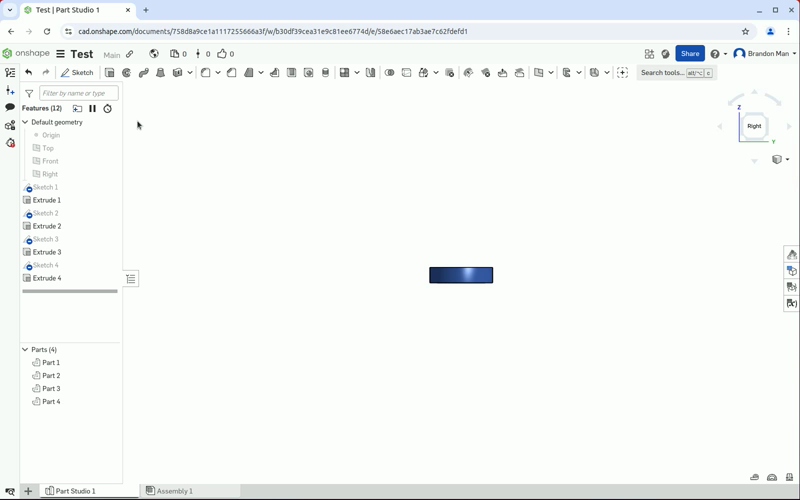
key(shift+h)
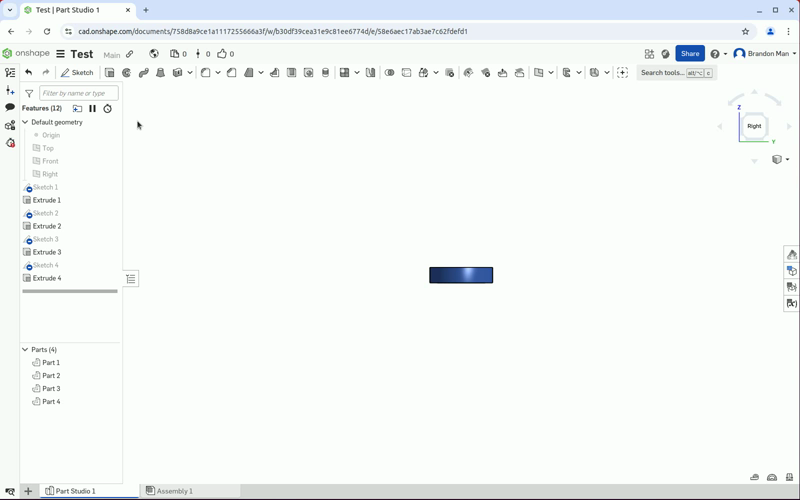
mouse_move(73, 189)
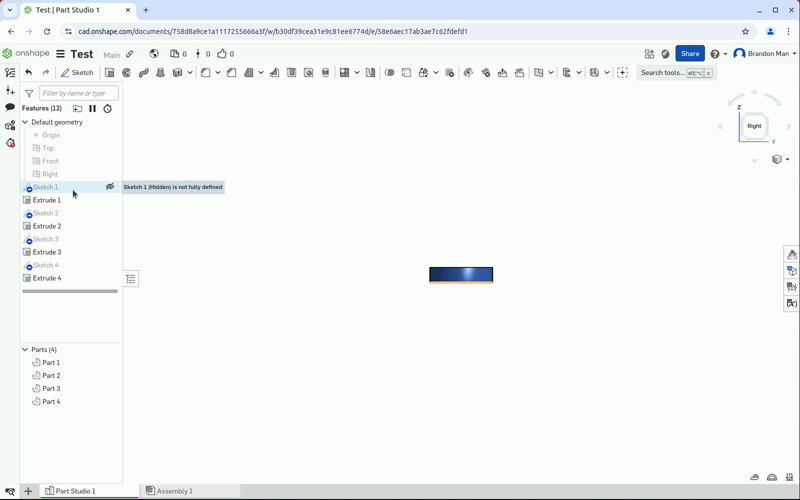
click(73, 189)
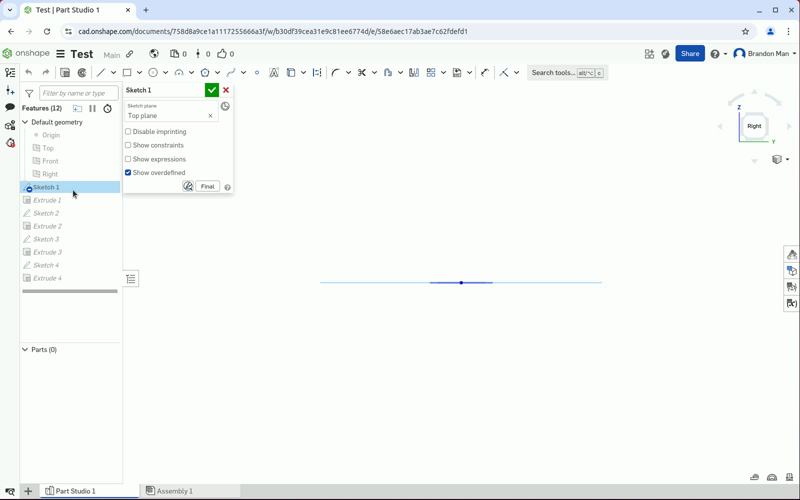
mouse_move(229, 92)
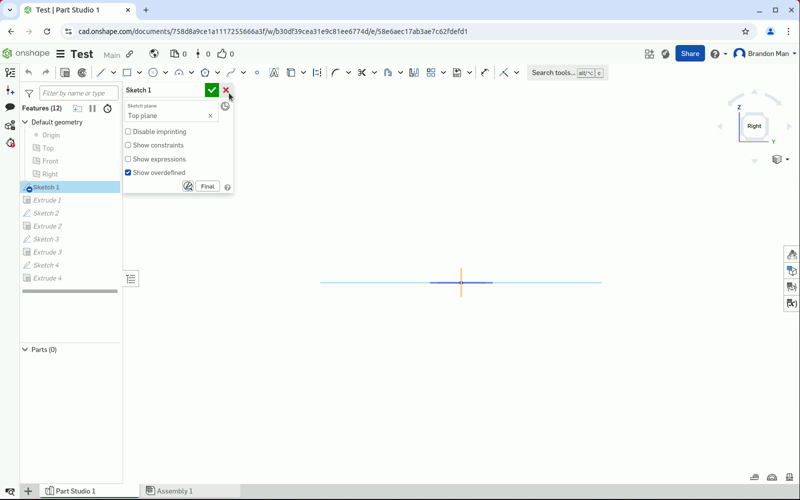
click(229, 92)
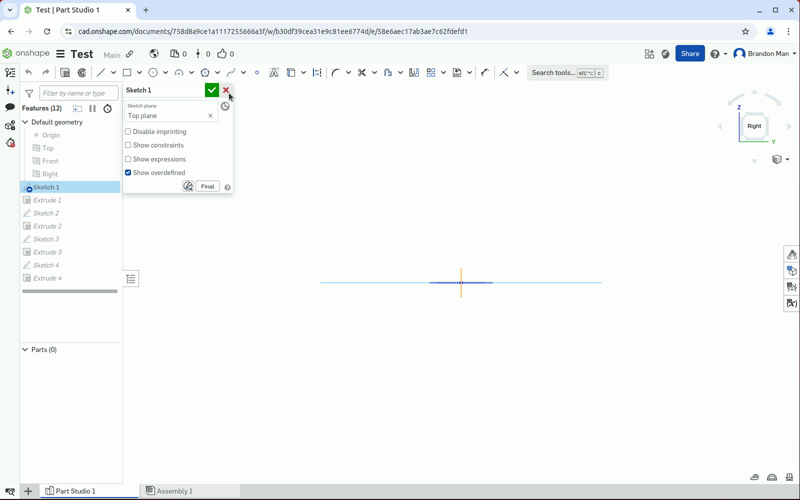
key(shift+s)
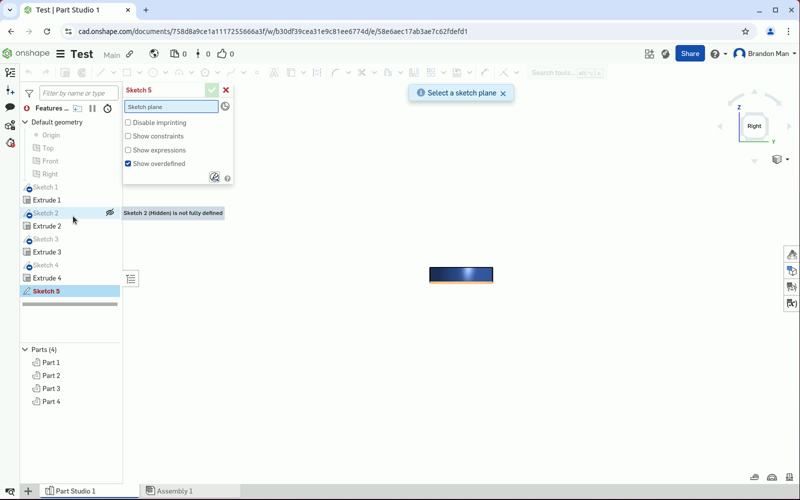
scroll(3)
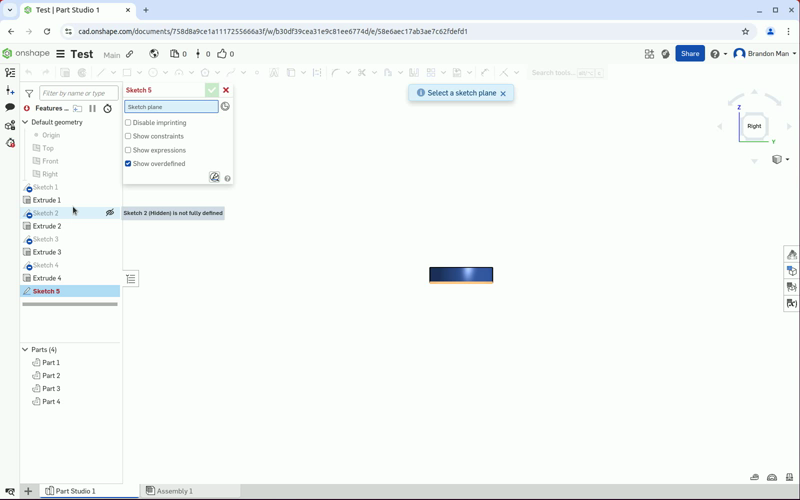
mouse_move(73, 176)
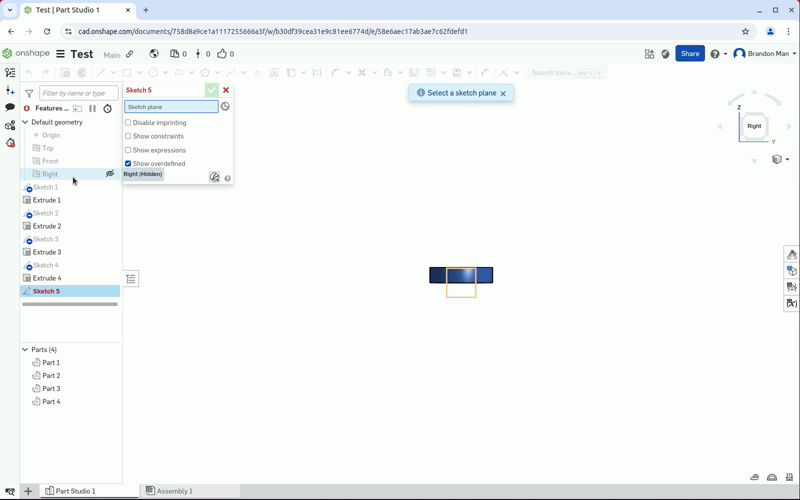
click(73, 176)
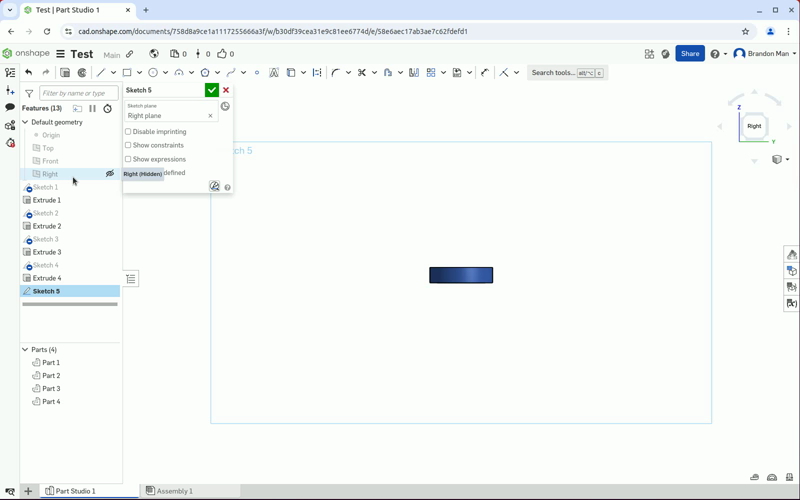
mouse_move(73, 352)
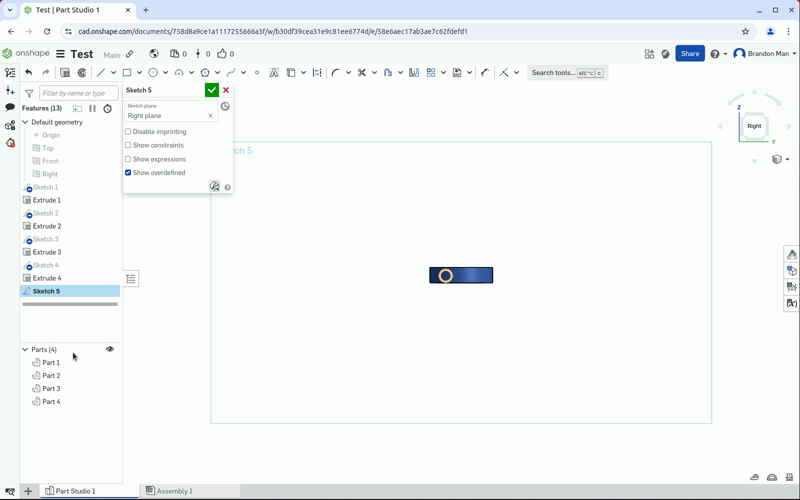
key(y)
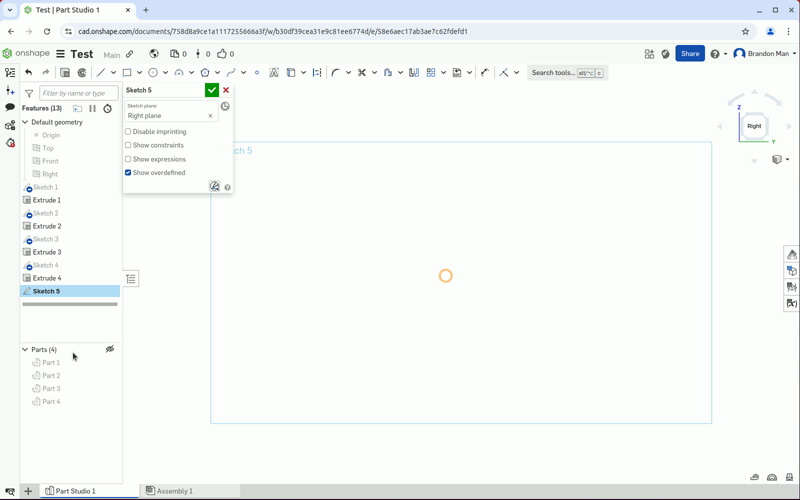
key(c)
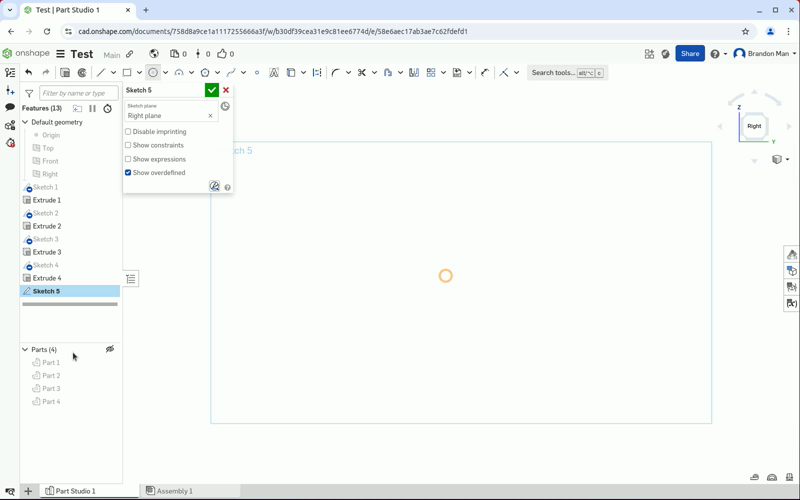
key_down(shift)
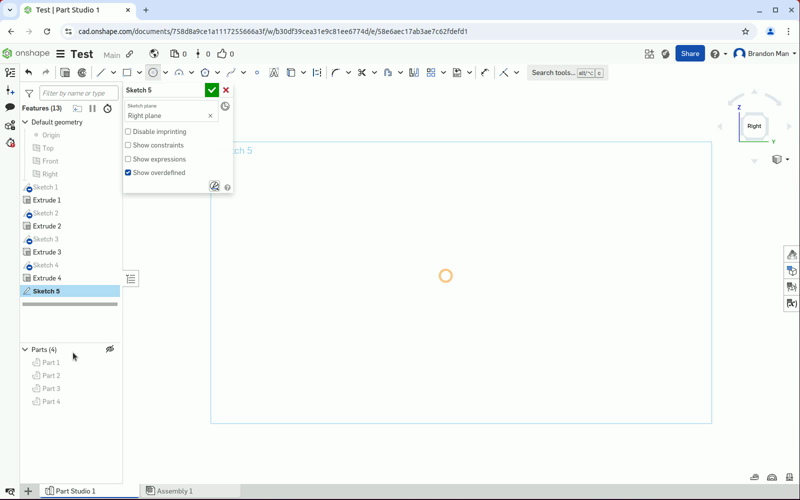
mouse_move(460, 275)
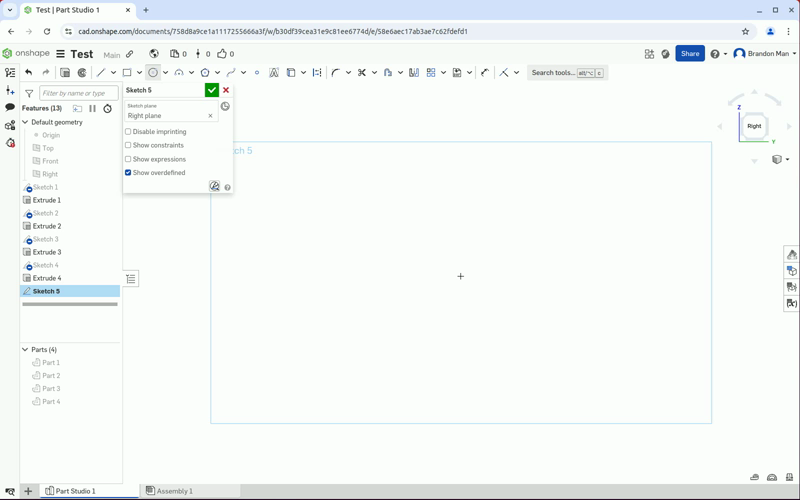
click(460, 275)
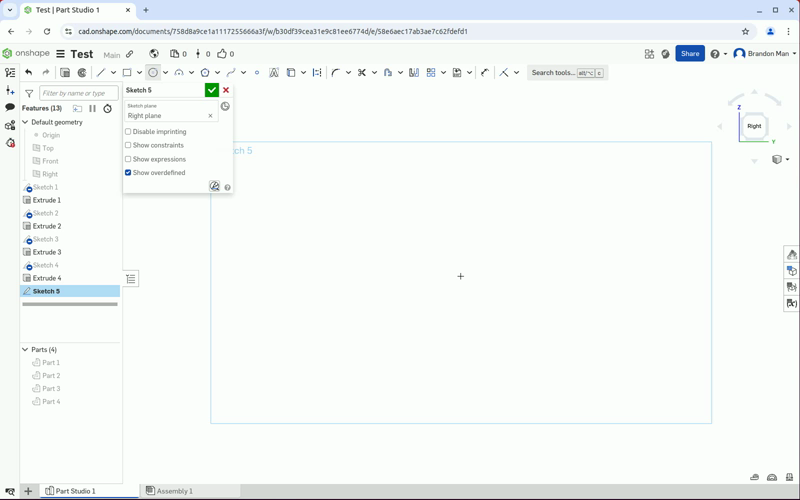
key_up(shift)
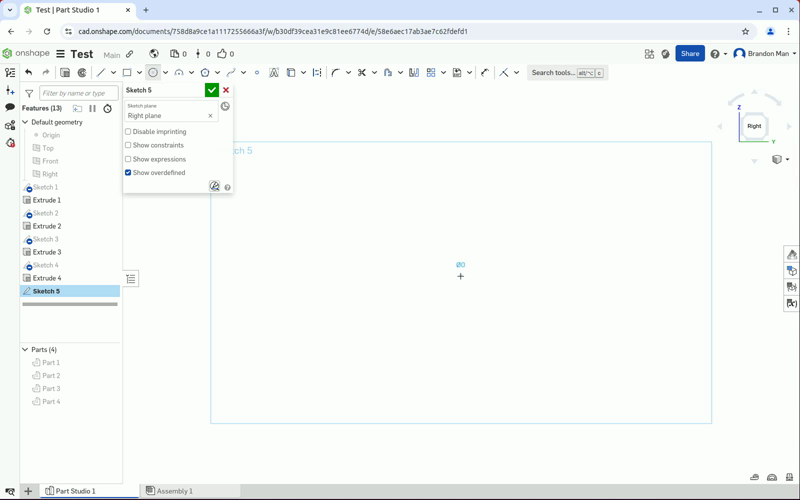
mouse_move(466, 275)
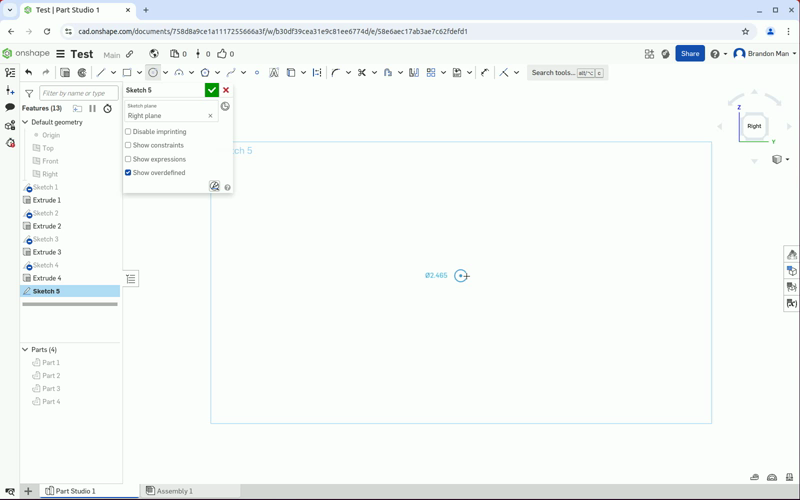
click(466, 275)
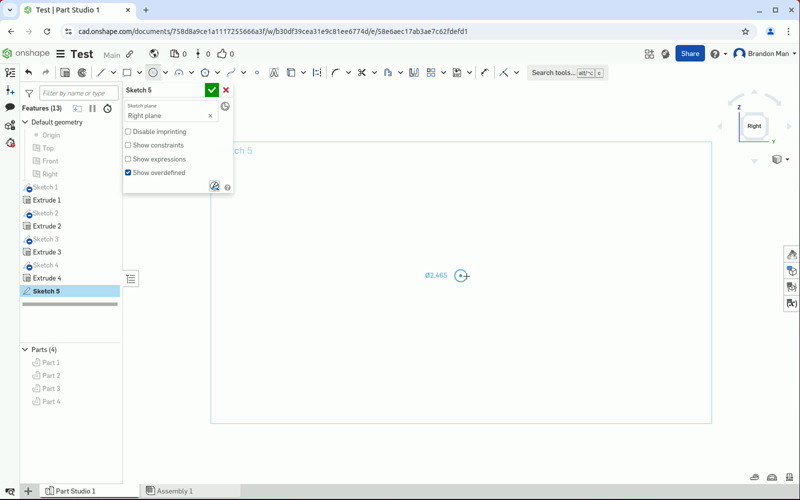
key(esc)
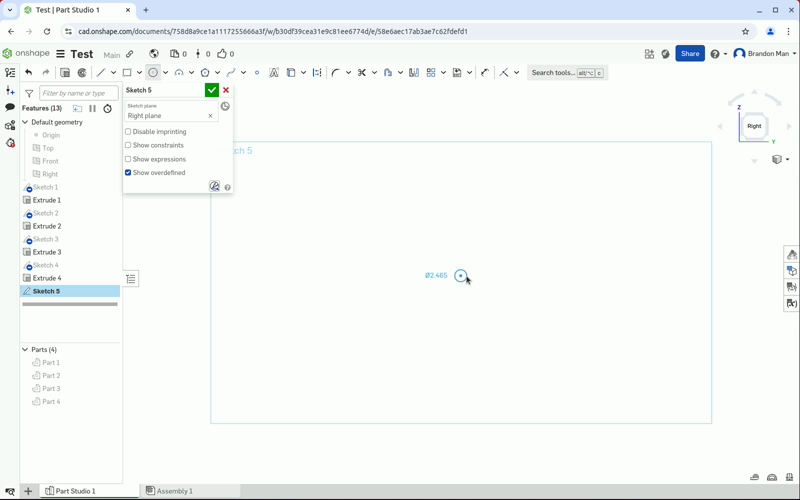
mouse_move(461, 270)
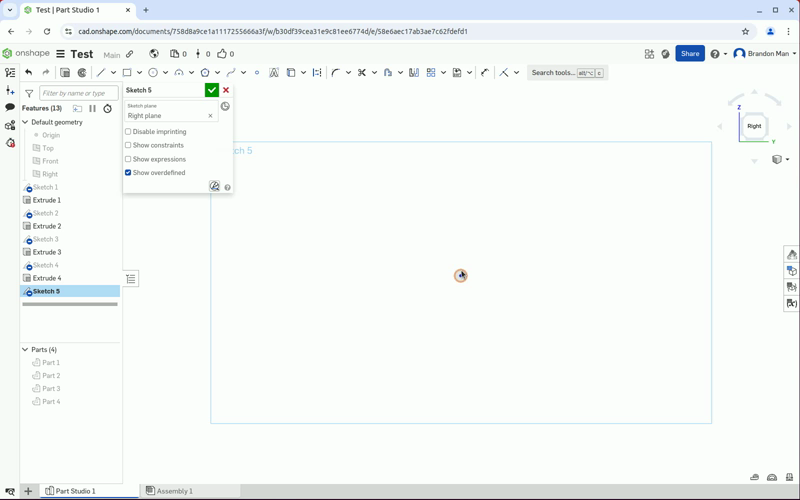
scroll(6)
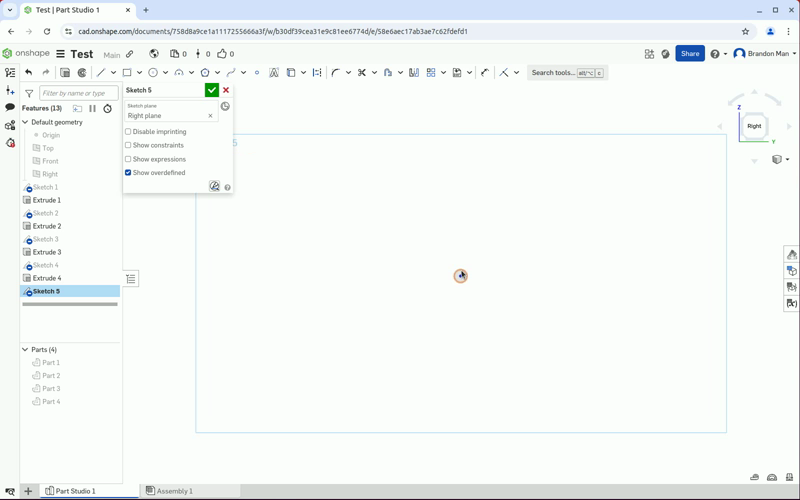
scroll(6)
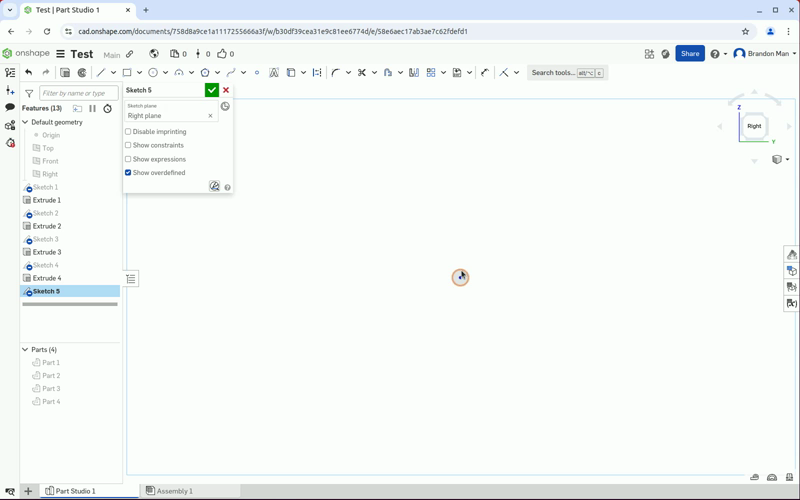
scroll(6)
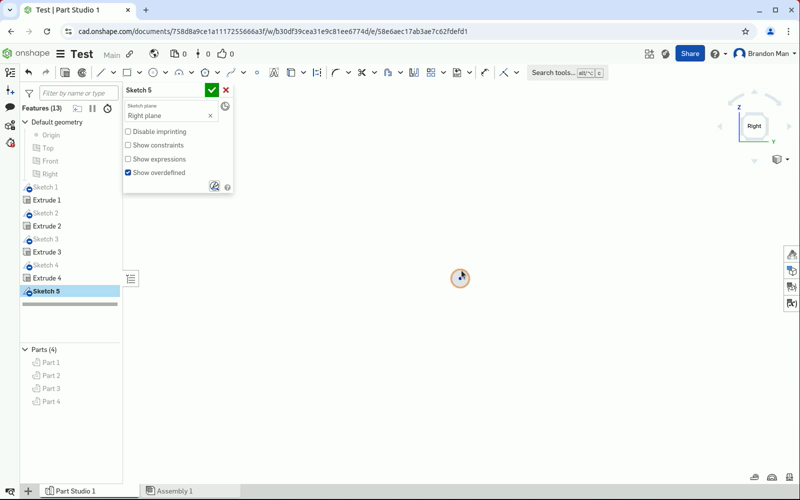
scroll(6)
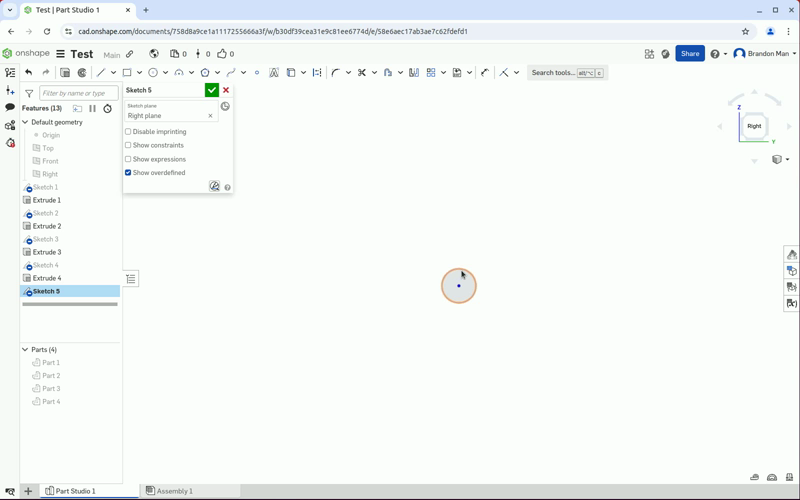
scroll(6)
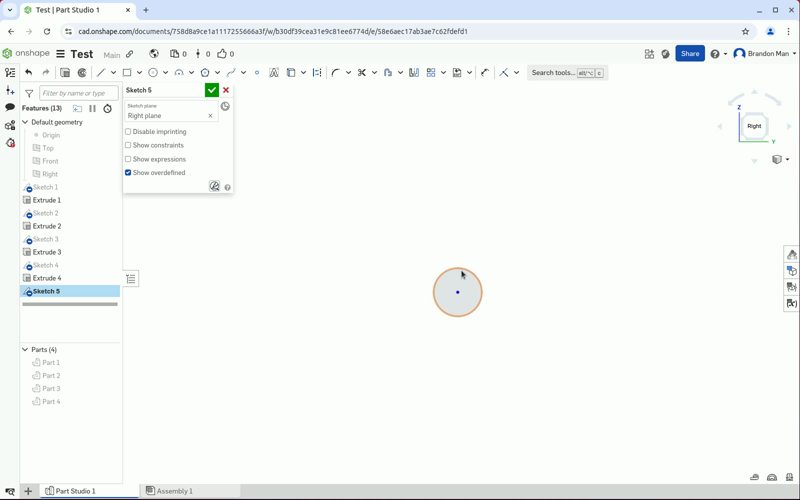
scroll(6)
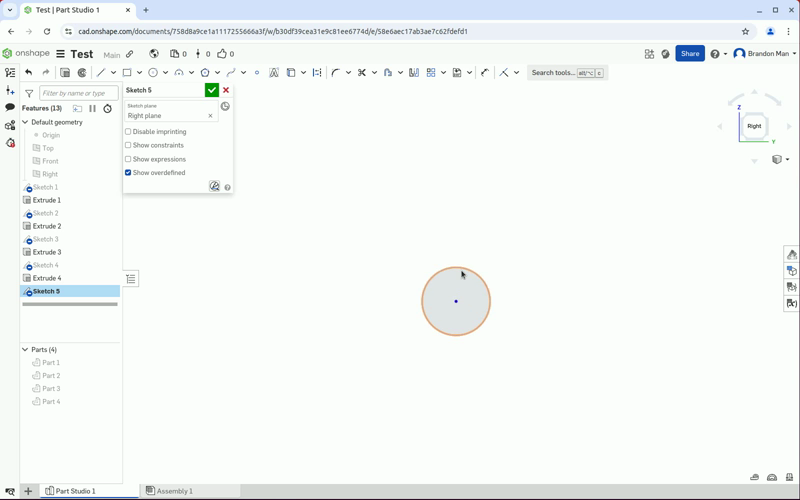
scroll(6)
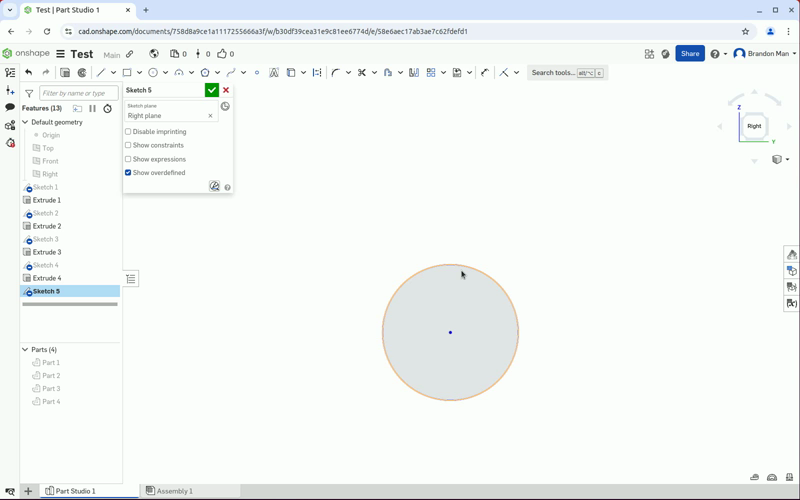
click(461, 270)
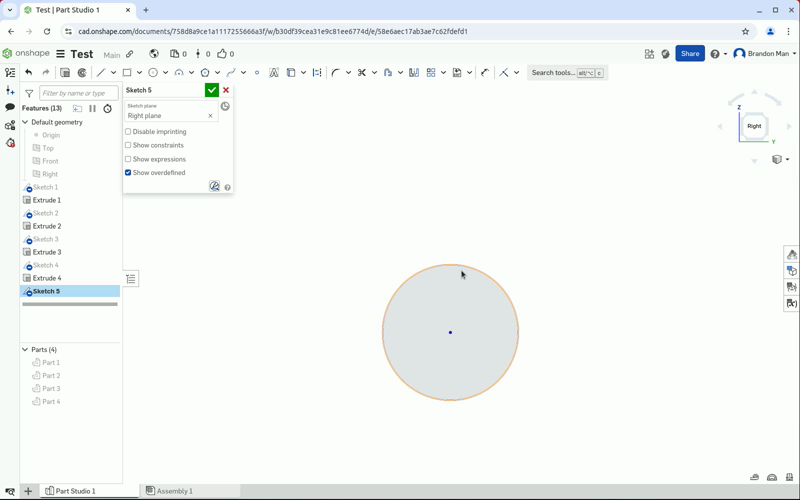
scroll(-6)
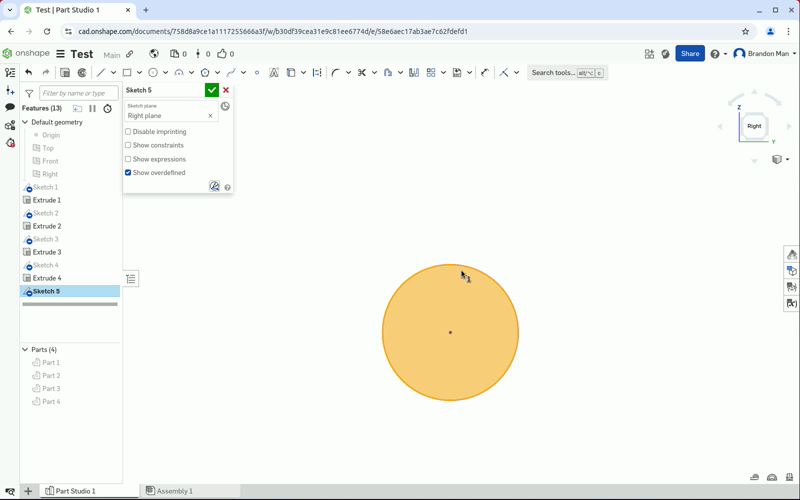
scroll(-6)
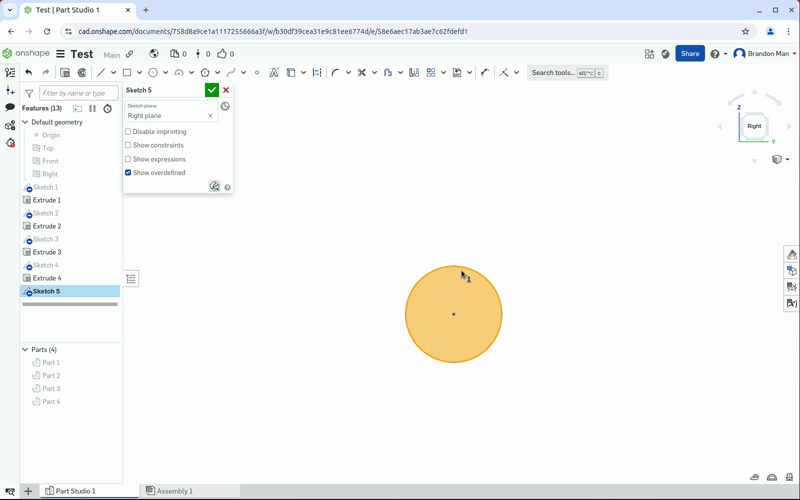
scroll(-6)
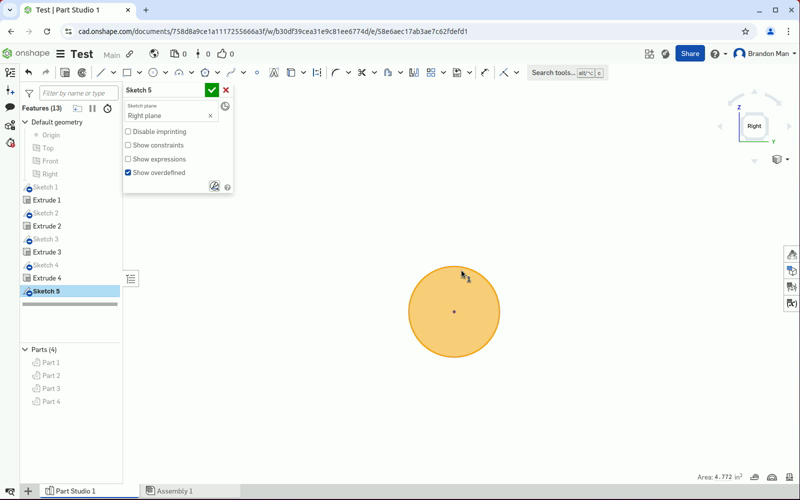
scroll(-6)
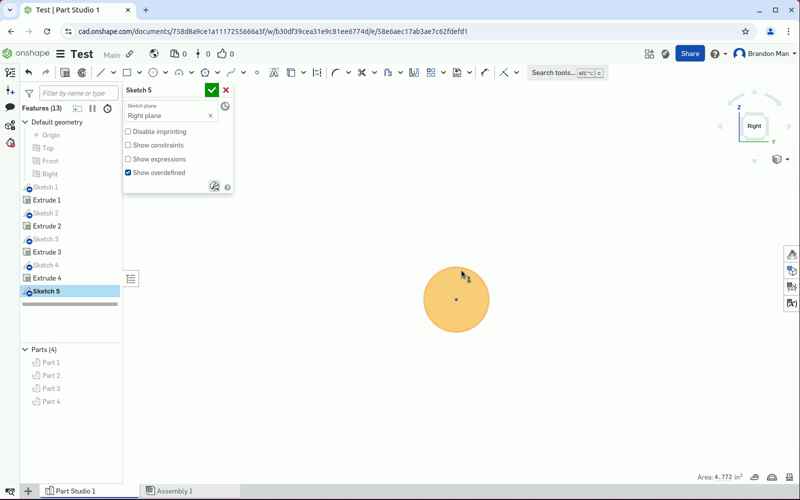
scroll(-6)
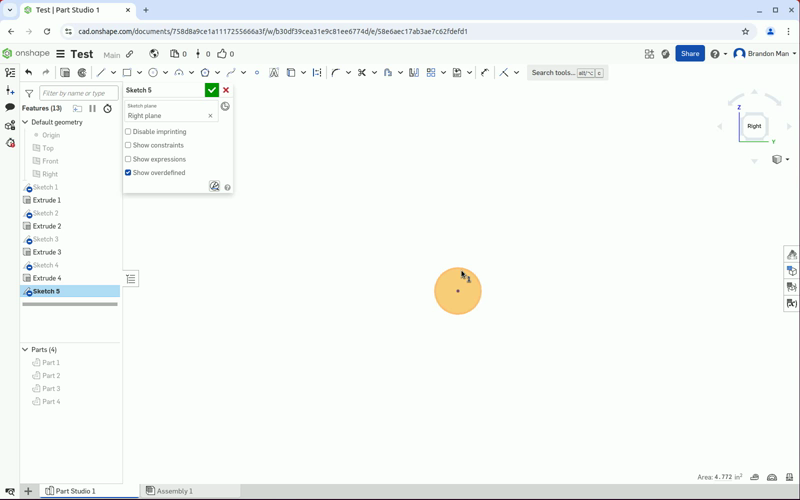
scroll(-6)
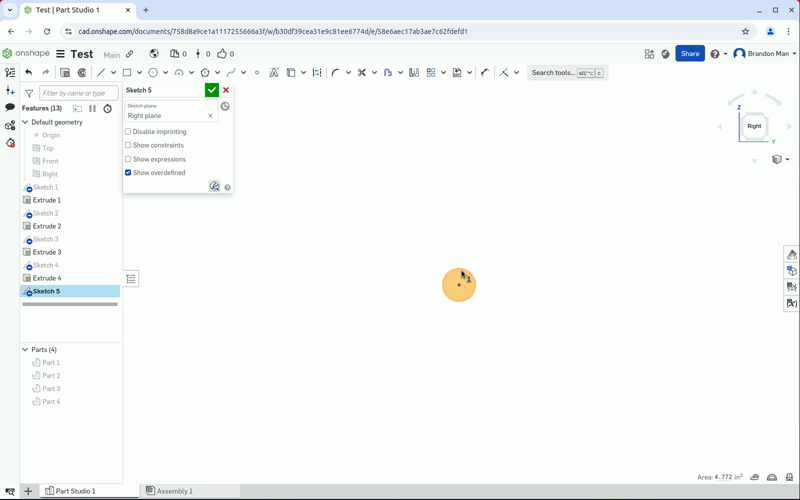
scroll(-6)
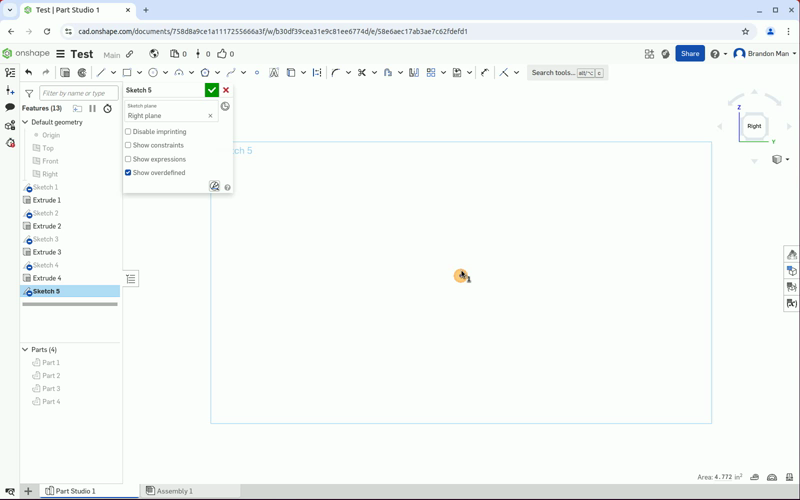
mouse_move(73, 352)
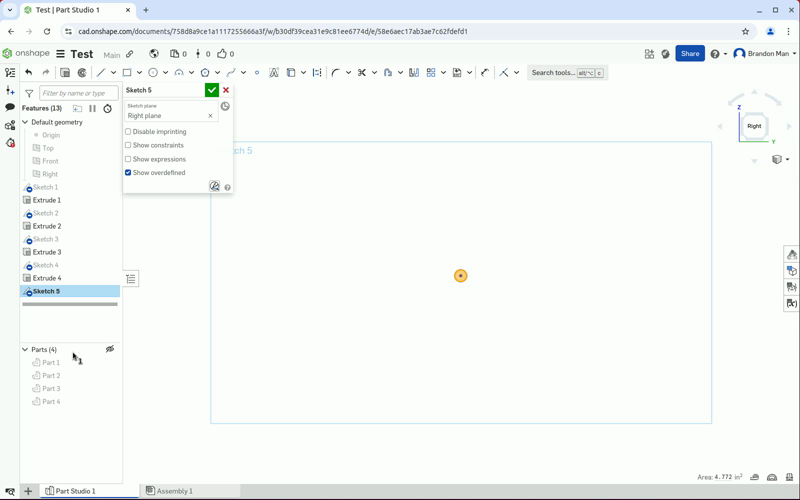
key(shift+y)
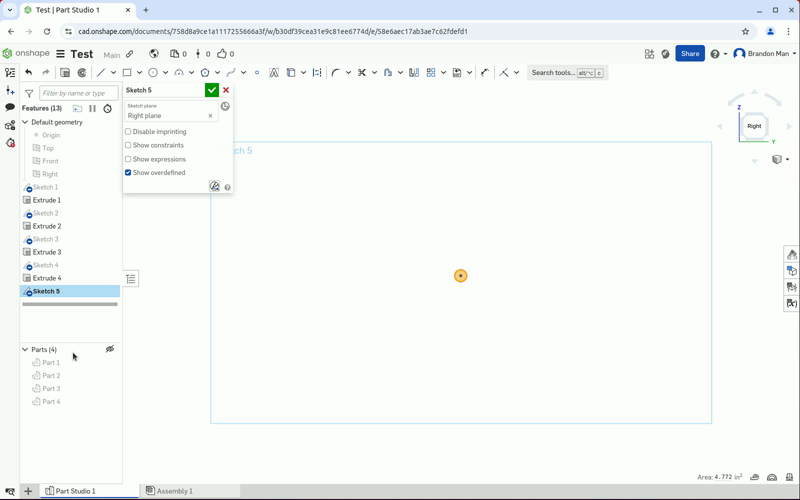
key(shift+e)
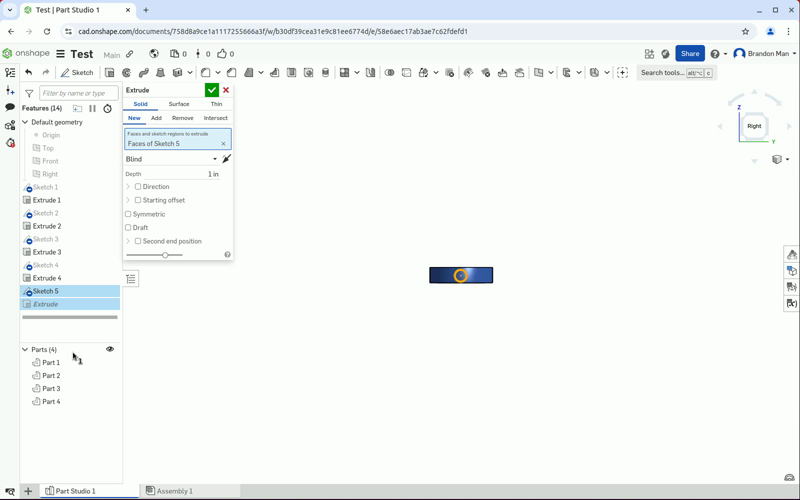
mouse_move(143, 106)
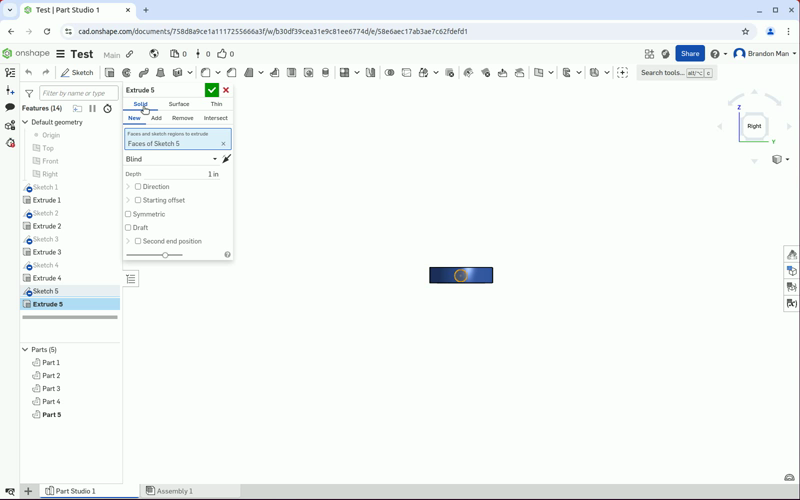
click(143, 106)
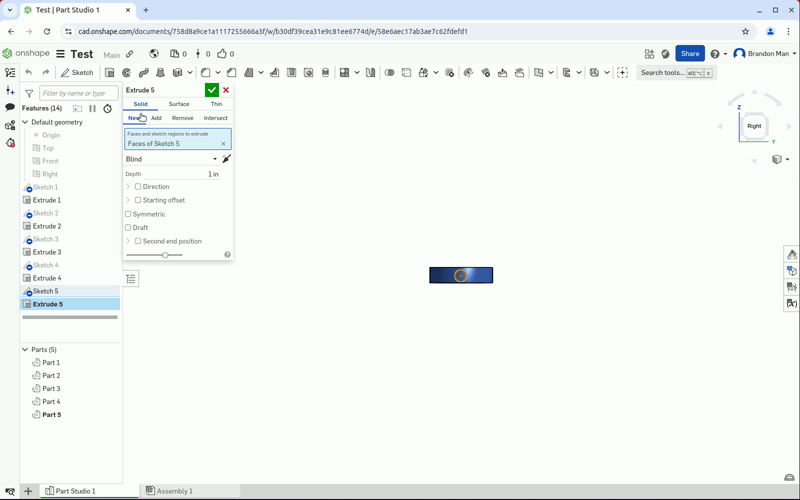
mouse_move(137, 120)
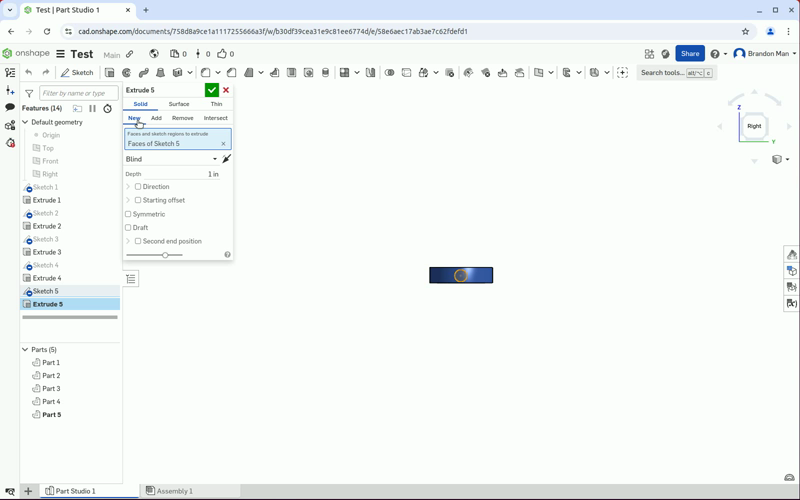
click(137, 120)
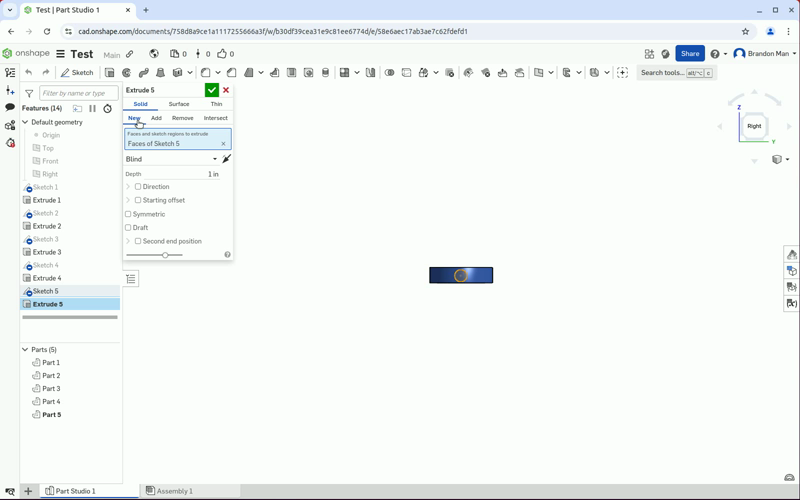
key(tab, 4)
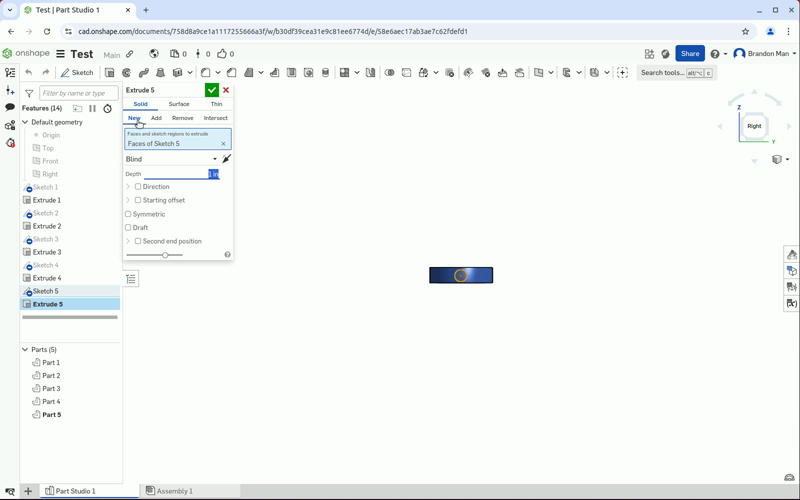
text(33.7)
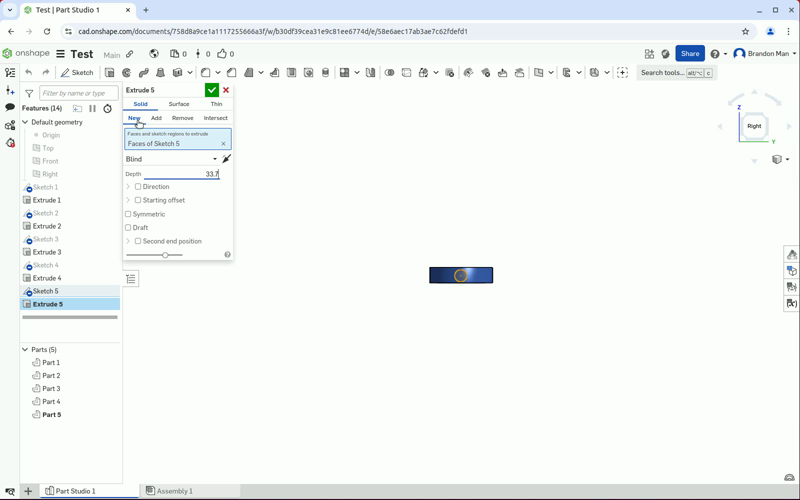
key(tab, 3)
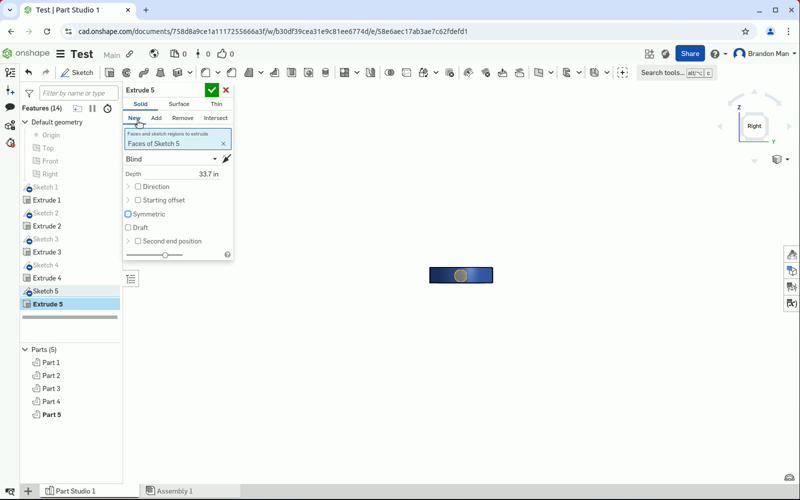
key(space)
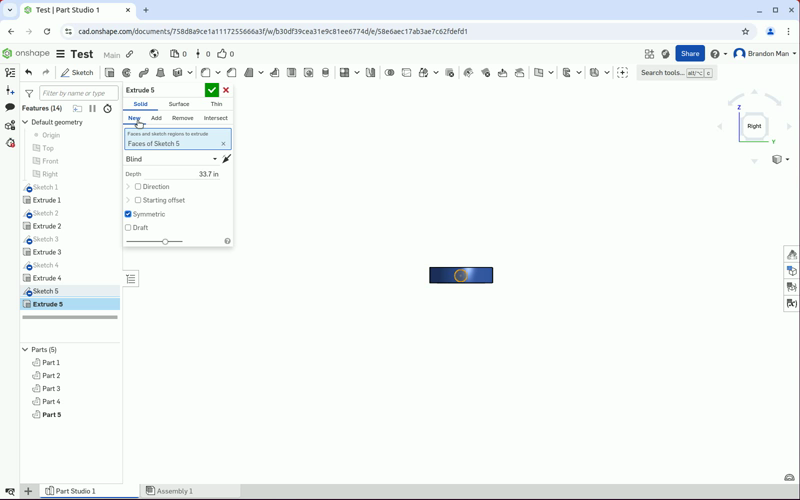
key(enter)
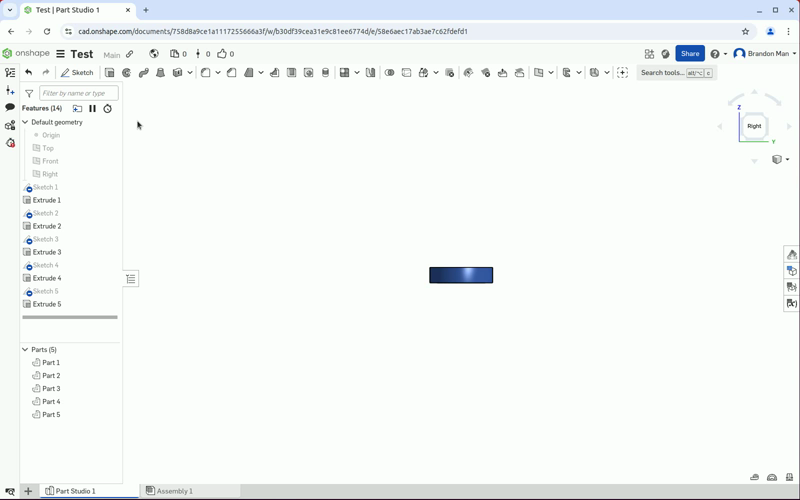
key(shift+h)
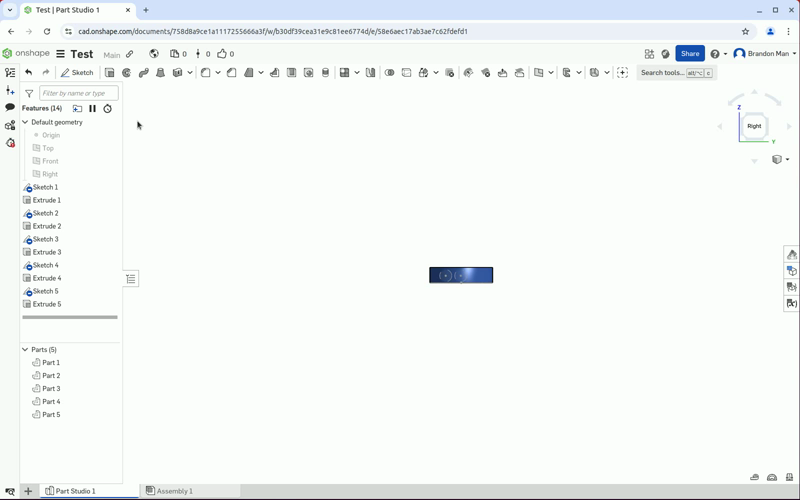
key(shift+h)
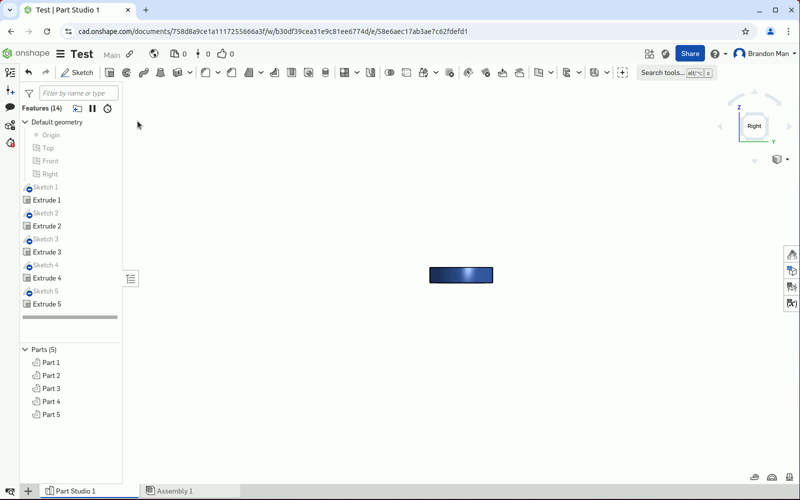
mouse_move(73, 189)
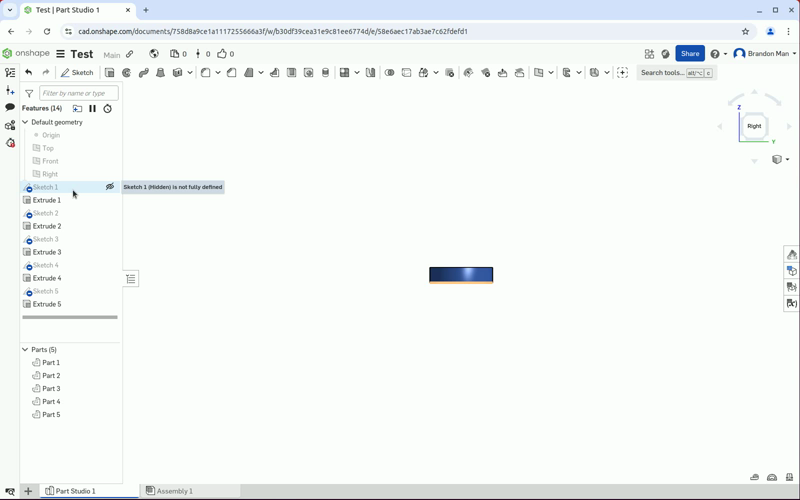
click(73, 189)
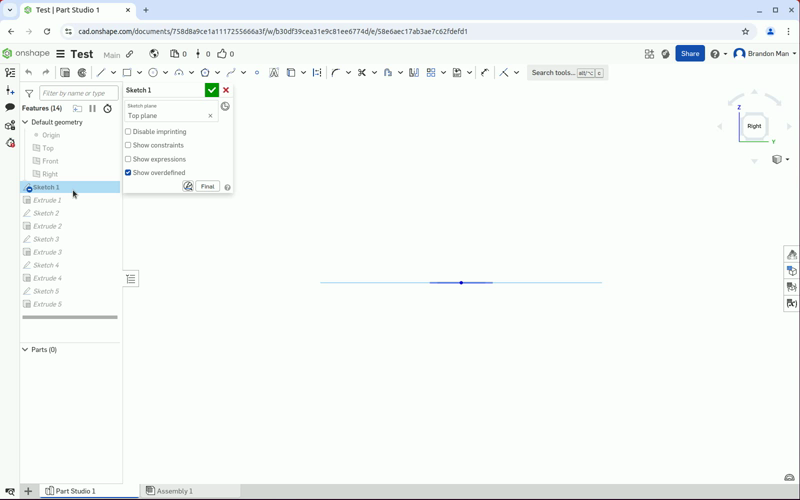
mouse_move(229, 92)
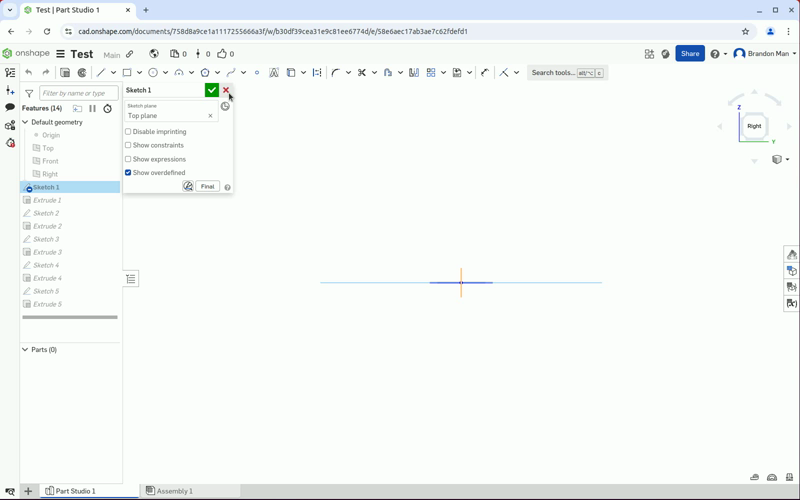
click(229, 92)
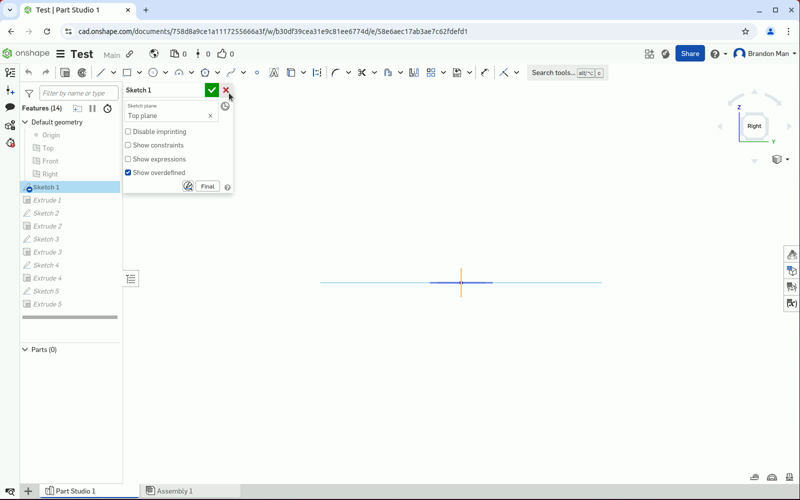
key(shift+s)
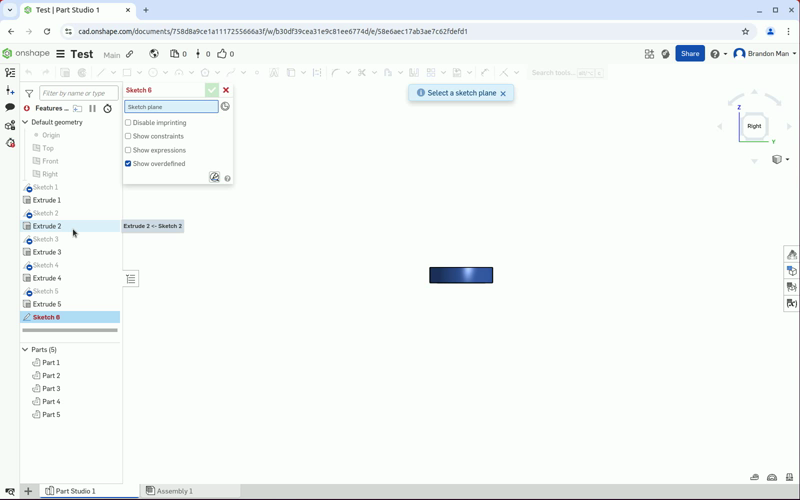
scroll(3)
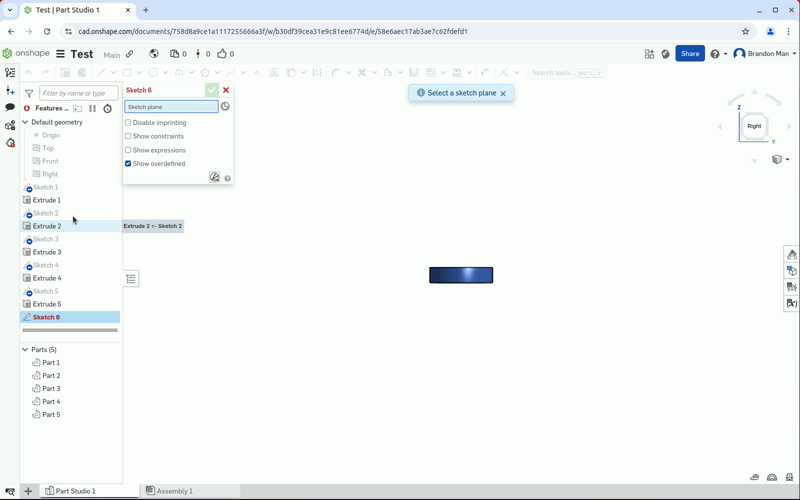
mouse_move(73, 176)
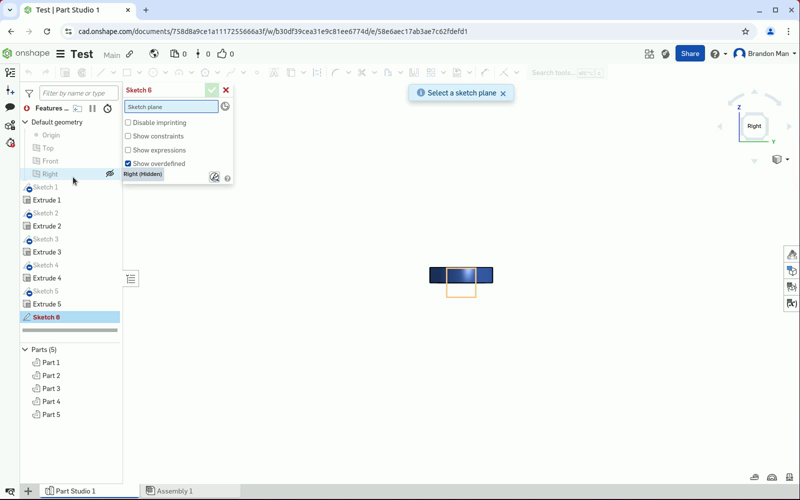
click(73, 176)
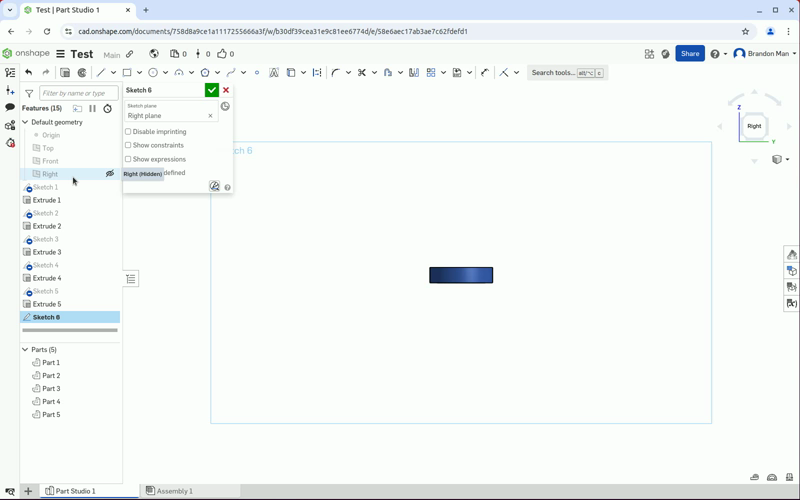
mouse_move(73, 352)
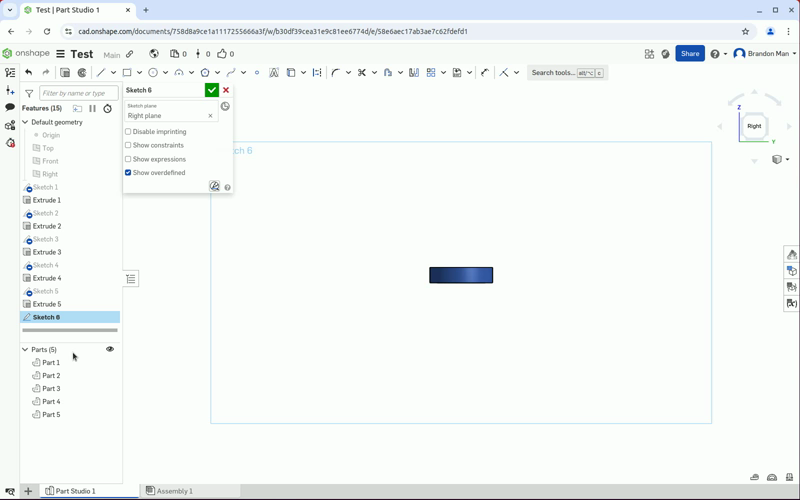
key(y)
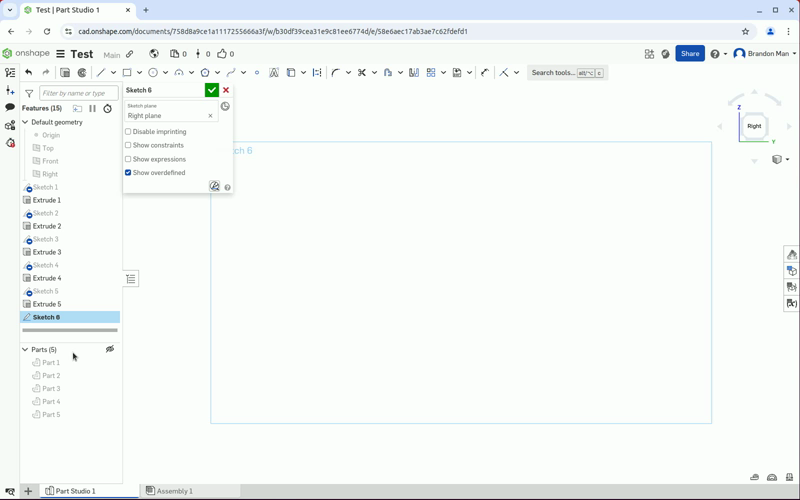
key(c)
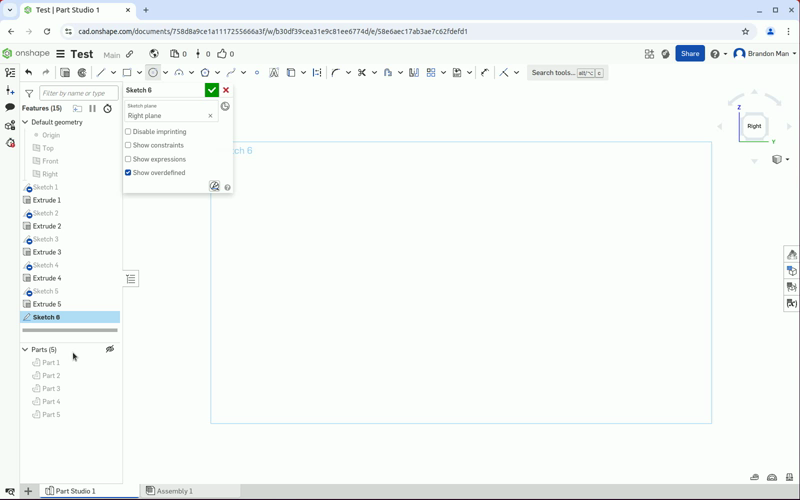
key_down(shift)
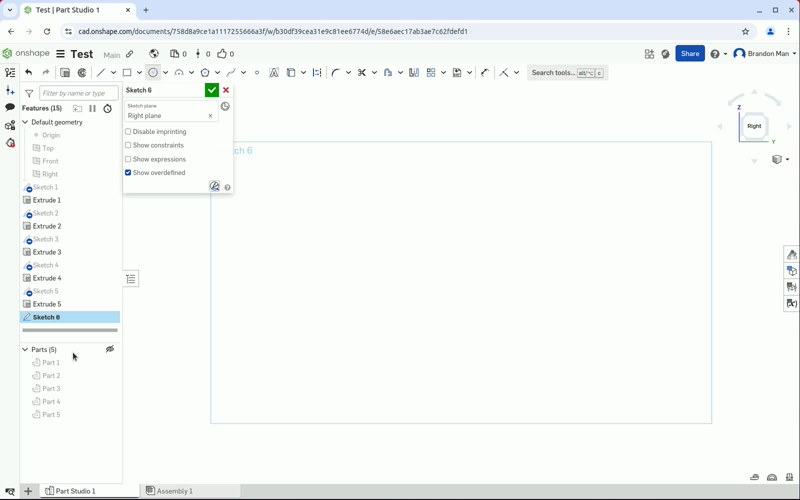
mouse_move(476, 275)
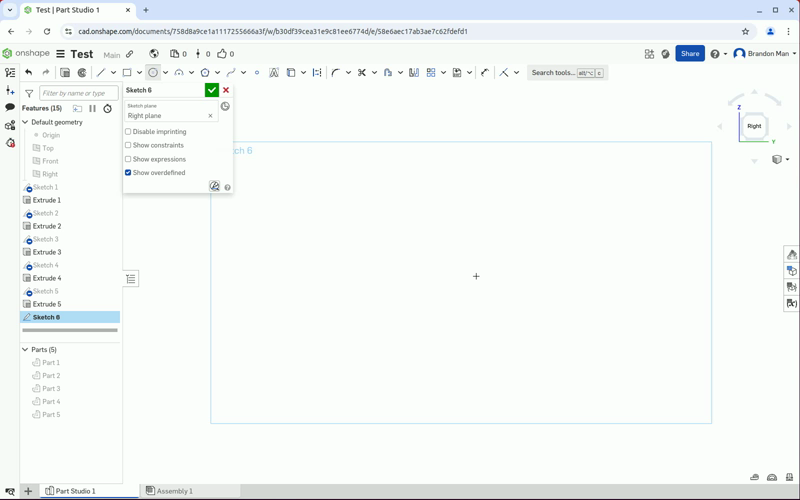
click(476, 275)
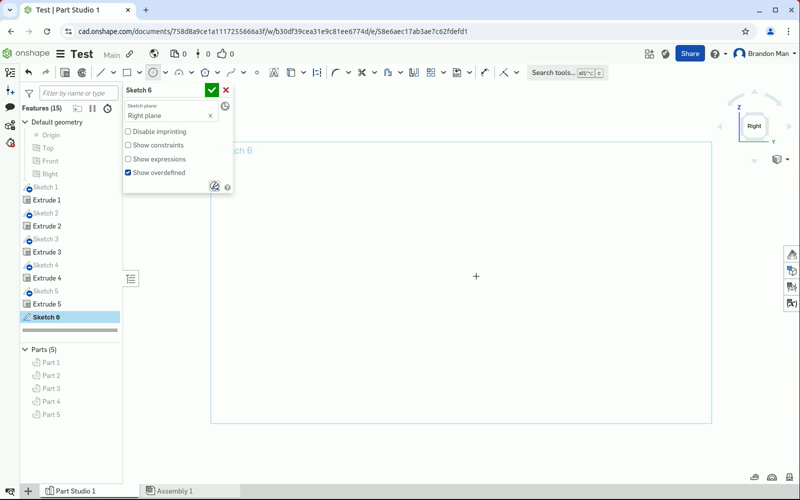
key_up(shift)
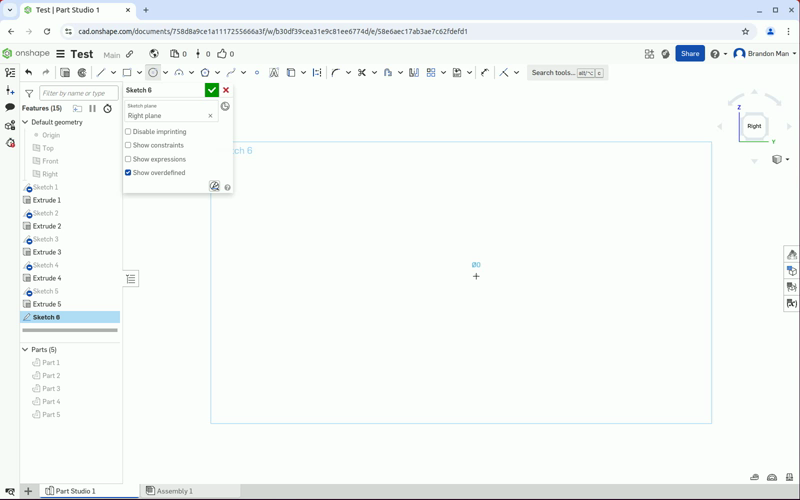
mouse_move(482, 275)
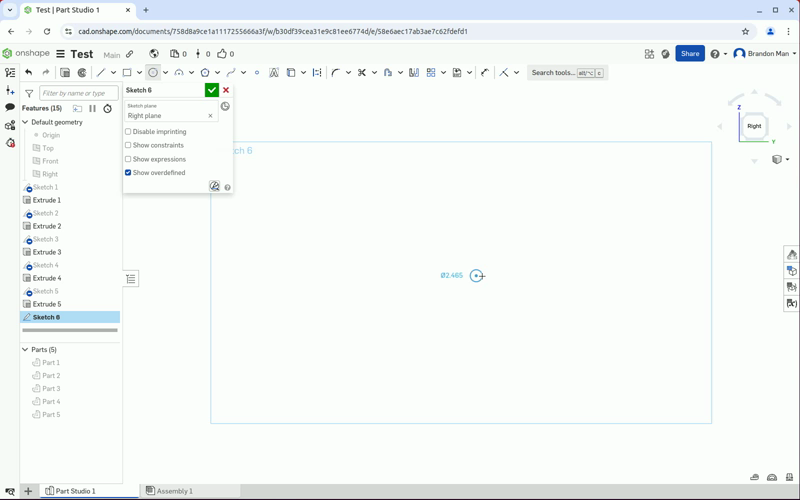
click(482, 275)
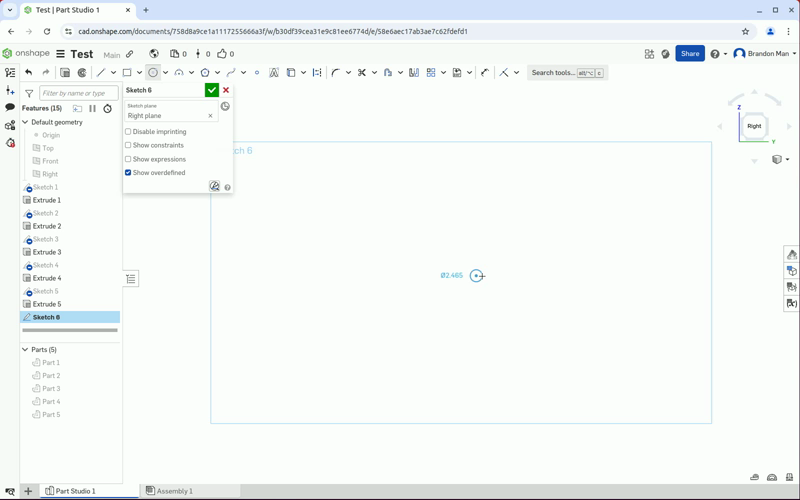
key(esc)
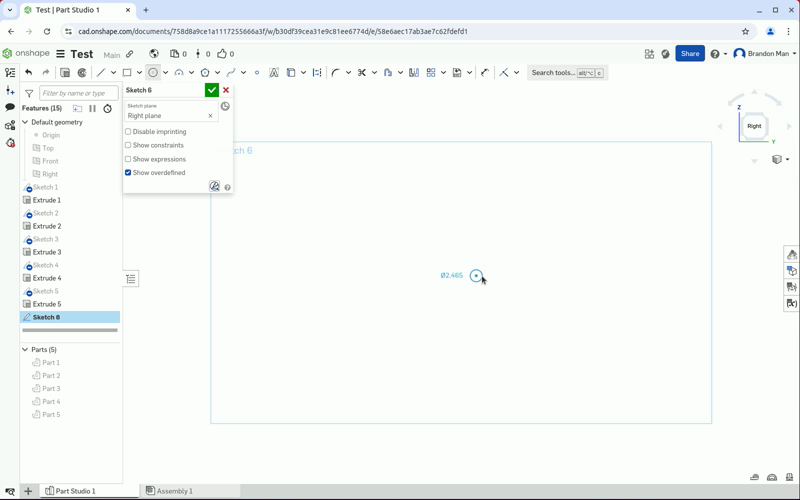
mouse_move(479, 273)
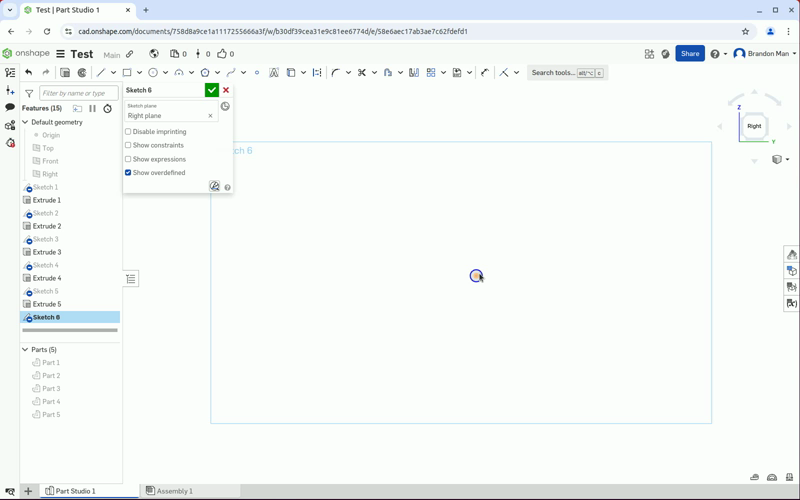
scroll(6)
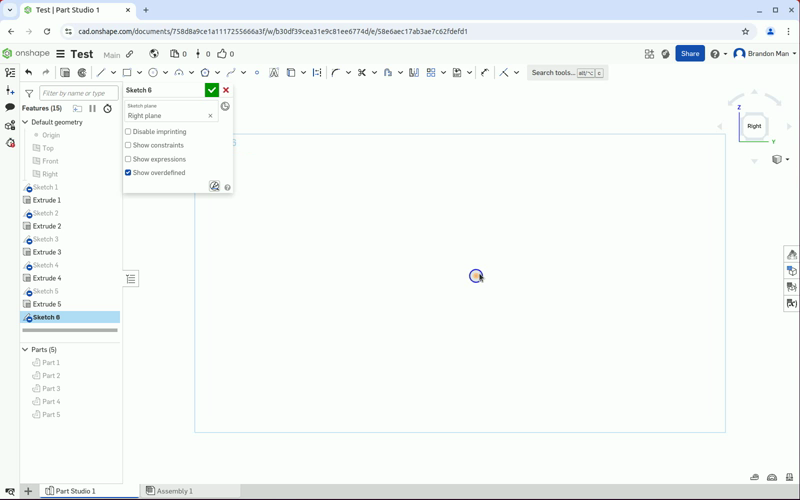
scroll(6)
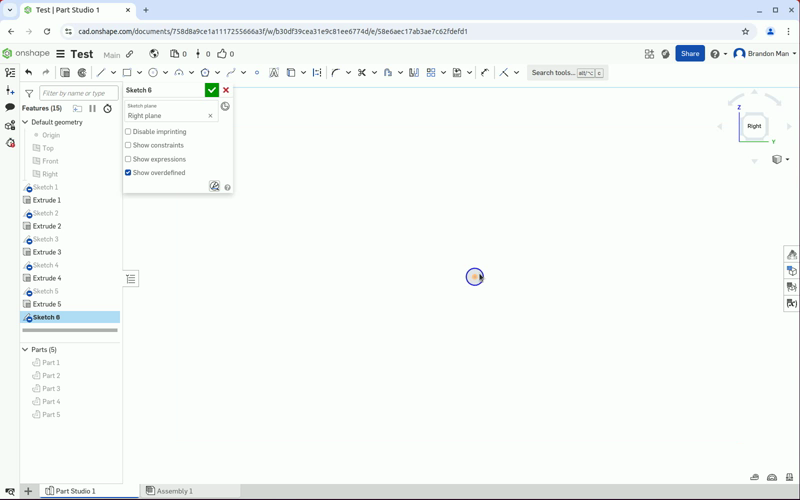
scroll(6)
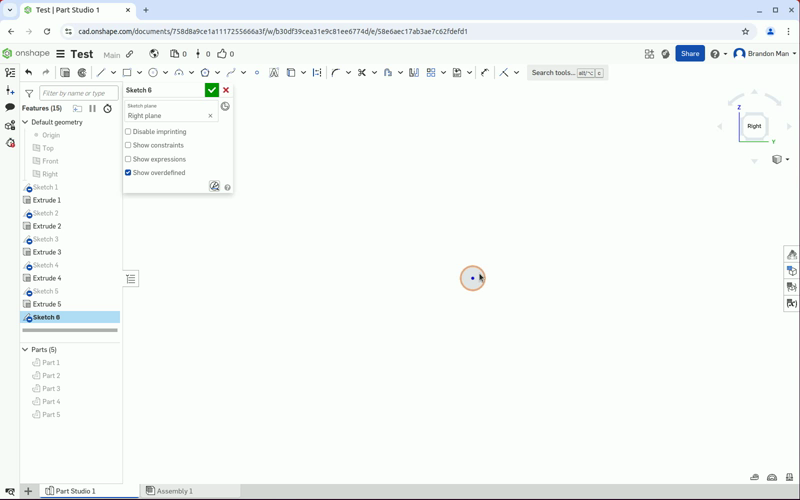
scroll(6)
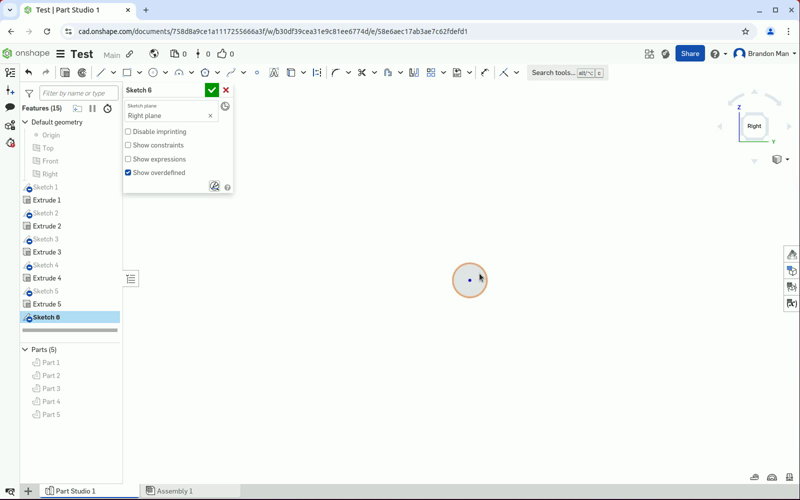
scroll(6)
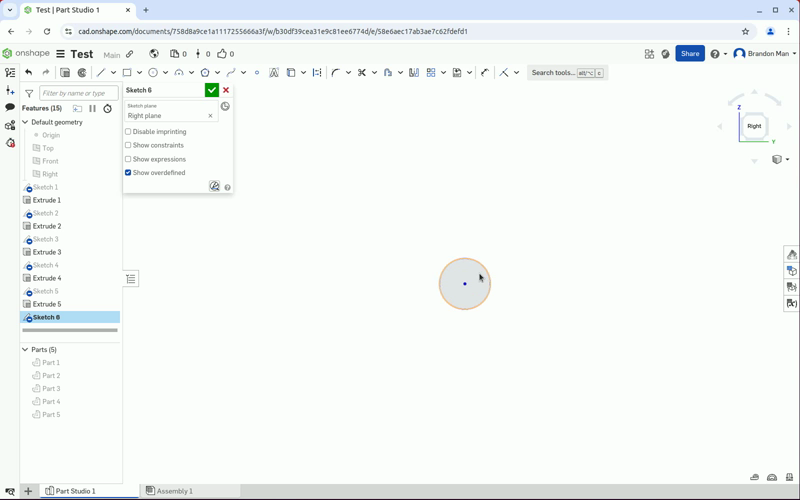
scroll(6)
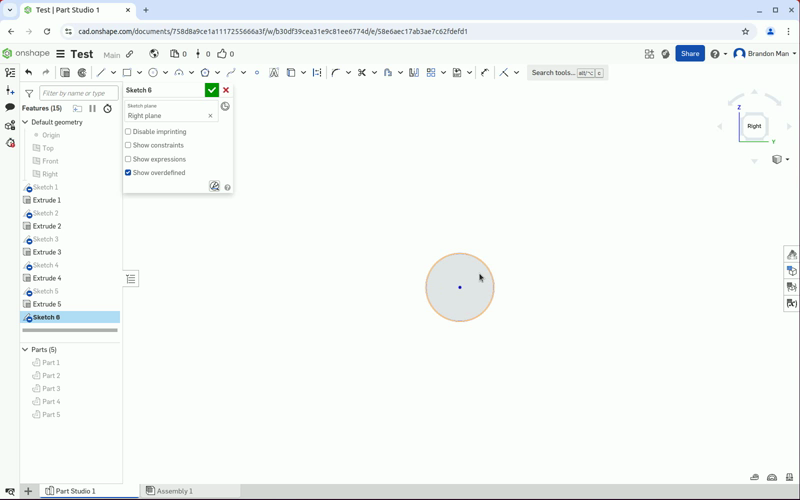
scroll(6)
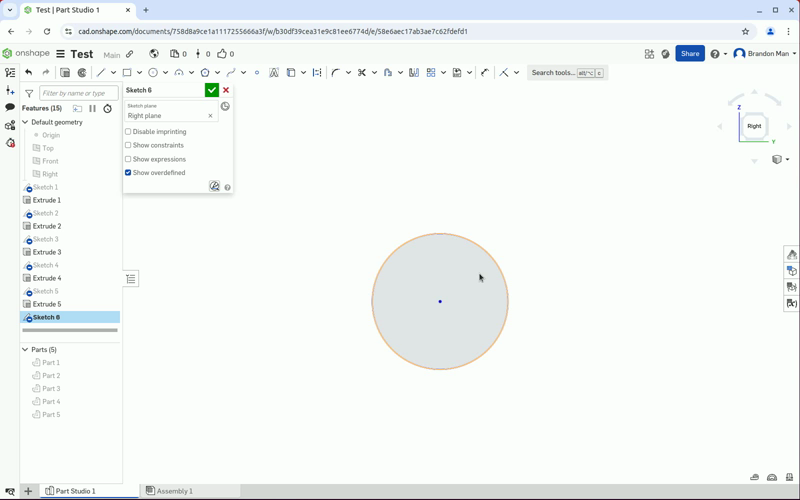
click(479, 273)
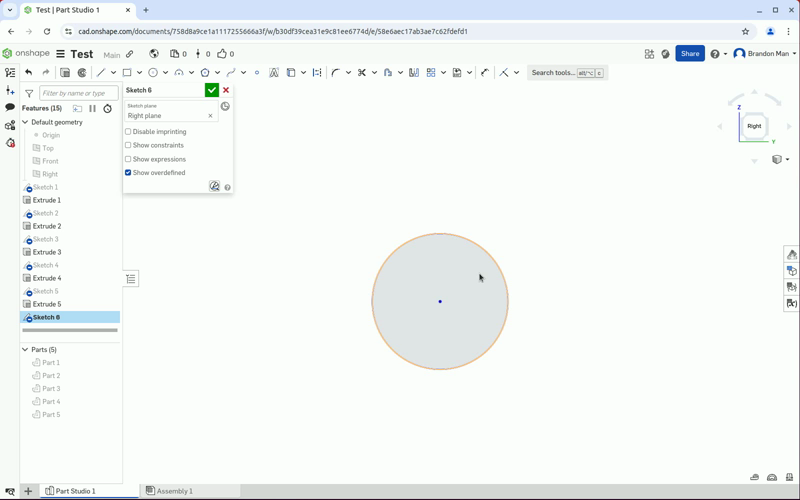
scroll(-6)
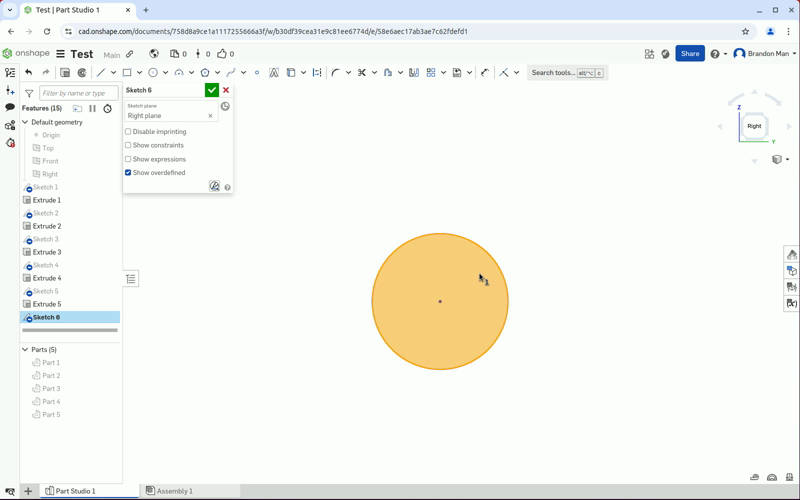
scroll(-6)
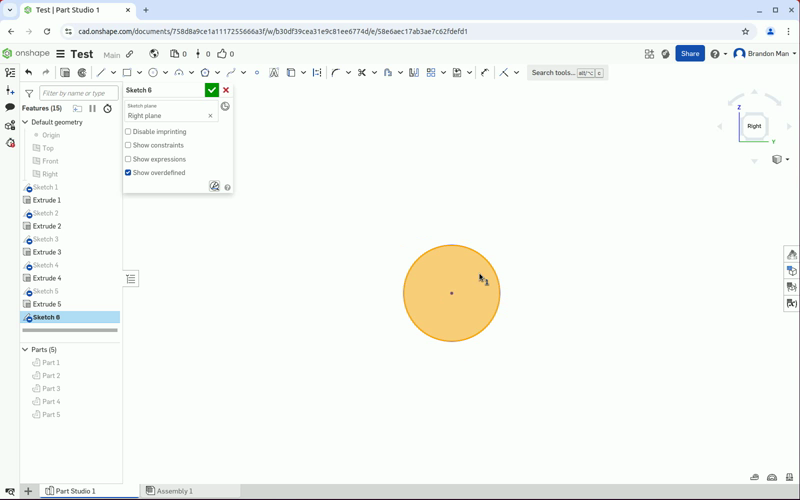
scroll(-6)
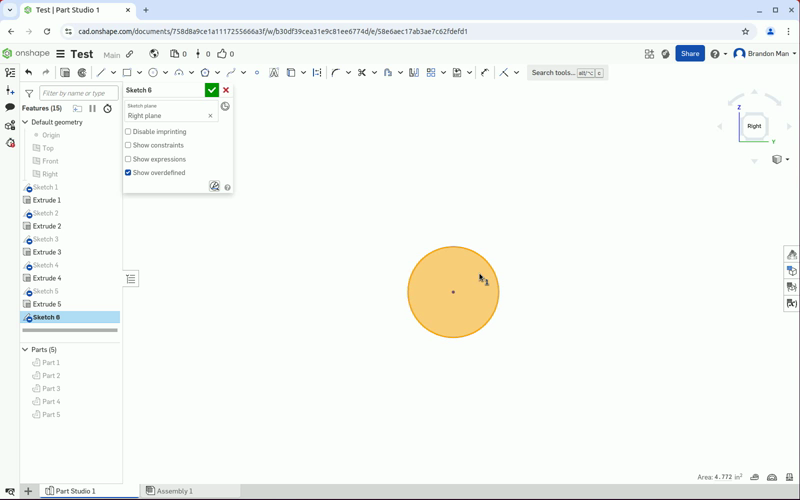
scroll(-6)
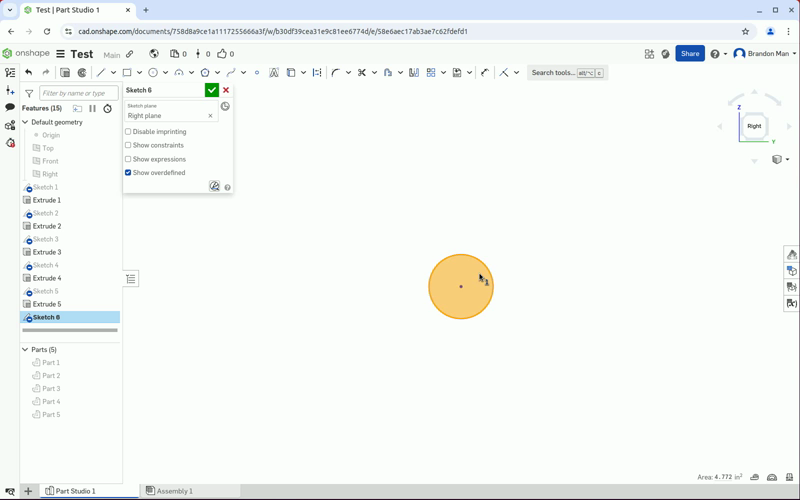
scroll(-6)
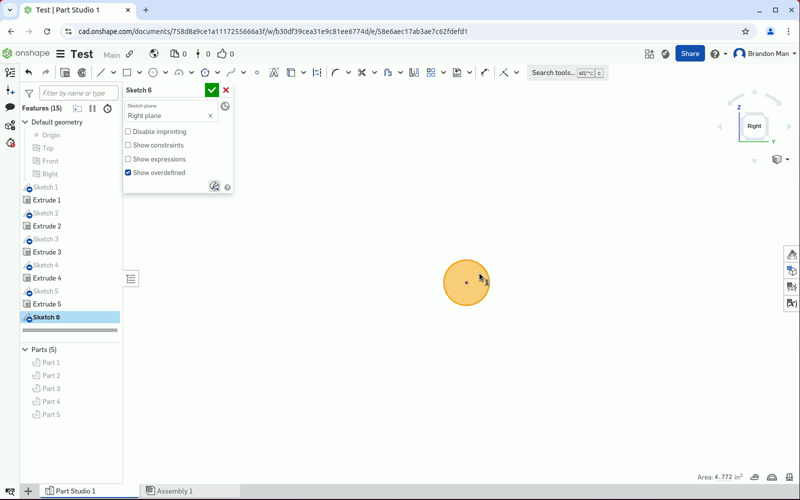
scroll(-6)
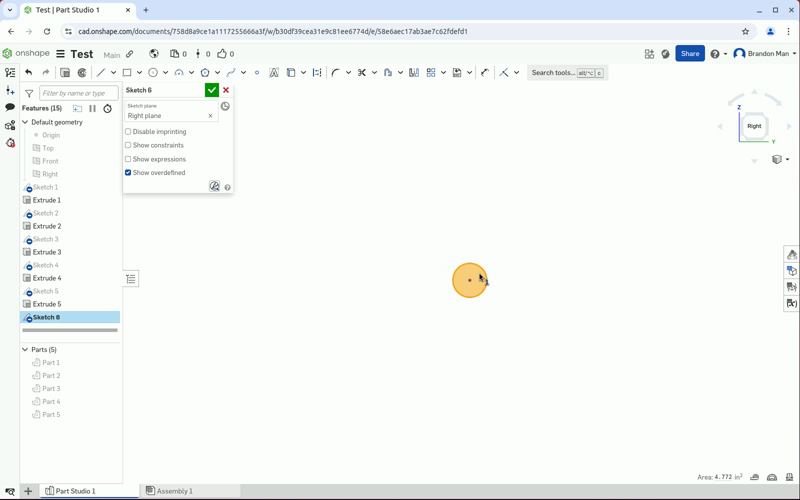
scroll(-6)
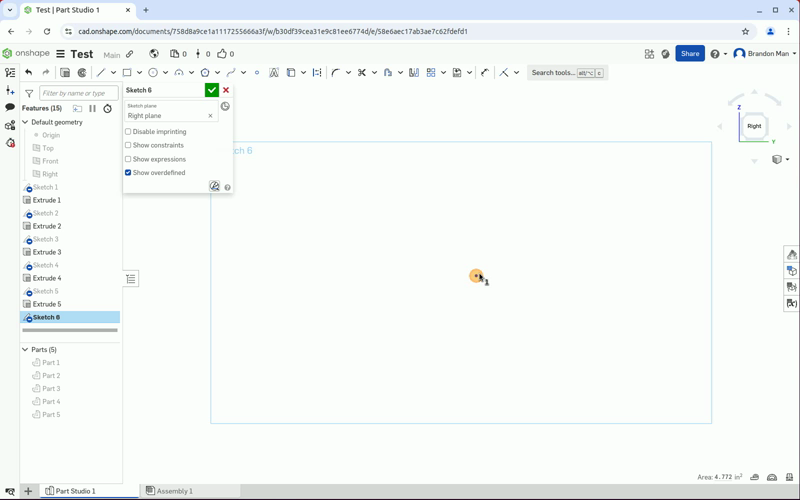
mouse_move(73, 352)
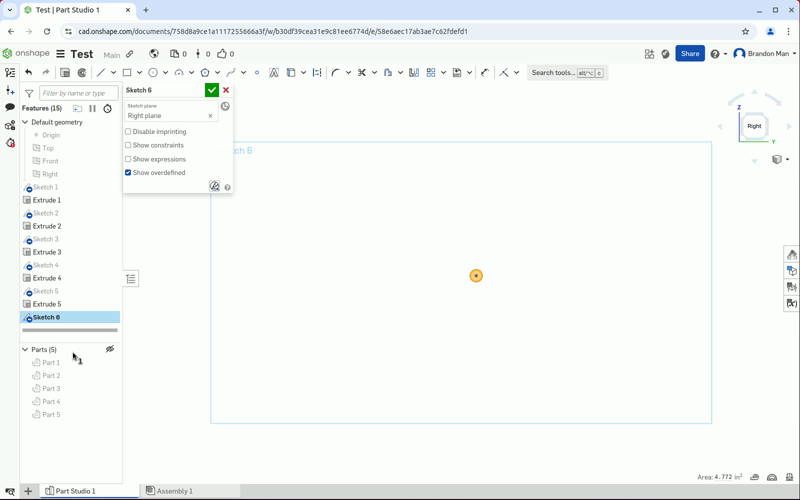
key(shift+y)
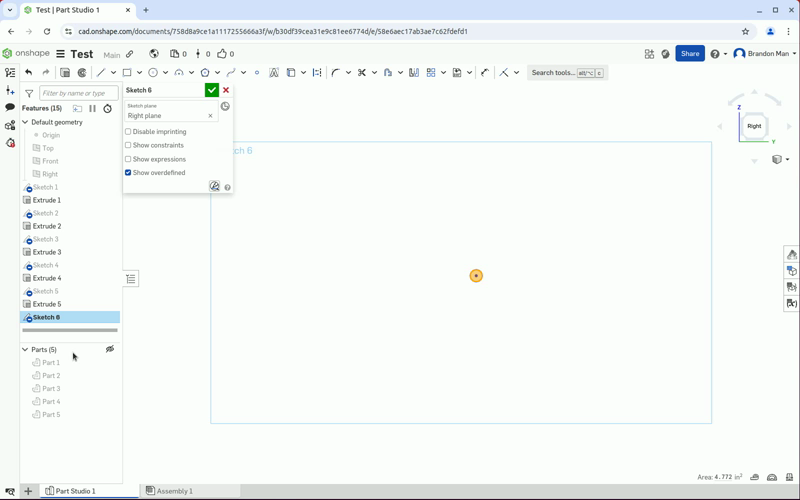
key(shift+e)
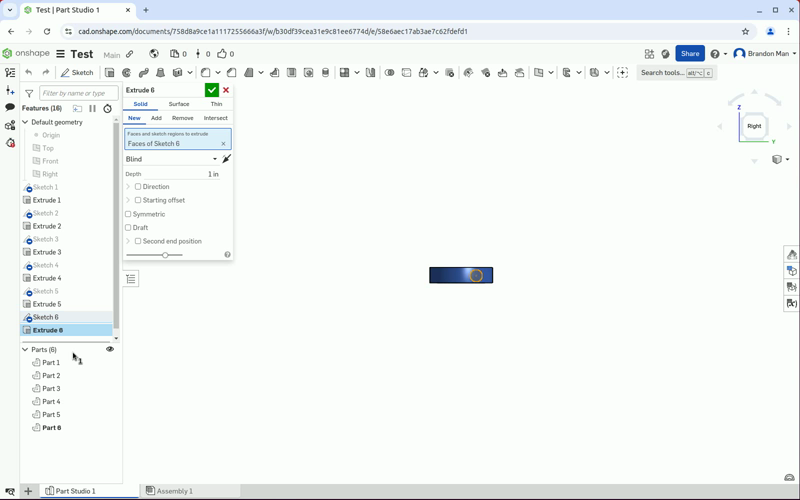
mouse_move(143, 106)
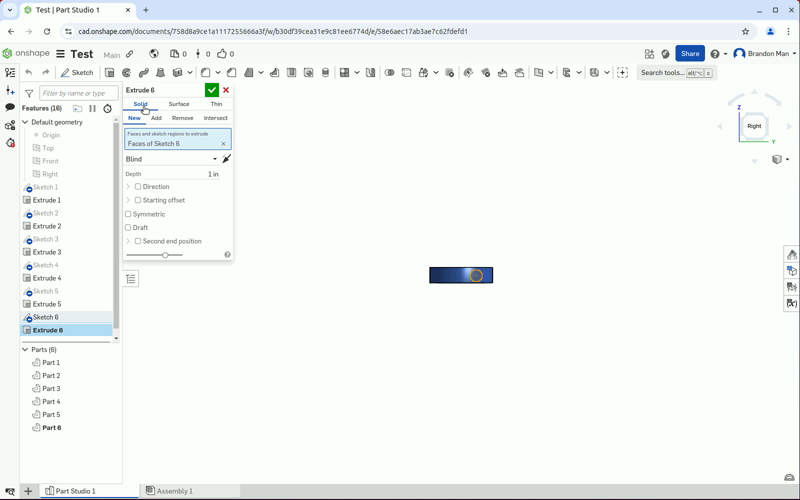
click(143, 106)
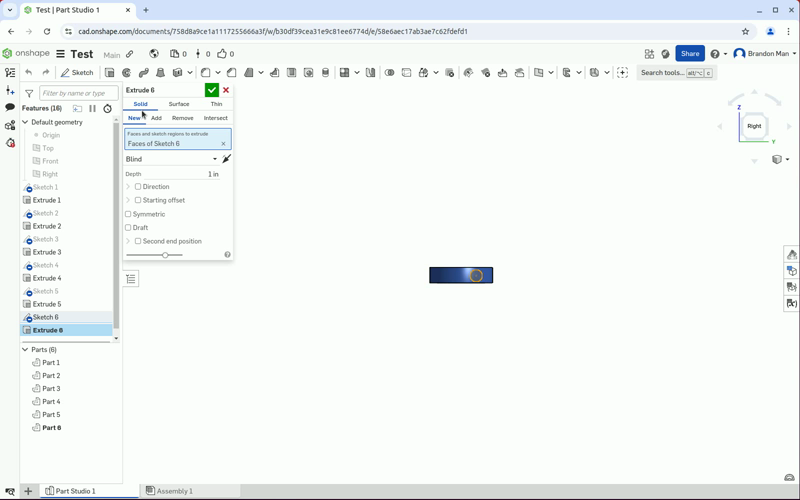
mouse_move(137, 120)
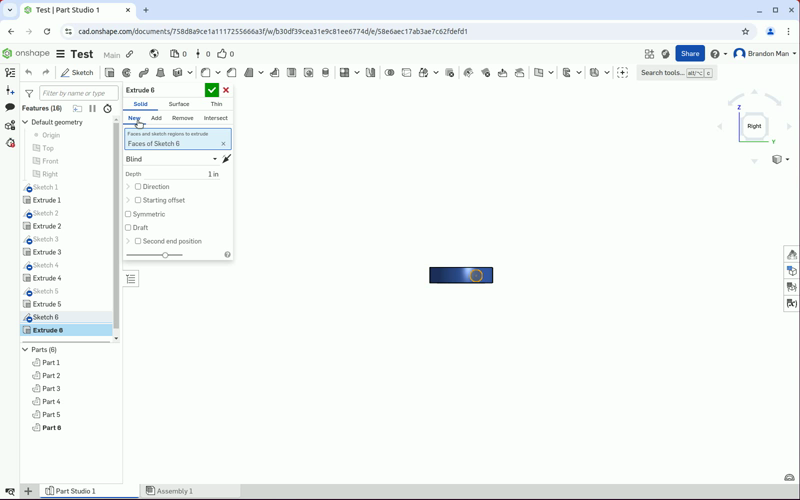
click(137, 120)
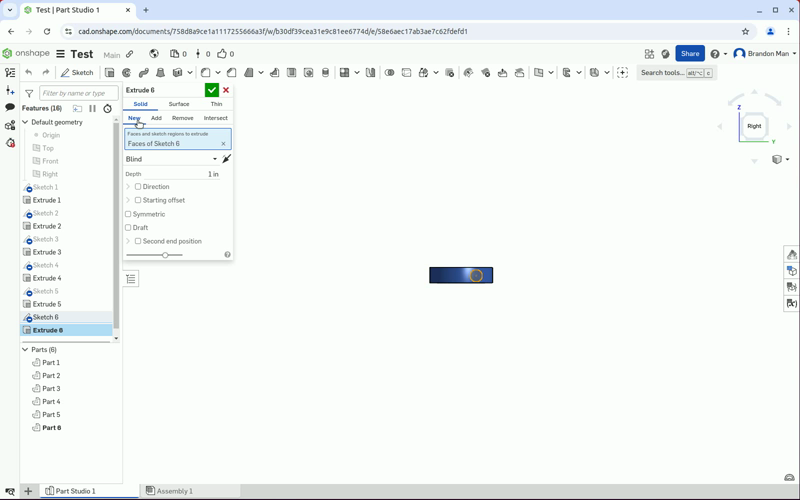
key(tab, 4)
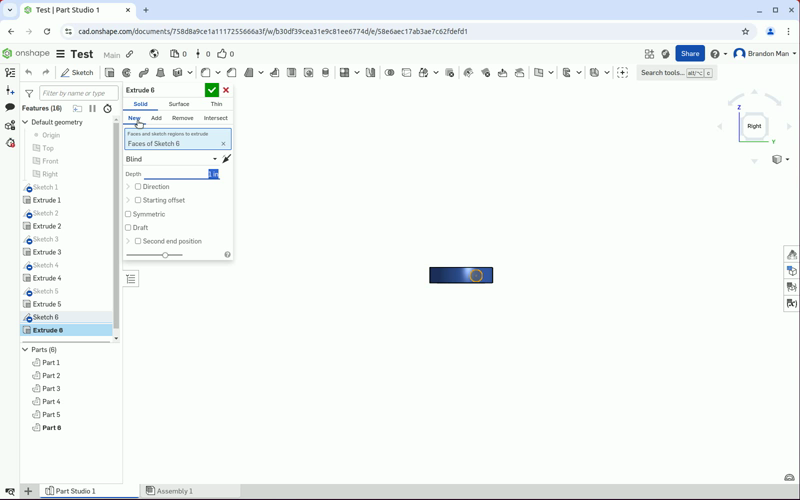
text(33.7)
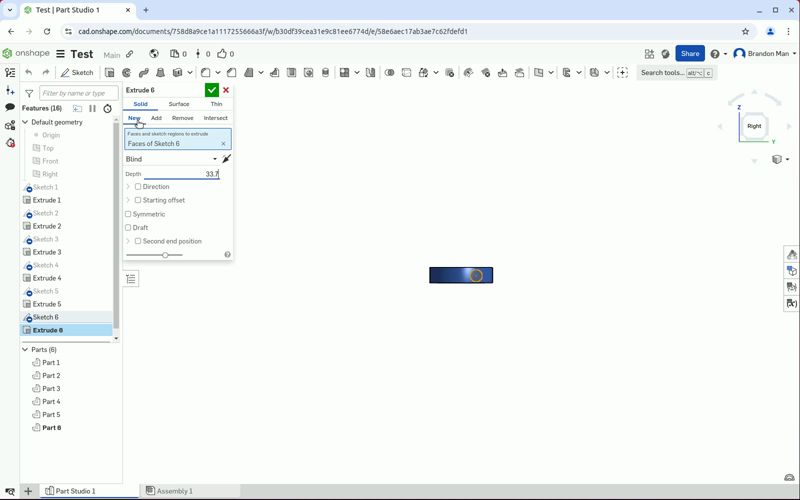
key(tab, 3)
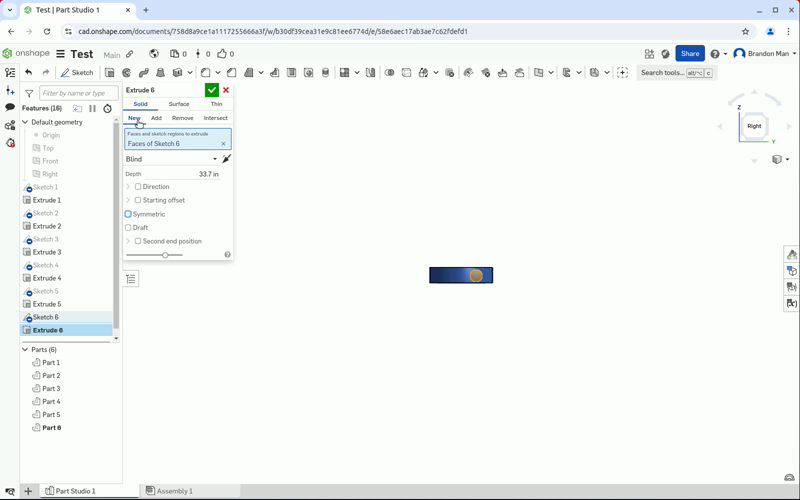
key(space)
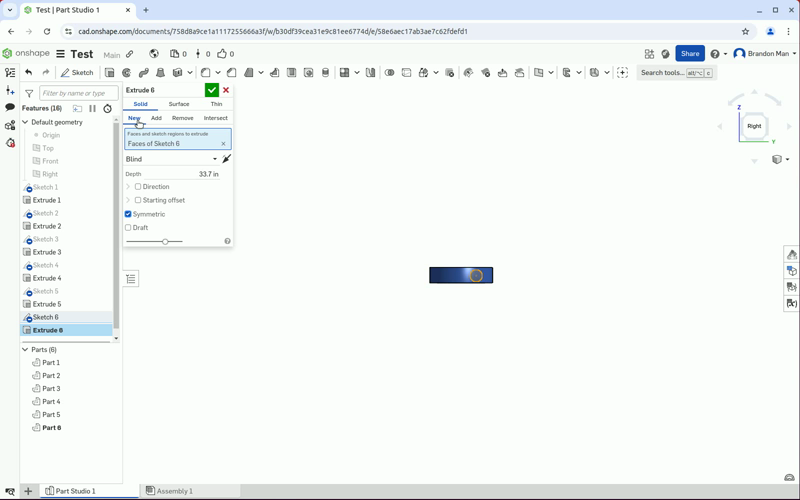
key(enter)
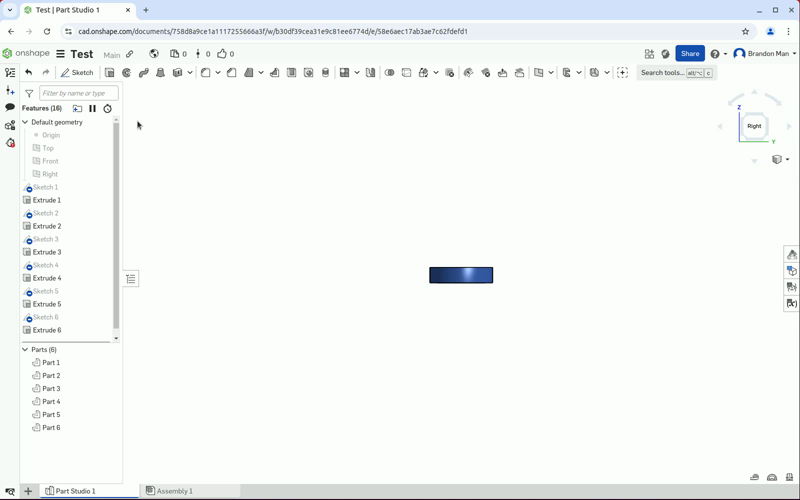
key(shift+h)
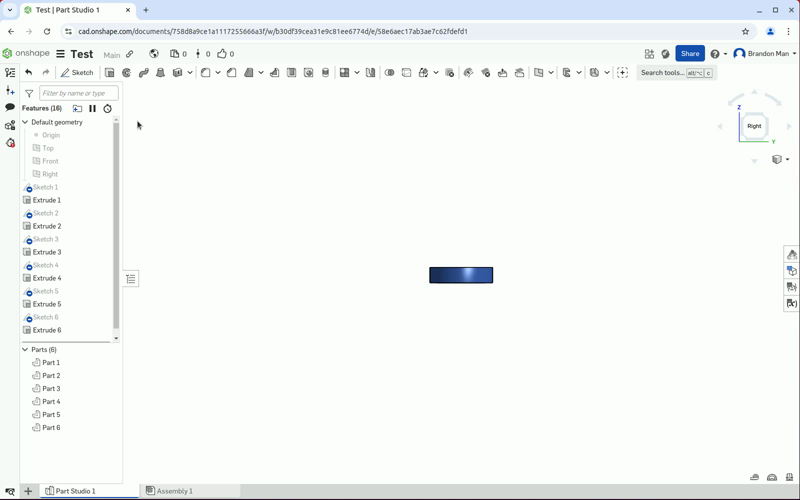
key(shift+h)
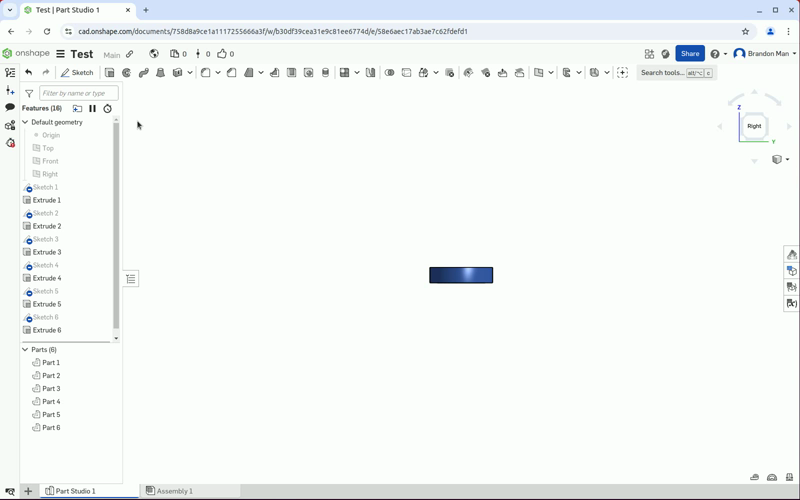
mouse_move(69, 189)
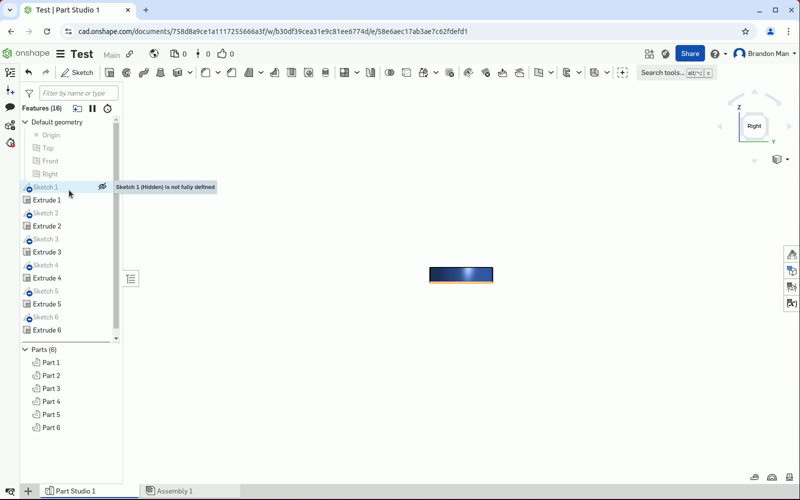
click(69, 189)
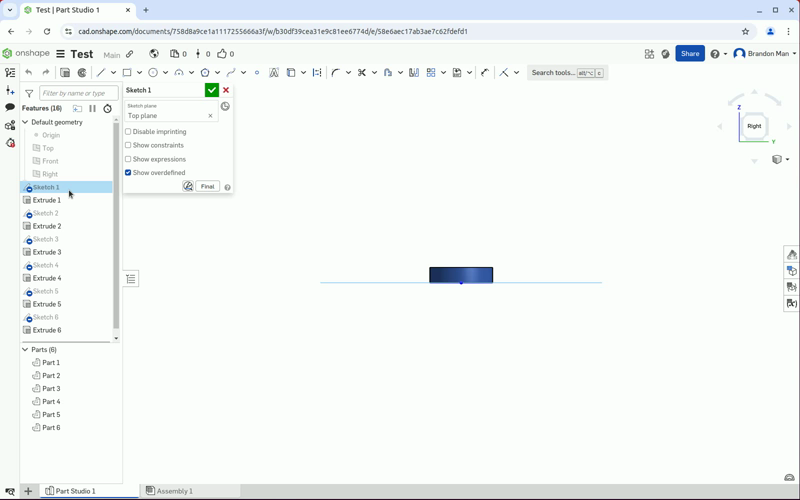
mouse_move(229, 92)
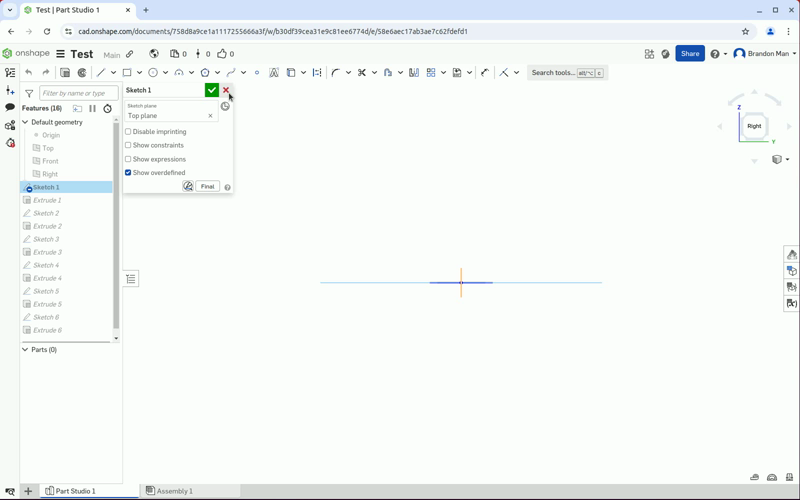
click(229, 92)
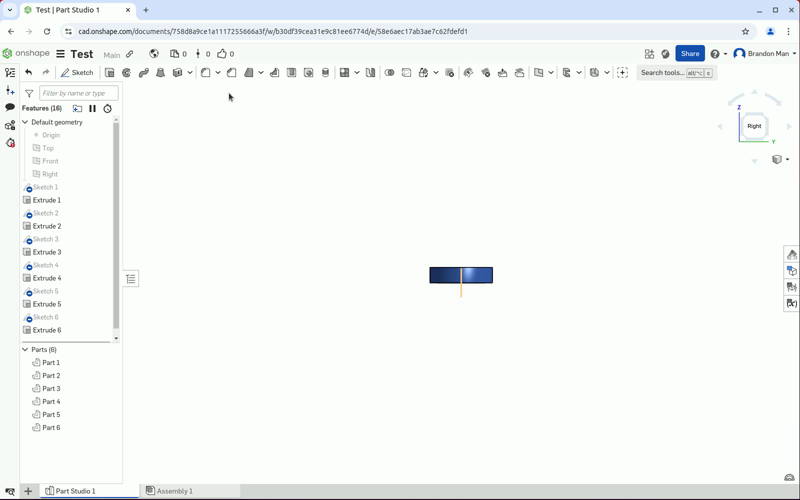
mouse_move(73, 352)
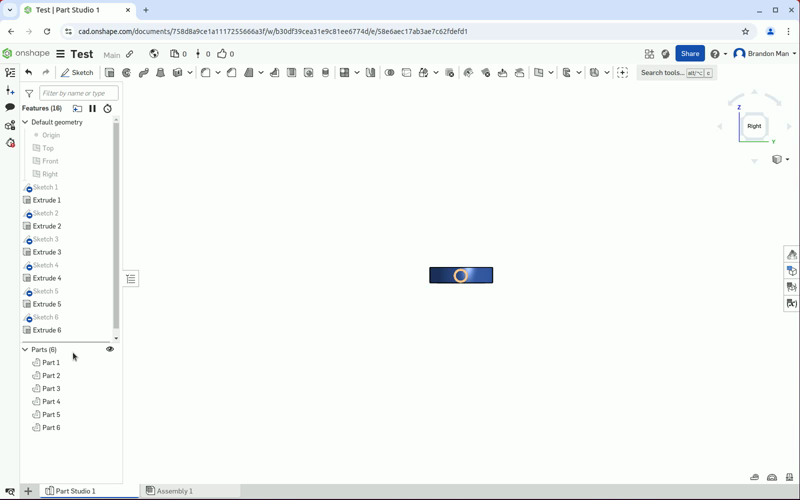
key(y)
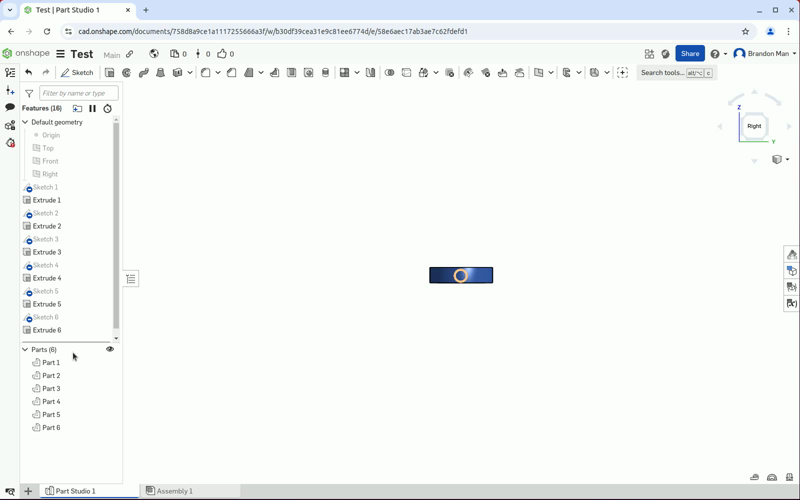
key(shift+p)
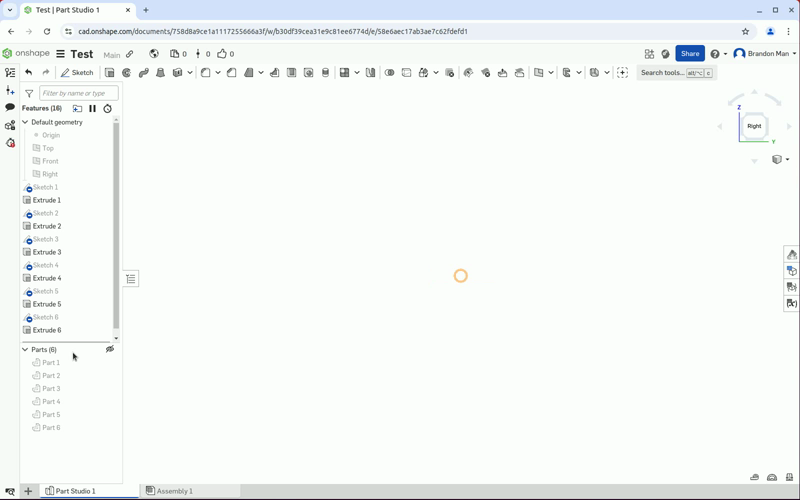
key(space)
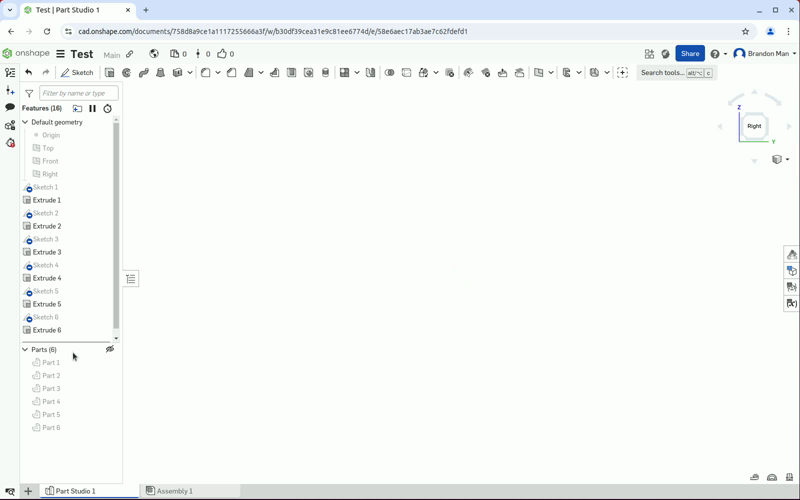
key_down(shift)
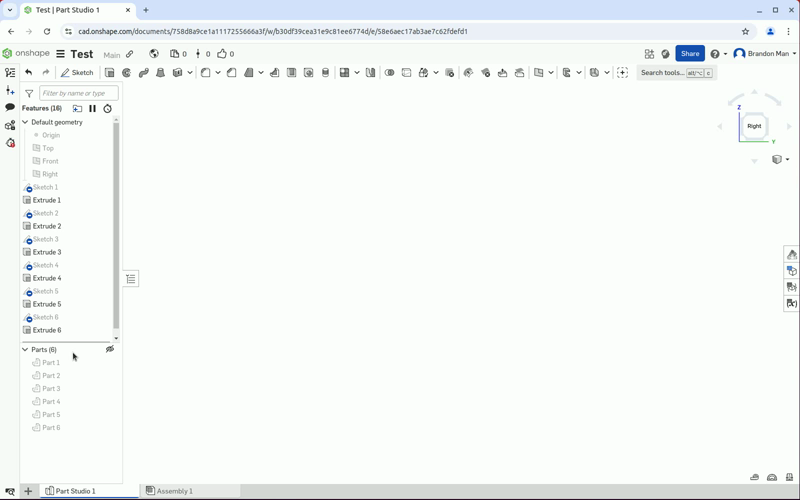
key(right)
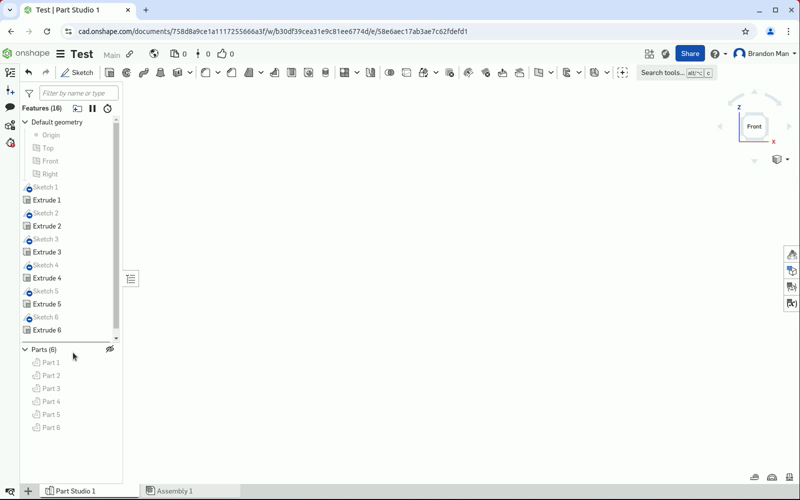
key_up(shift)
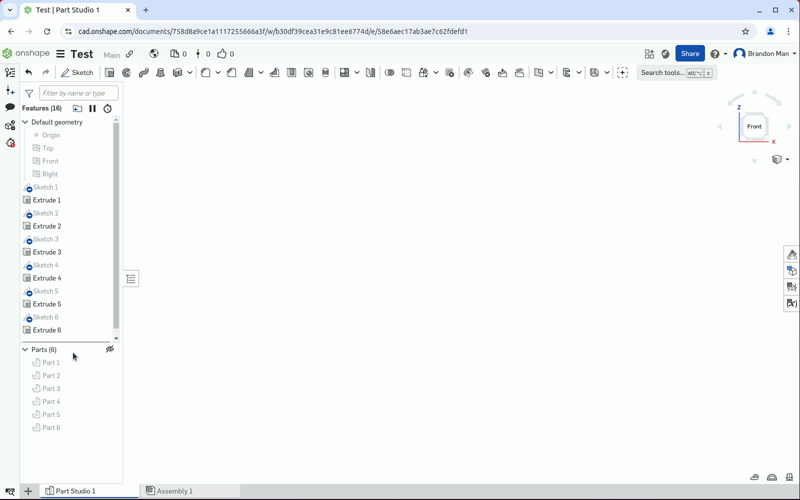
key(space)
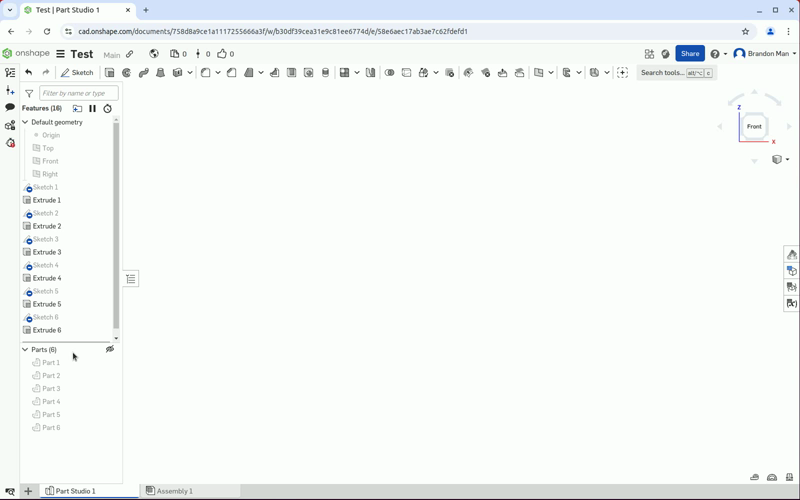
key_down(shift)
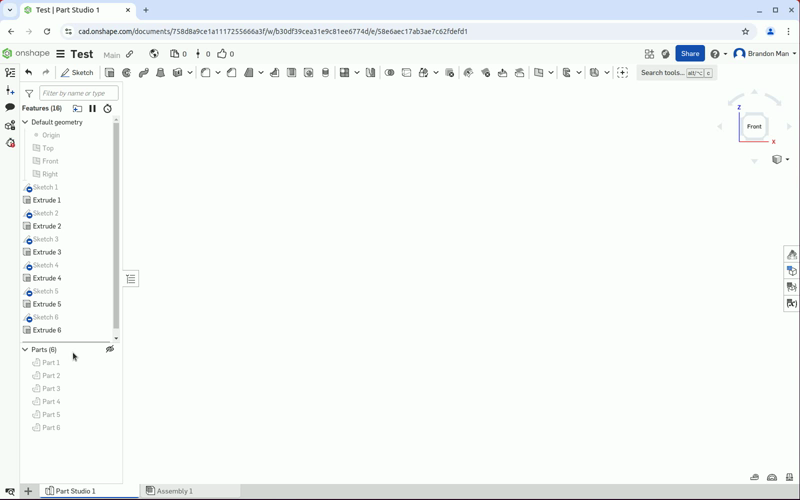
key(down)
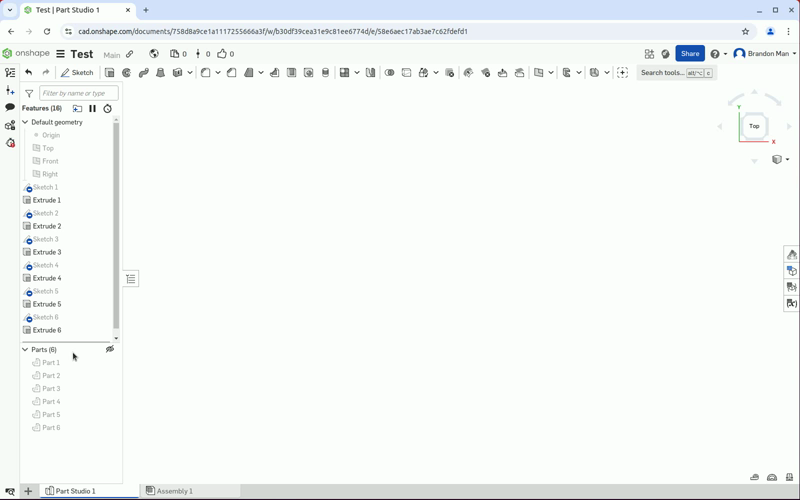
key_up(shift)
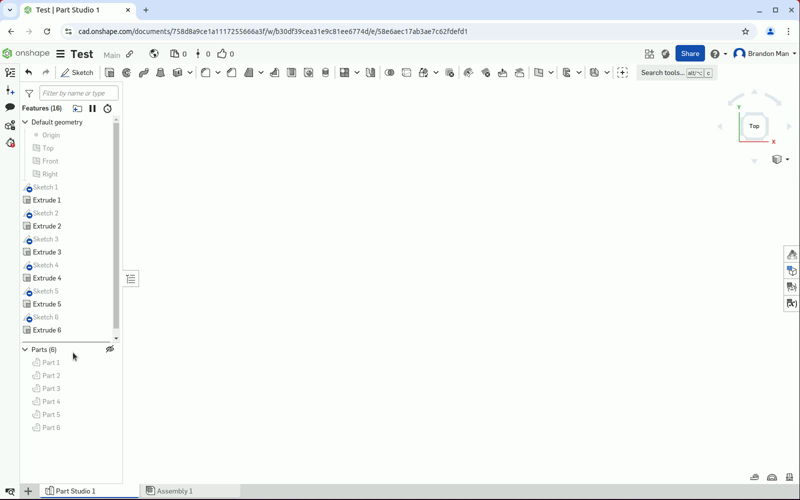
mouse_move(73, 352)
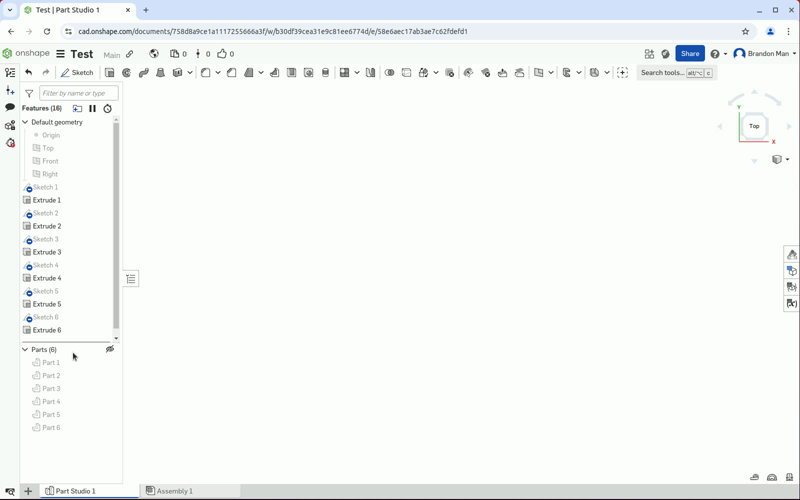
key(shift+y)
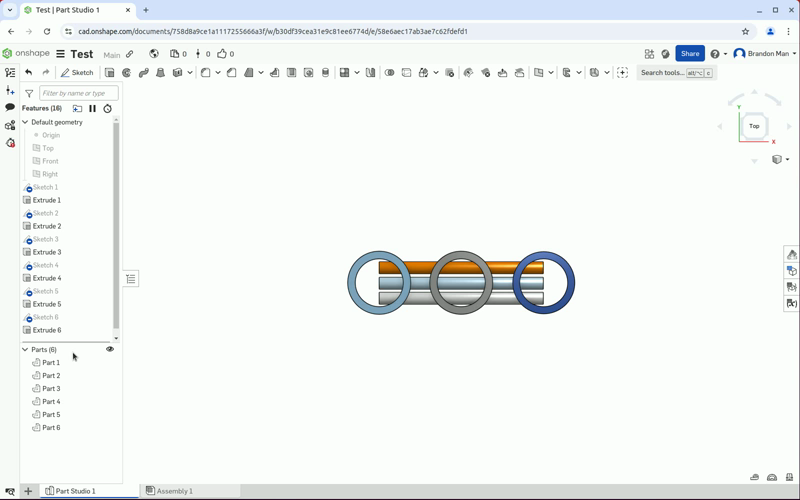
mouse_move(541, 75)
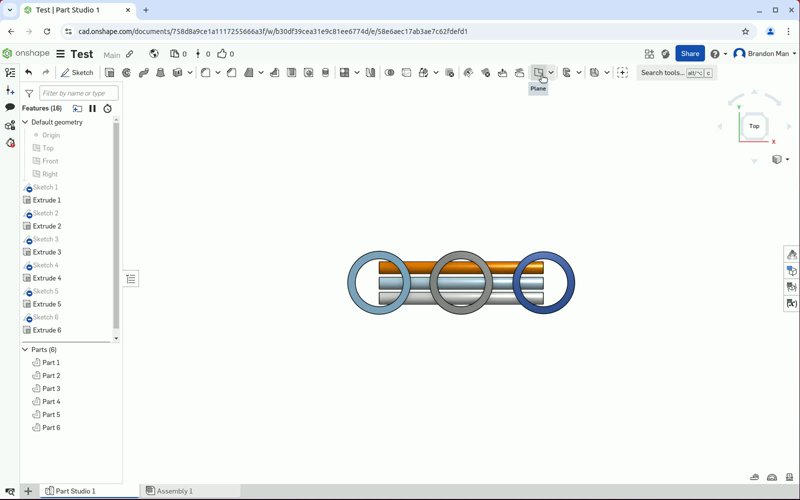
click(541, 75)
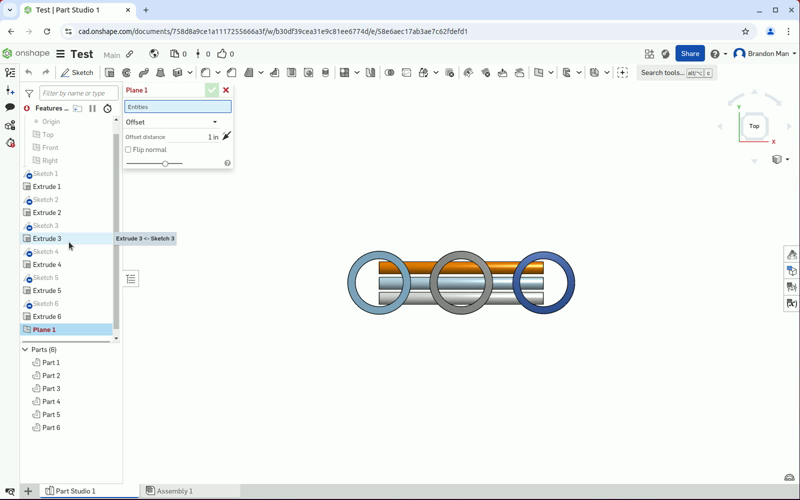
scroll(3)
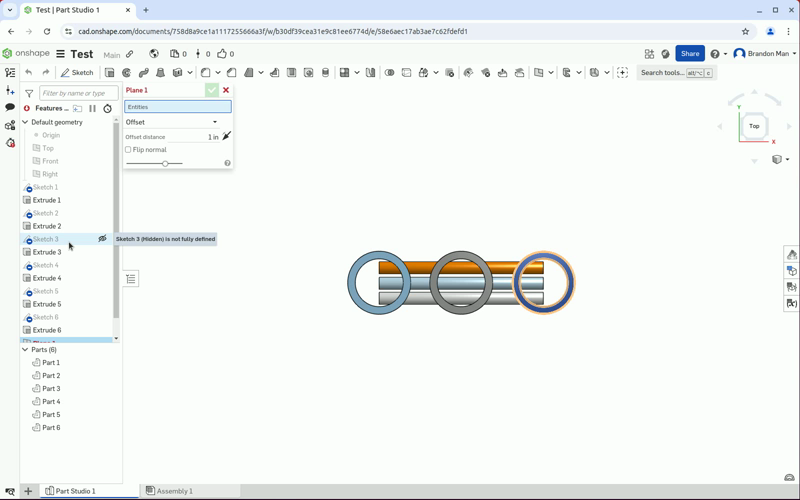
mouse_move(69, 150)
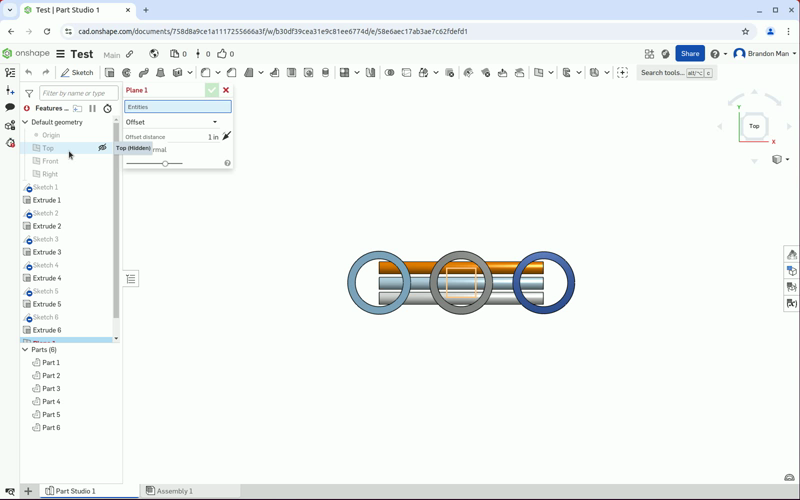
click(69, 150)
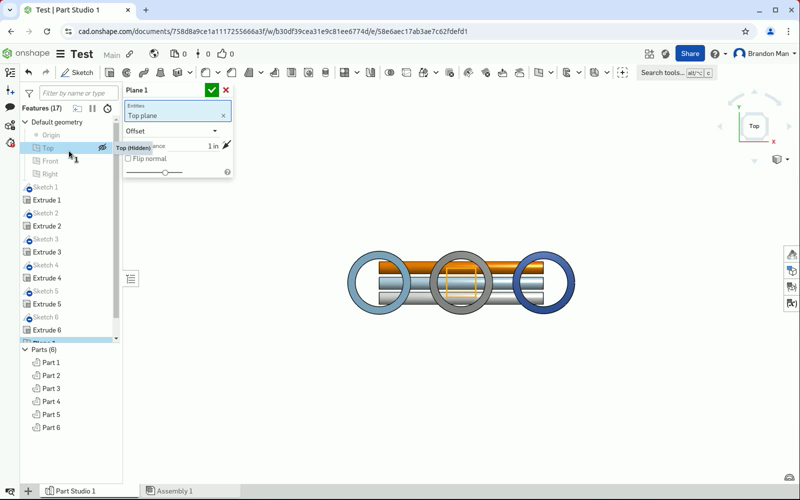
key(tab, 2)
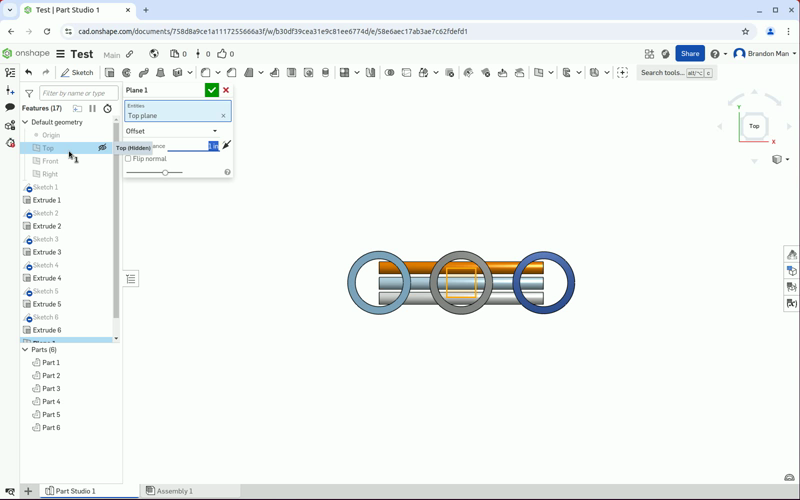
text(3.143)
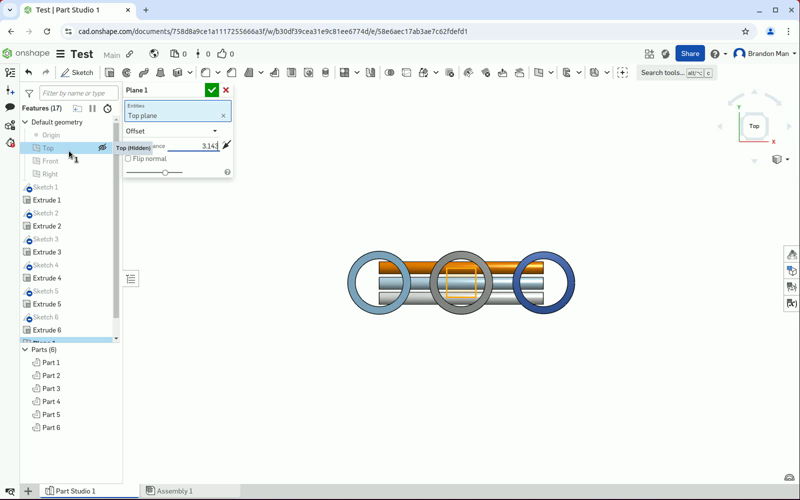
key(enter, 2)
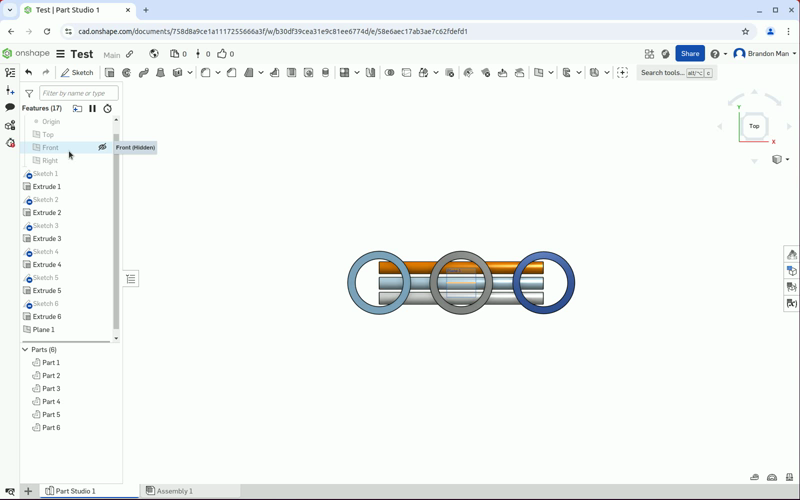
key(shift+s)
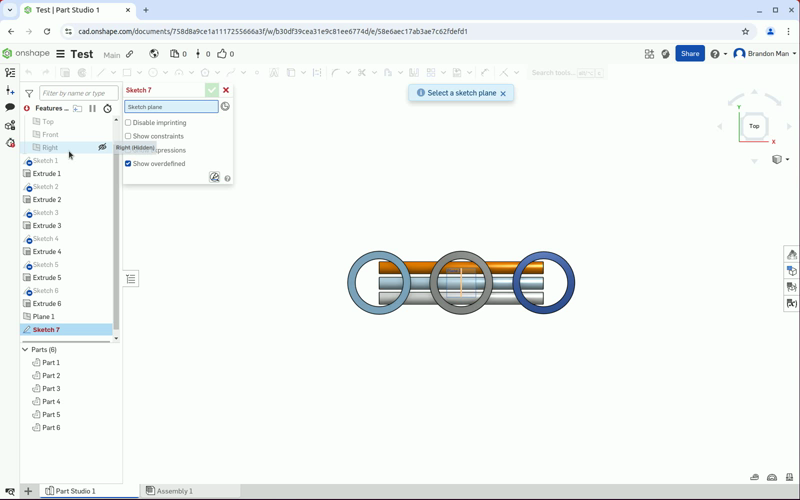
mouse_move(69, 319)
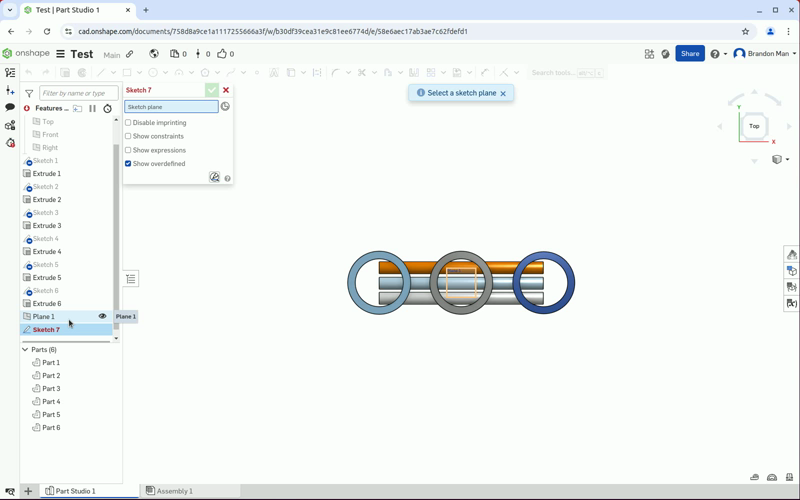
click(69, 319)
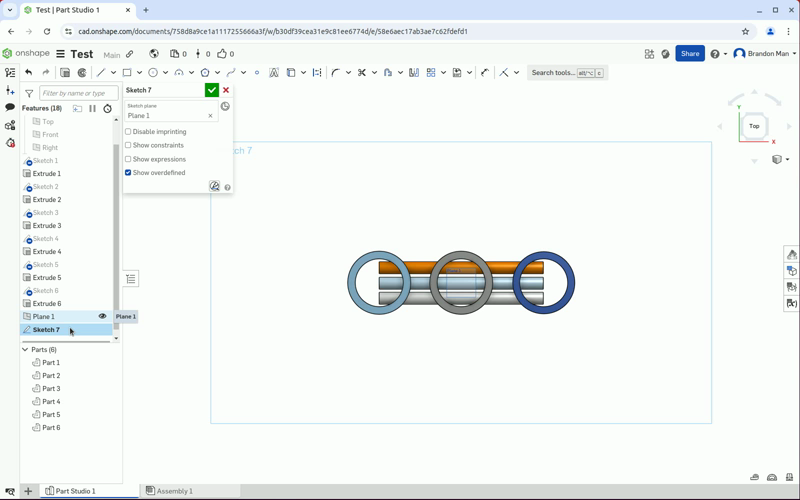
mouse_move(73, 352)
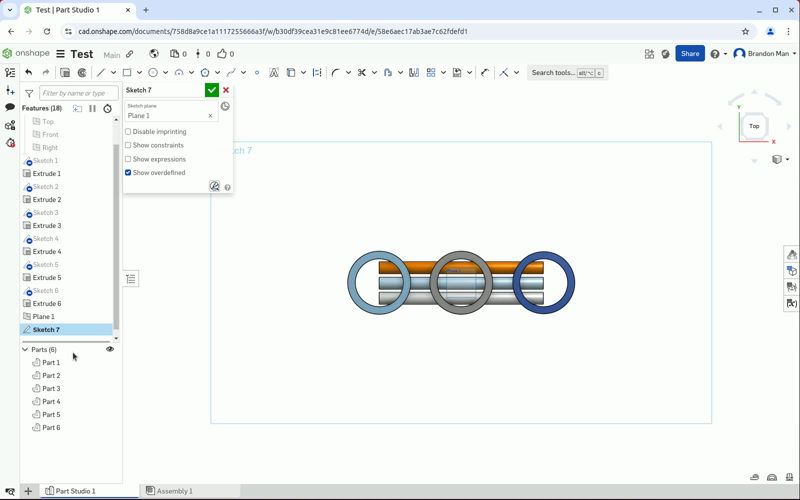
key(y)
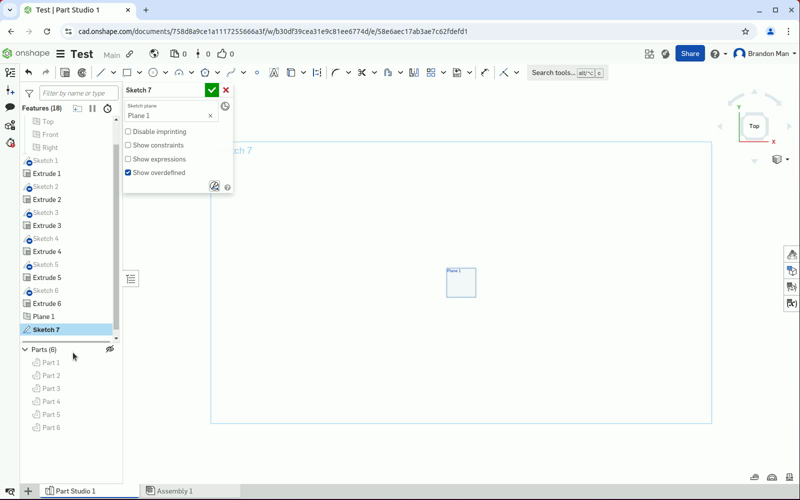
key(c)
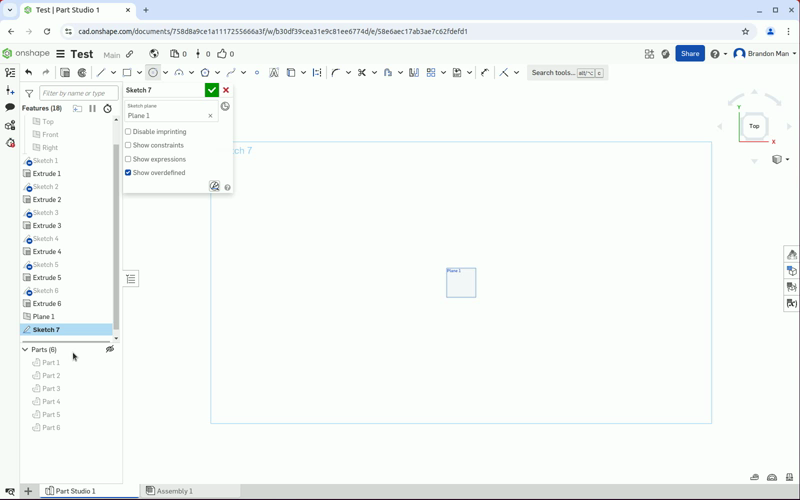
key_down(shift)
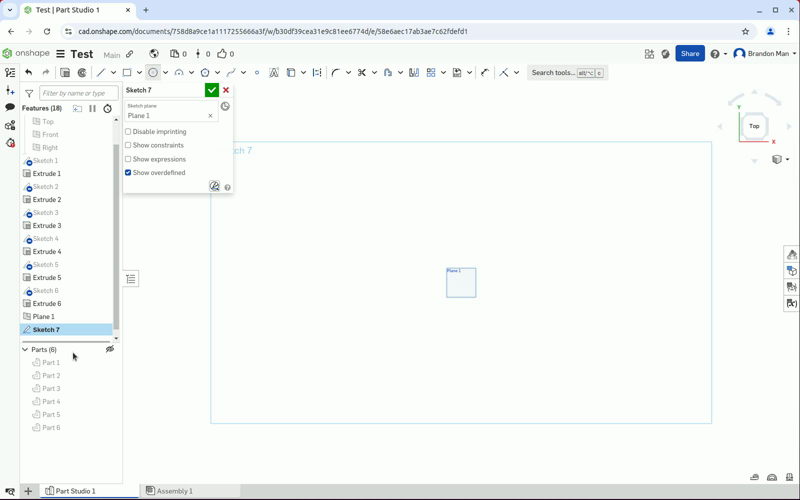
mouse_move(379, 282)
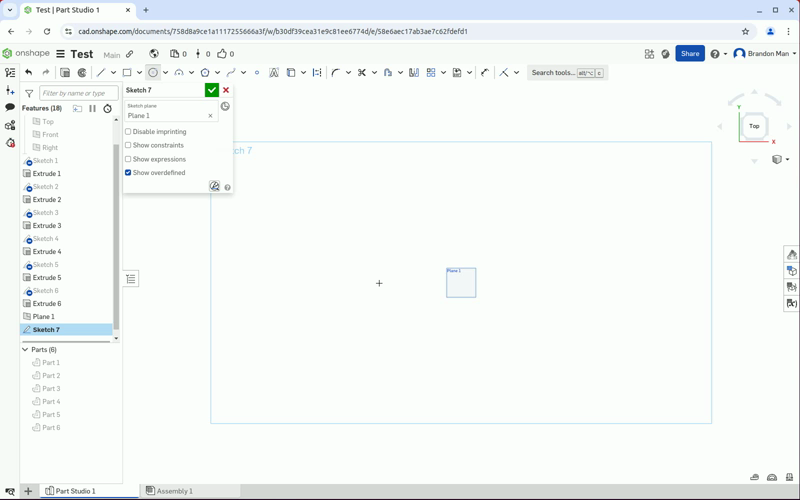
click(379, 282)
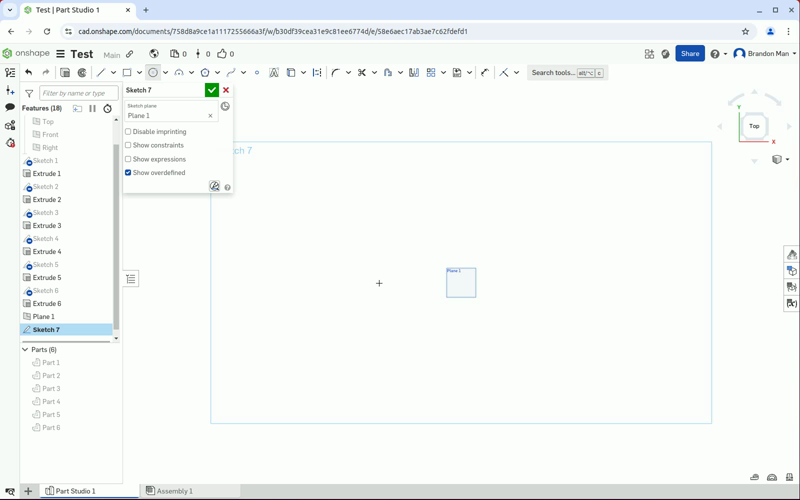
key_up(shift)
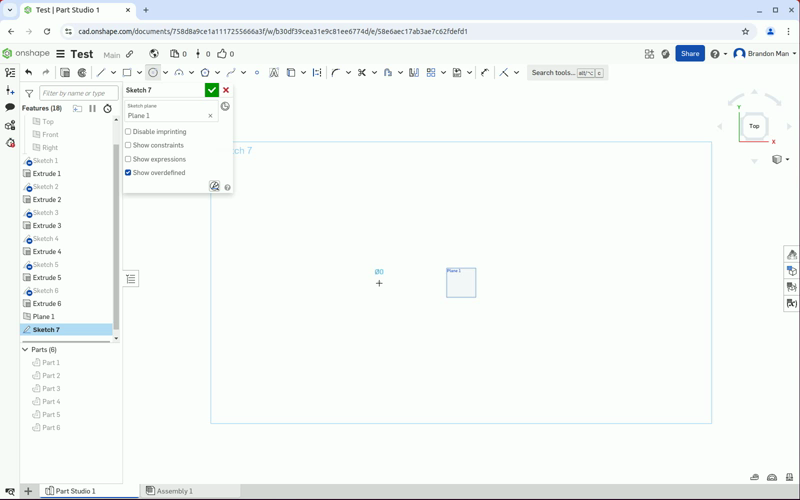
mouse_move(403, 282)
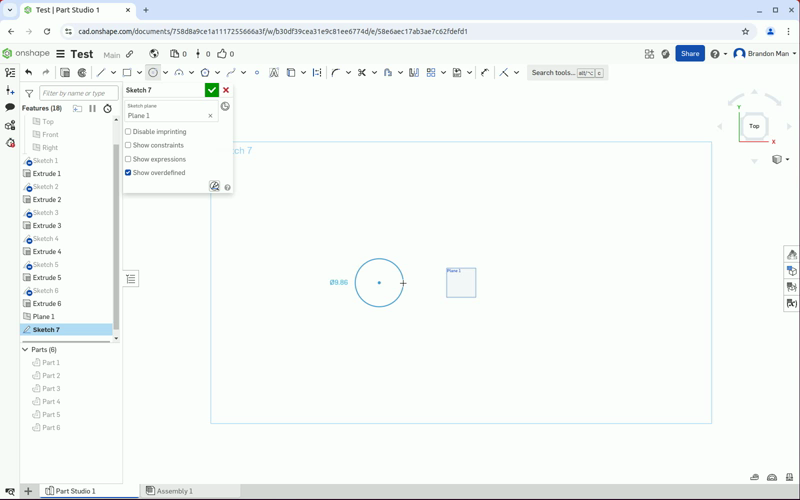
click(403, 282)
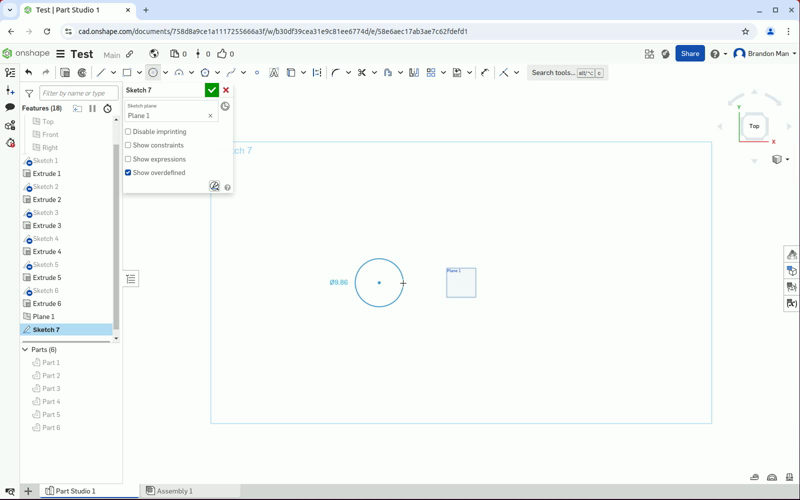
key(esc)
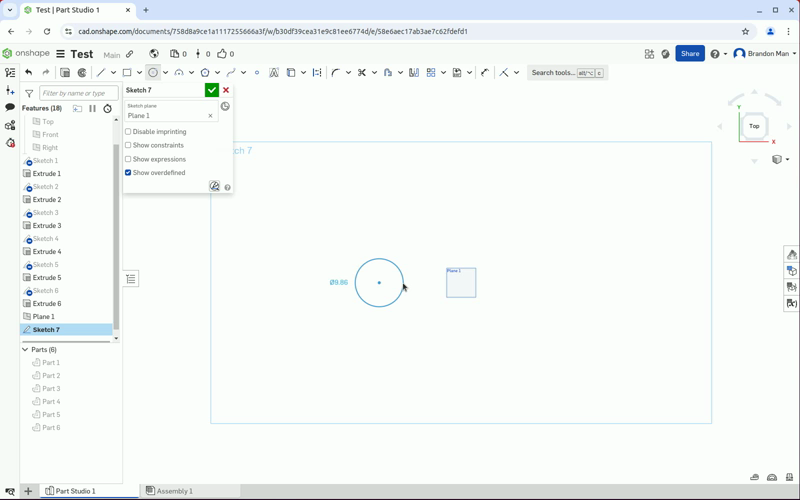
mouse_move(399, 273)
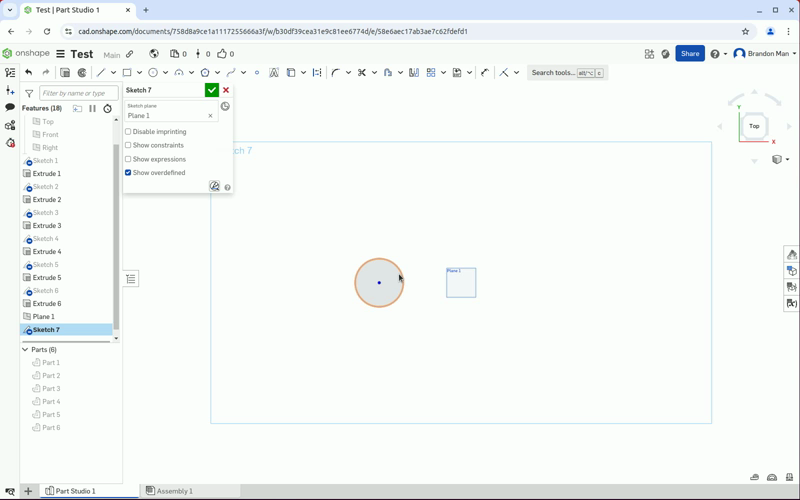
click(399, 273)
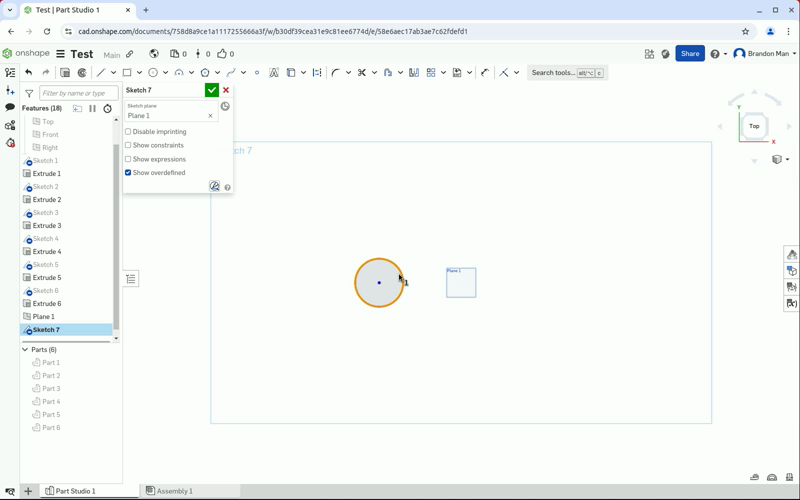
mouse_move(73, 352)
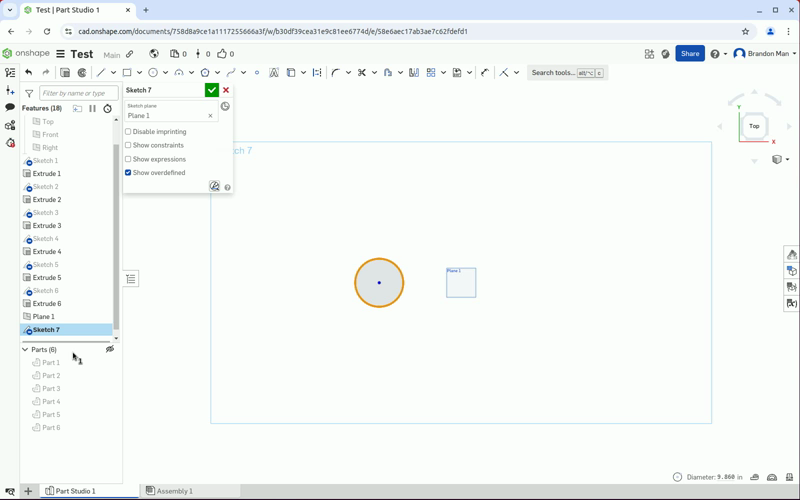
key(shift+y)
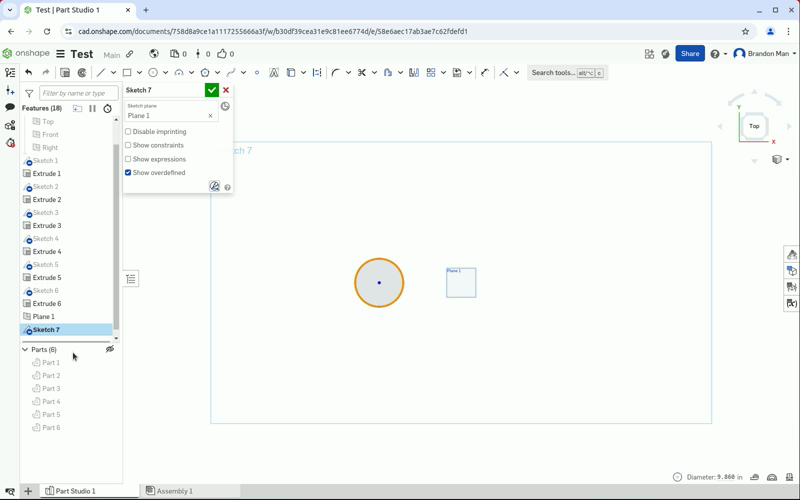
key(shift+e)
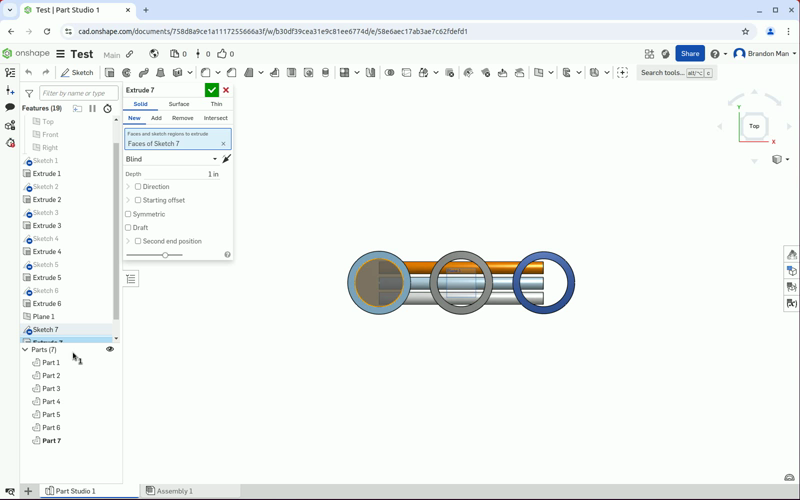
mouse_move(143, 106)
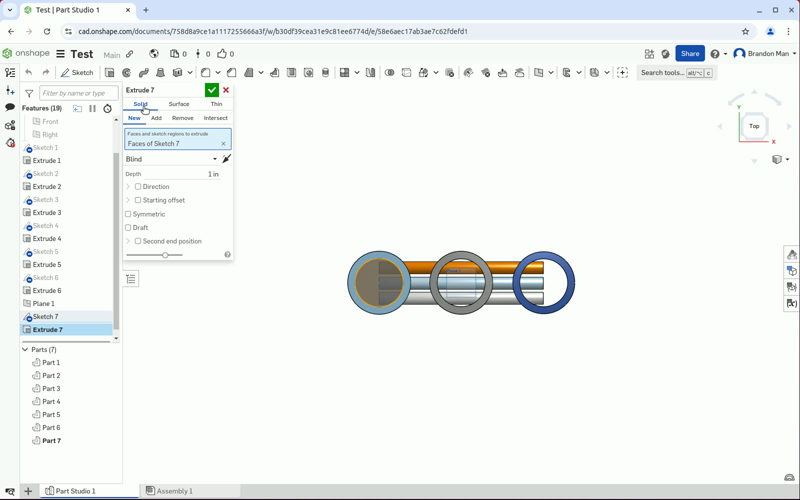
click(143, 106)
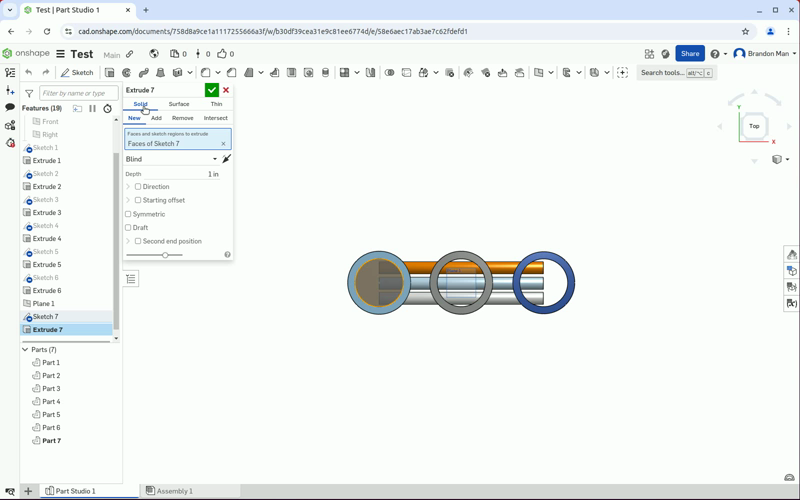
mouse_move(186, 120)
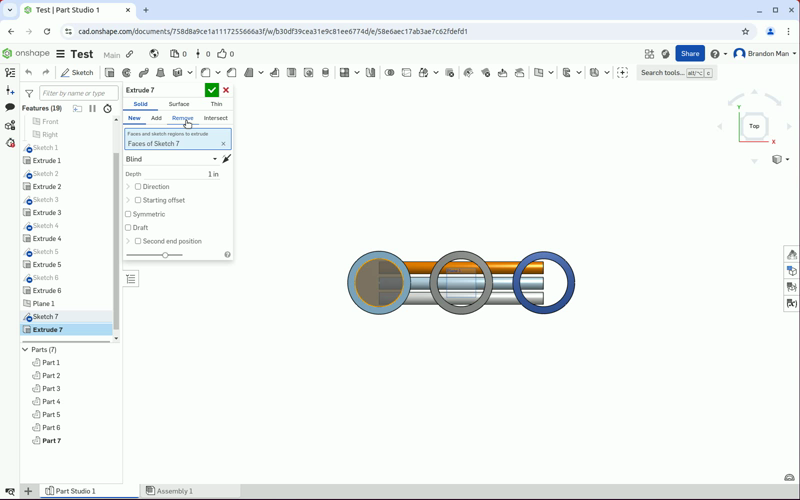
click(186, 120)
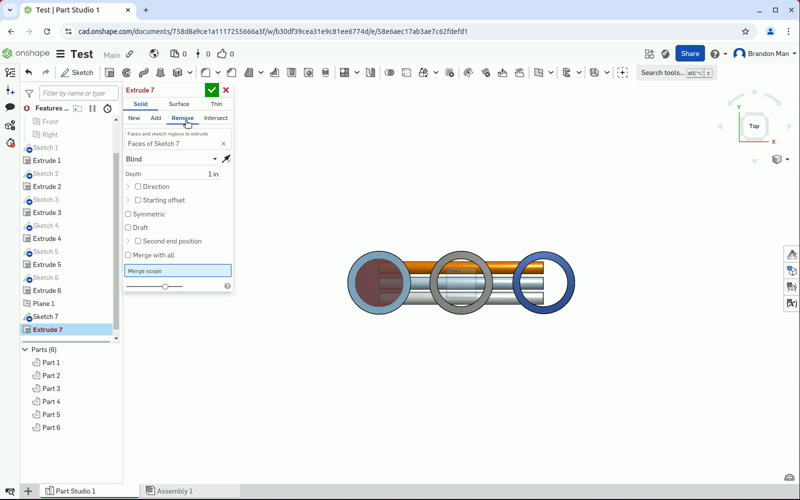
key(tab, 4)
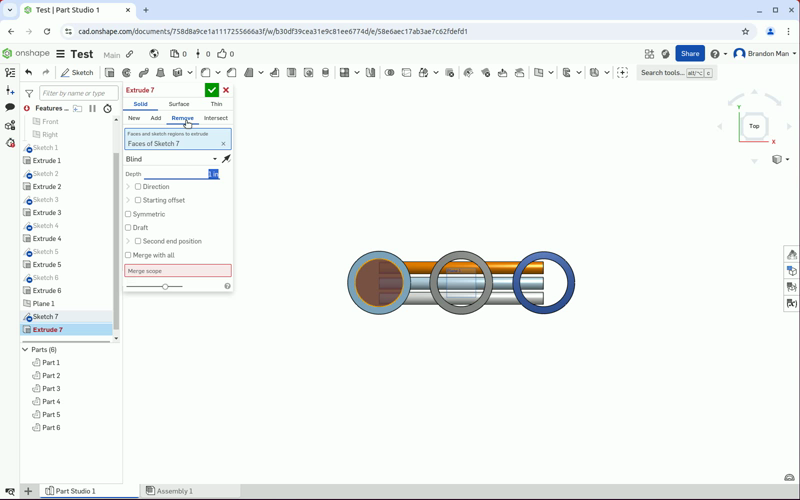
text(11.313)
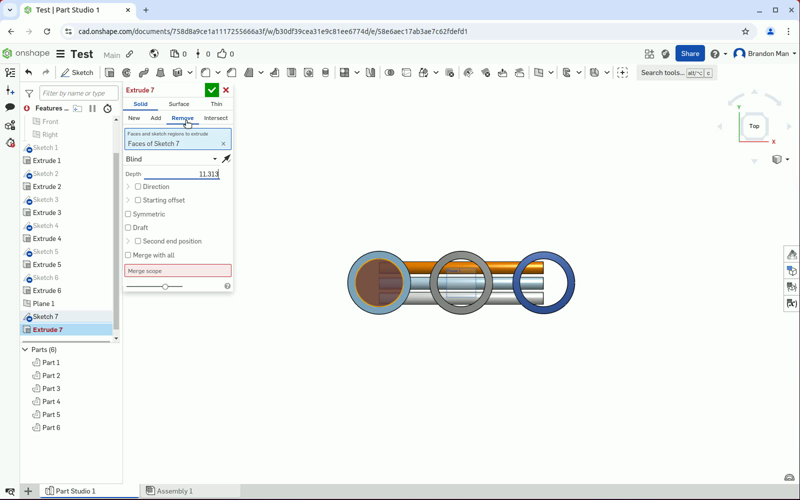
key(tab, 6)
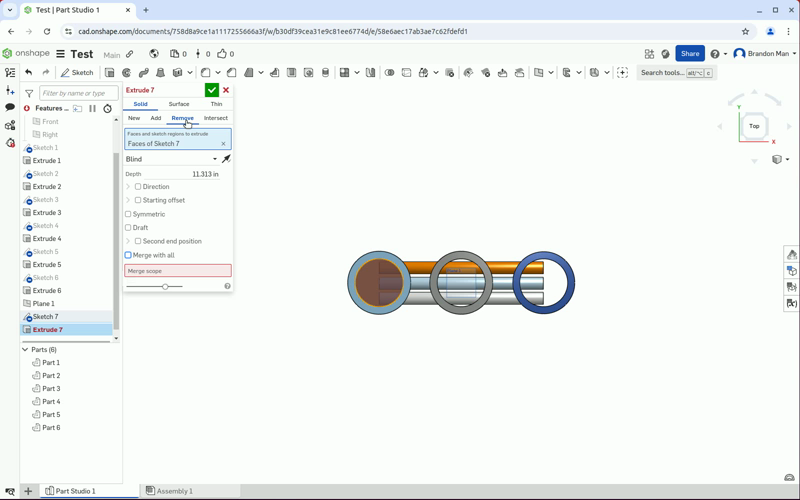
key(space)
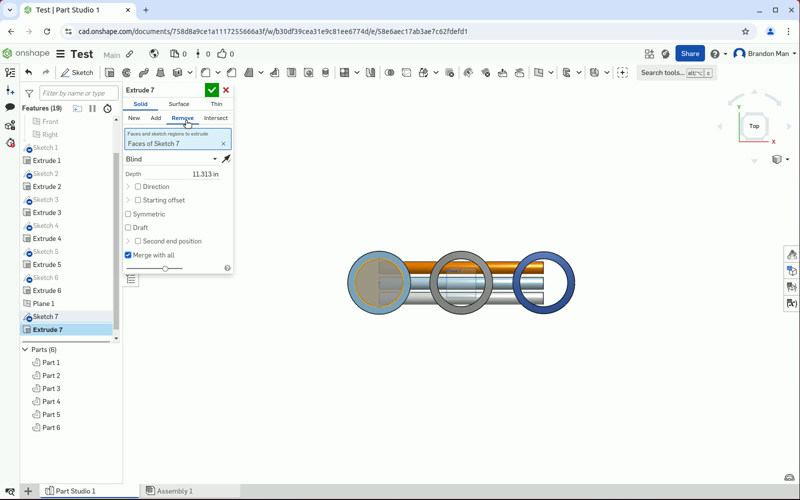
key(enter)
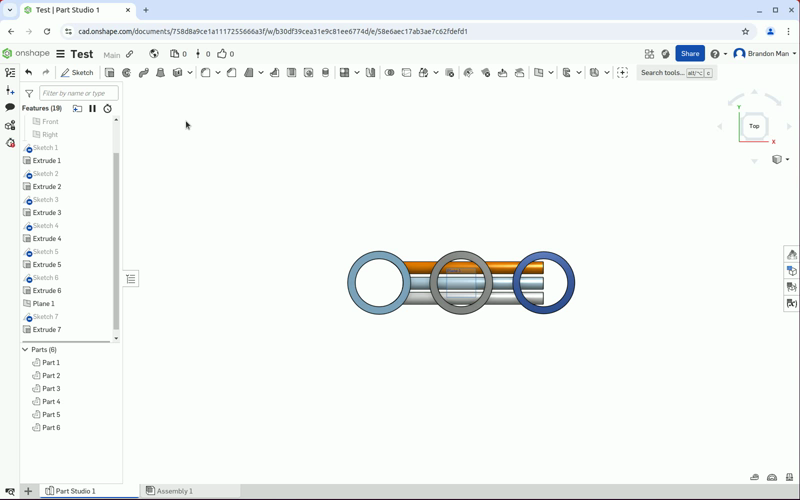
key(shift+h)
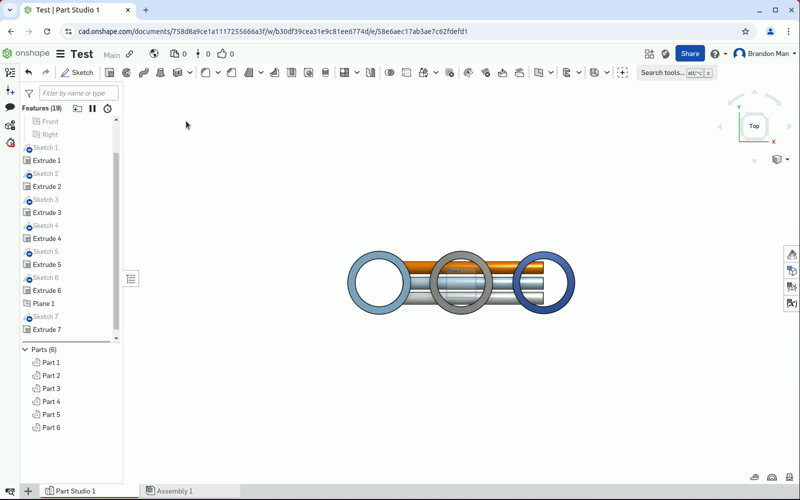
key(shift+h)
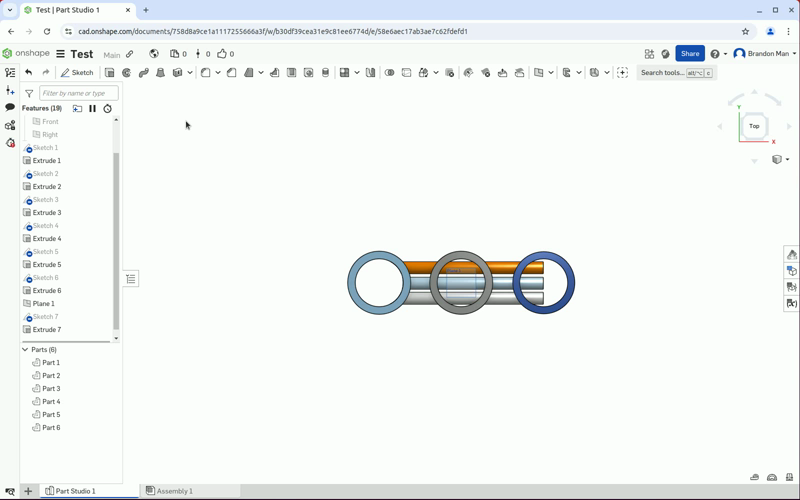
mouse_move(69, 150)
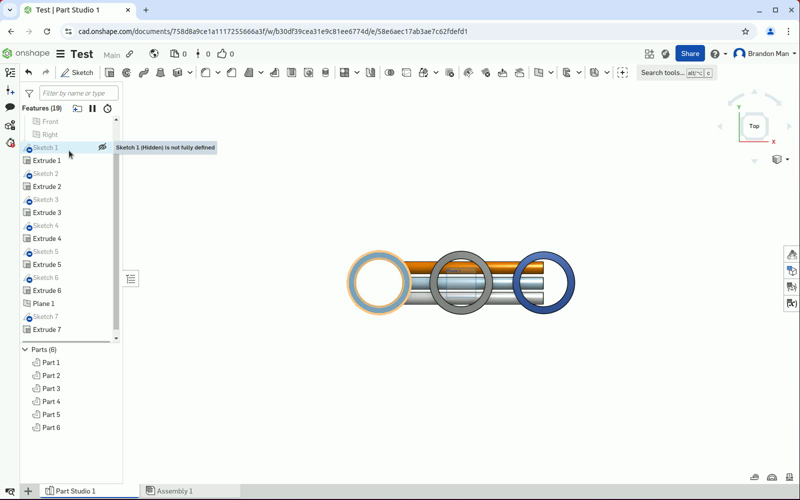
click(69, 150)
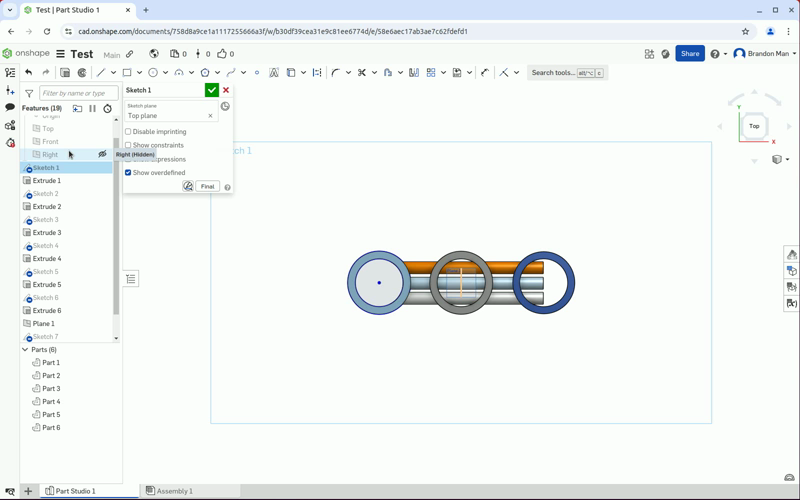
mouse_move(229, 92)
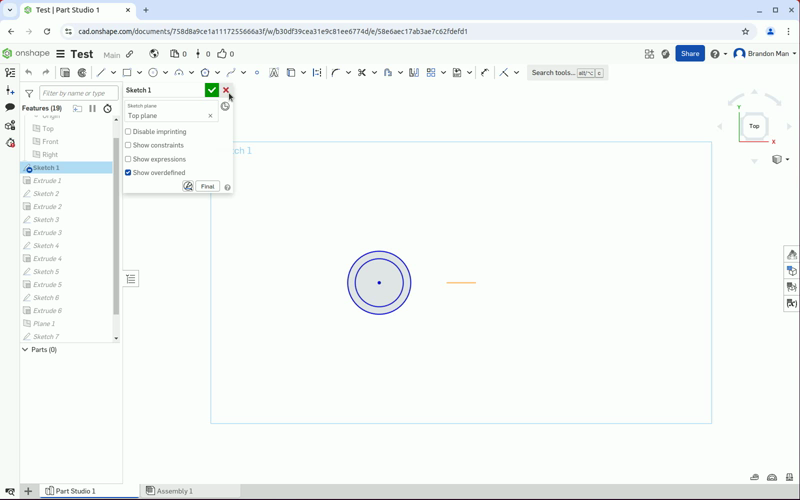
click(229, 92)
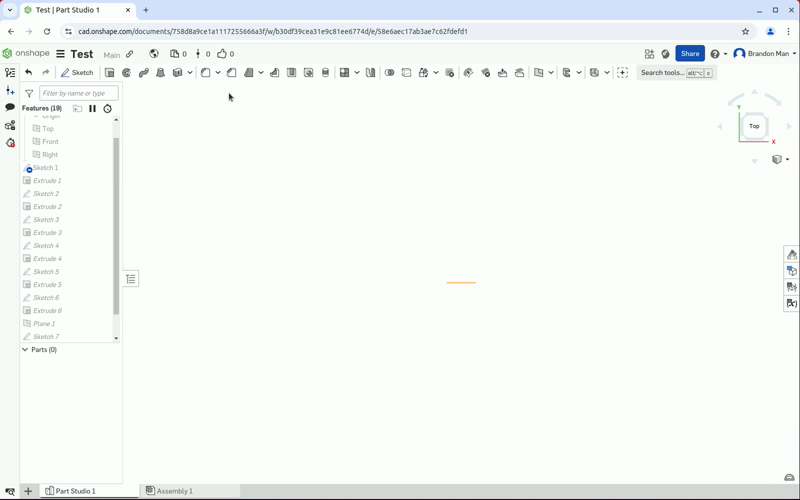
key(shift+s)
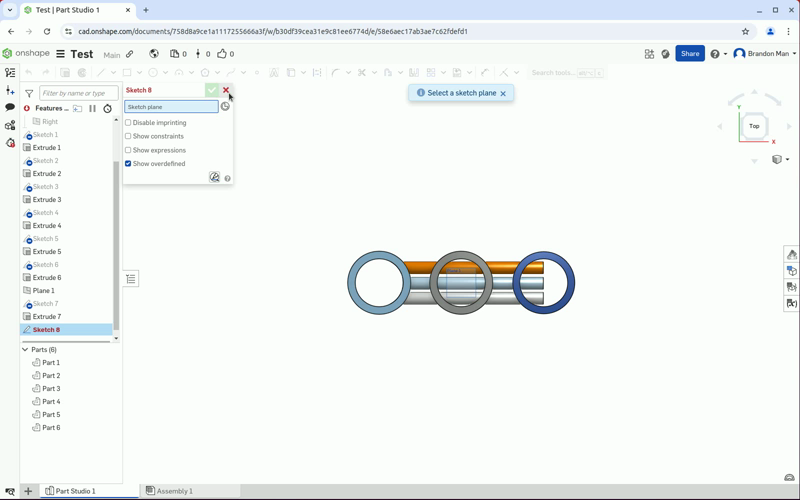
mouse_move(69, 293)
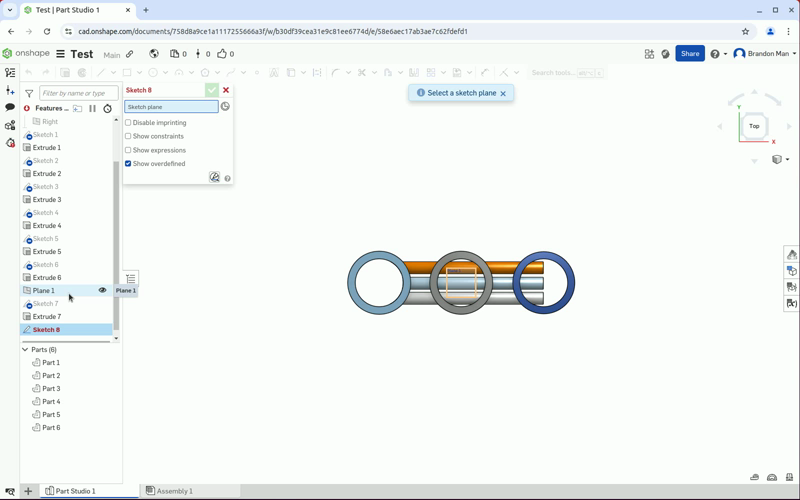
click(69, 293)
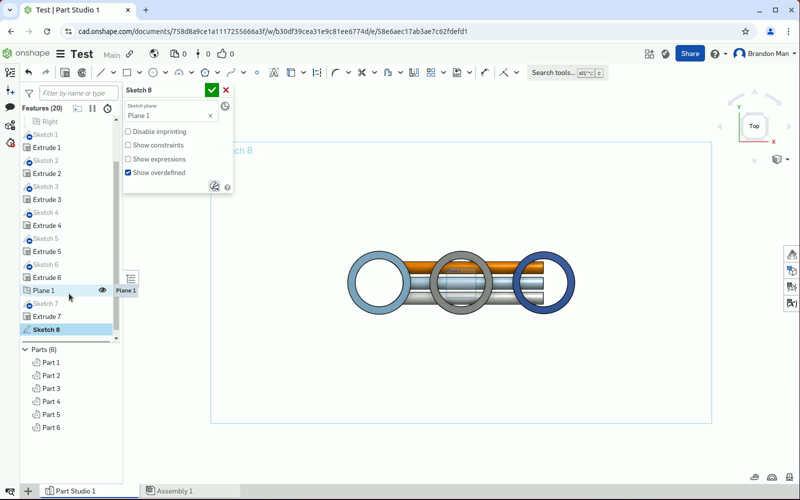
mouse_move(73, 352)
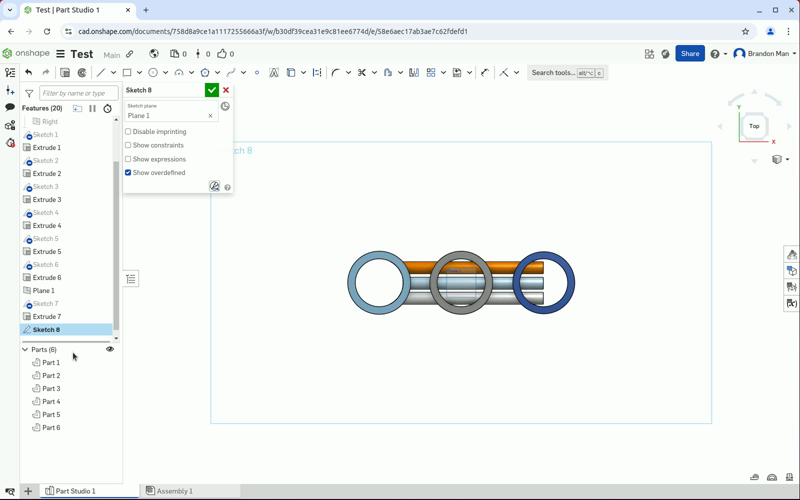
key(y)
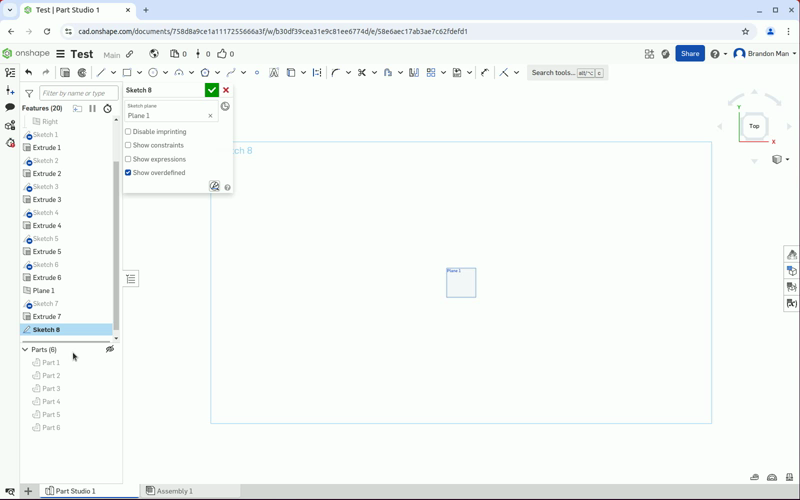
key(c)
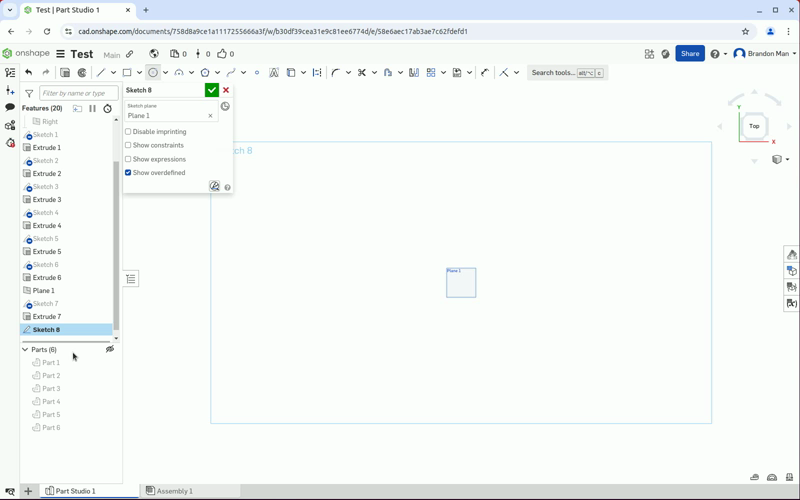
key_down(shift)
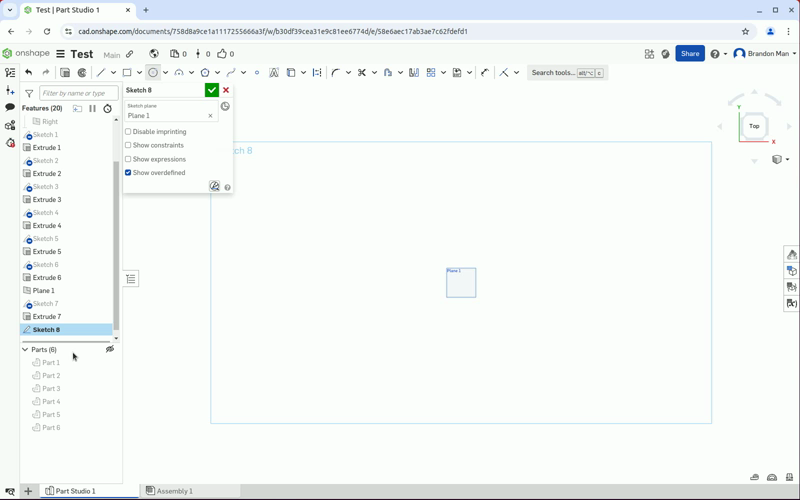
mouse_move(461, 282)
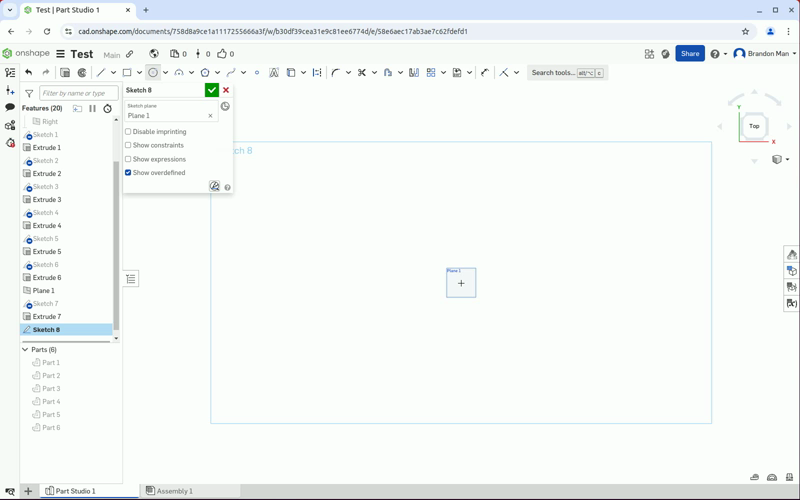
click(461, 282)
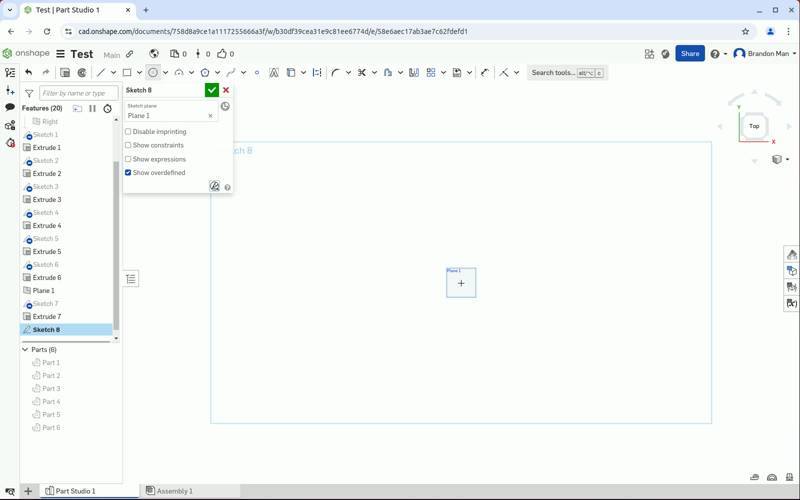
key_up(shift)
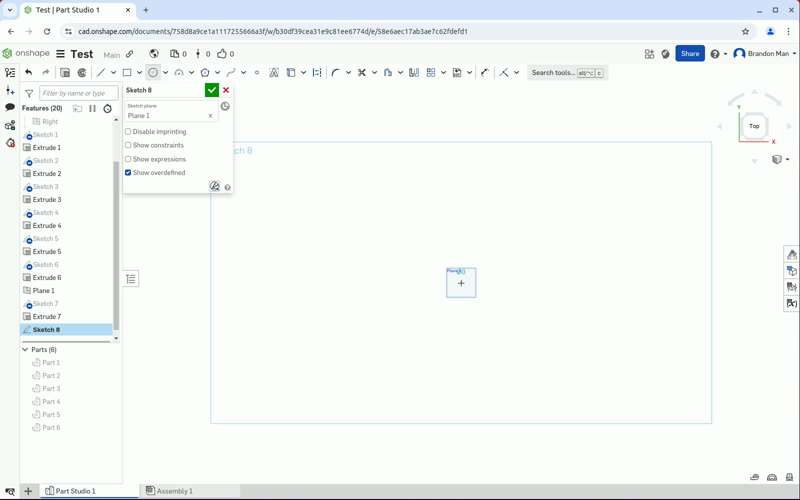
mouse_move(484, 282)
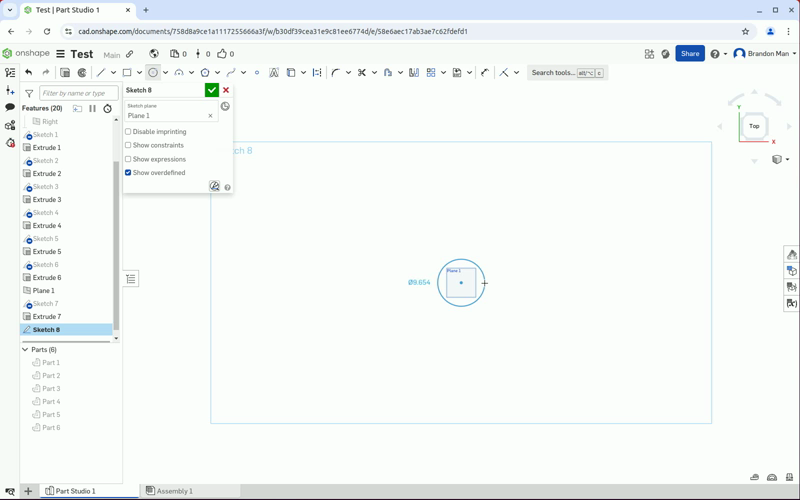
click(484, 282)
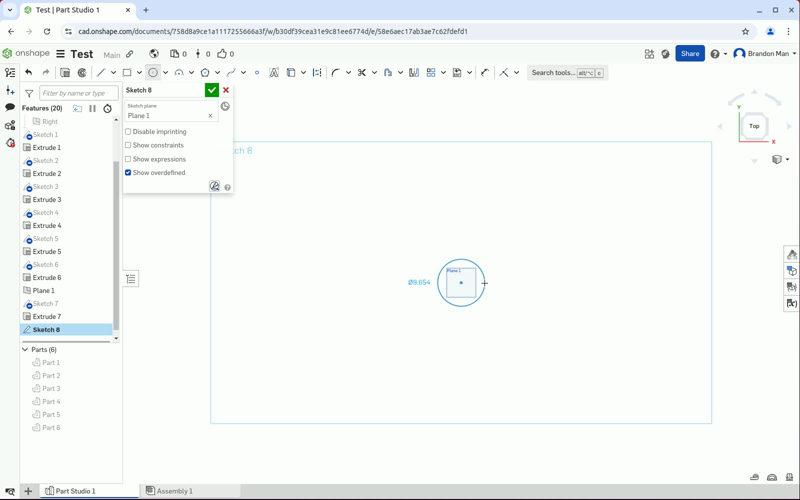
key(esc)
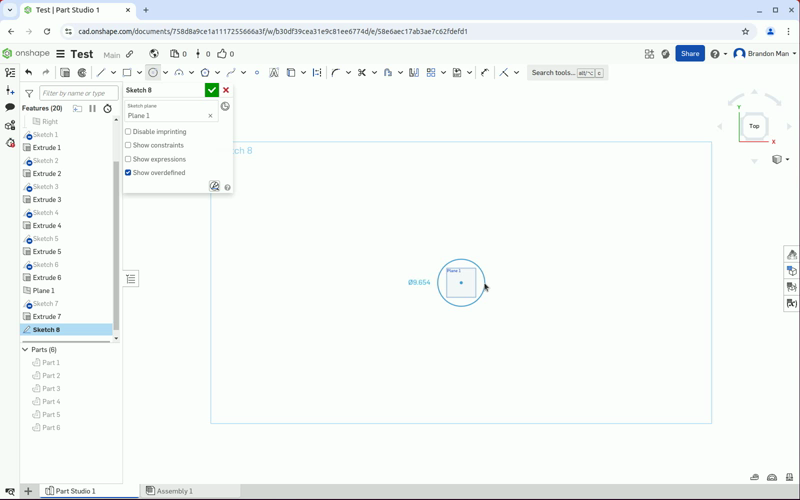
mouse_move(459, 296)
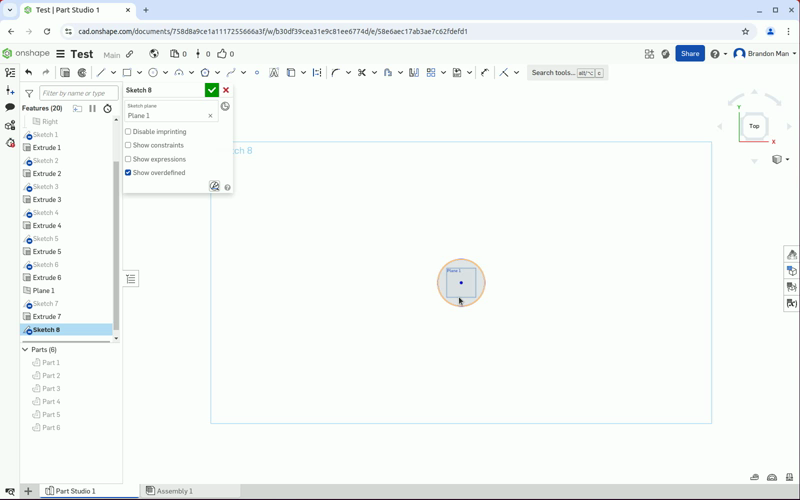
scroll(6)
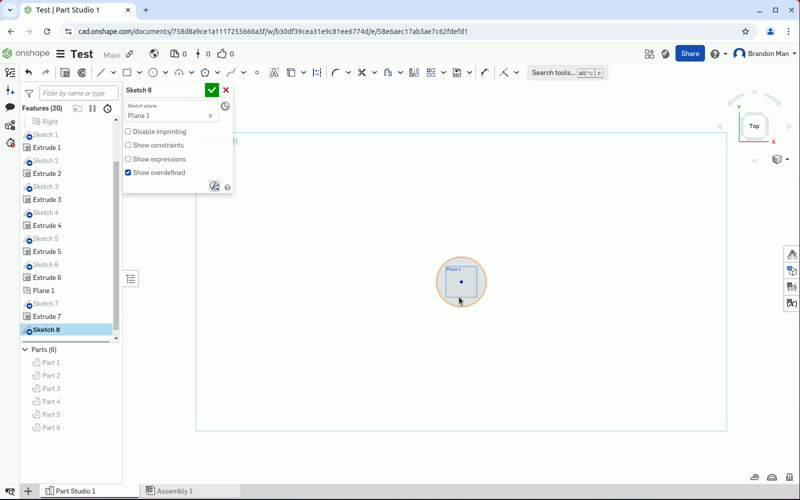
scroll(6)
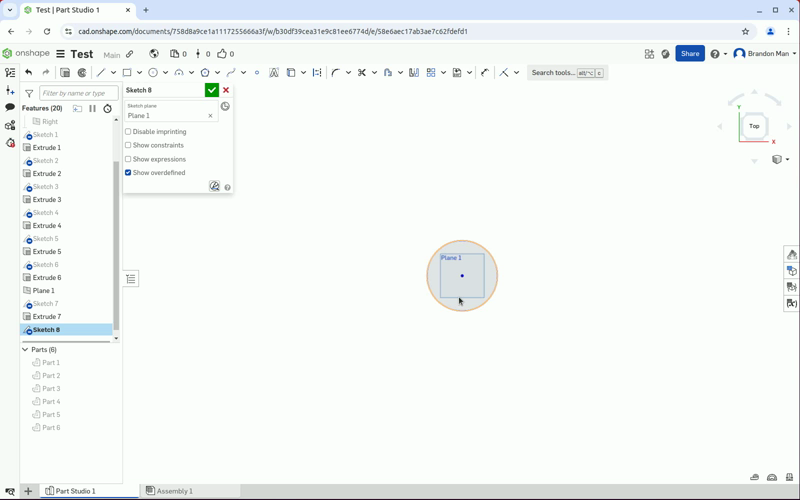
scroll(6)
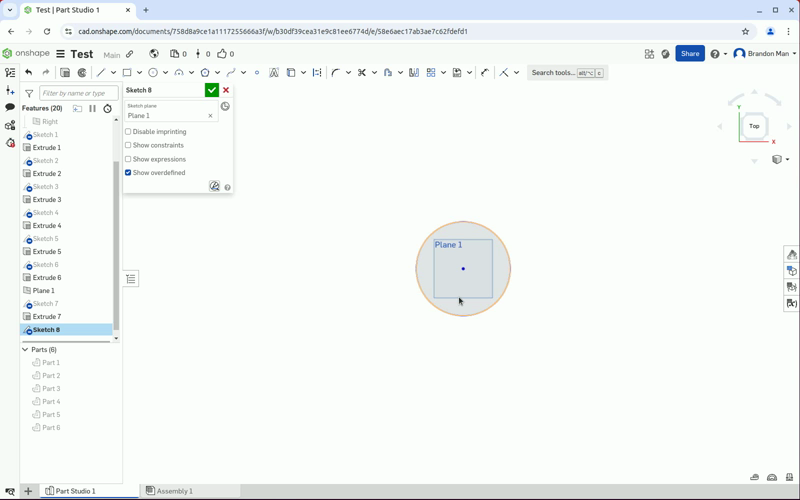
scroll(6)
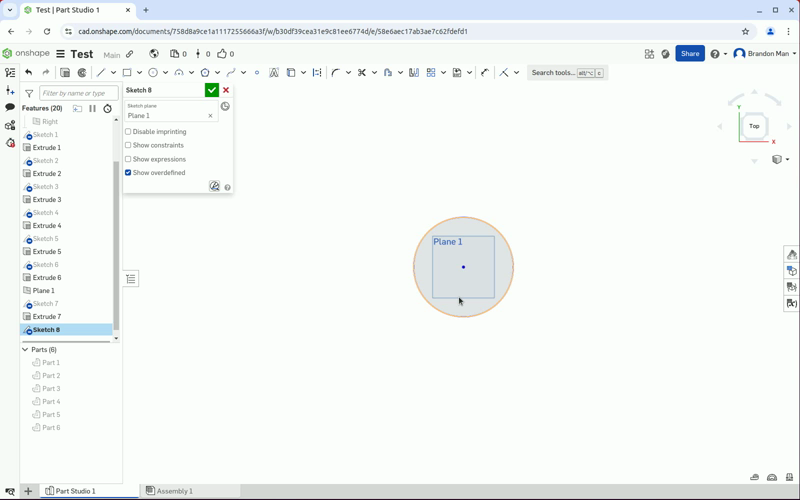
scroll(6)
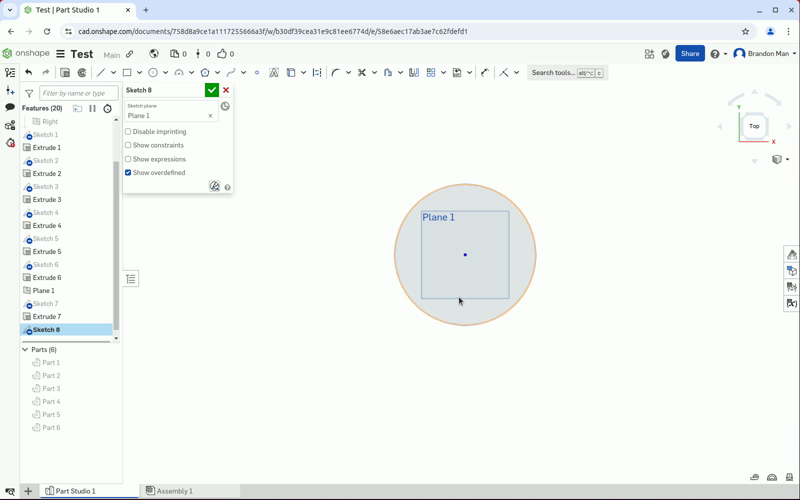
scroll(6)
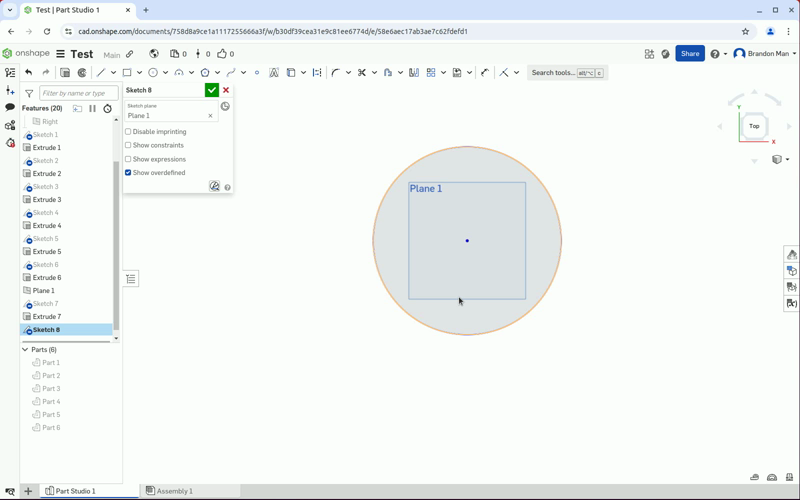
scroll(6)
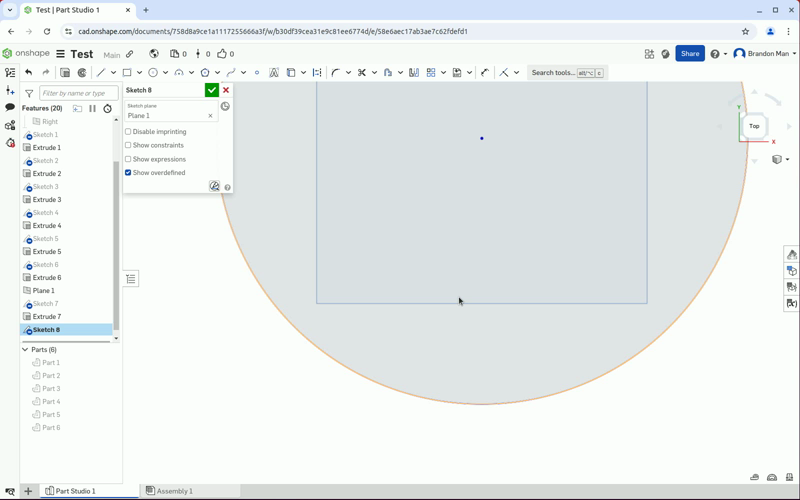
click(459, 296)
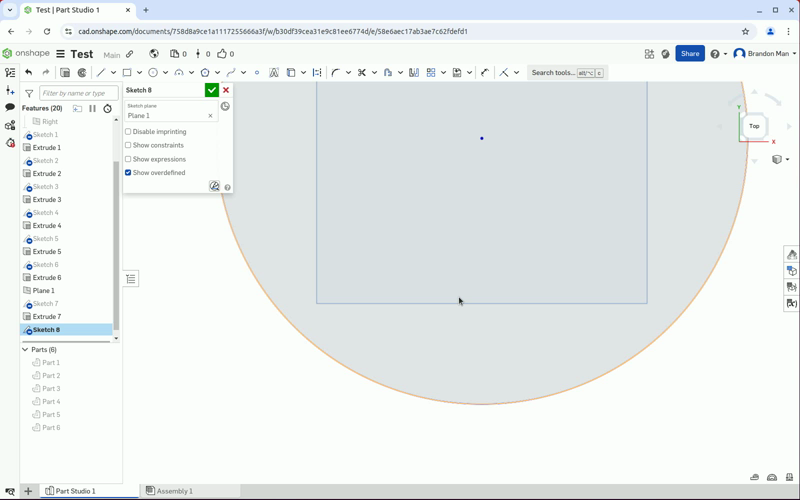
scroll(-6)
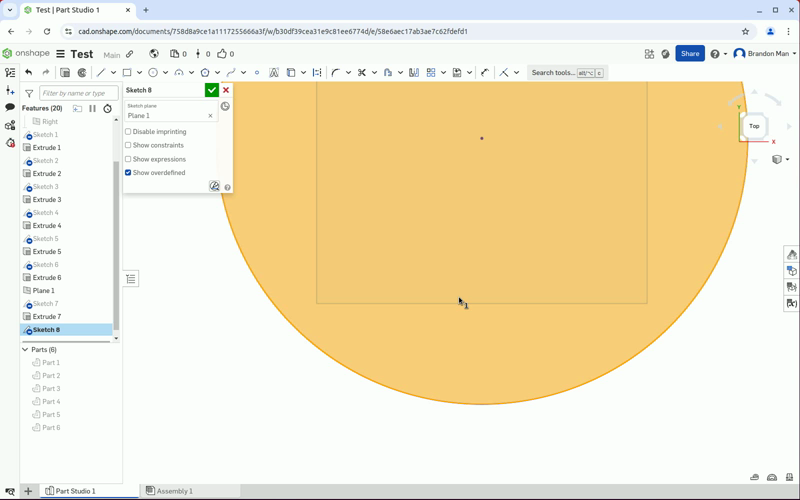
scroll(-6)
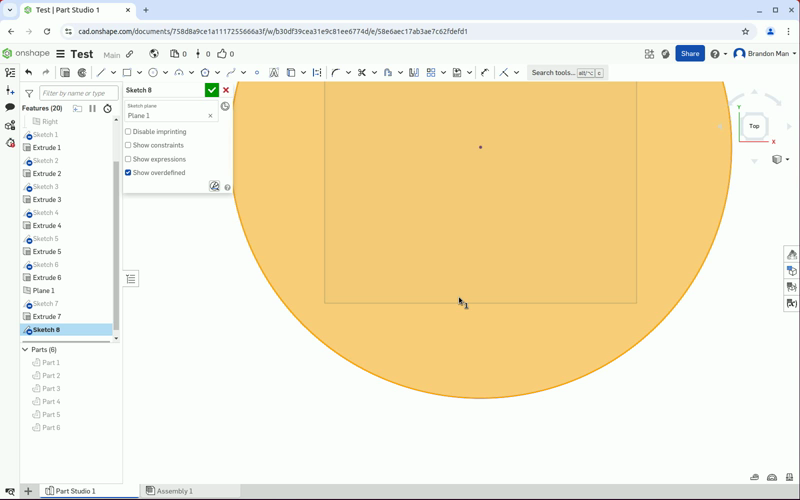
scroll(-6)
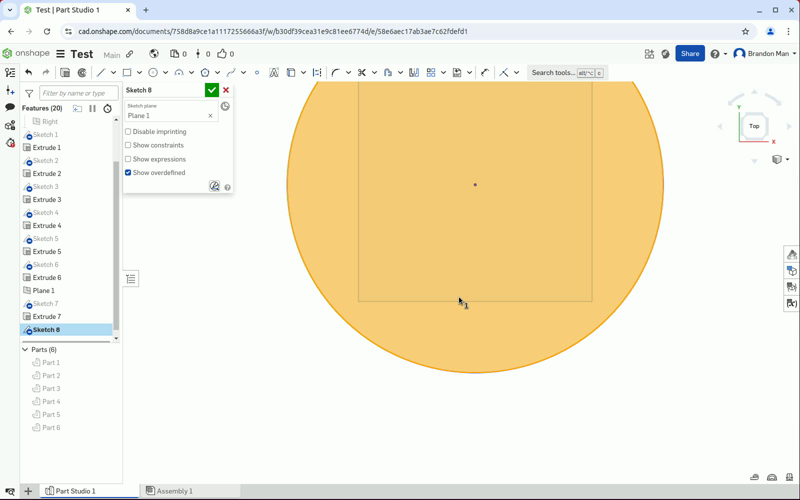
scroll(-6)
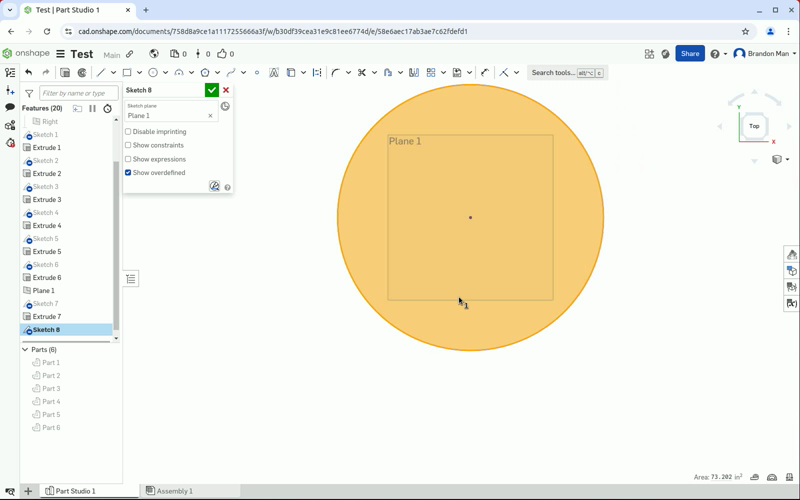
scroll(-6)
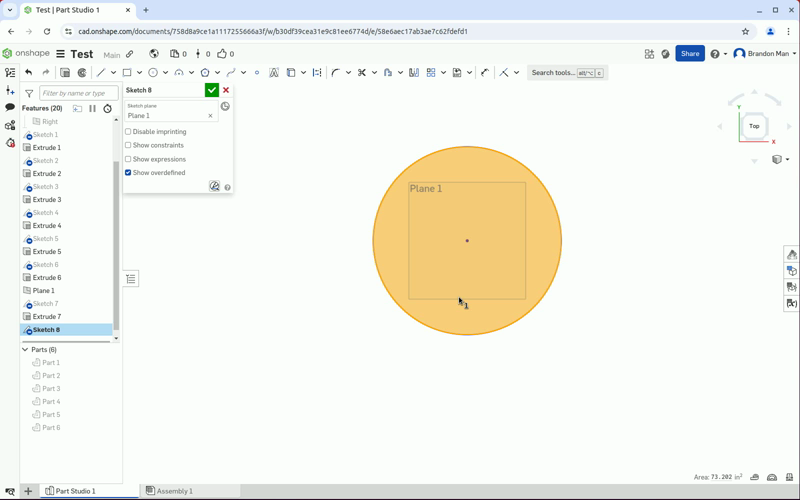
scroll(-6)
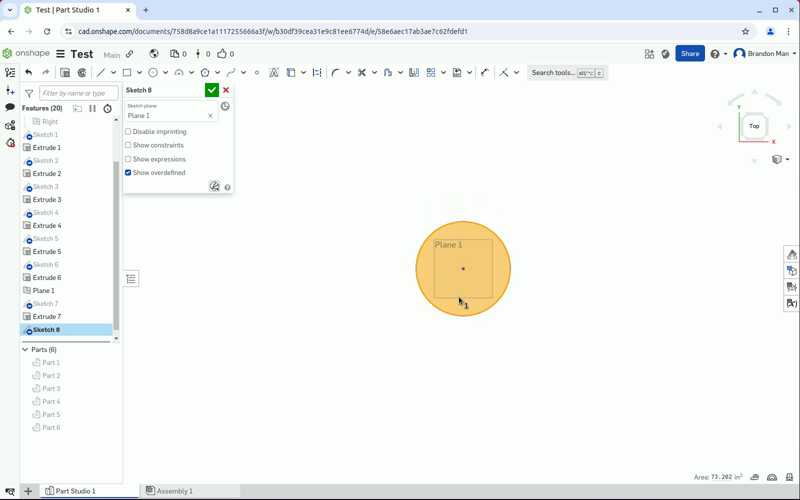
scroll(-6)
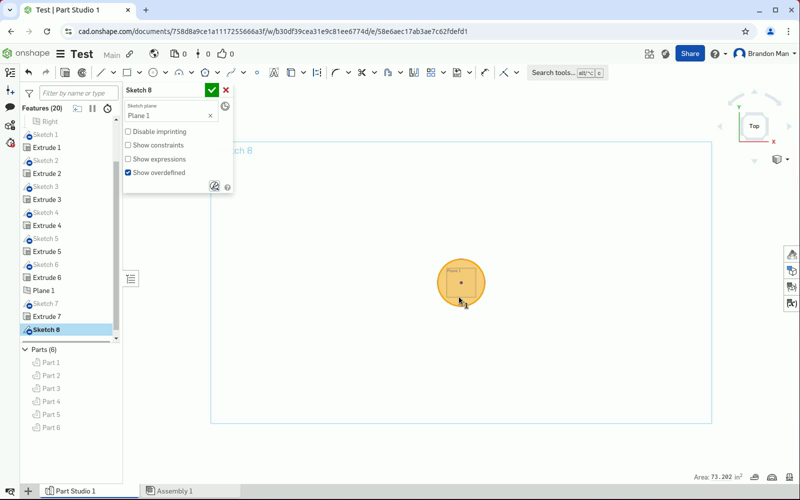
mouse_move(73, 352)
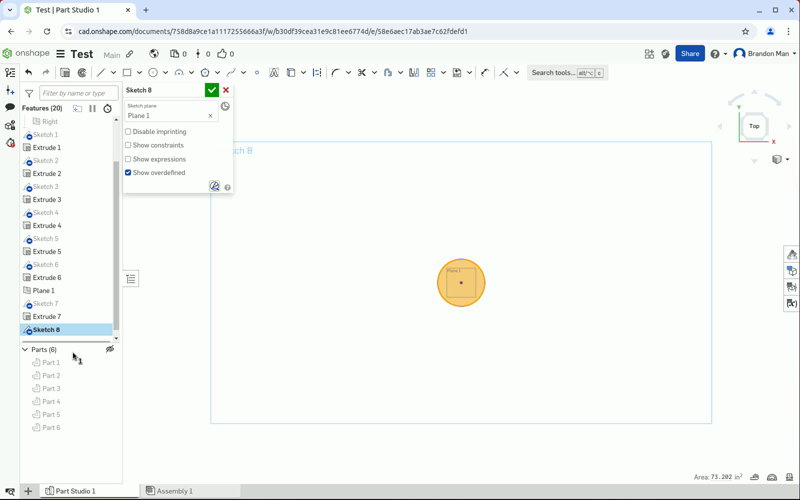
key(shift+y)
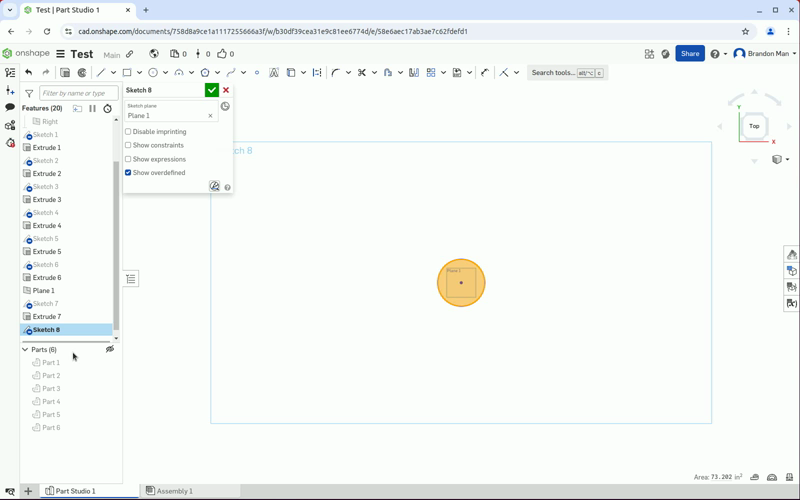
key(shift+e)
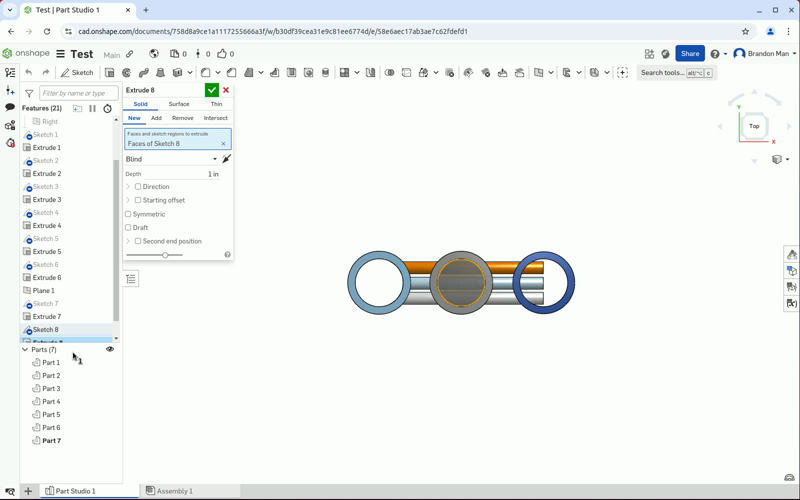
mouse_move(143, 106)
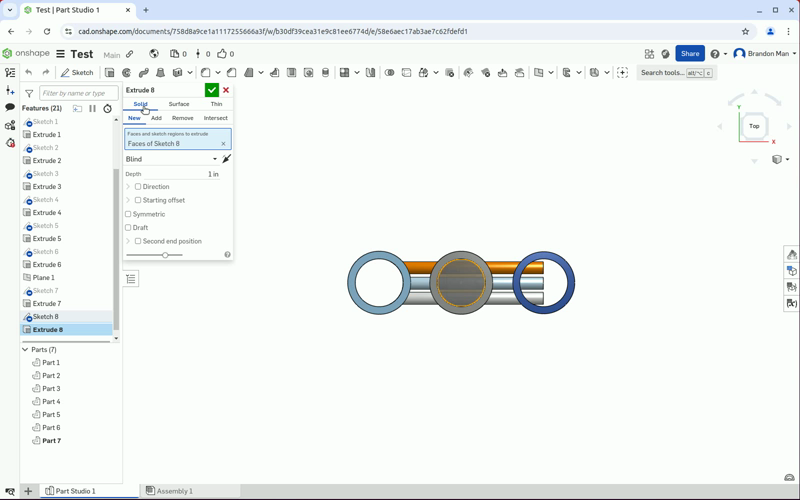
click(143, 106)
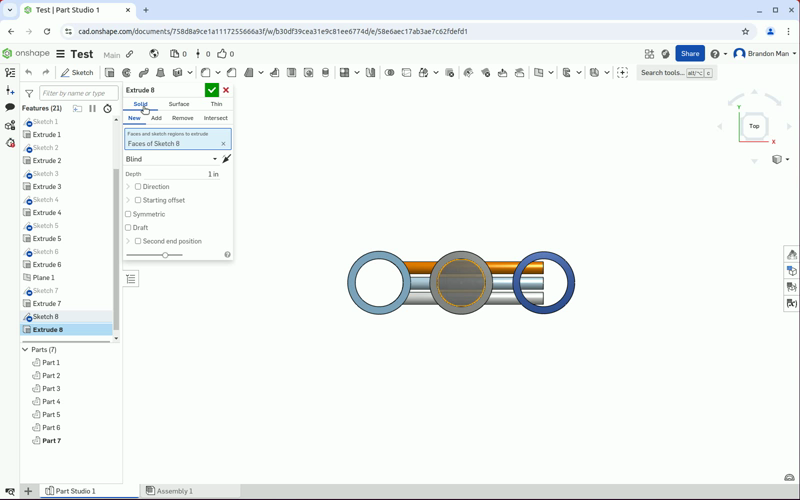
mouse_move(186, 120)
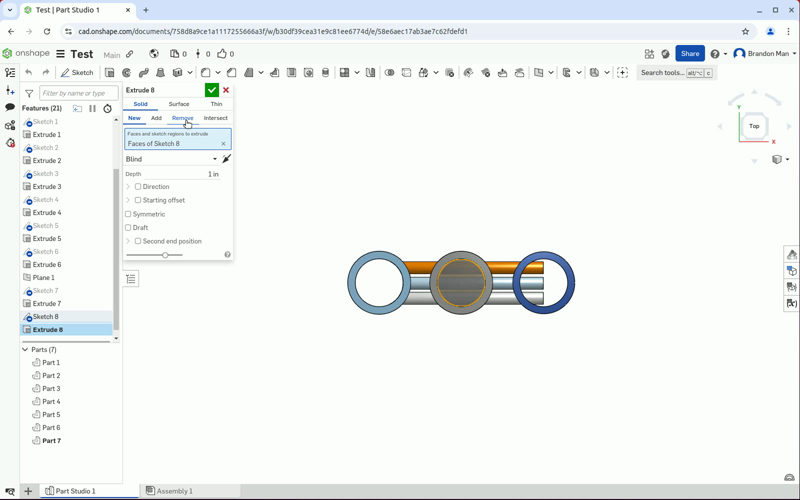
click(186, 120)
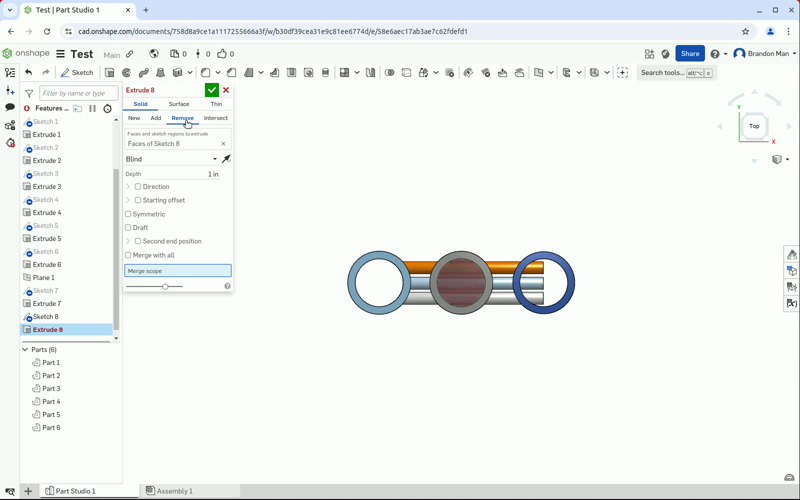
key(tab, 4)
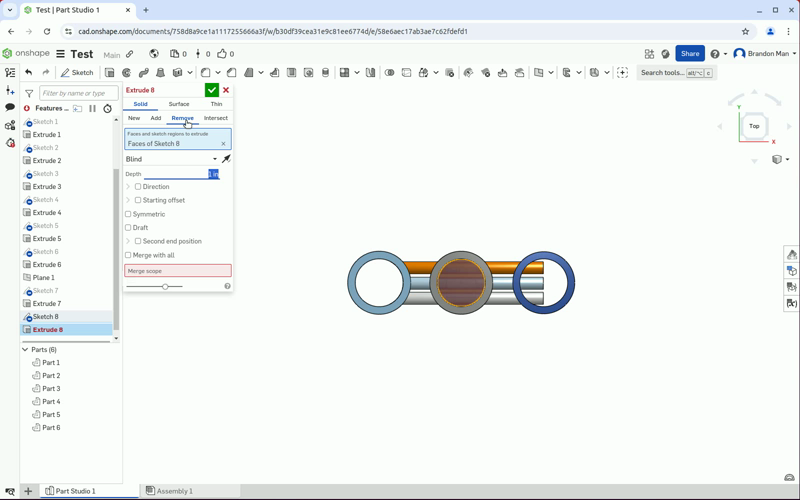
text(11.313)
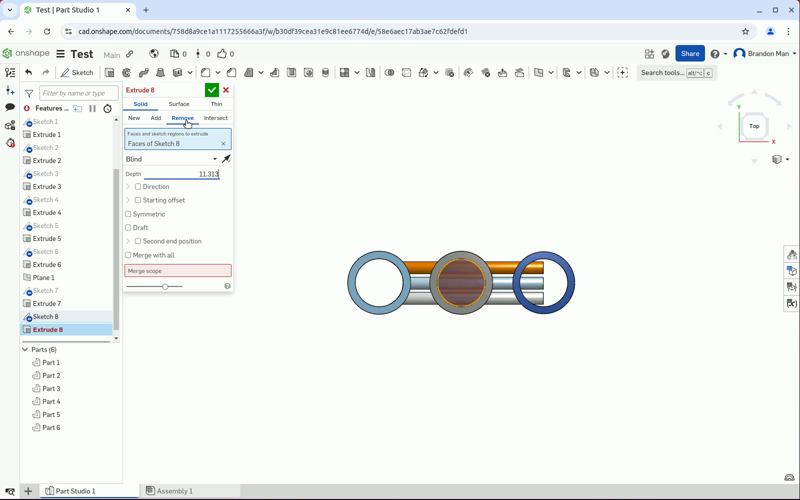
key(tab, 6)
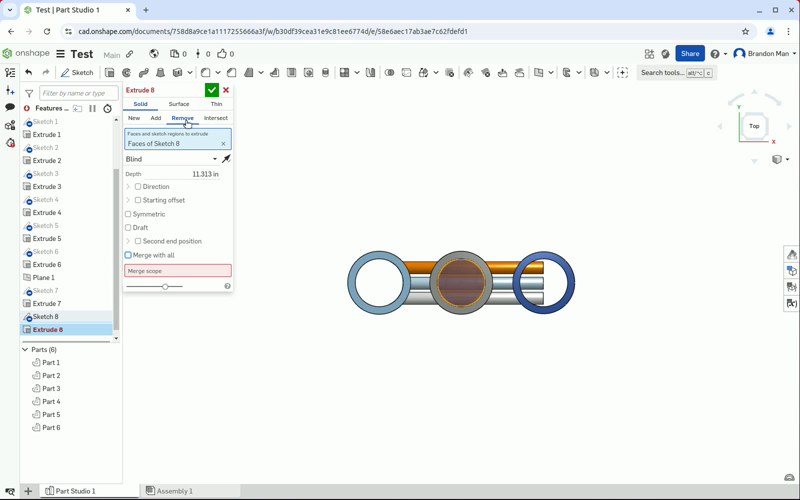
key(space)
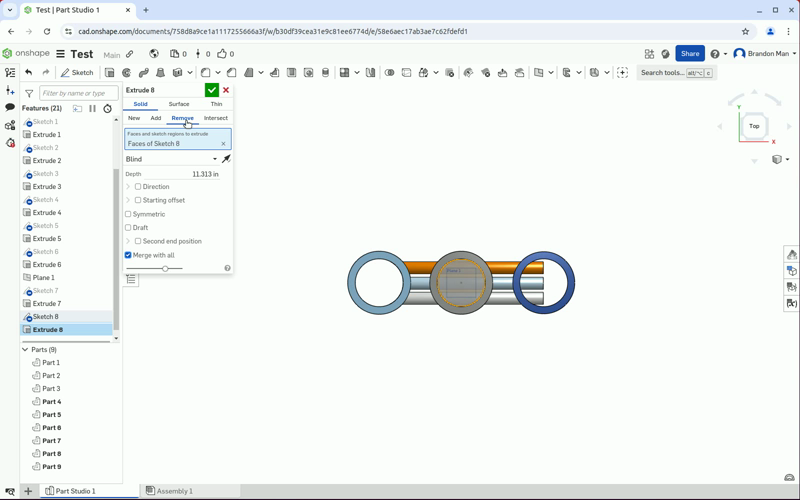
key(enter)
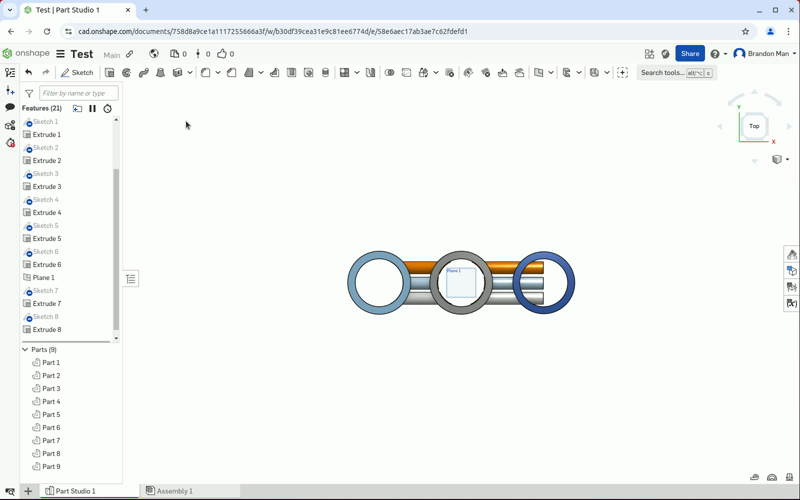
key(shift+h)
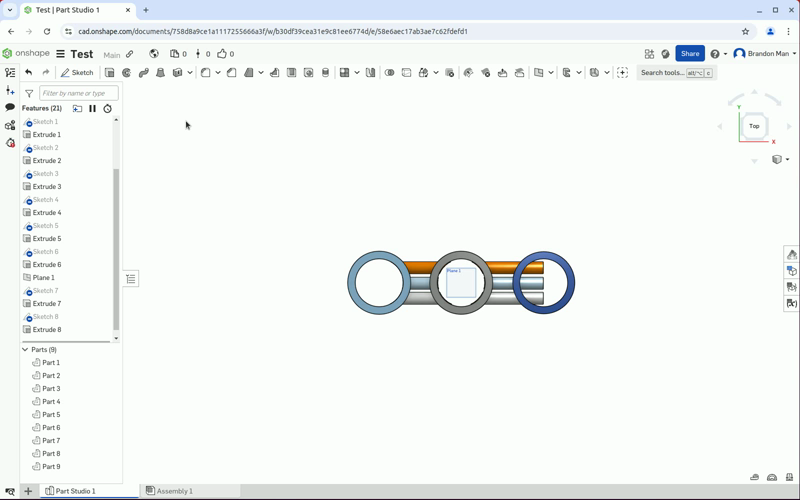
key(shift+h)
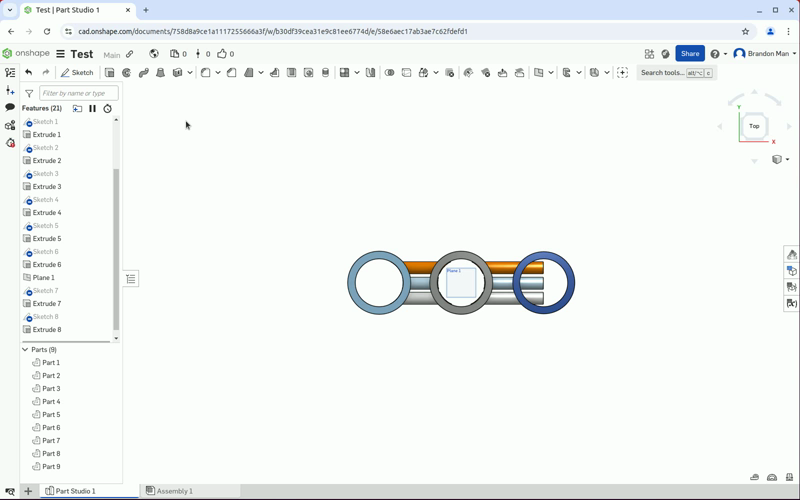
mouse_move(69, 124)
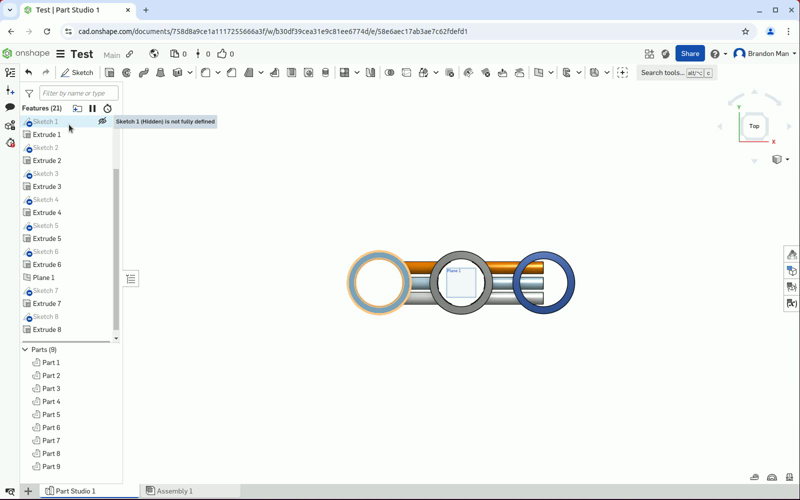
click(69, 124)
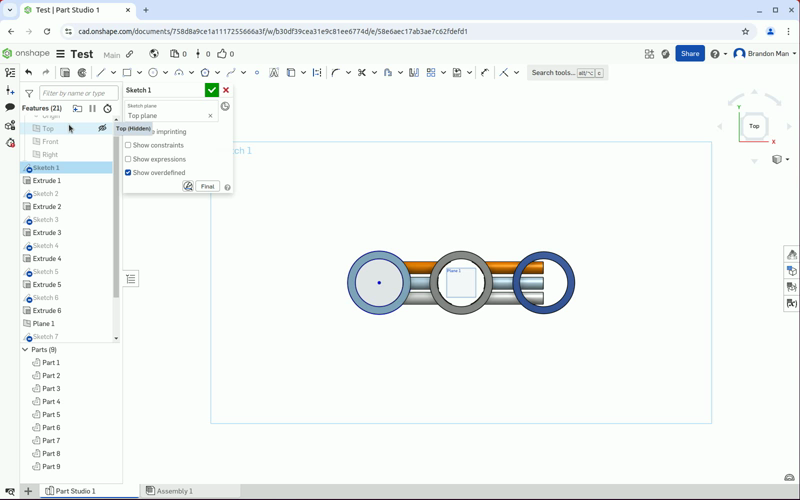
mouse_move(229, 92)
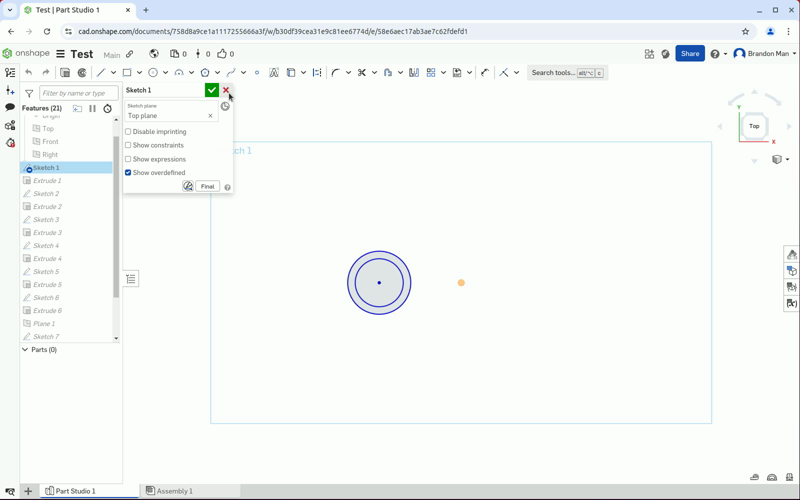
click(229, 92)
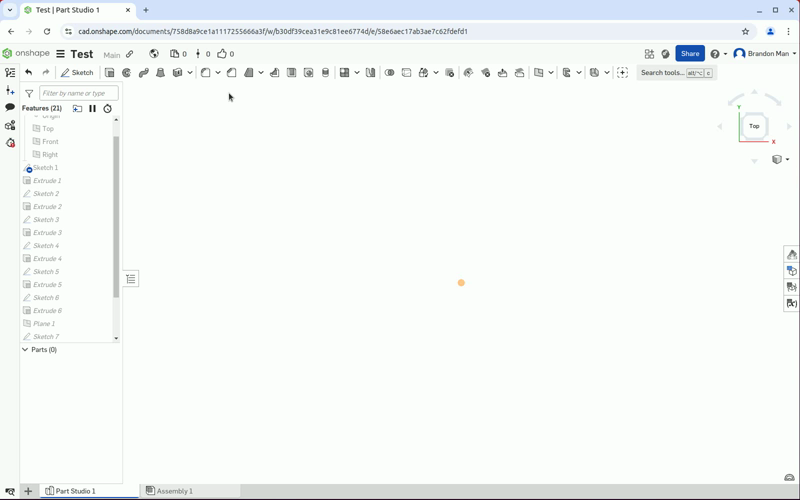
key(shift+s)
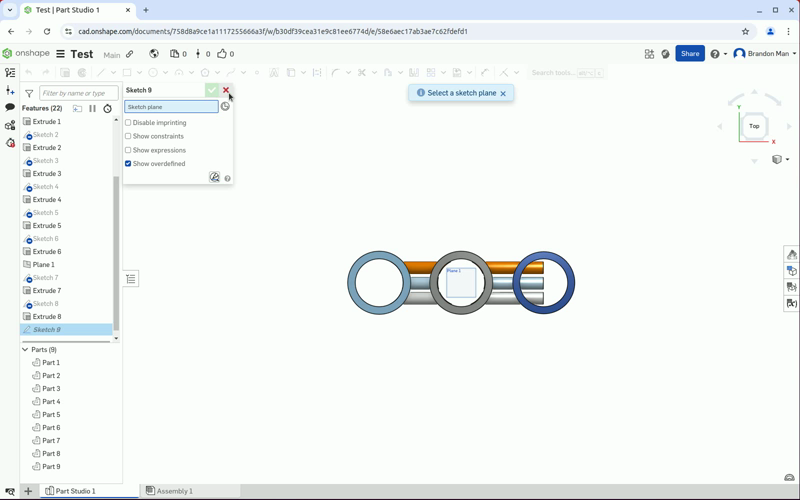
mouse_move(69, 267)
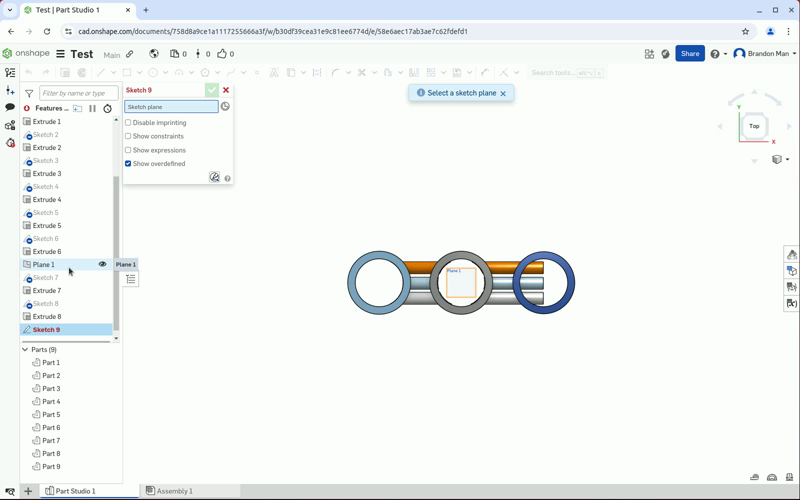
click(69, 267)
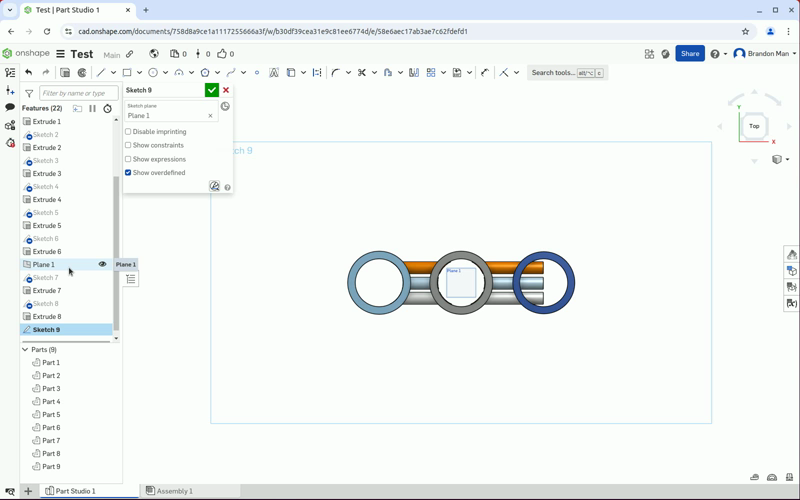
mouse_move(73, 352)
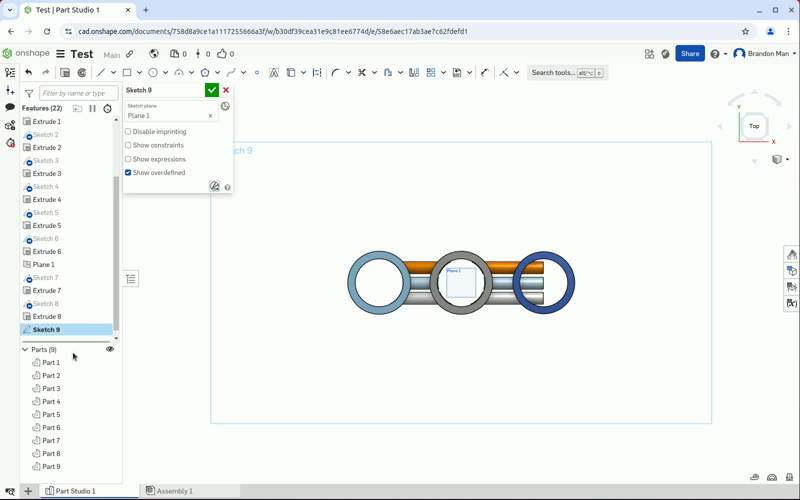
key(y)
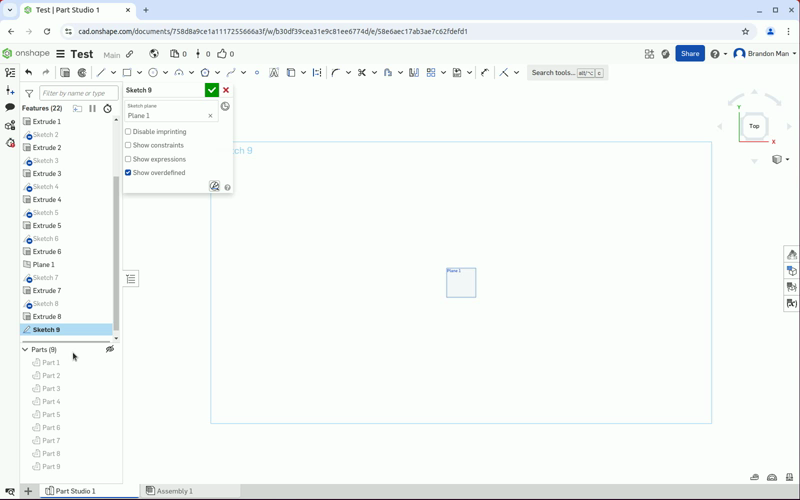
key(c)
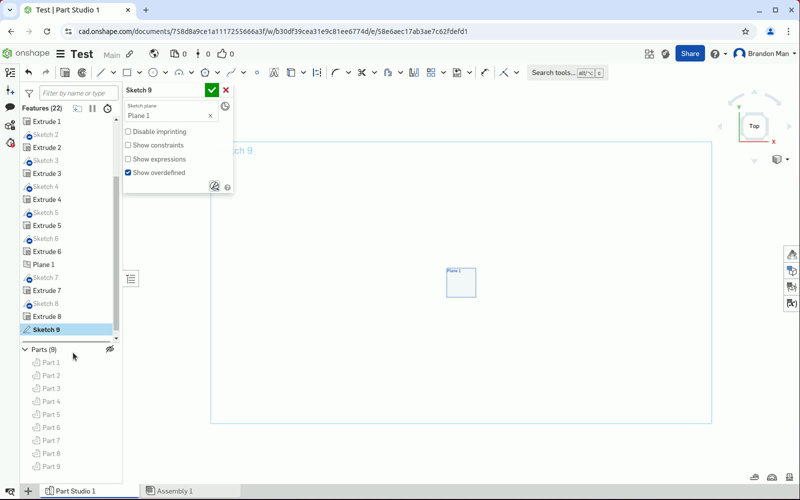
key_down(shift)
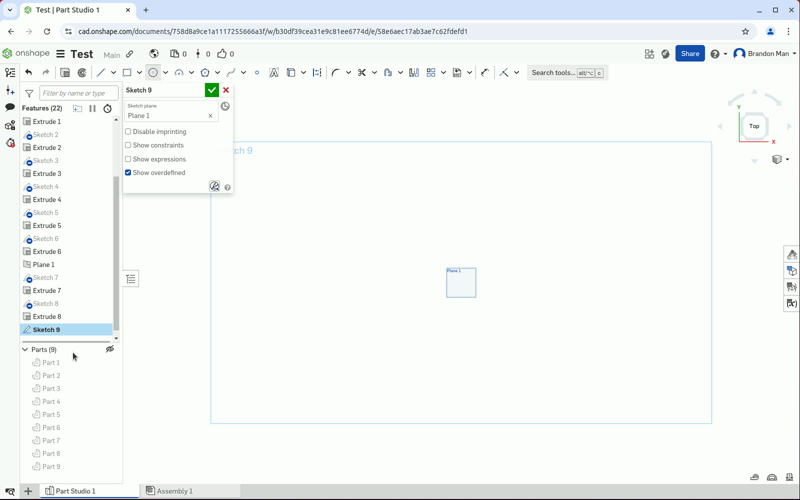
mouse_move(543, 282)
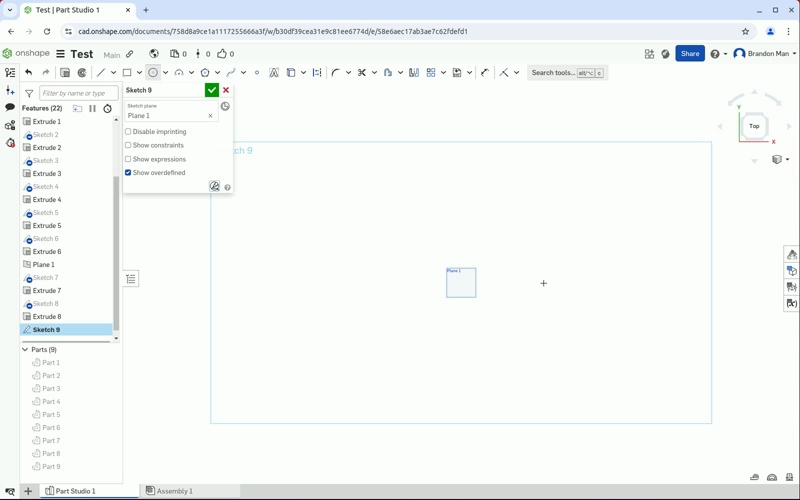
click(543, 282)
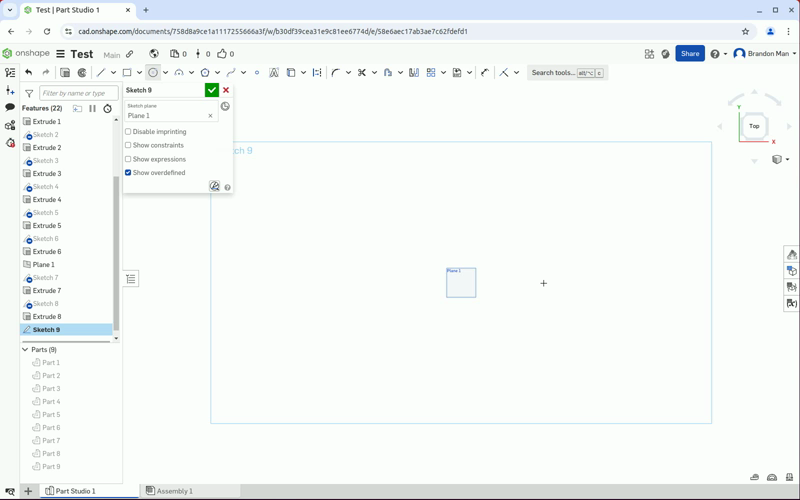
key_up(shift)
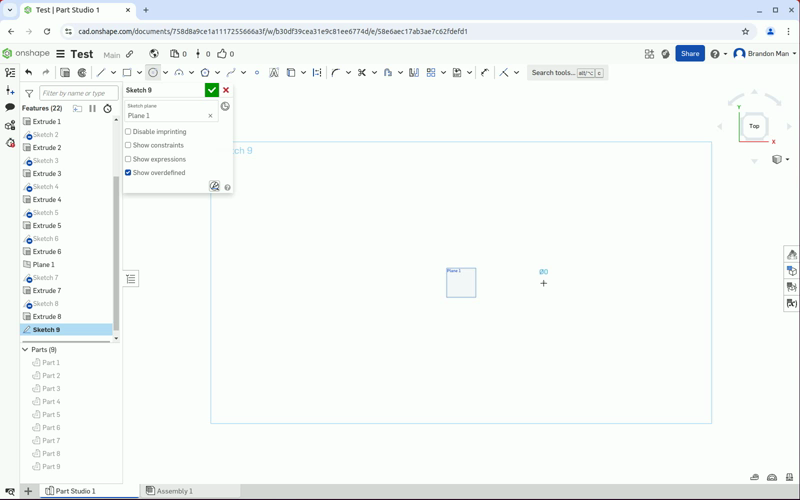
mouse_move(567, 282)
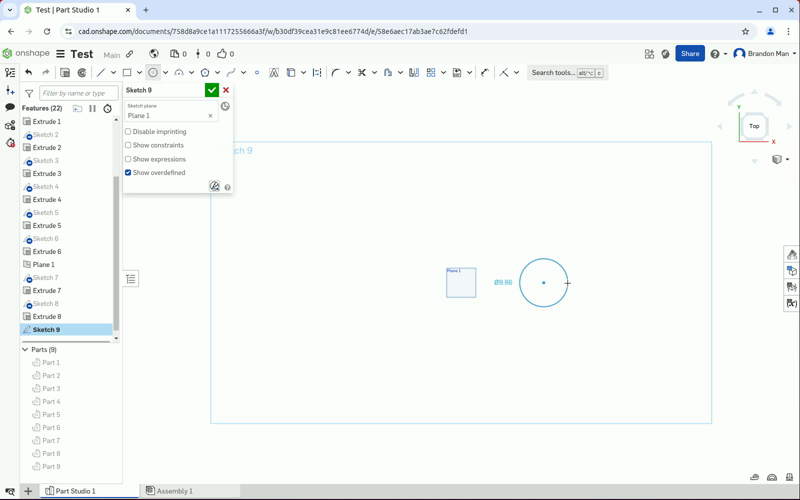
click(567, 282)
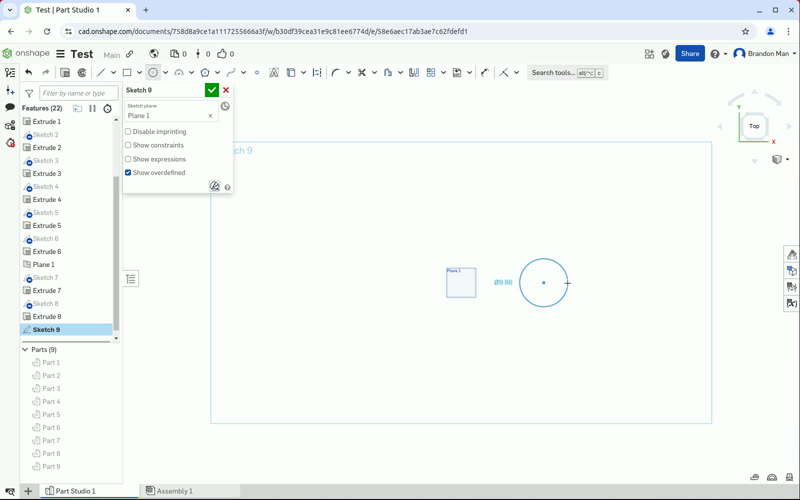
key(esc)
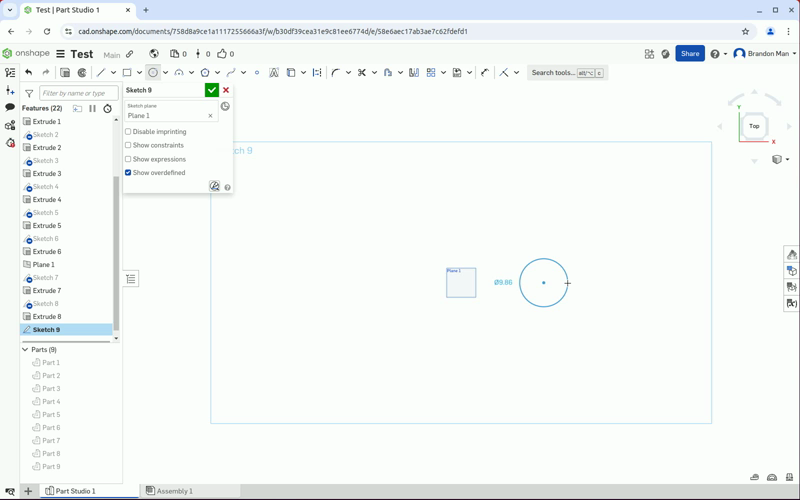
mouse_move(543, 302)
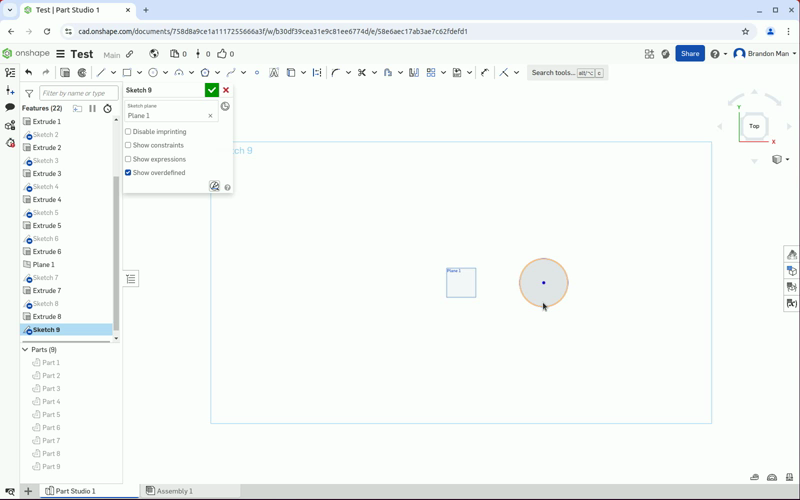
click(543, 302)
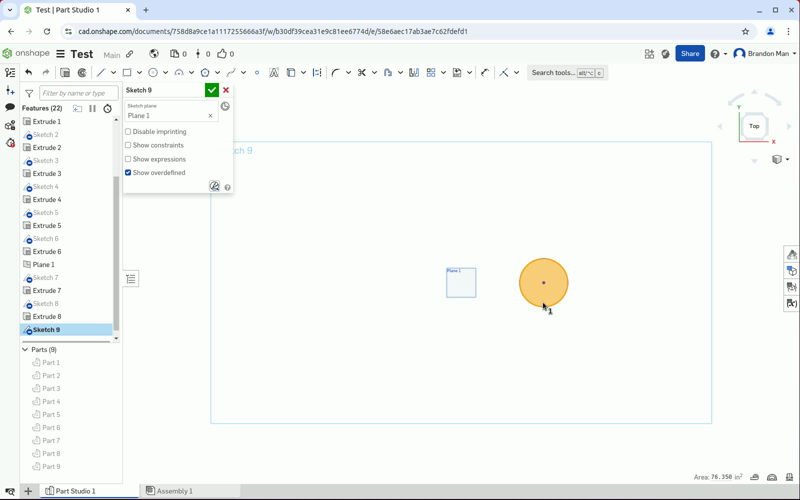
mouse_move(73, 352)
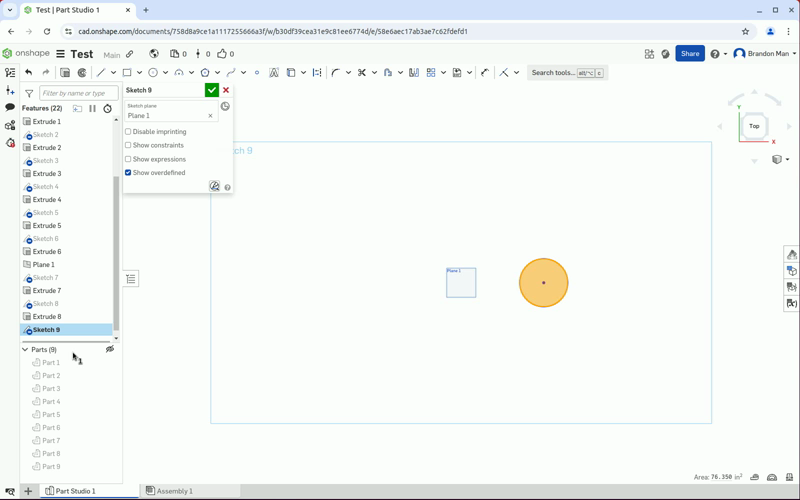
key(shift+y)
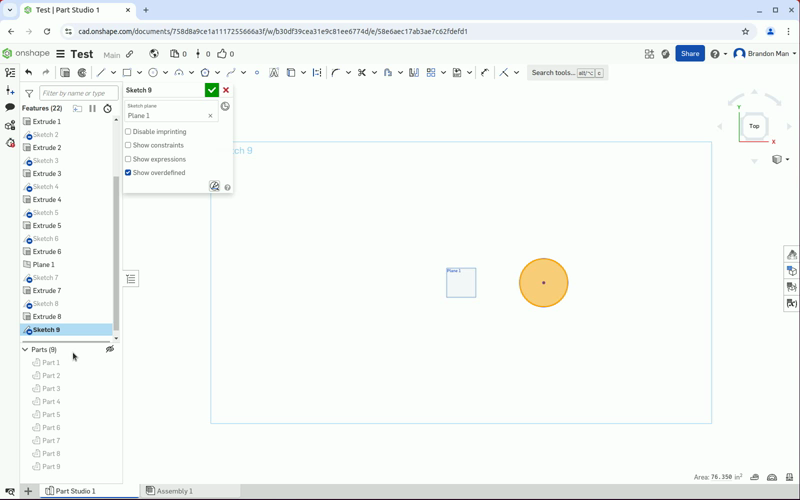
key(shift+e)
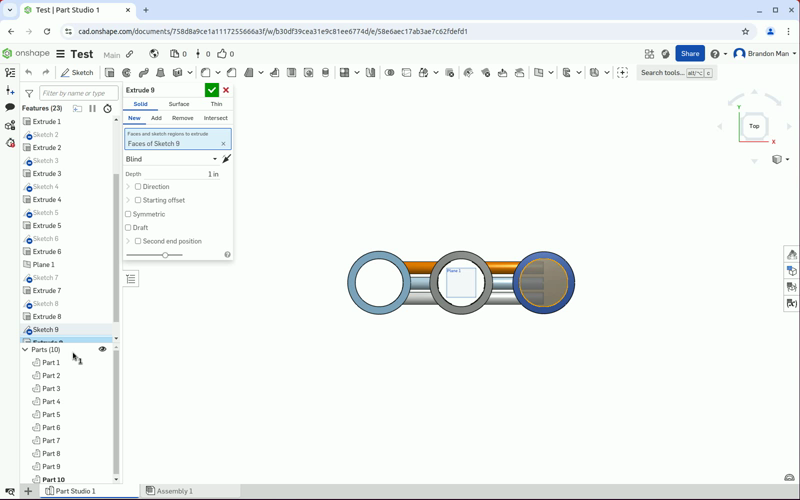
mouse_move(143, 106)
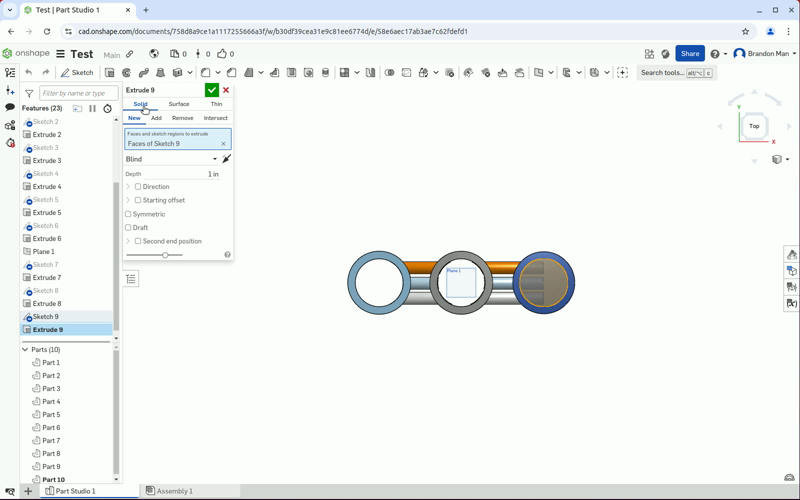
click(143, 106)
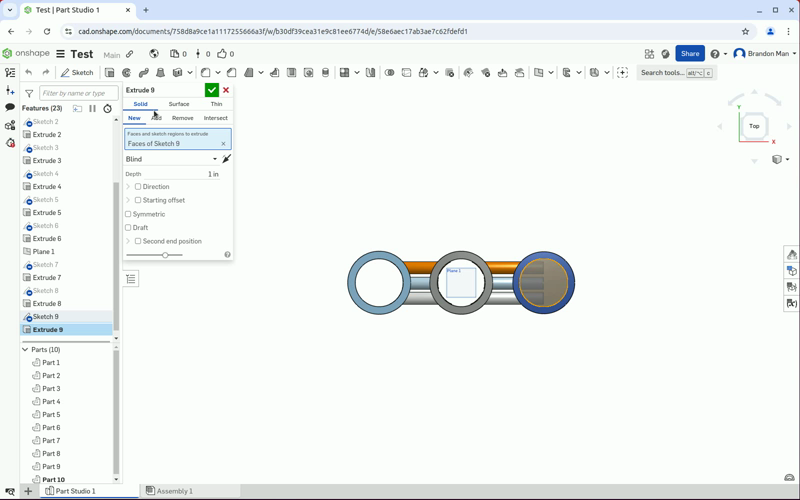
mouse_move(186, 120)
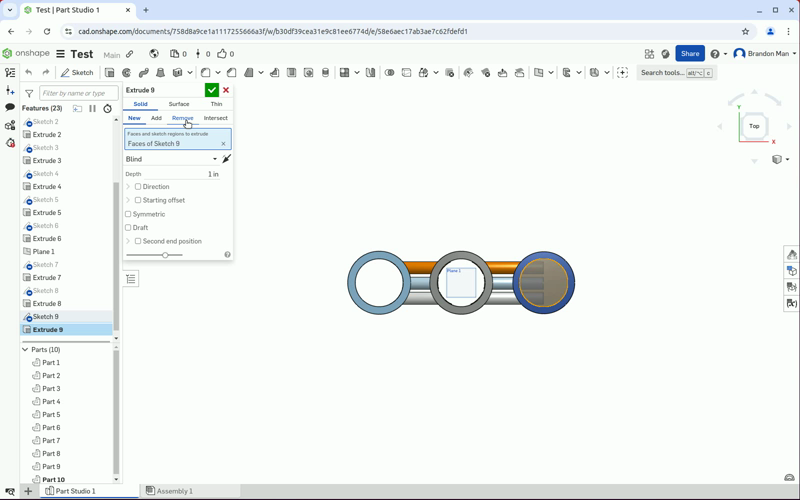
click(186, 120)
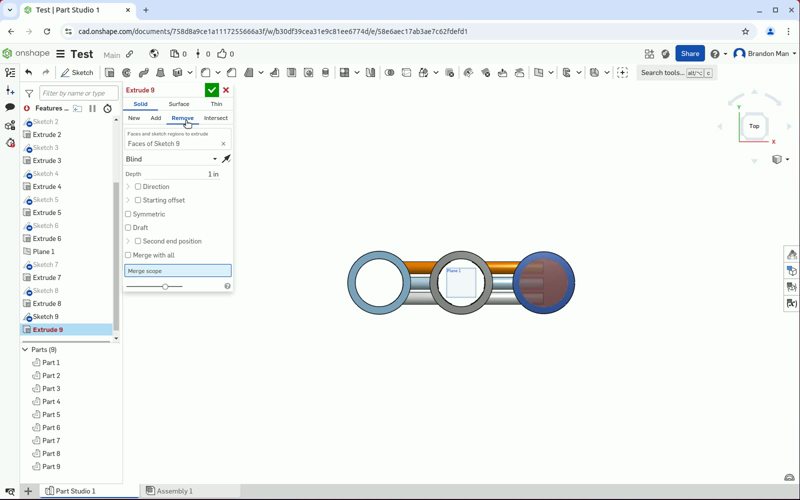
key(tab, 4)
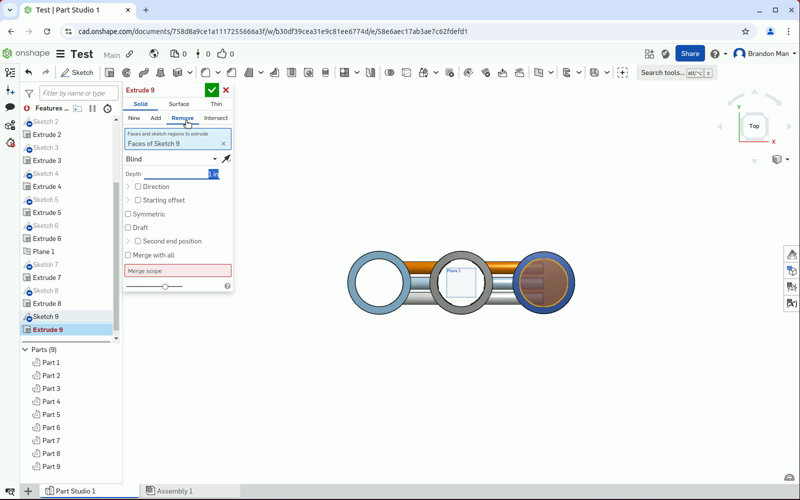
text(11.313)
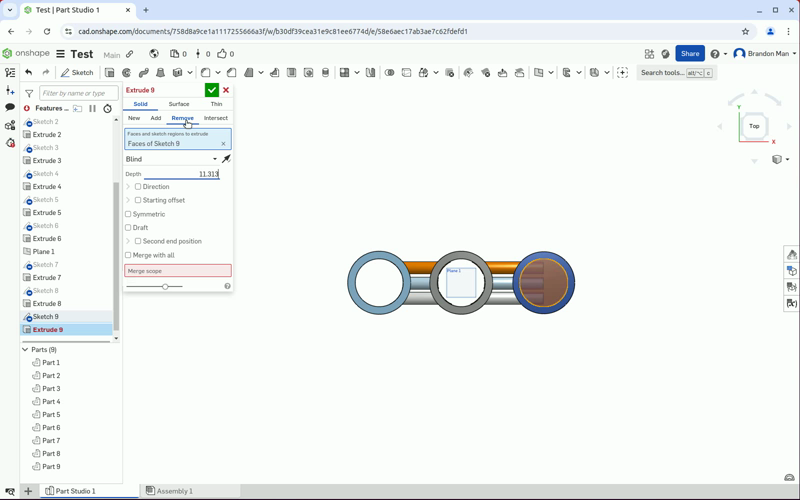
key(tab, 6)
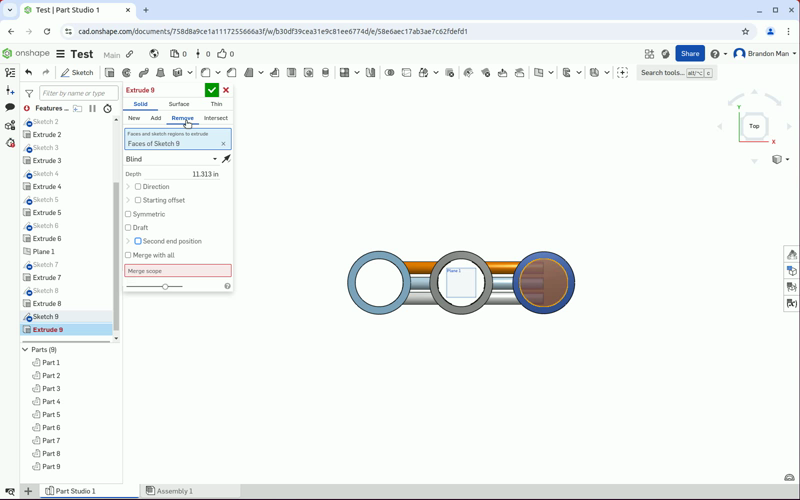
key(space)
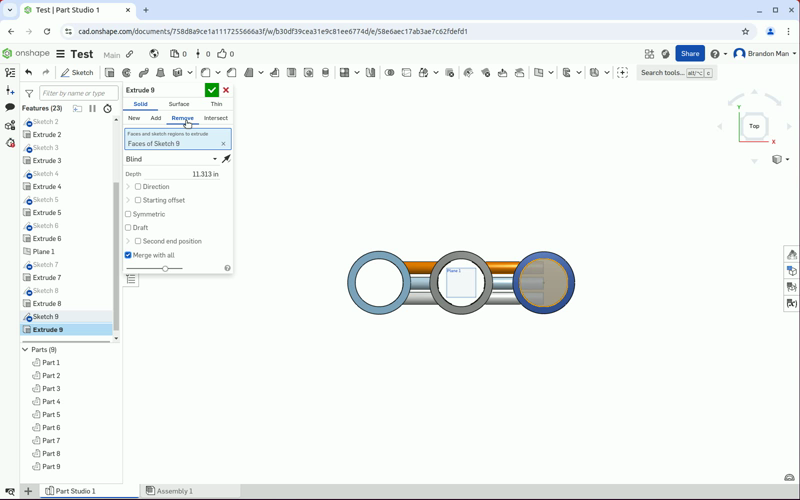
key(enter)
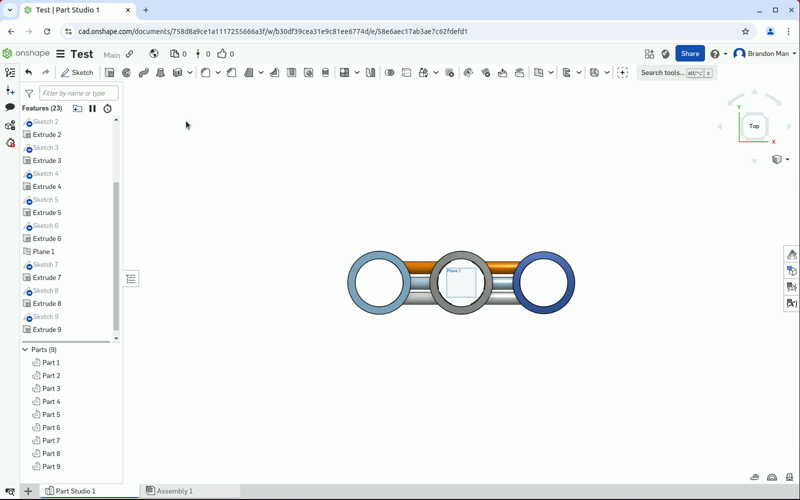
key(shift+h)
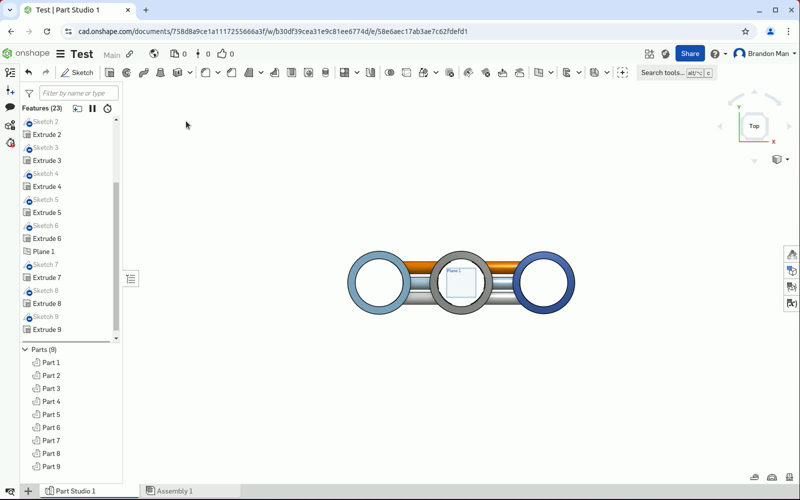
key(shift+h)
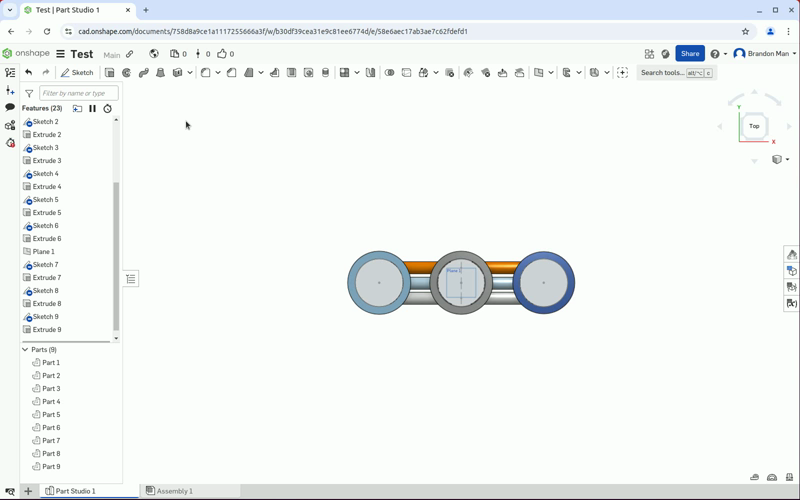
key(shift+7)
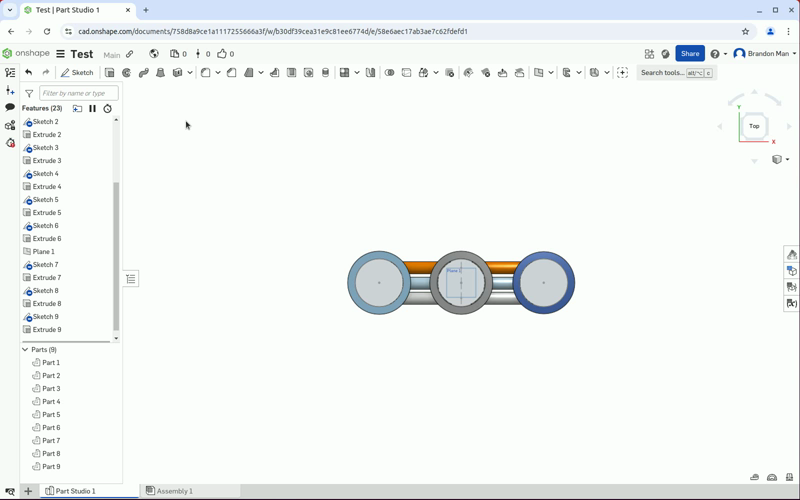
key(up, 3)
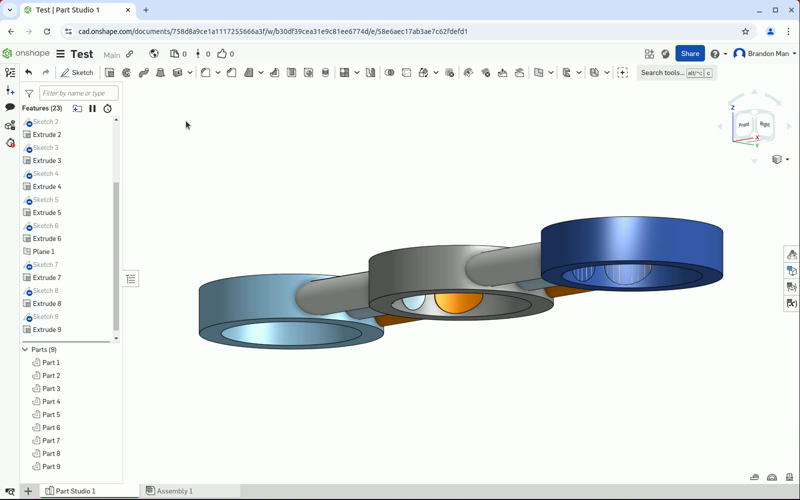
key(left, 3)
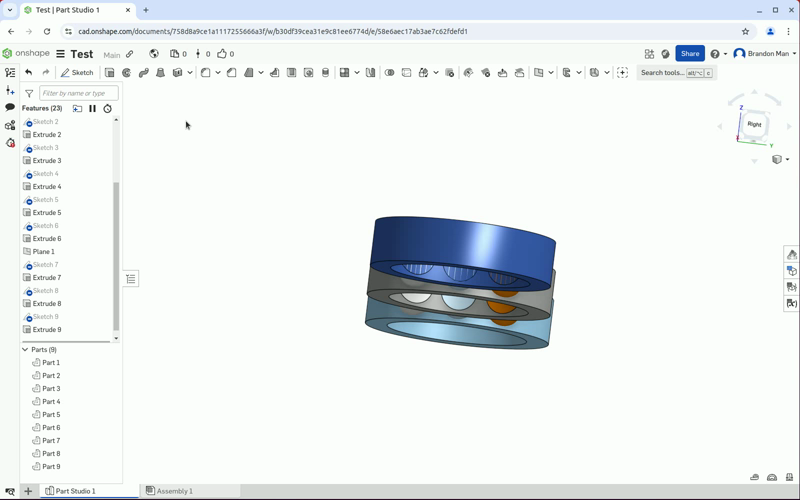
key(right, 3)
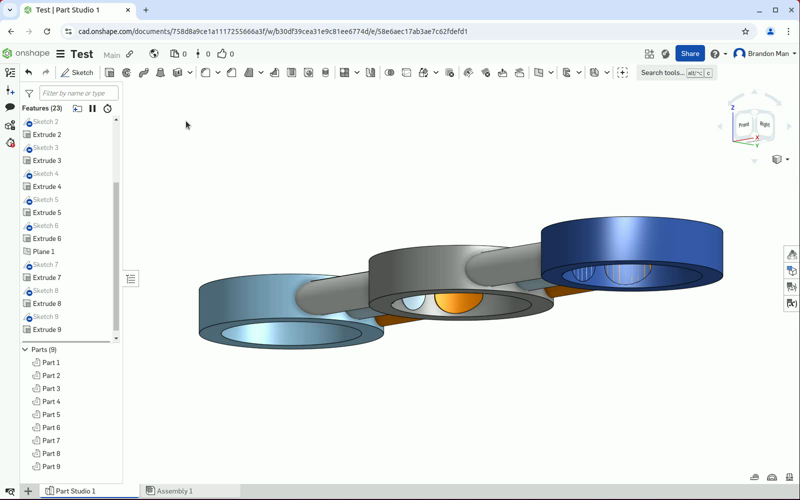
key(down, 3)
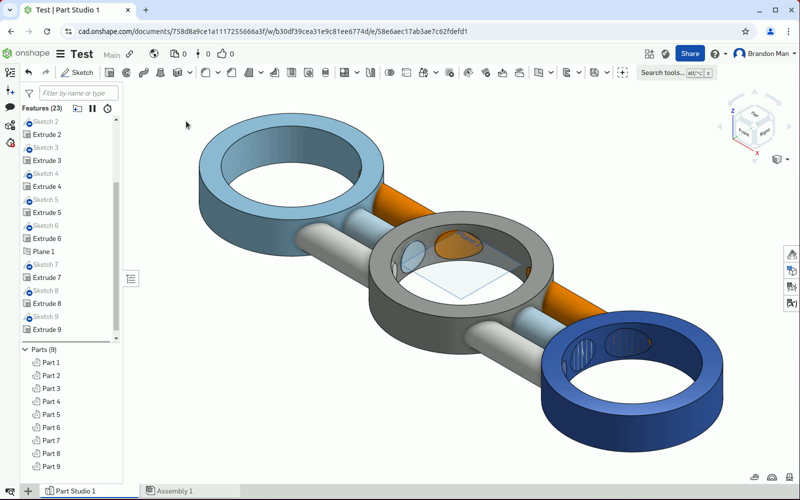
mouse_move(69, 98)
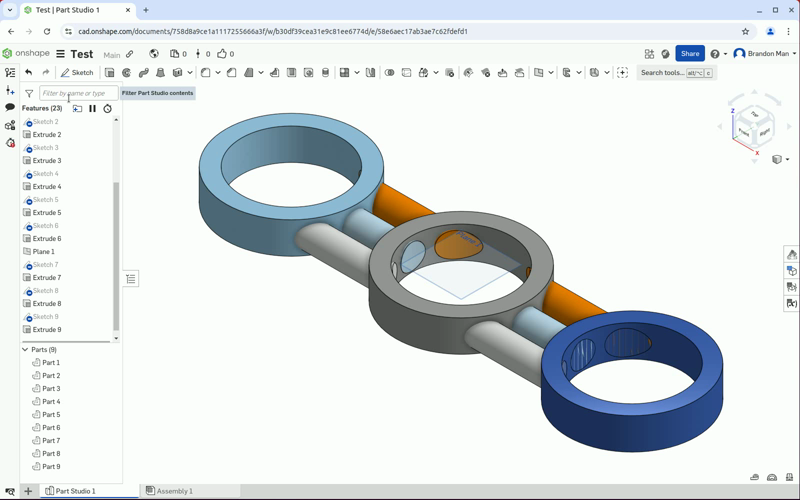
click(69, 98)